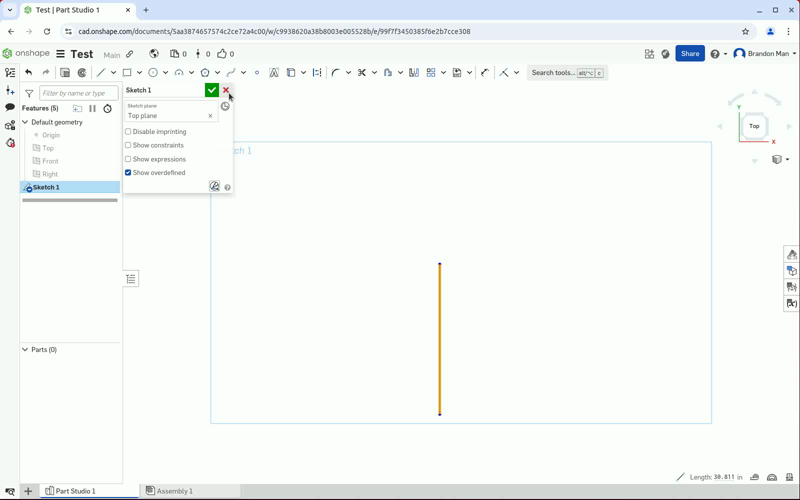
key(shift+h)
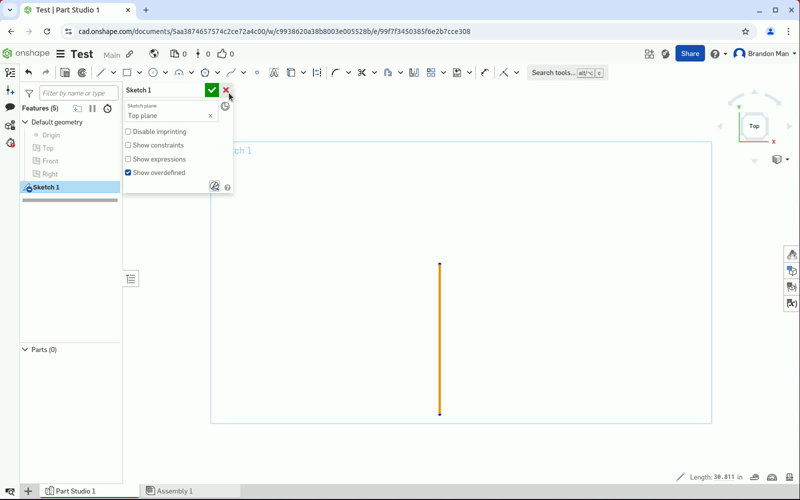
key(shift+s)
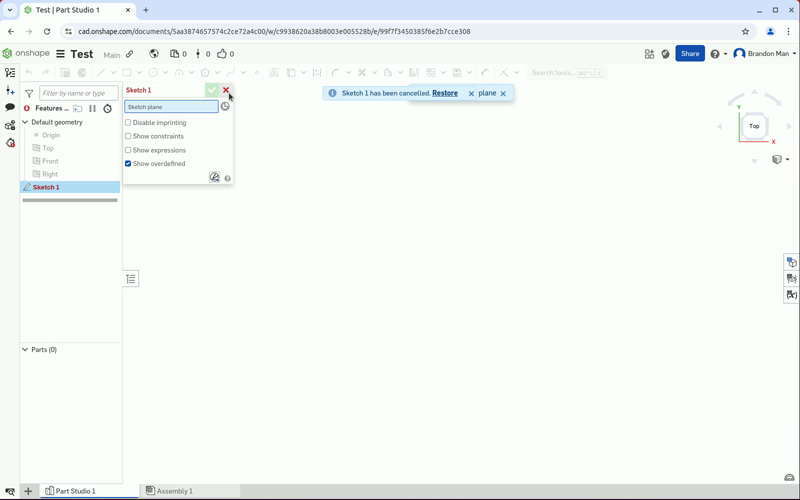
mouse_move(73, 150)
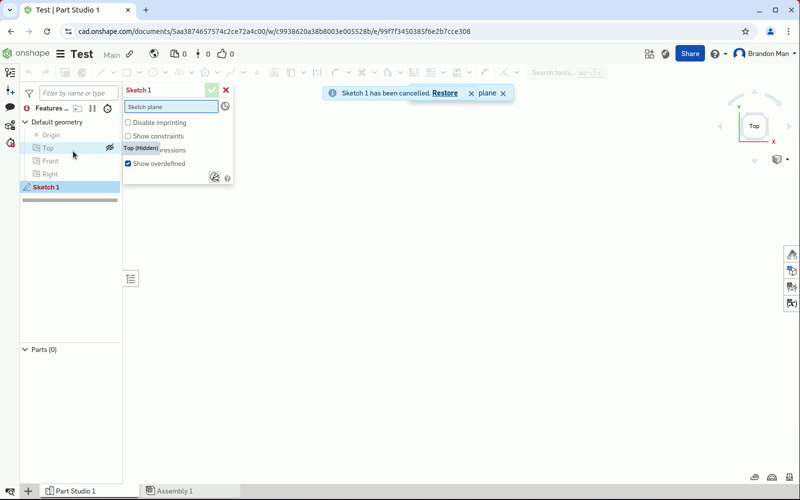
click(73, 150)
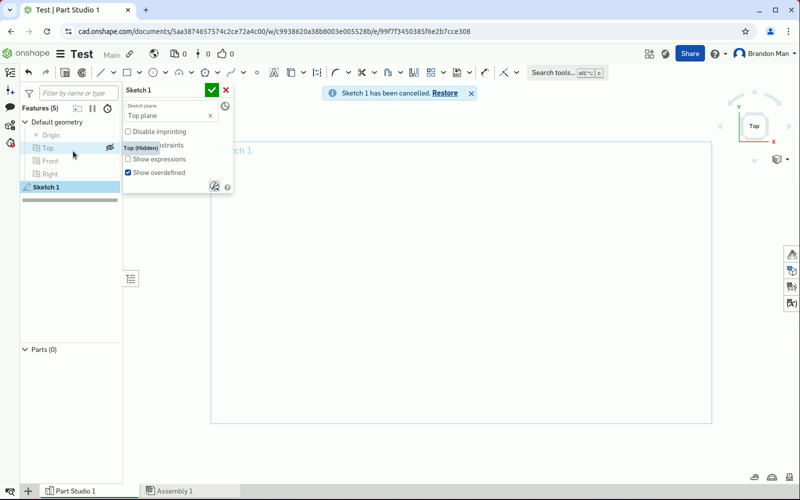
mouse_move(73, 352)
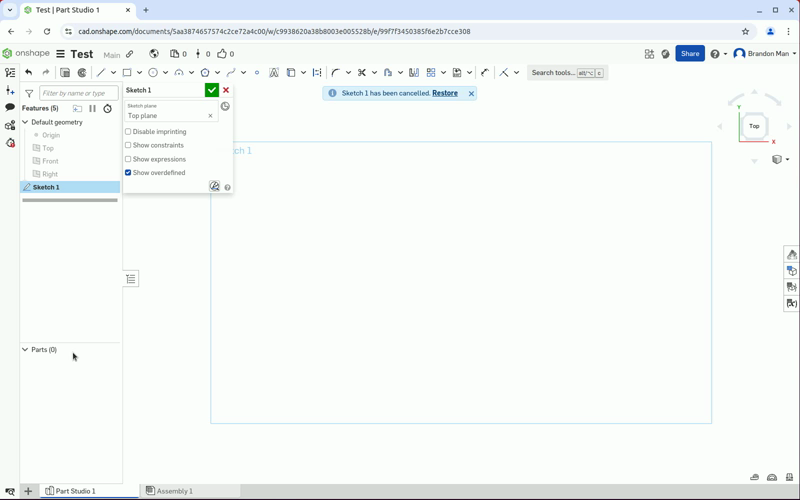
key(y)
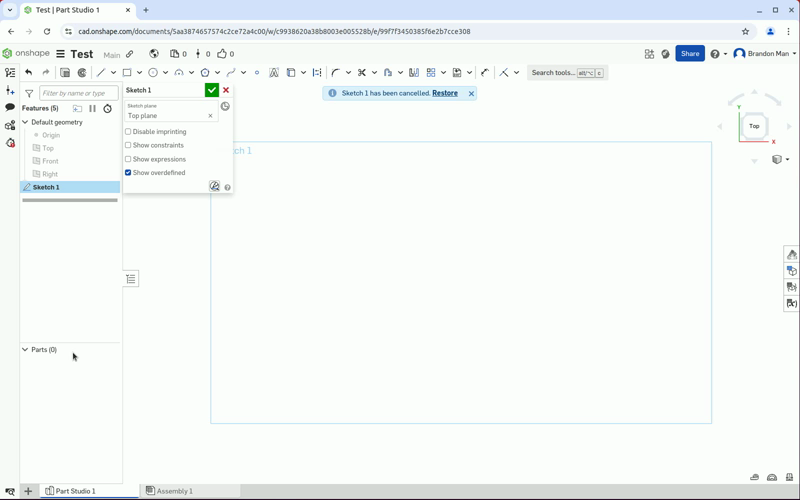
key(l)
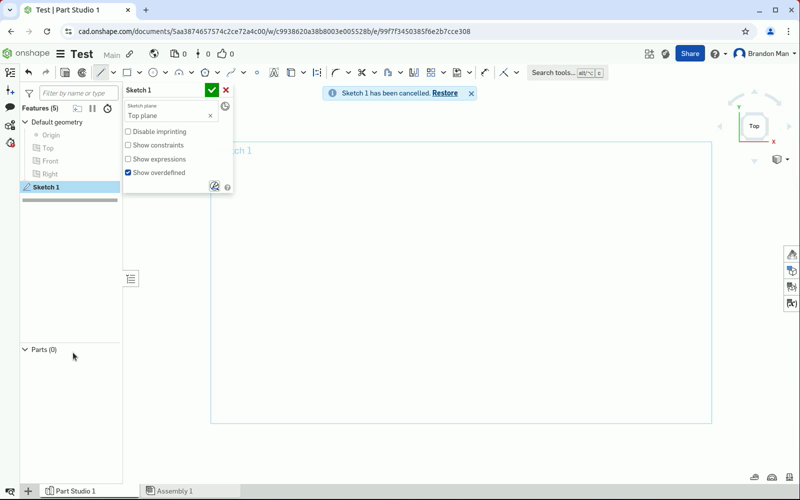
key_down(shift)
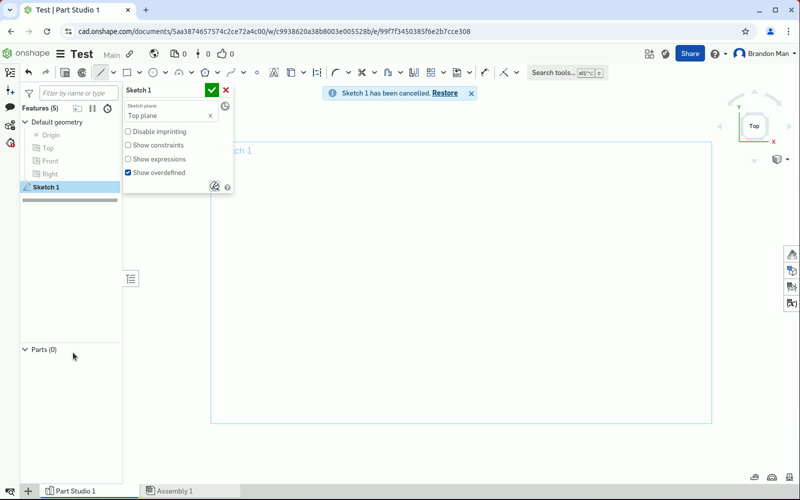
mouse_move(348, 297)
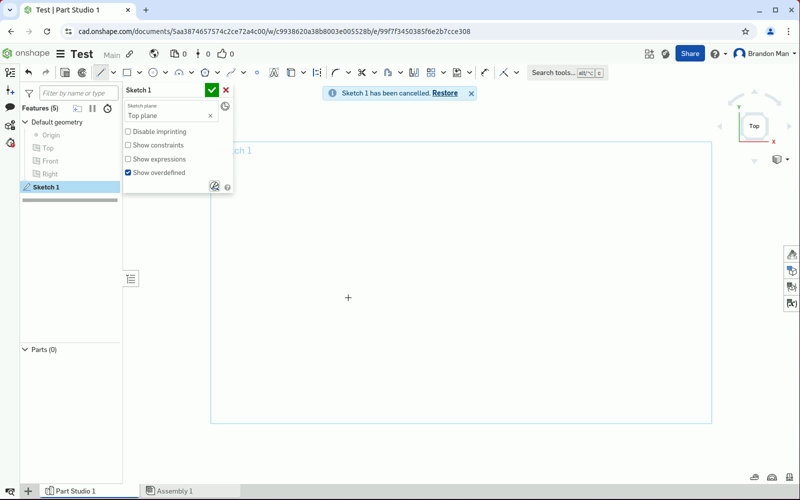
click(348, 297)
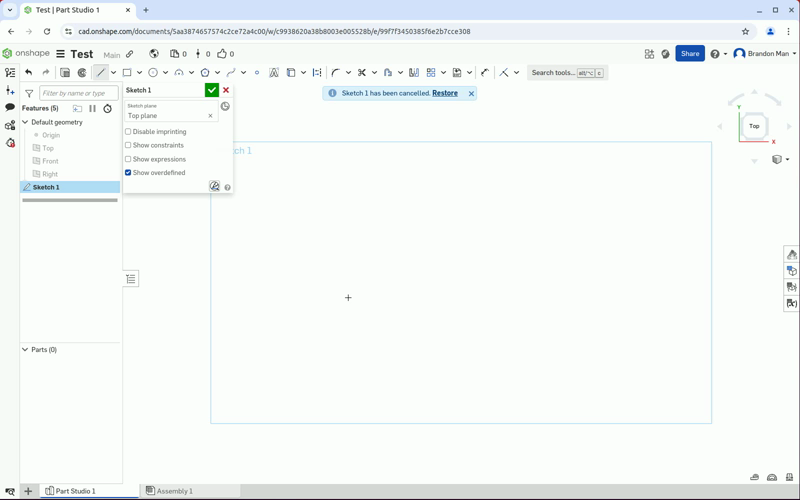
key_up(shift)
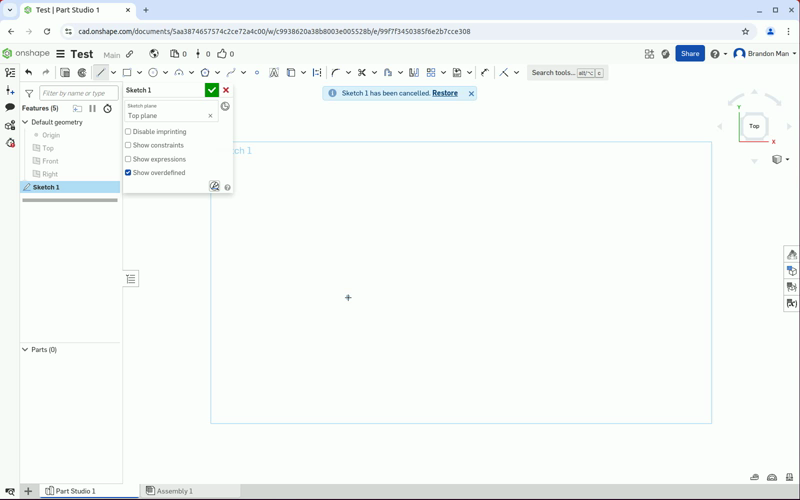
key_down(shift)
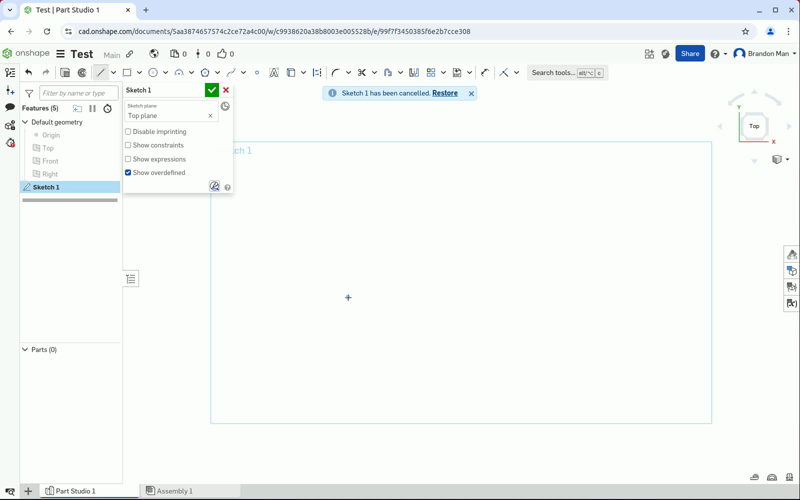
mouse_move(378, 297)
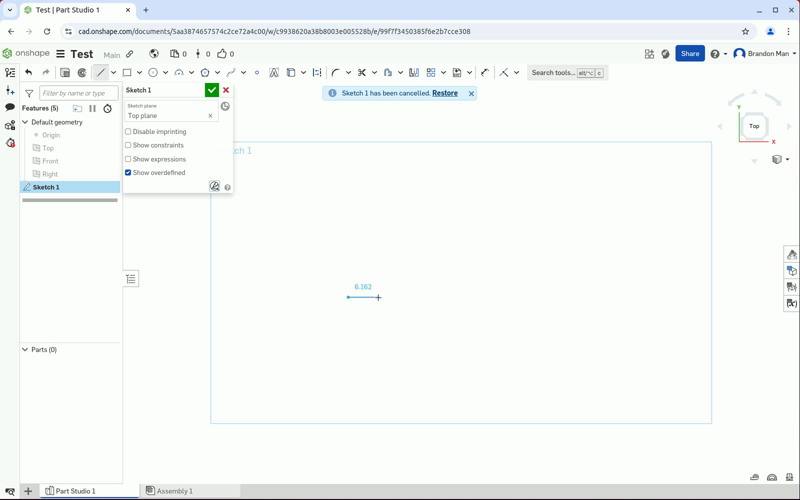
mouse_move(407, 297)
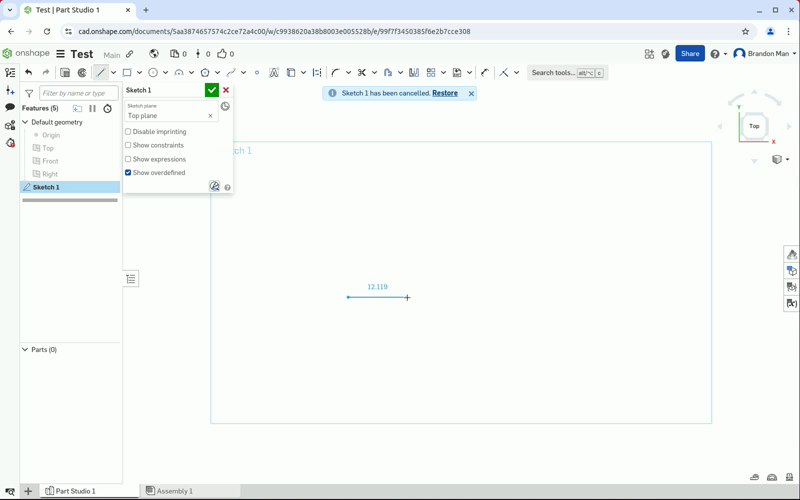
click(407, 297)
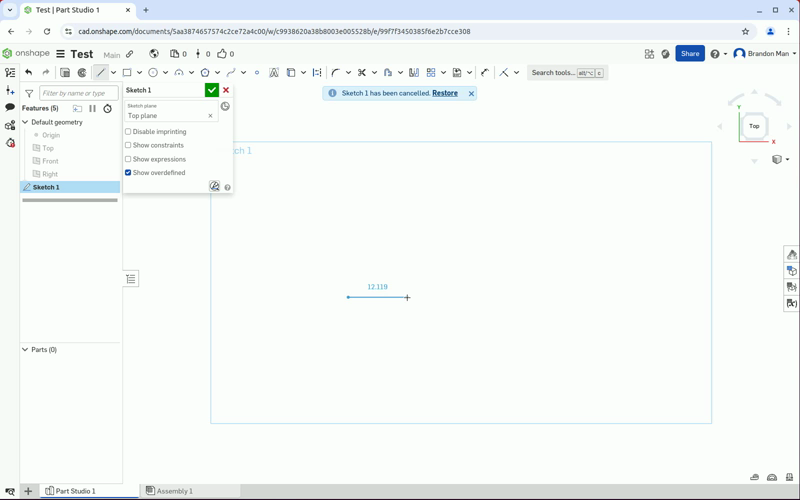
key_up(shift)
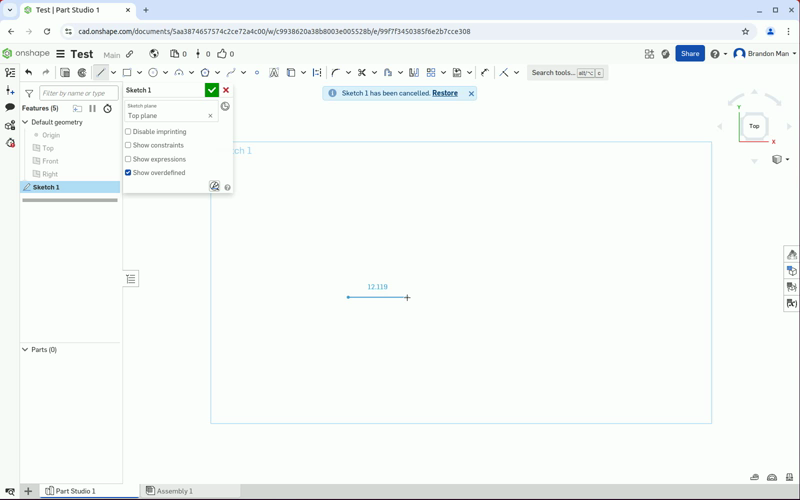
key(esc)
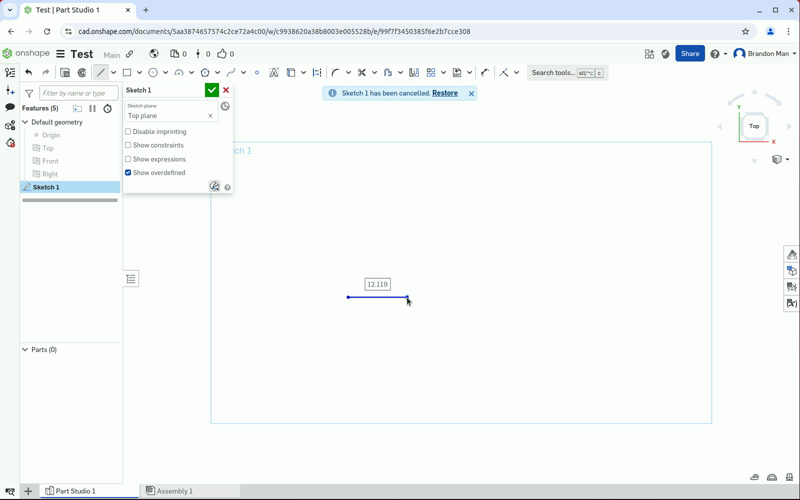
key(a)
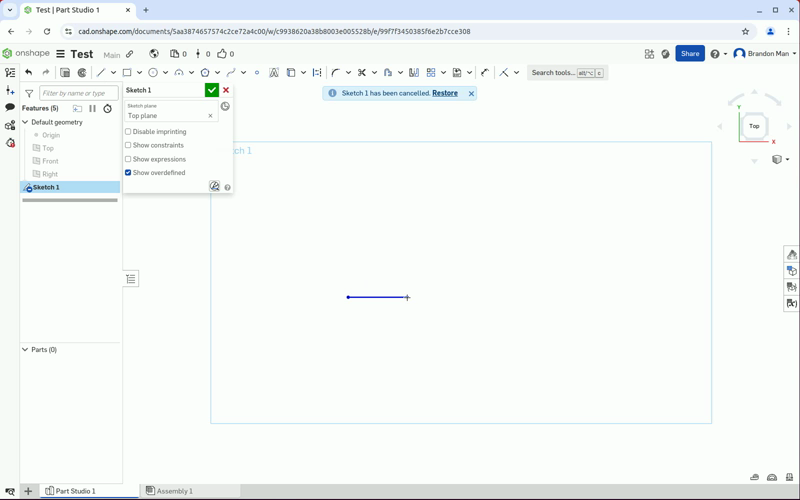
mouse_move(407, 297)
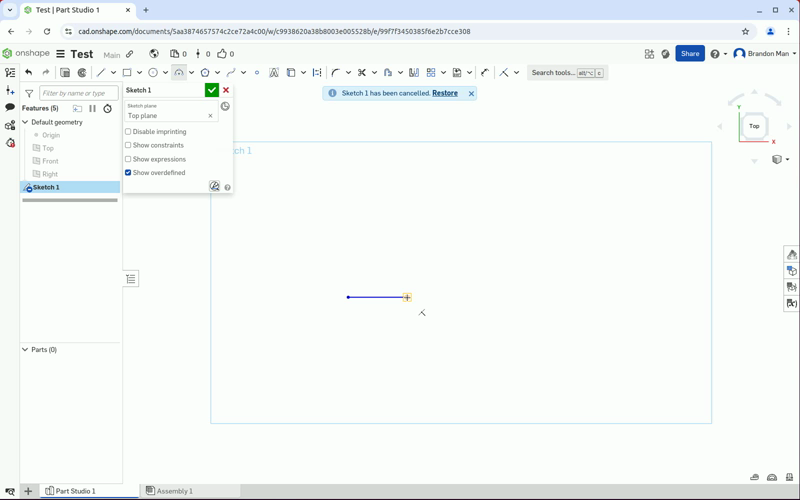
click(407, 297)
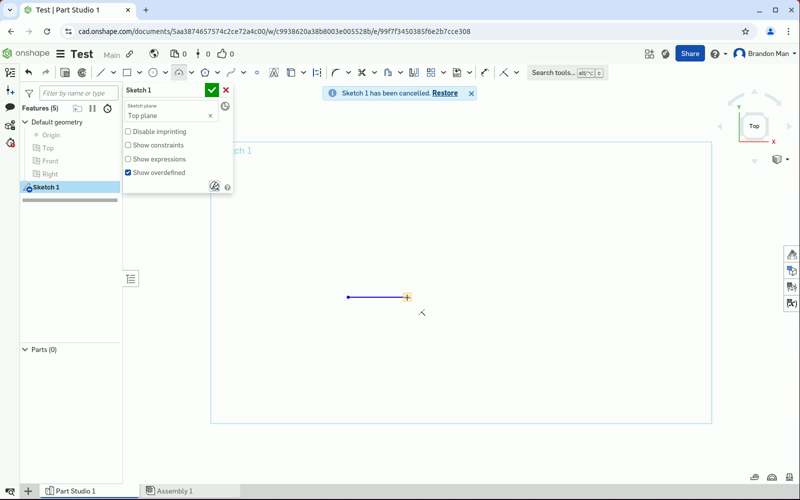
key_down(shift)
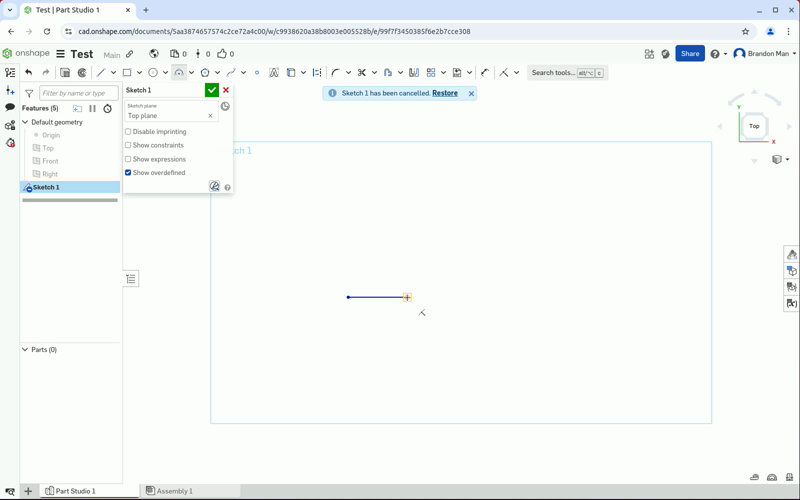
mouse_move(421, 304)
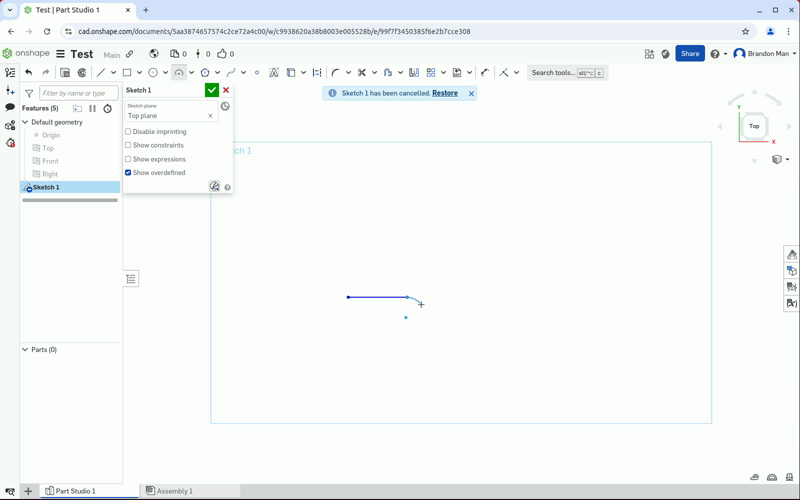
click(421, 304)
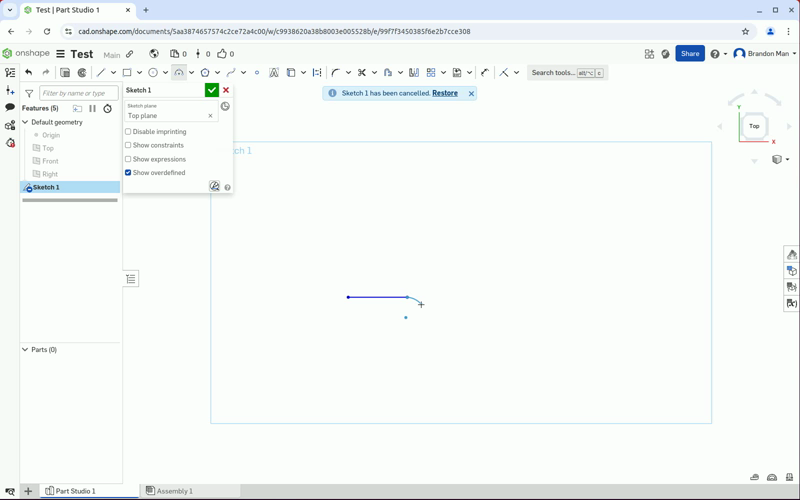
mouse_move(415, 298)
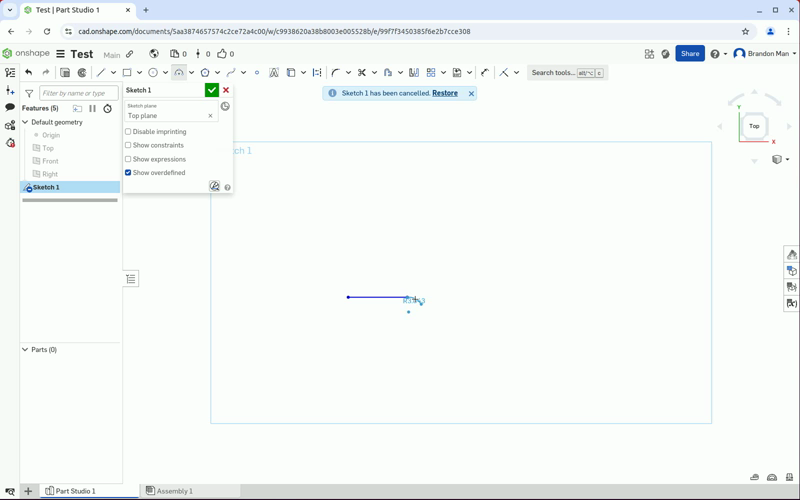
click(415, 298)
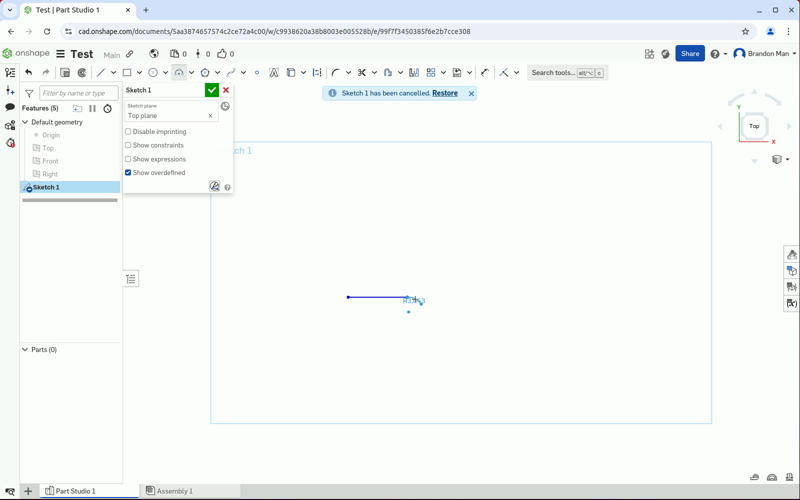
key_up(shift)
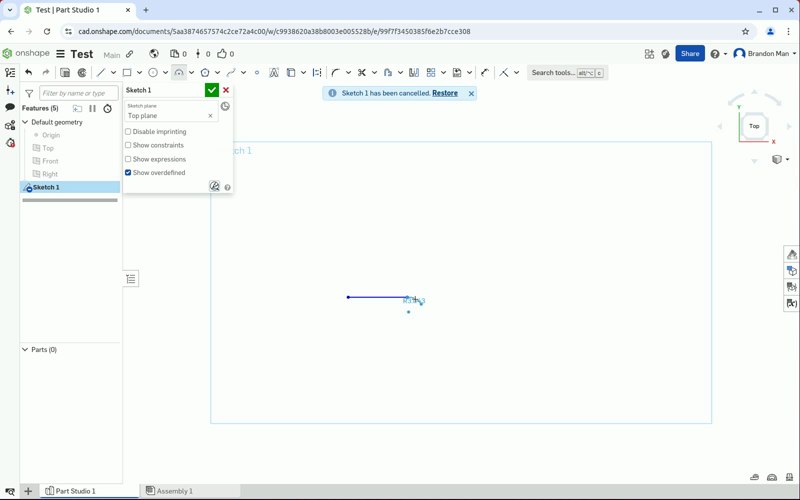
mouse_move(421, 304)
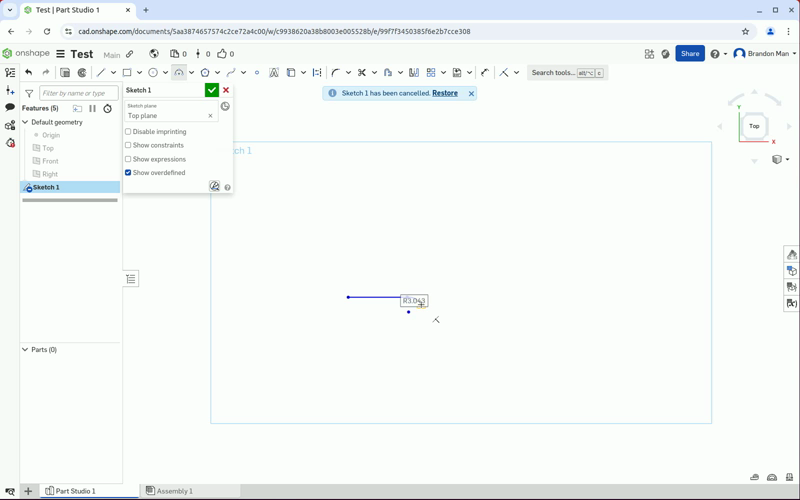
click(421, 304)
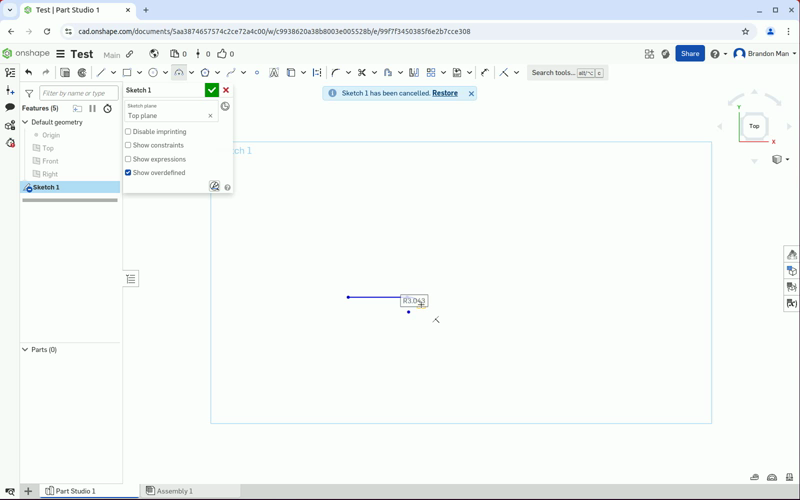
key_down(shift)
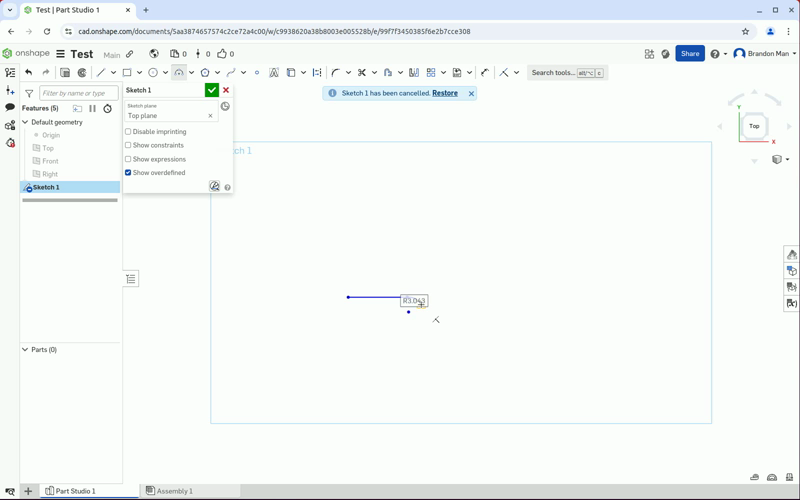
mouse_move(499, 304)
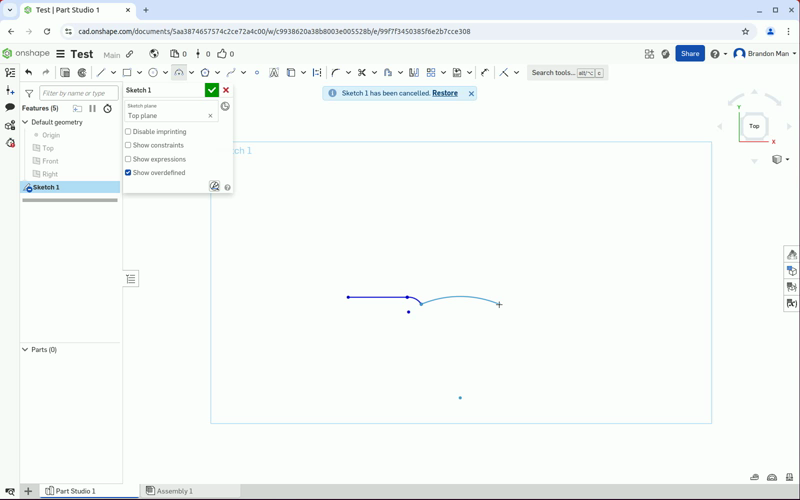
click(499, 304)
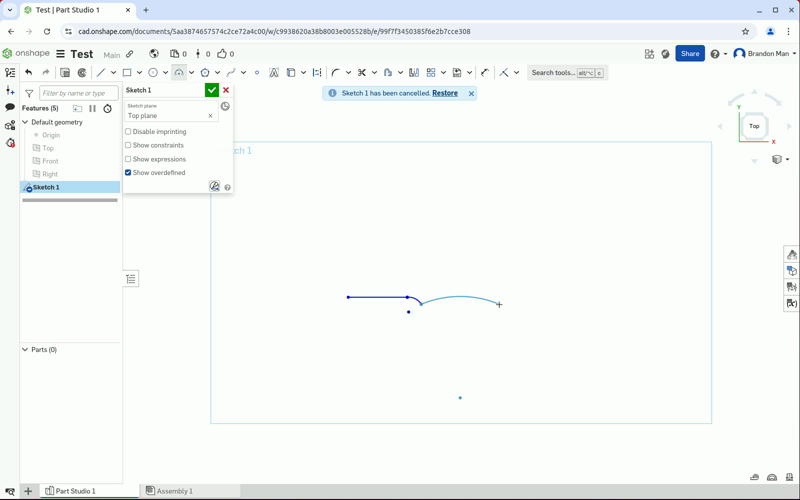
mouse_move(460, 326)
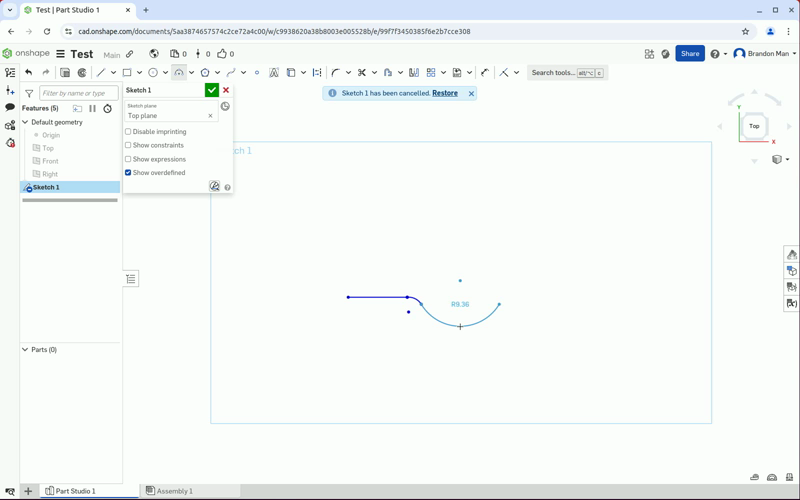
click(460, 326)
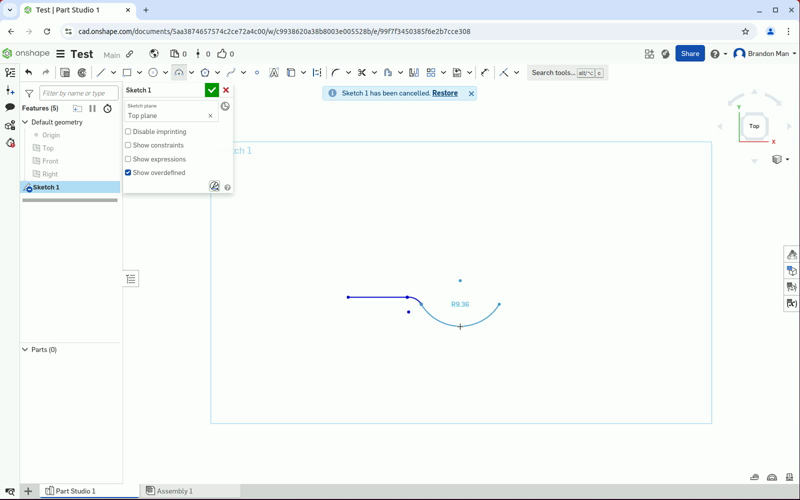
key_up(shift)
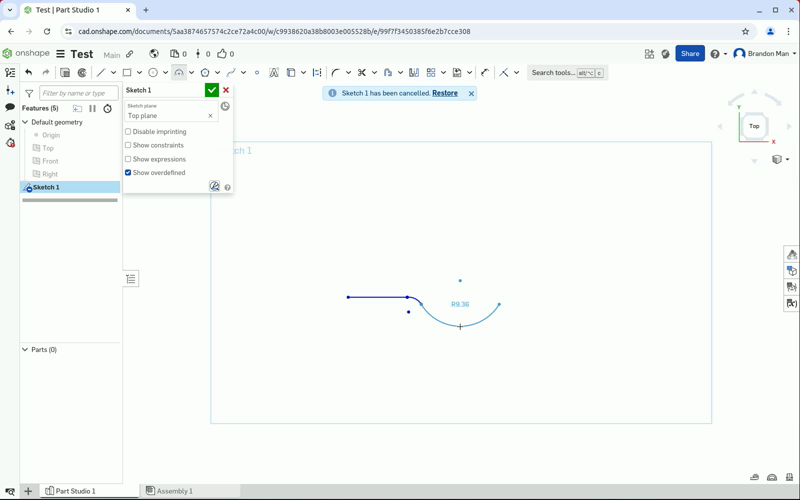
mouse_move(499, 304)
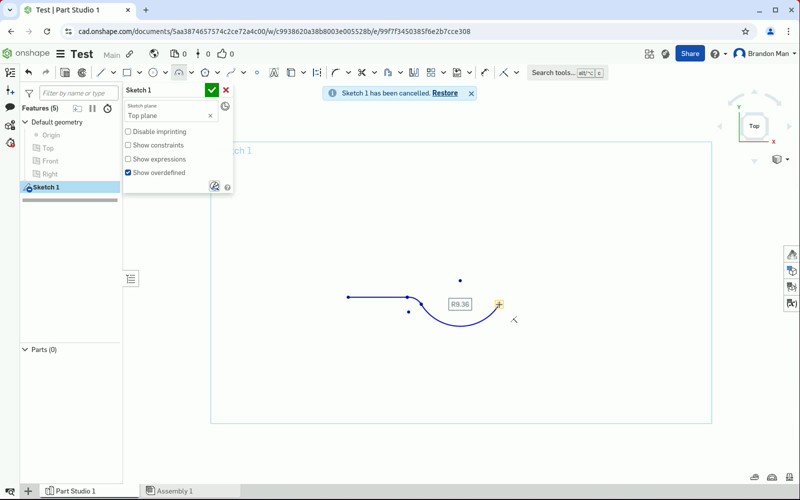
click(499, 304)
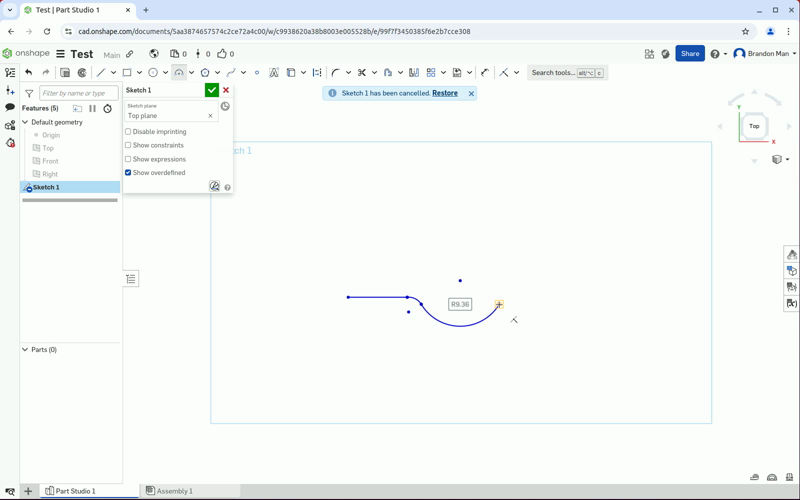
key_down(shift)
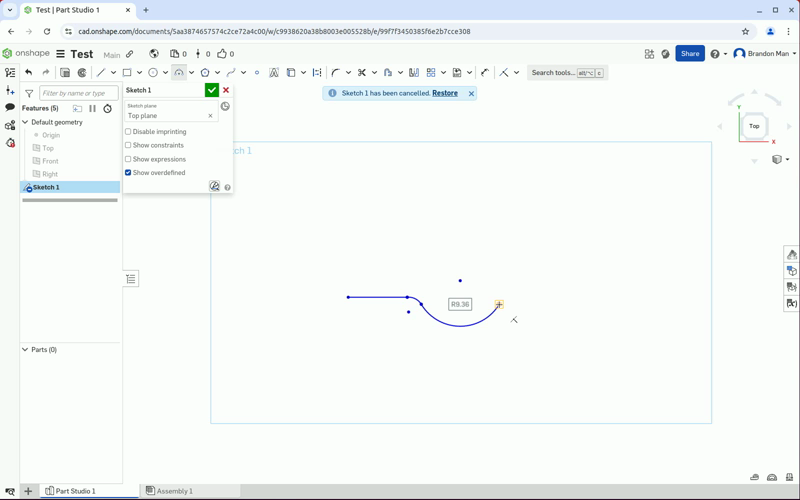
mouse_move(513, 297)
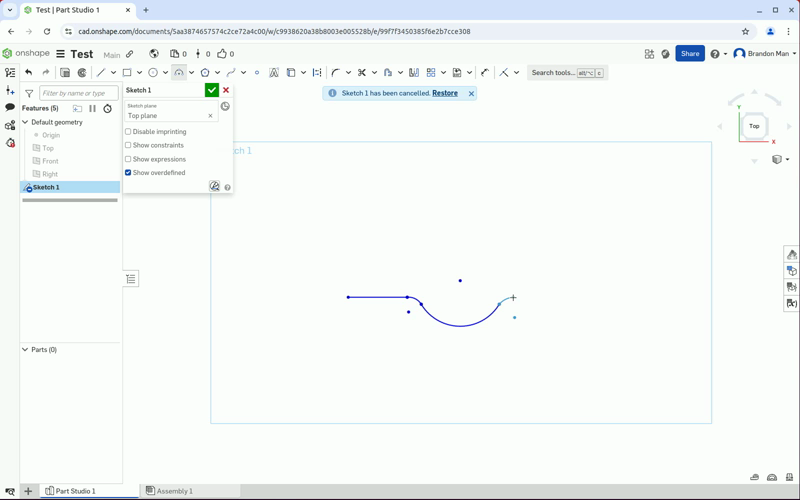
click(513, 297)
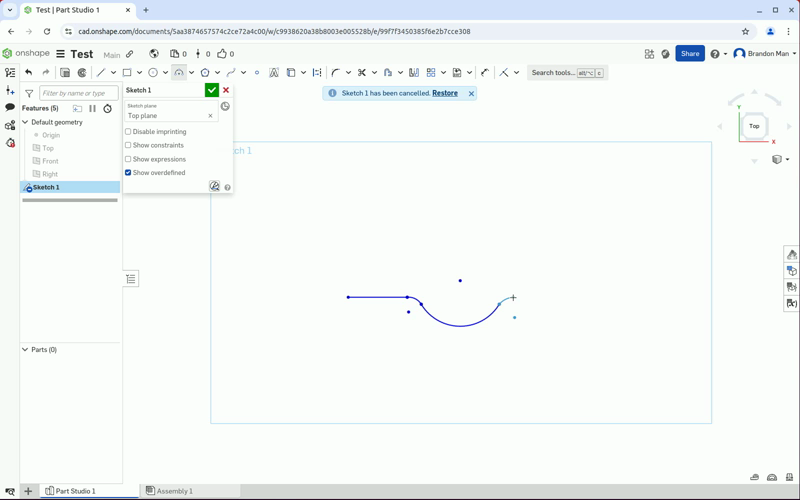
mouse_move(505, 298)
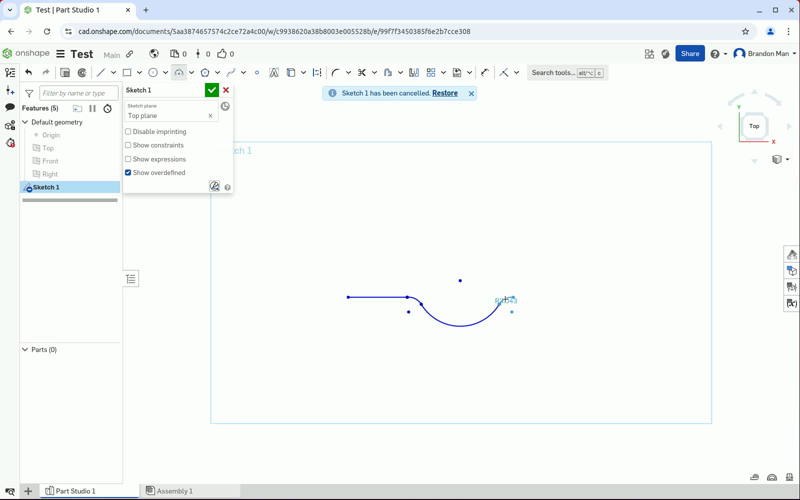
click(505, 298)
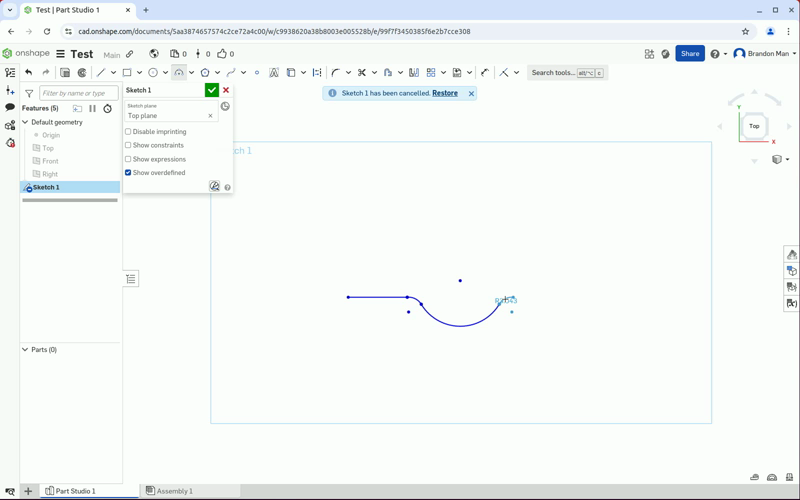
key_up(shift)
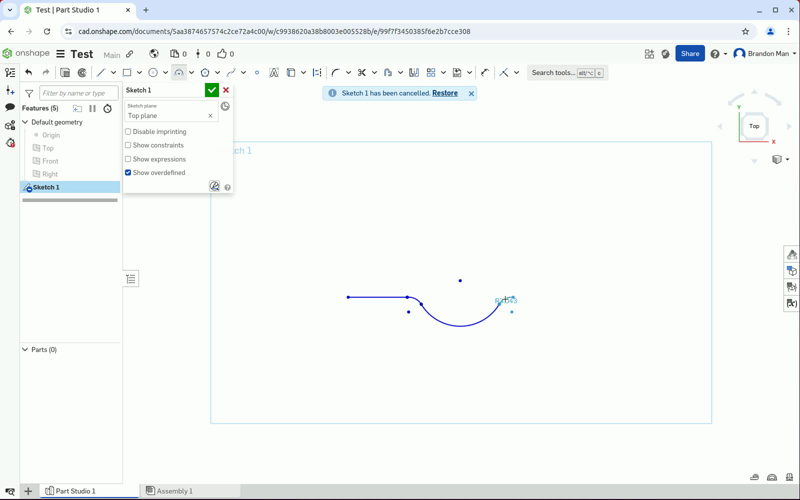
key(esc)
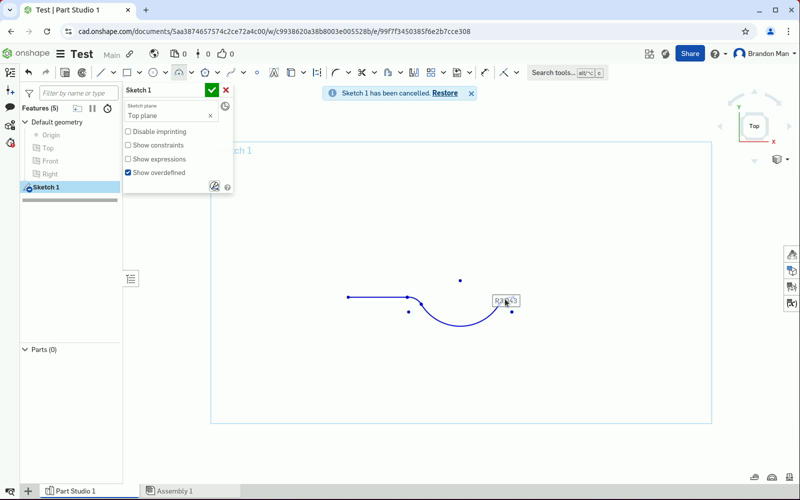
key(l)
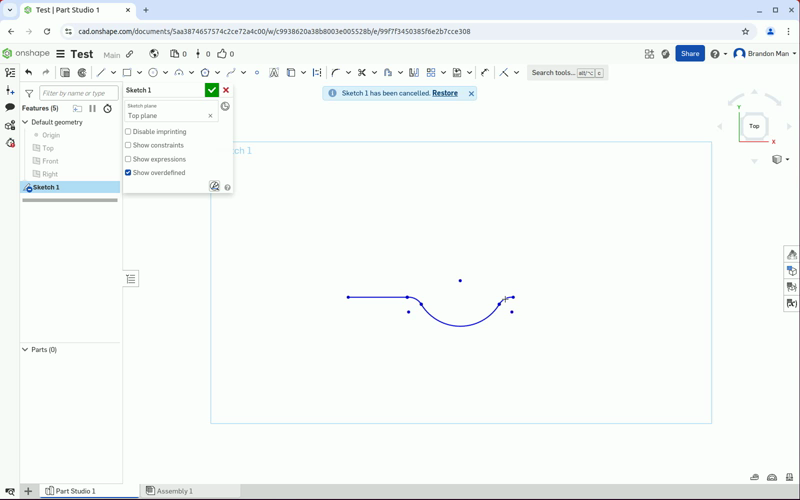
mouse_move(513, 297)
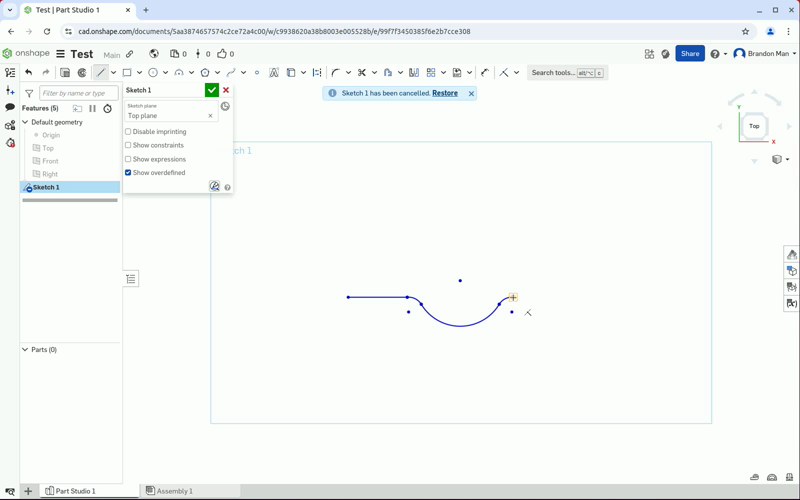
click(513, 297)
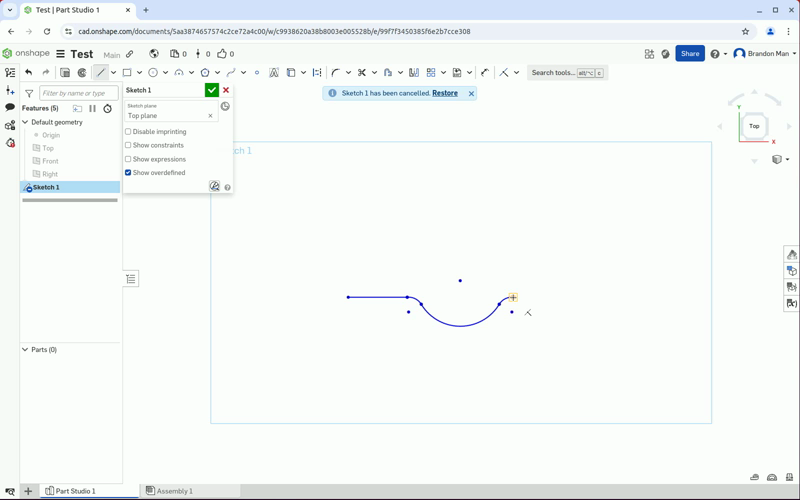
key_down(shift)
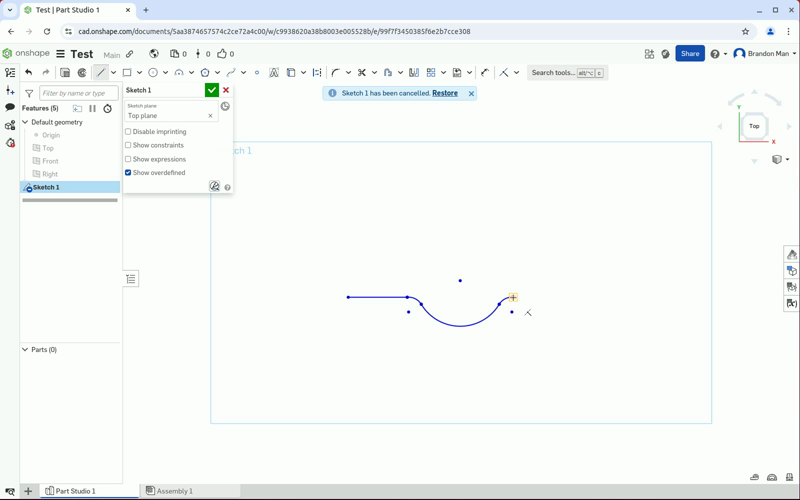
mouse_move(543, 297)
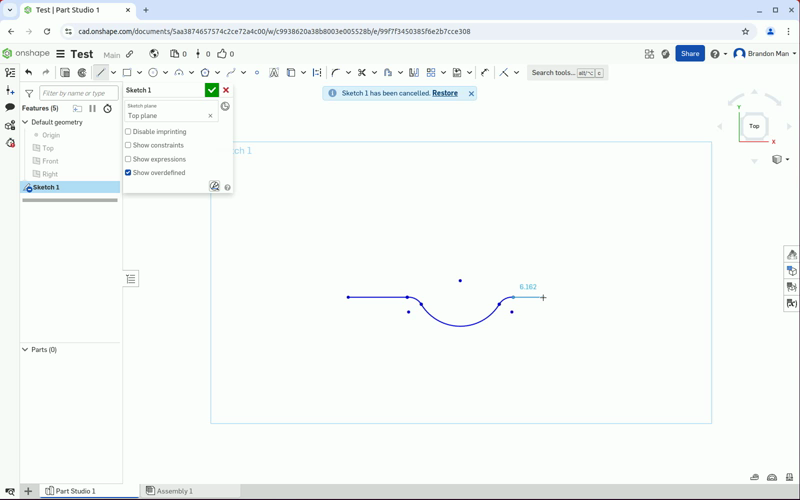
mouse_move(572, 297)
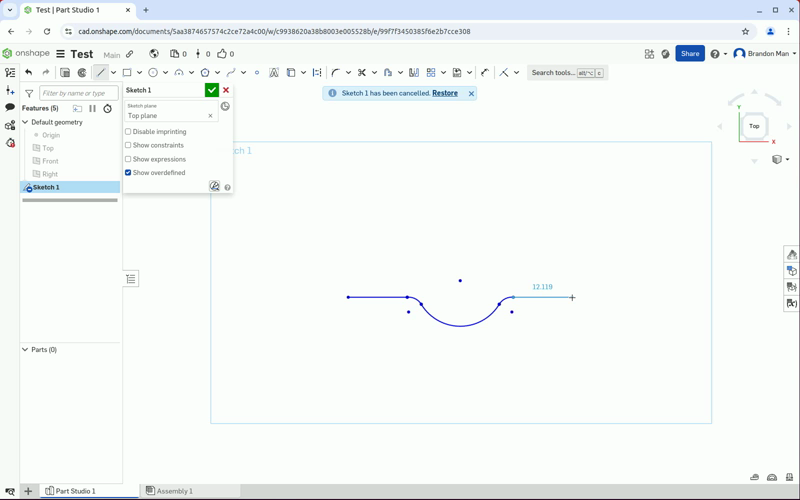
click(572, 297)
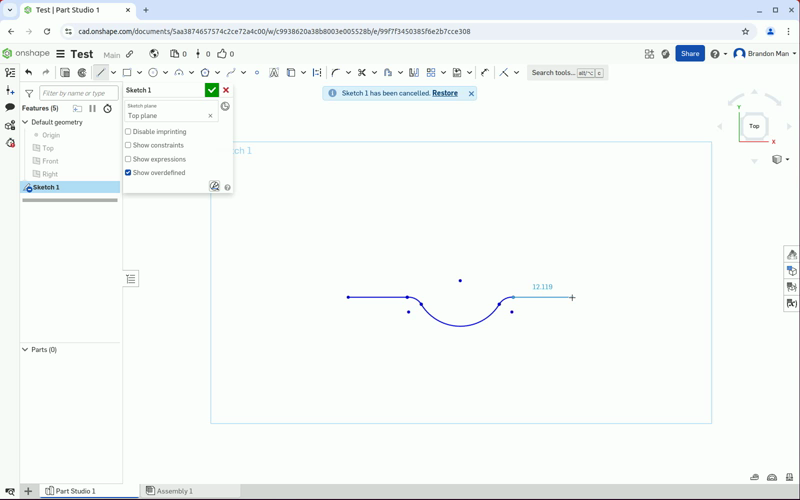
key_up(shift)
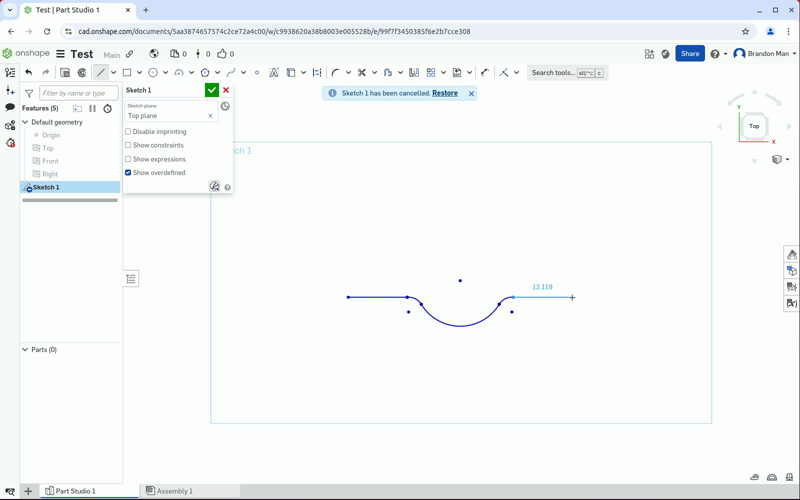
key_down(shift)
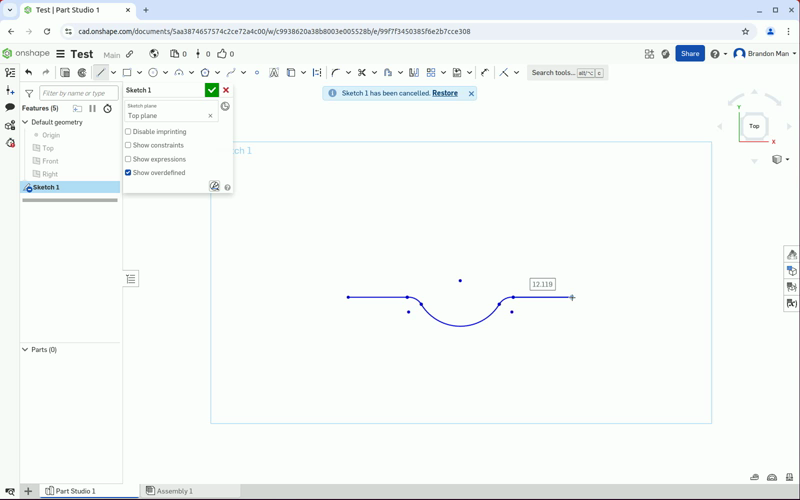
mouse_move(589, 297)
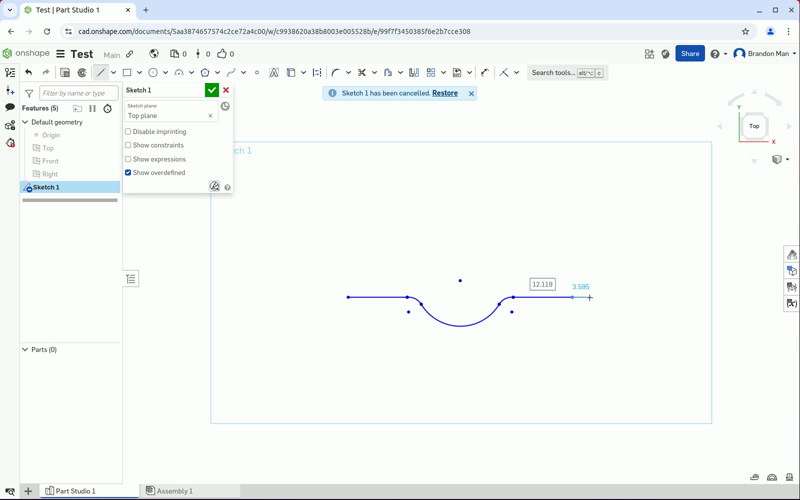
mouse_move(572, 292)
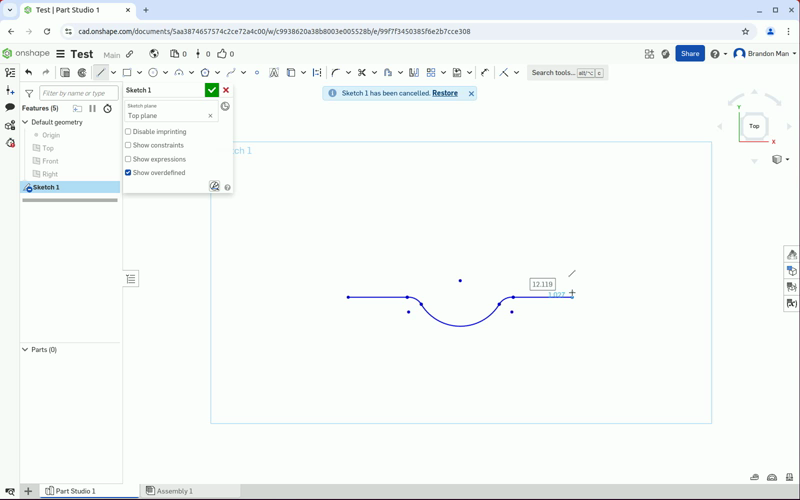
scroll(6)
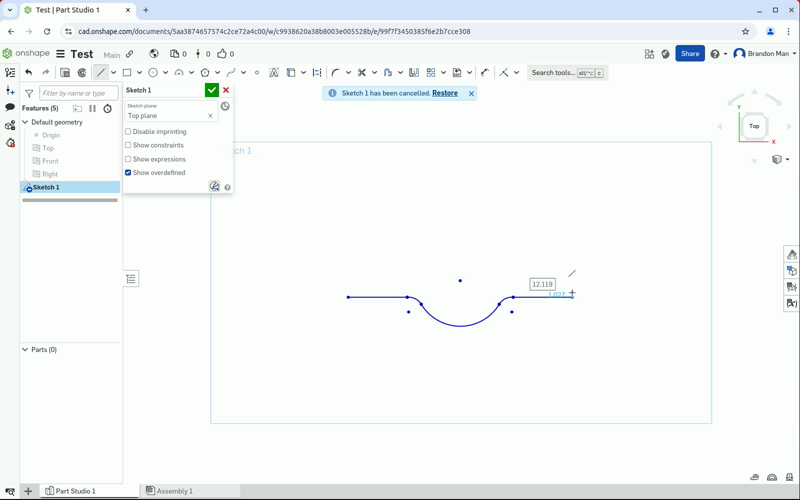
scroll(6)
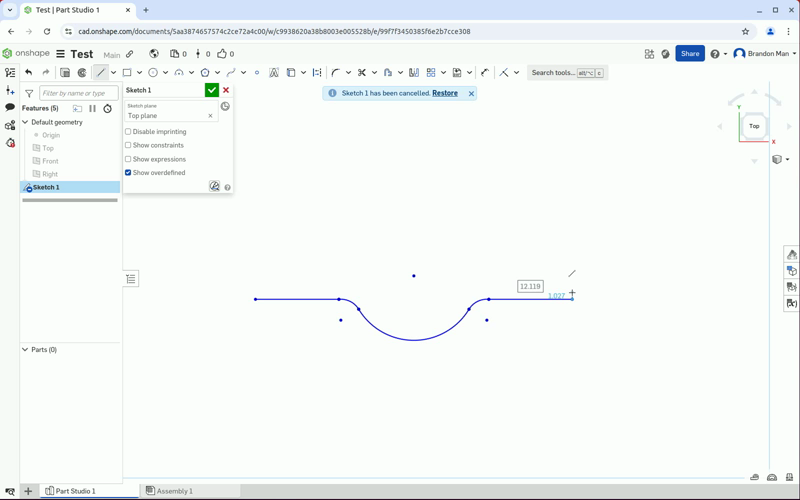
scroll(6)
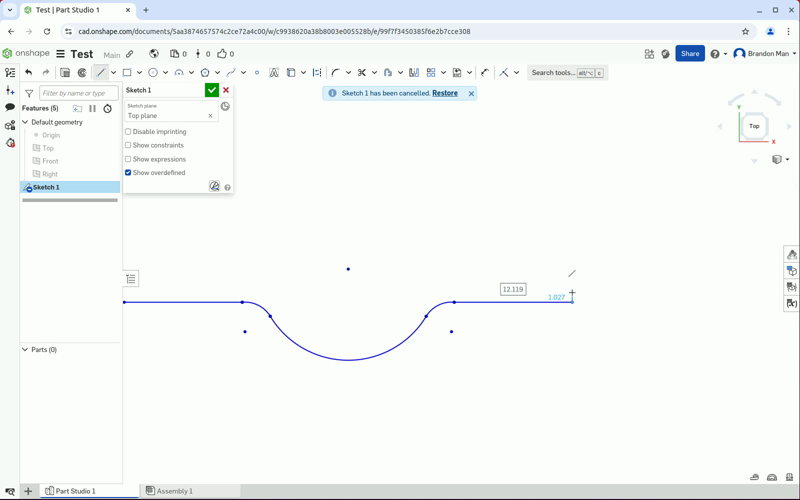
scroll(6)
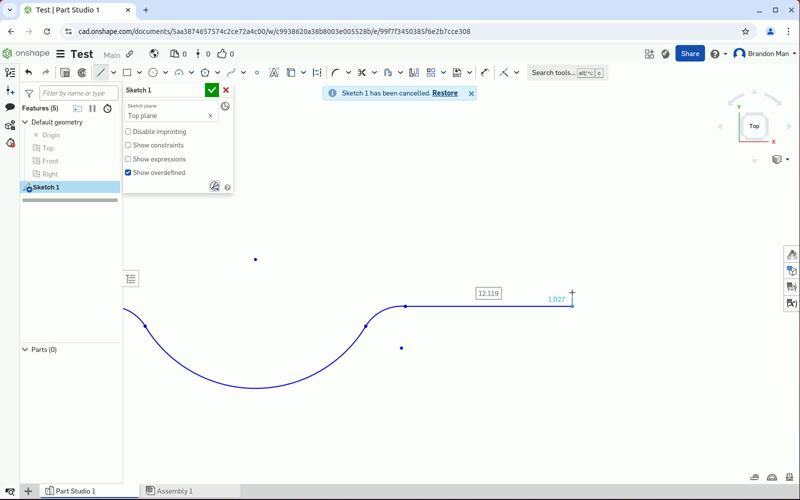
scroll(6)
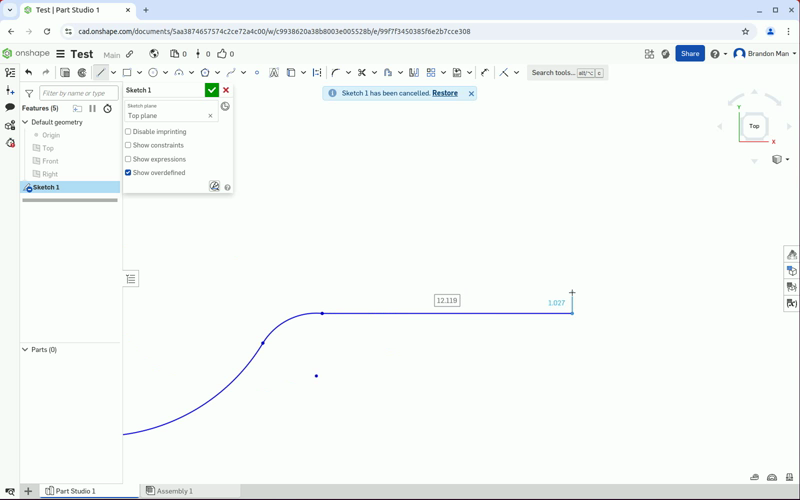
scroll(6)
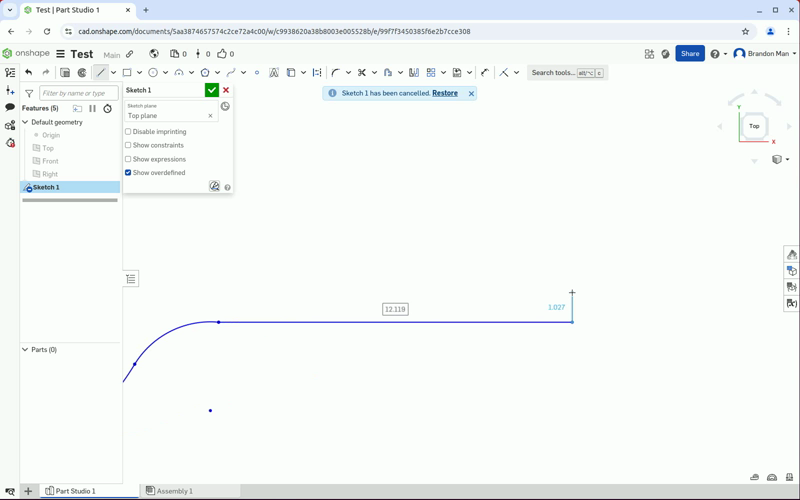
scroll(6)
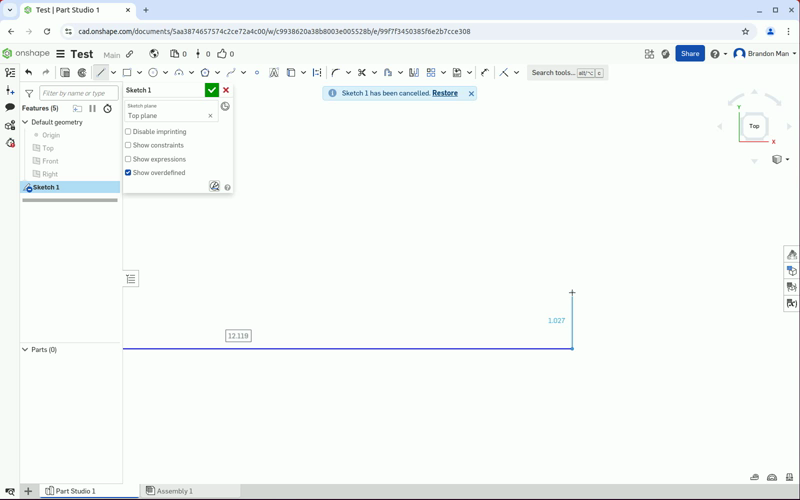
click(572, 292)
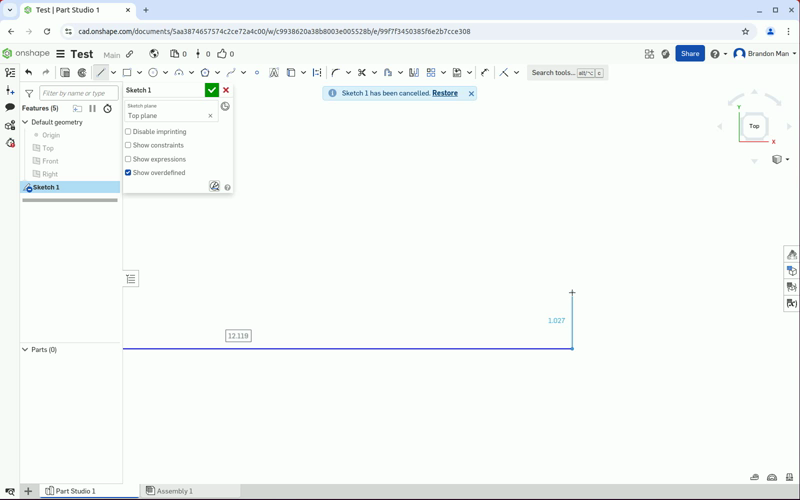
scroll(-6)
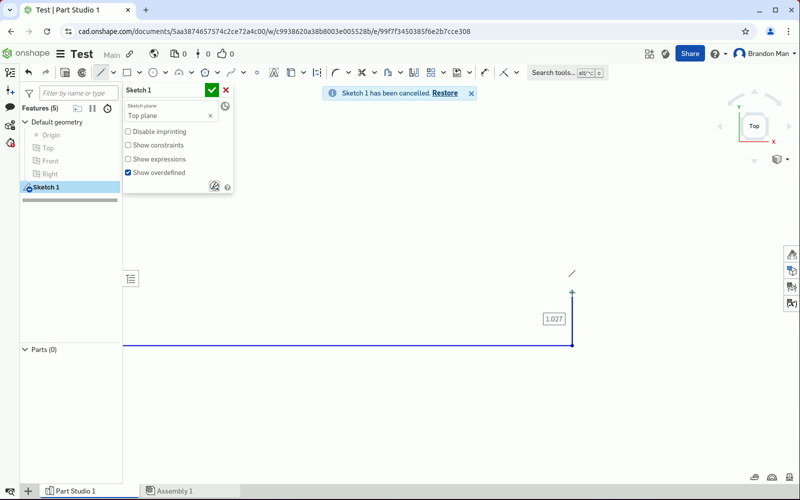
scroll(-6)
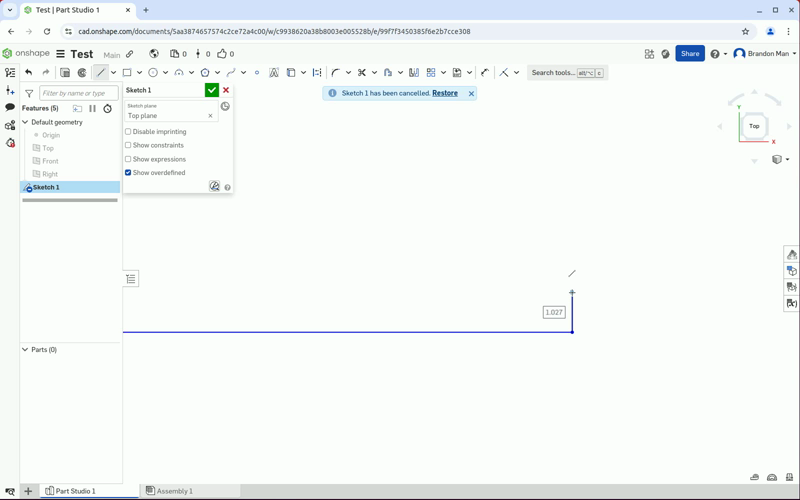
scroll(-6)
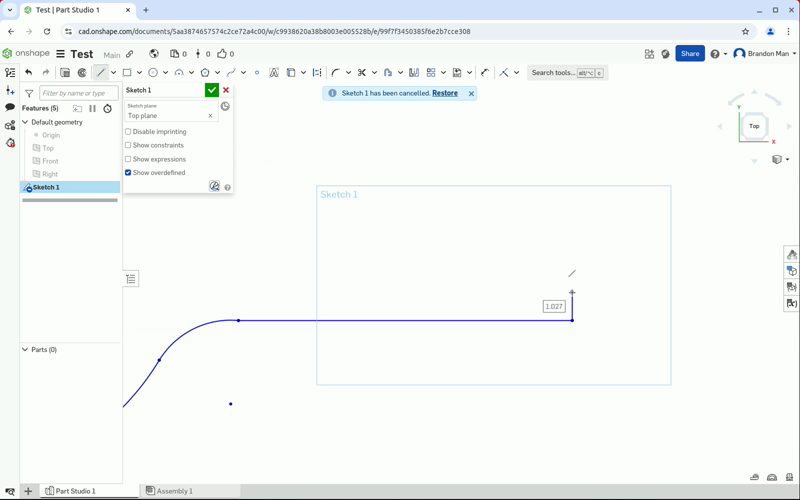
scroll(-6)
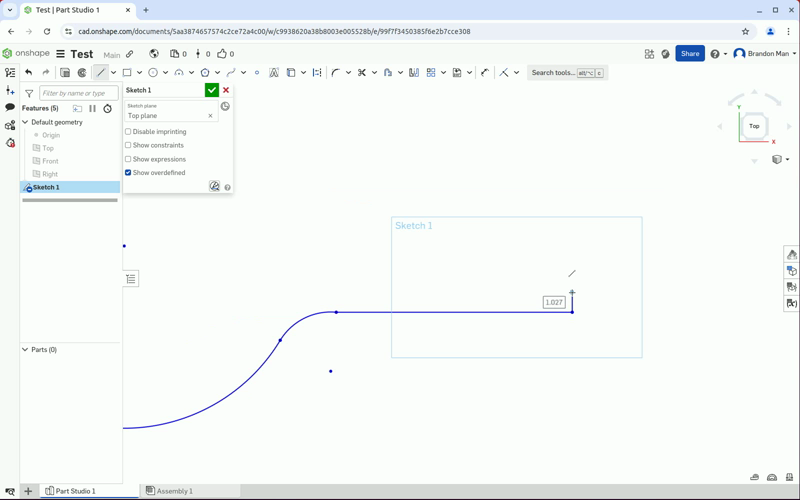
scroll(-6)
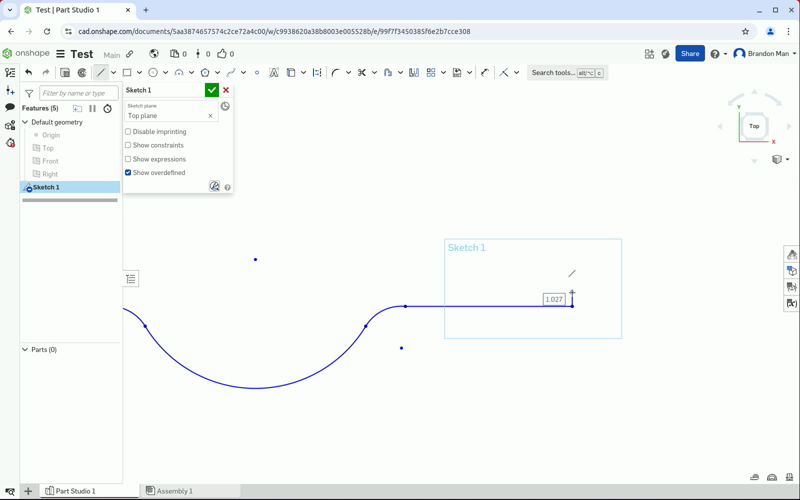
scroll(-6)
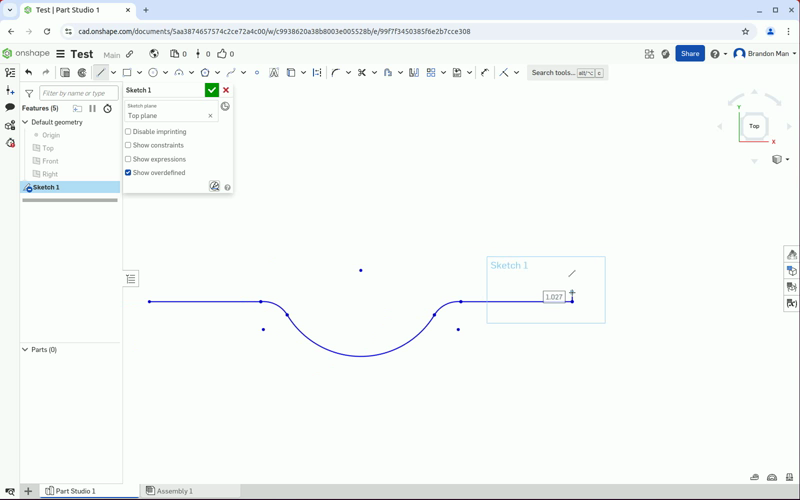
scroll(-6)
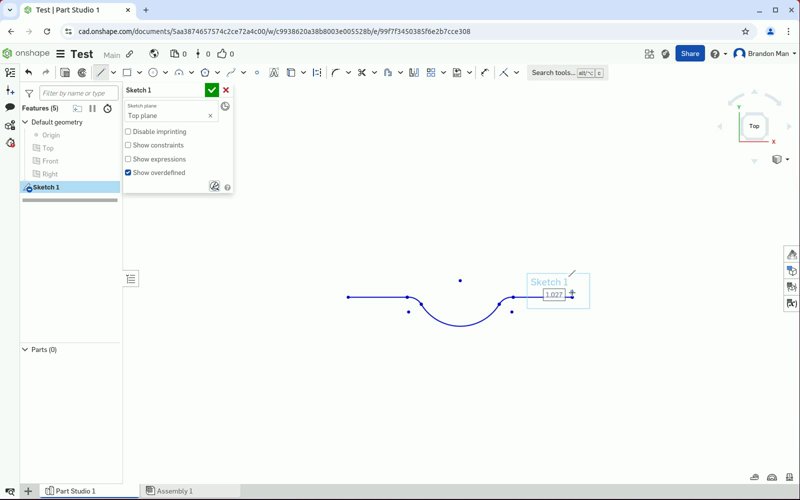
key_up(shift)
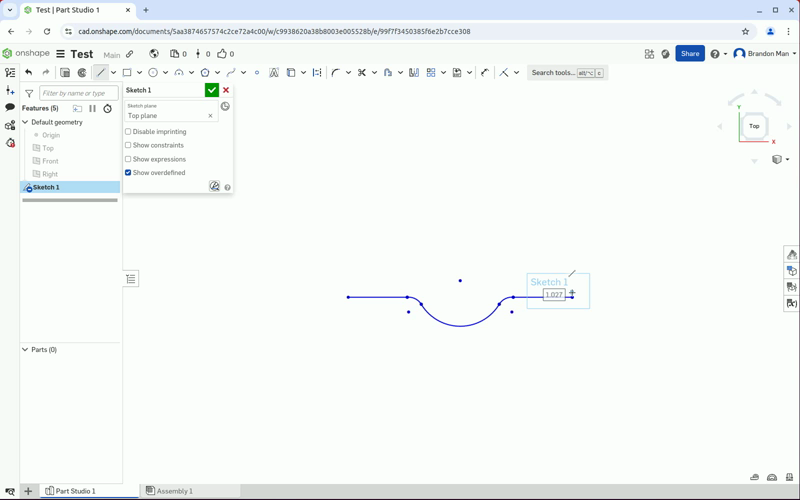
key_down(shift)
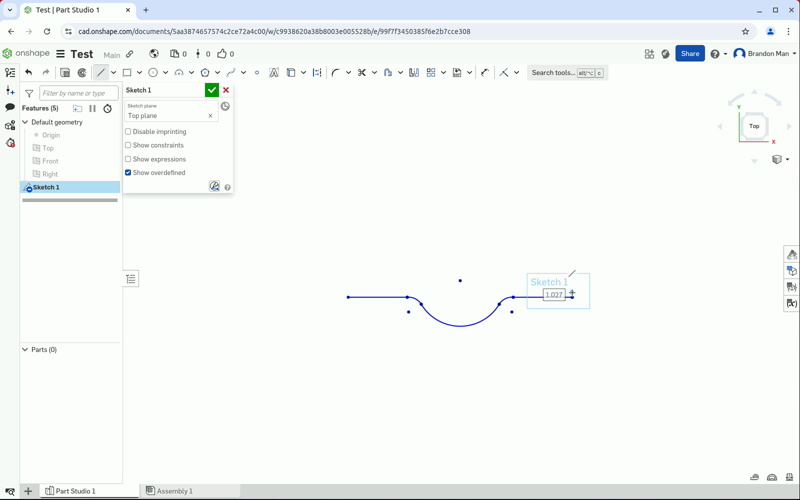
mouse_move(589, 292)
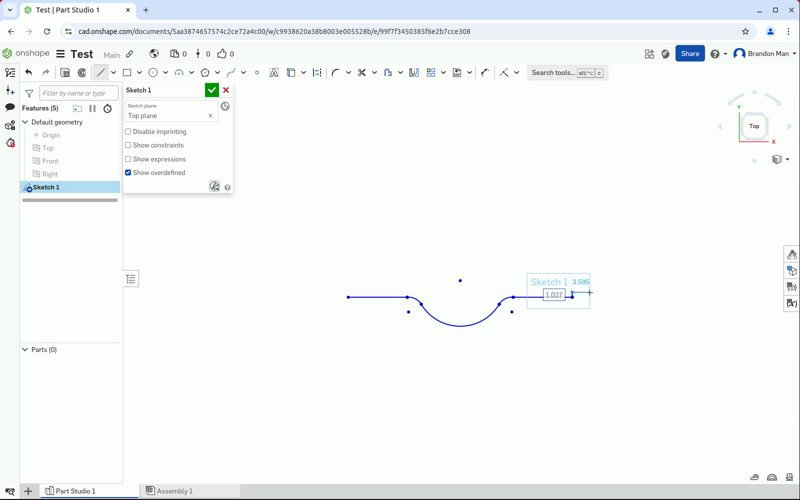
mouse_move(513, 292)
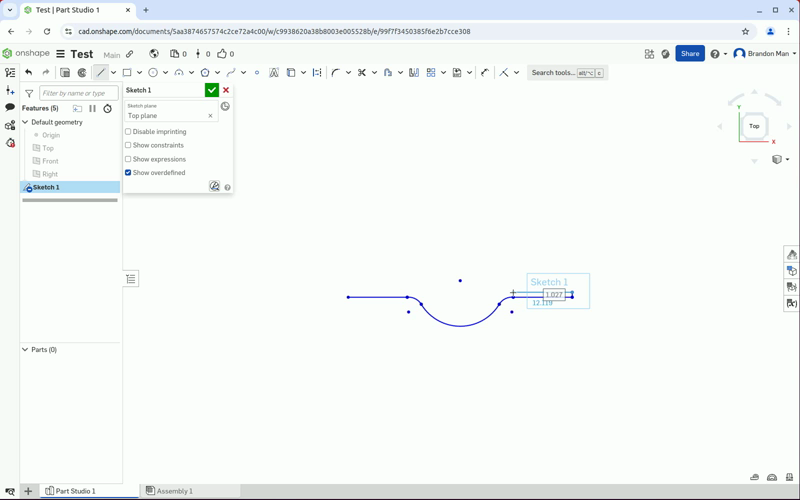
click(513, 292)
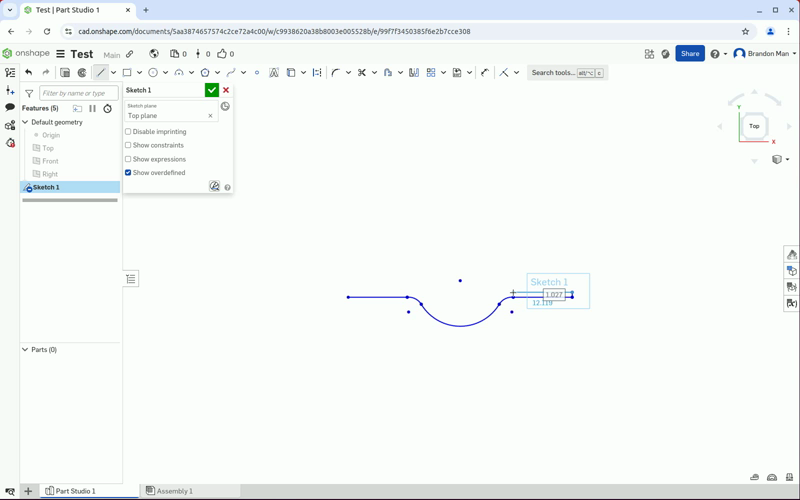
key_up(shift)
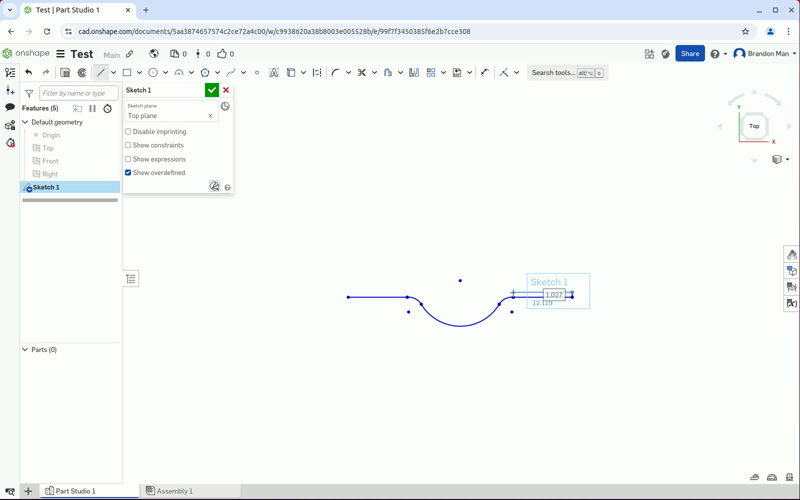
key(esc)
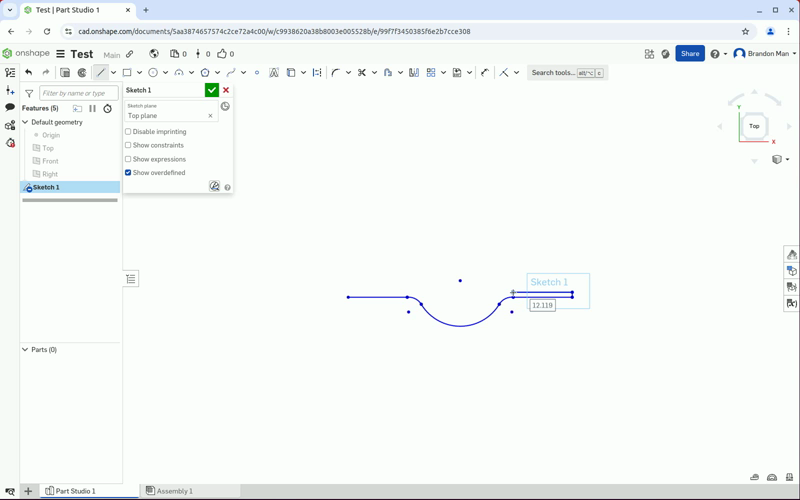
key(a)
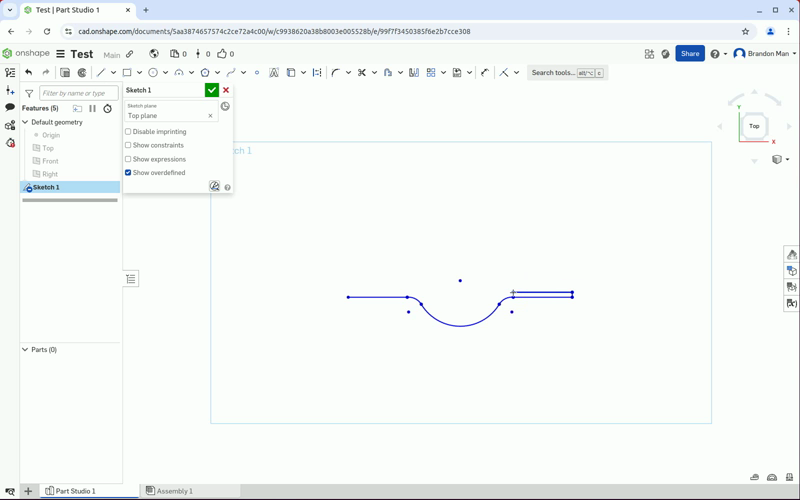
mouse_move(513, 292)
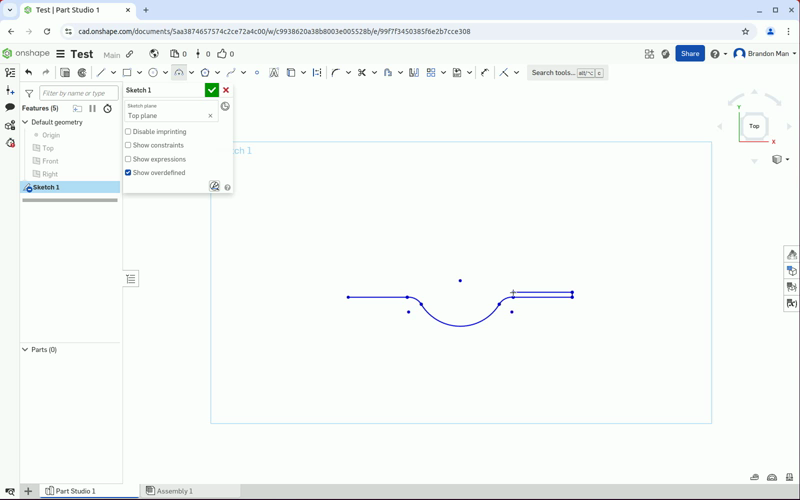
click(513, 292)
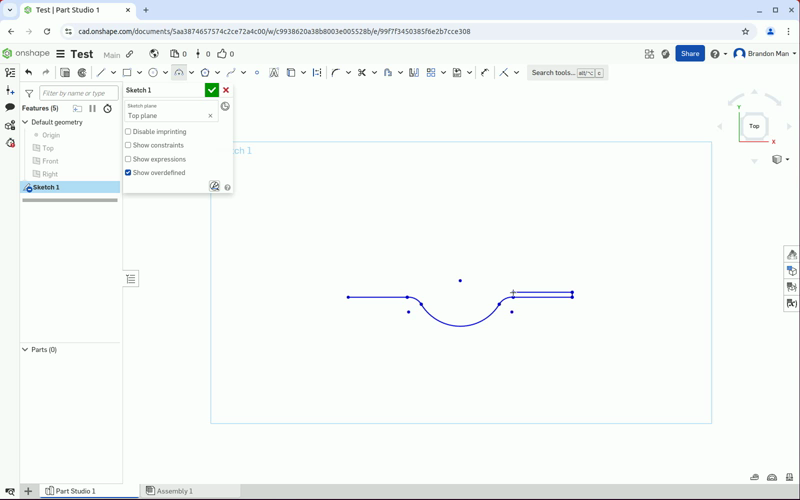
key_down(shift)
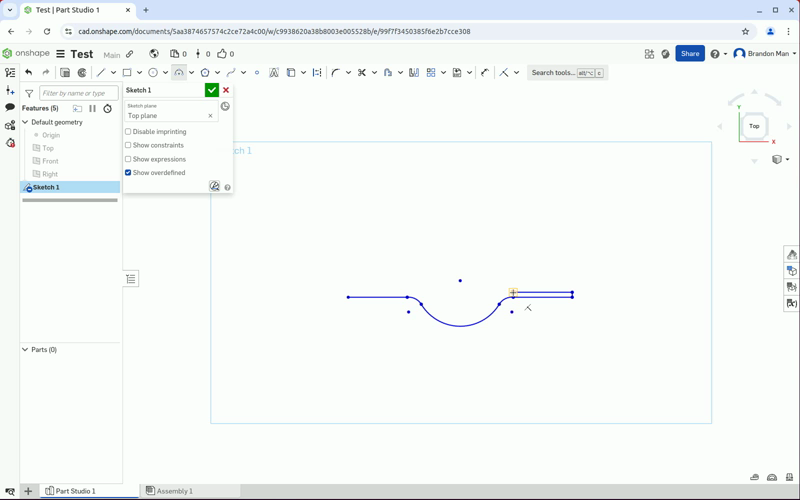
mouse_move(494, 301)
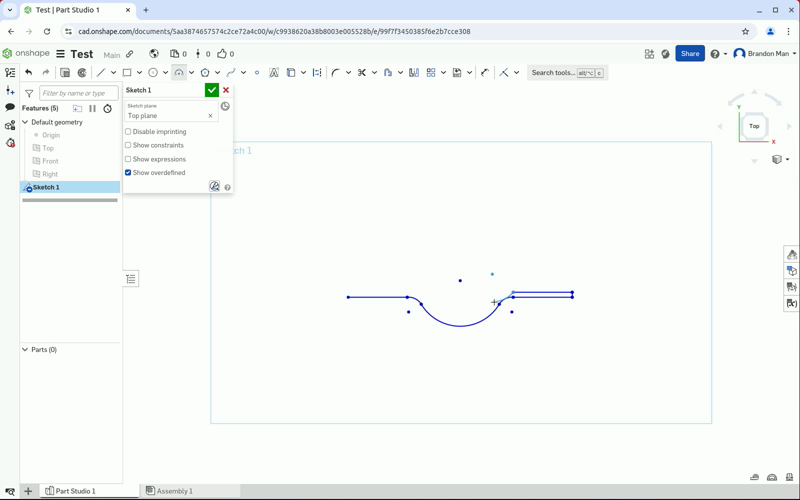
click(494, 301)
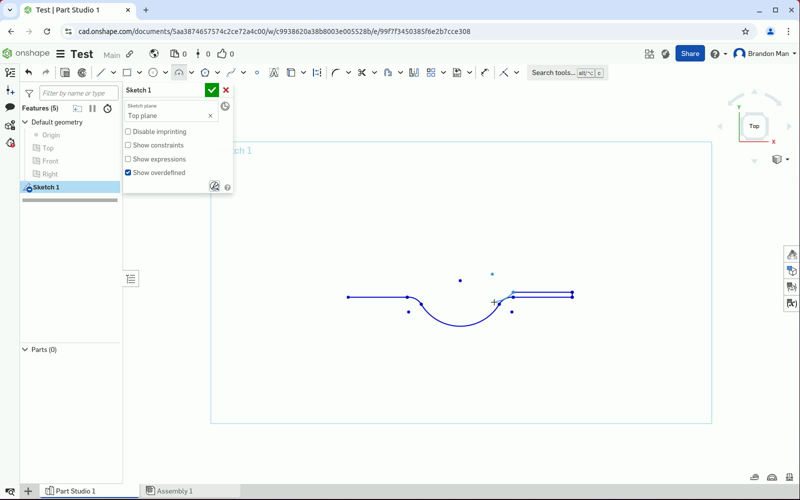
mouse_move(502, 294)
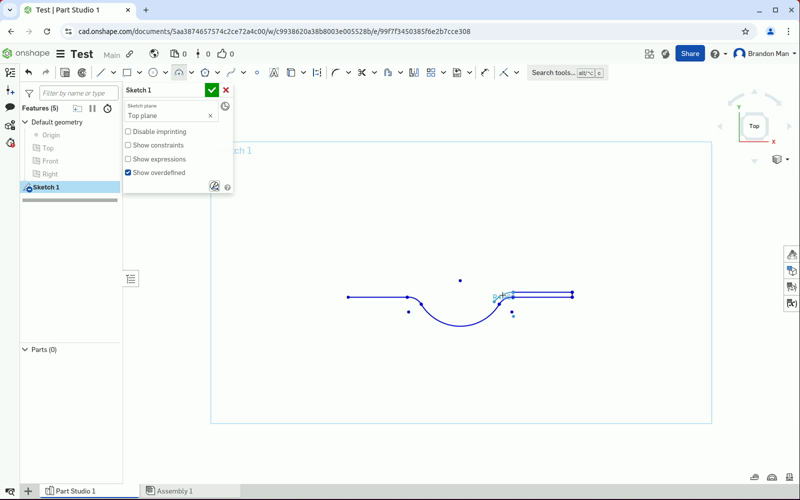
click(502, 294)
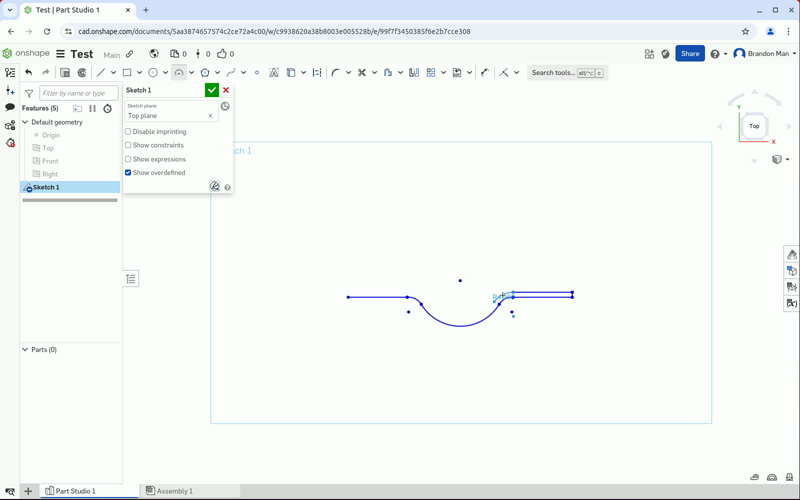
key_up(shift)
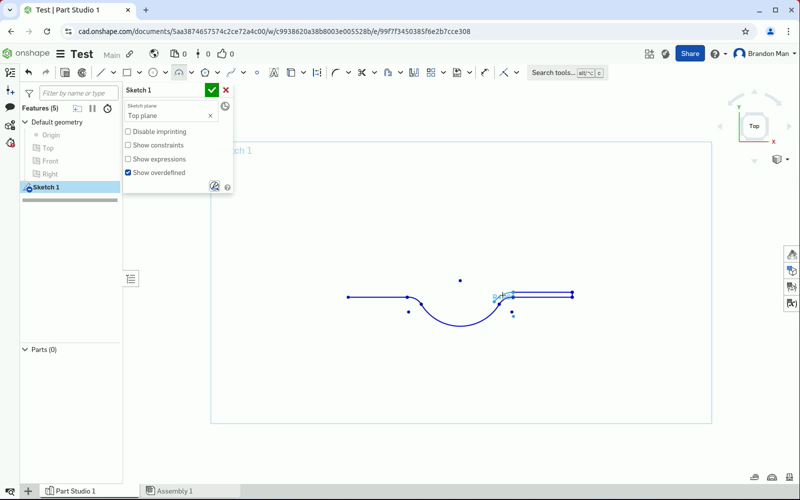
mouse_move(494, 301)
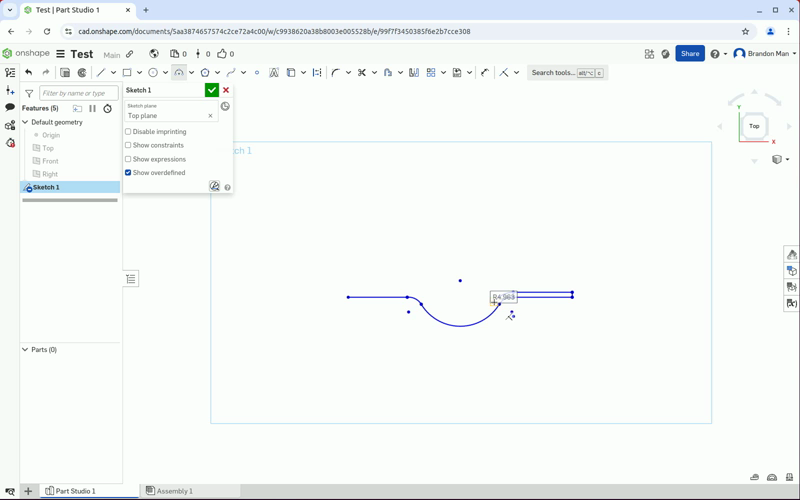
click(494, 301)
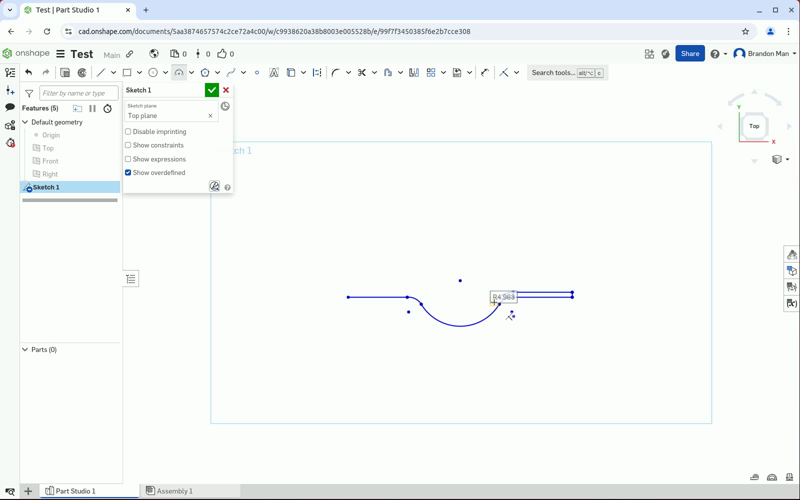
key_down(shift)
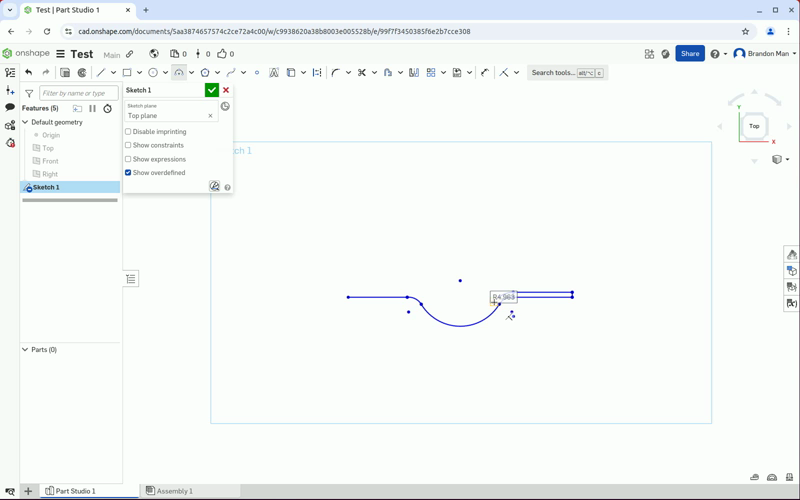
mouse_move(426, 301)
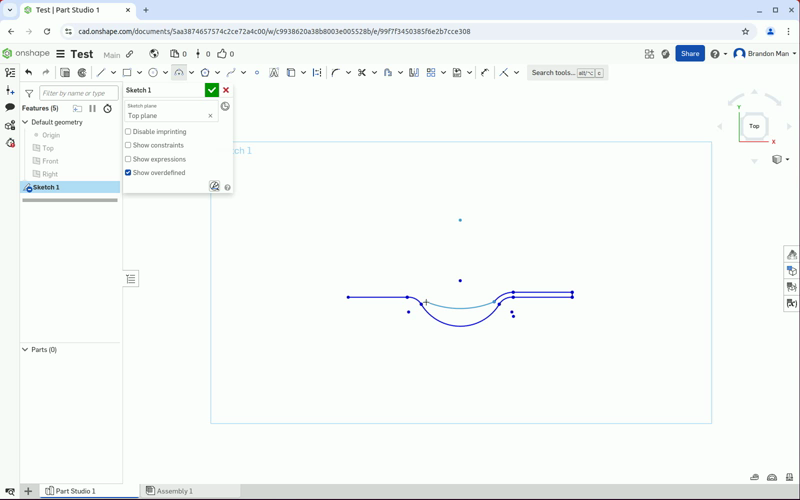
click(426, 301)
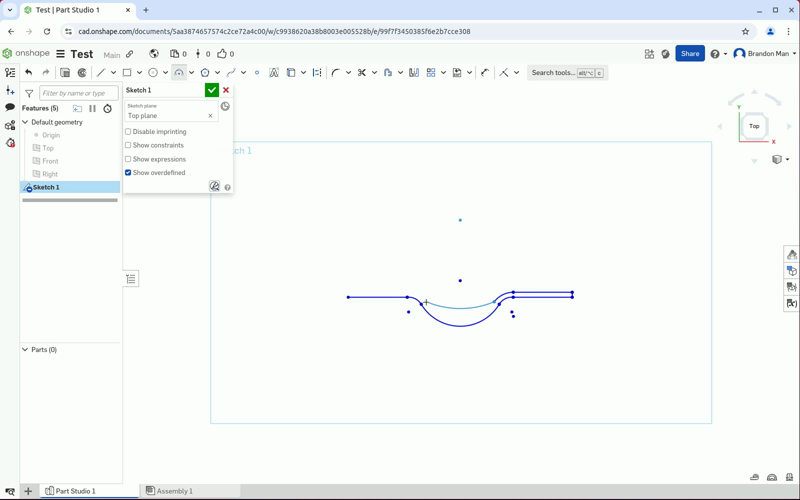
mouse_move(460, 321)
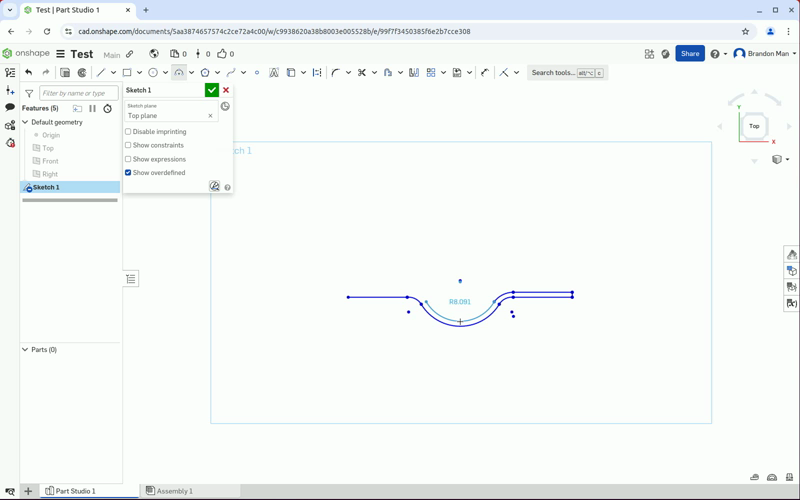
click(460, 321)
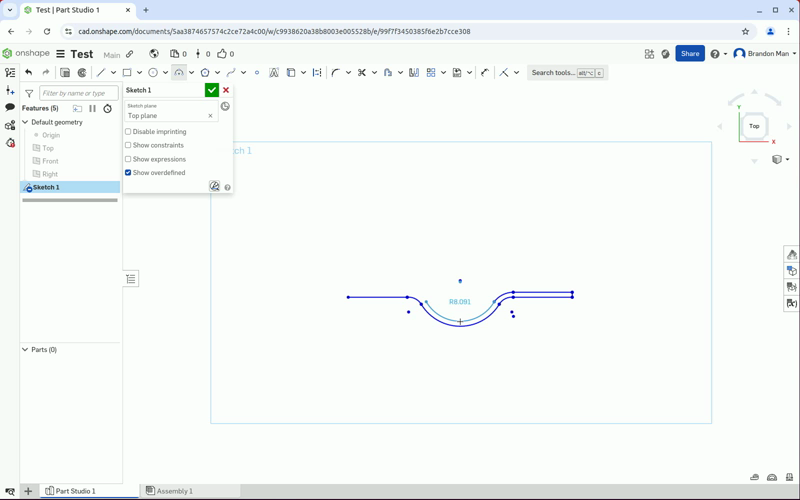
key_up(shift)
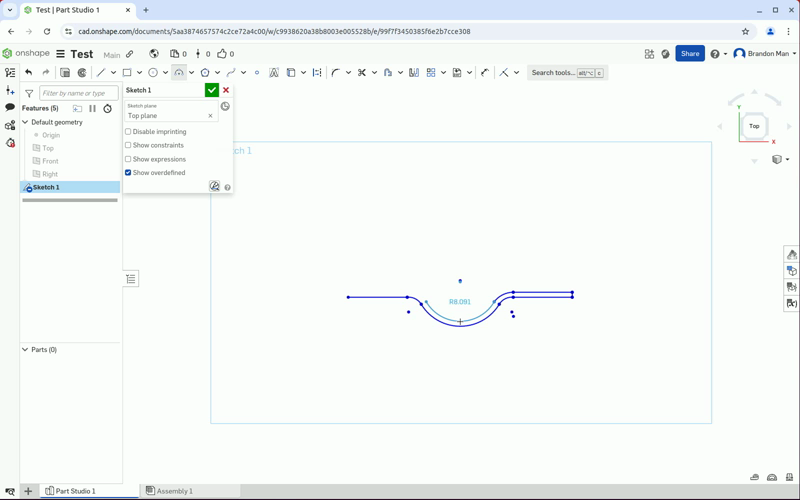
mouse_move(426, 301)
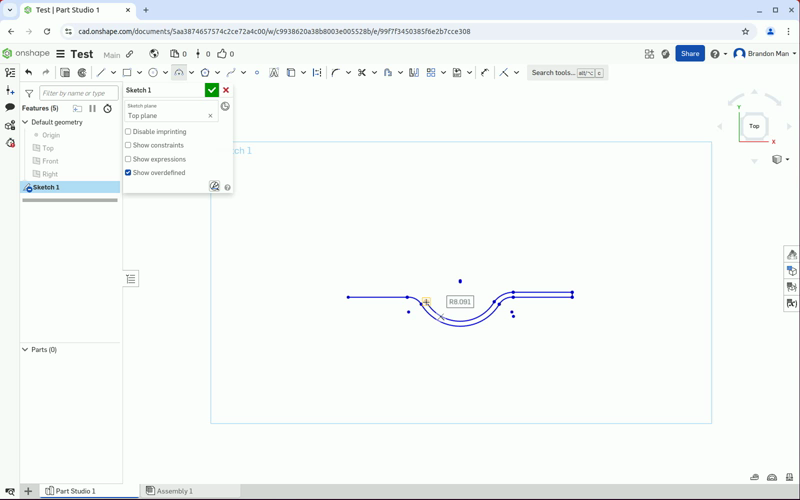
click(426, 301)
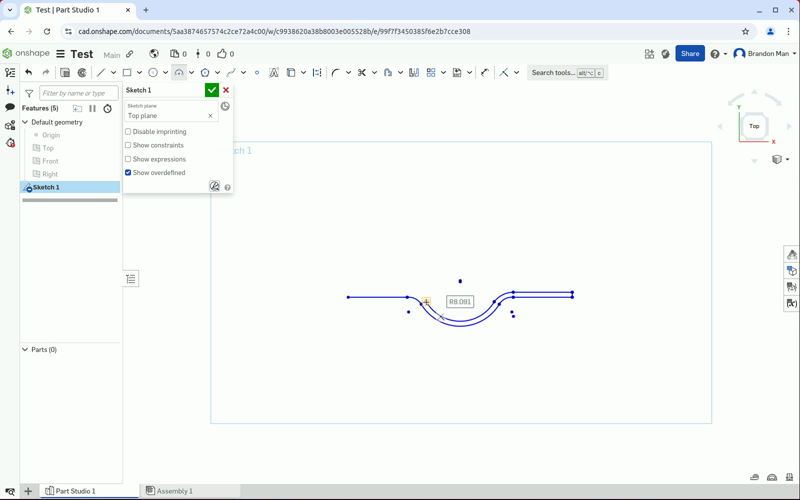
key_down(shift)
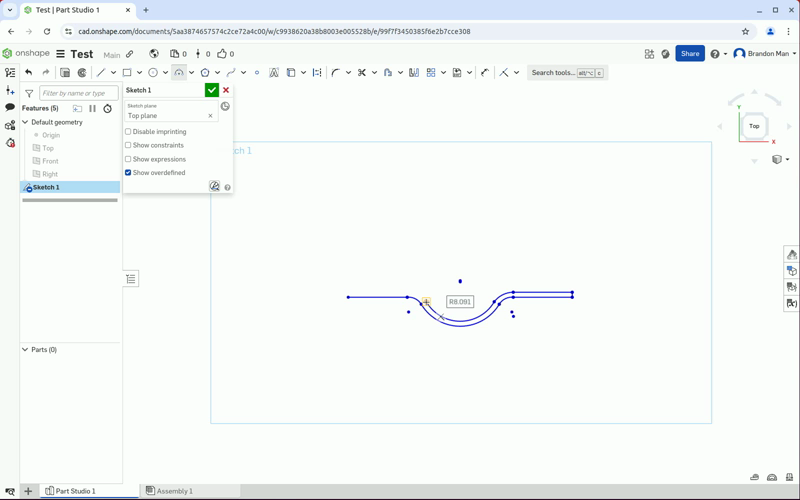
mouse_move(407, 292)
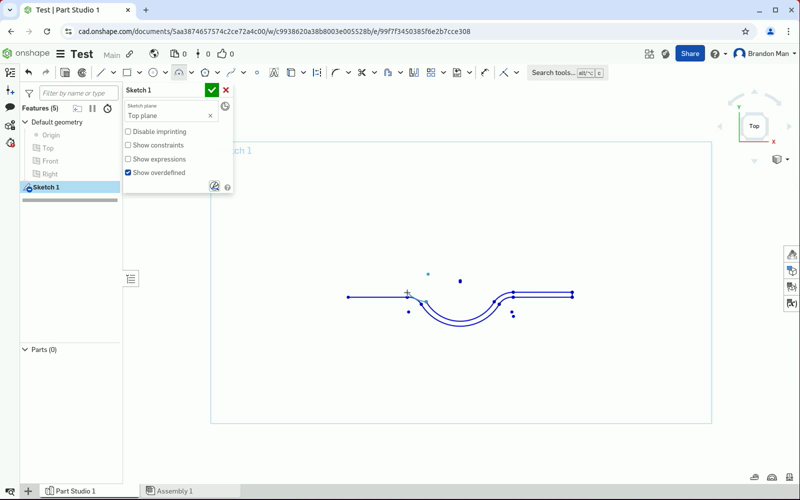
click(407, 292)
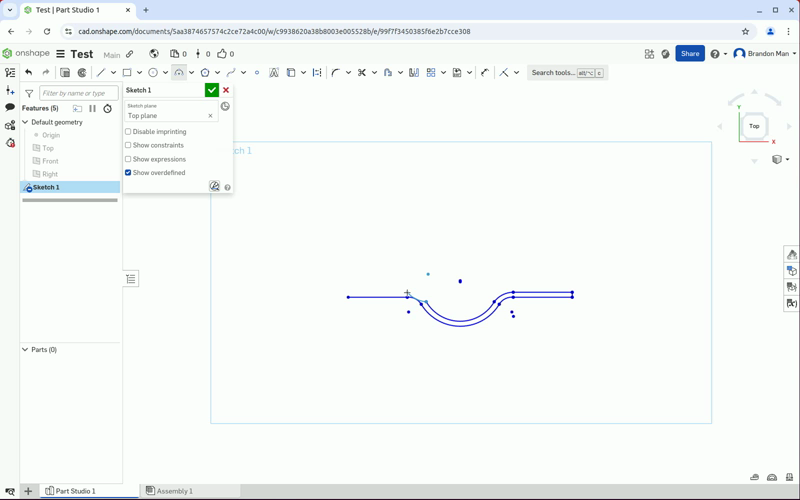
mouse_move(417, 294)
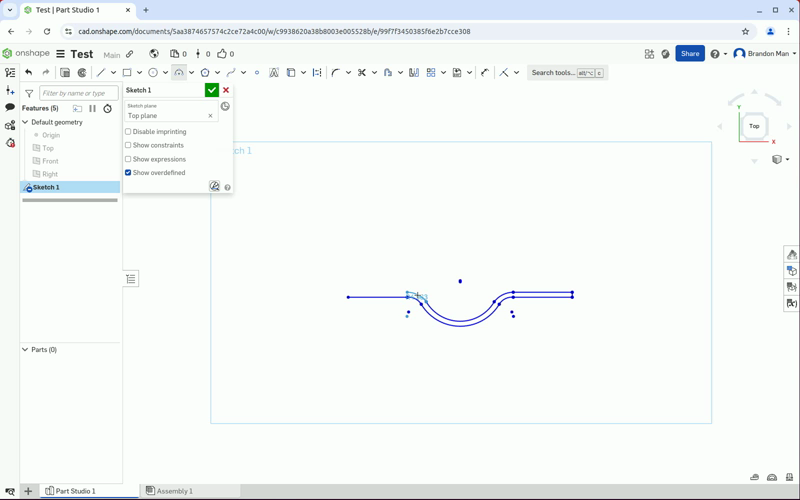
click(417, 294)
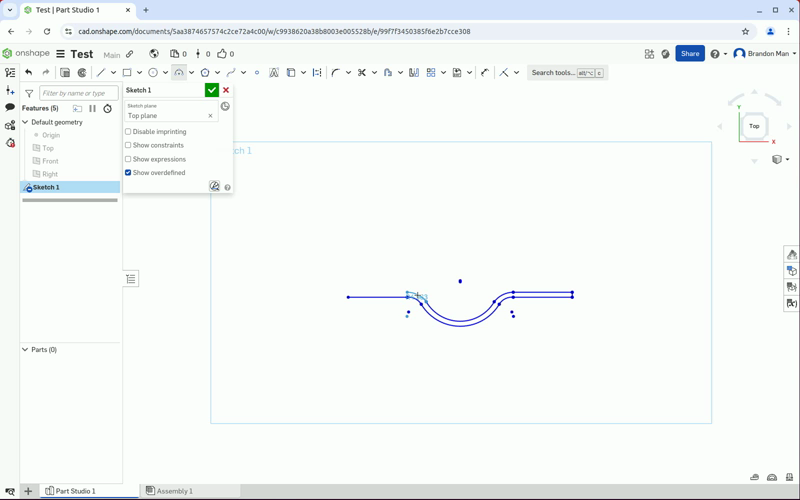
key_up(shift)
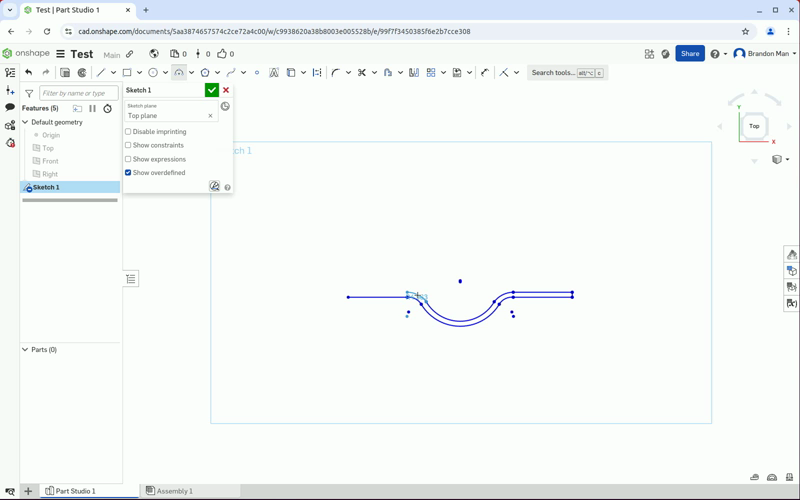
key(esc)
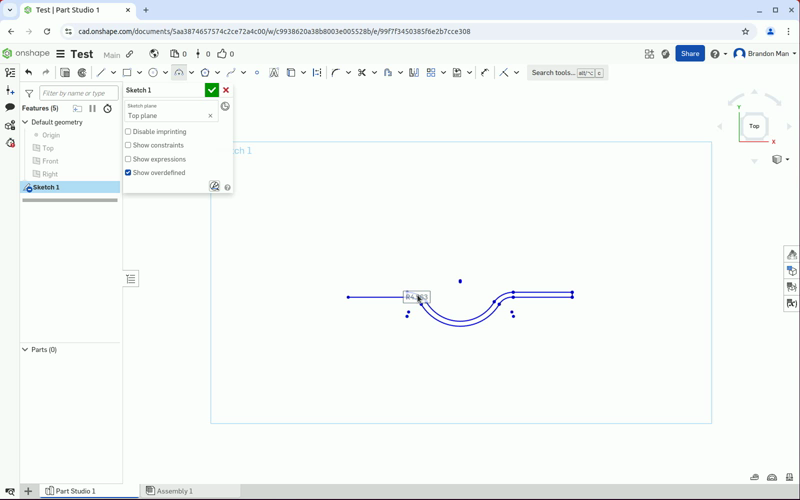
key(l)
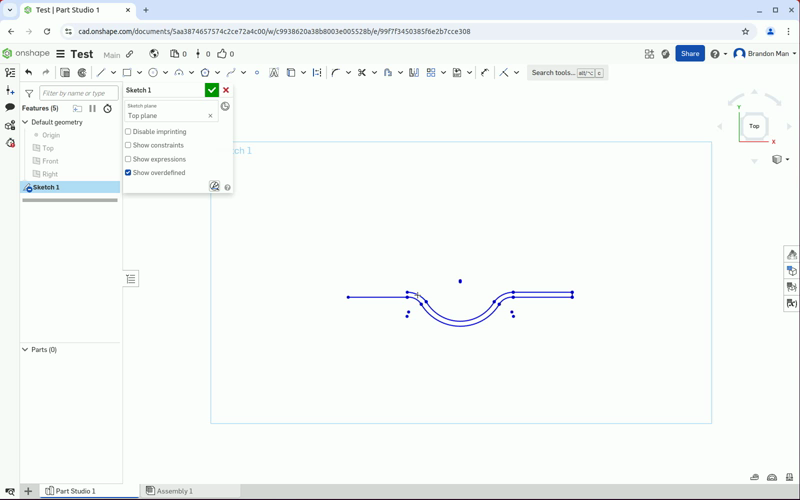
mouse_move(407, 292)
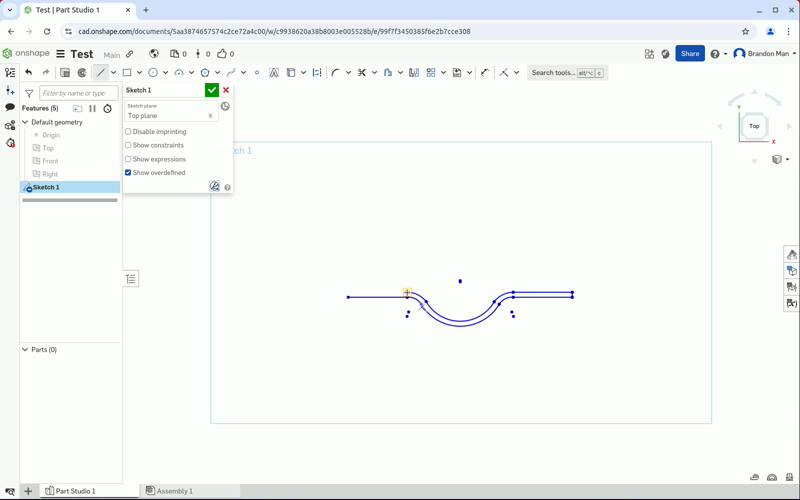
click(407, 292)
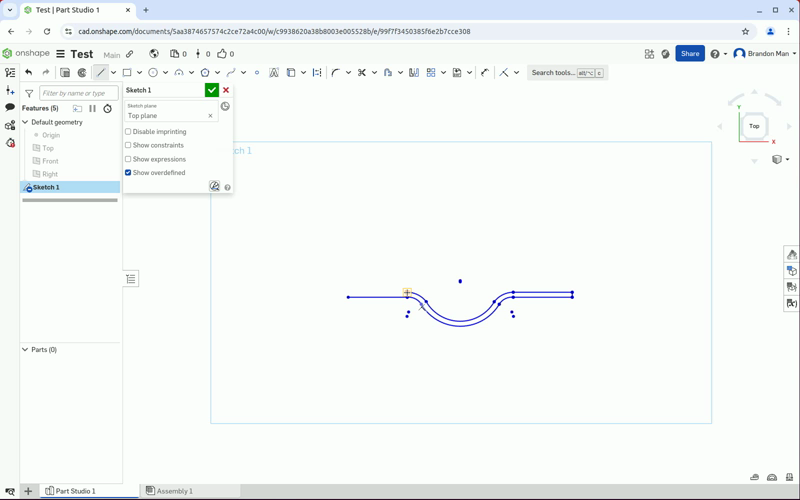
key_down(shift)
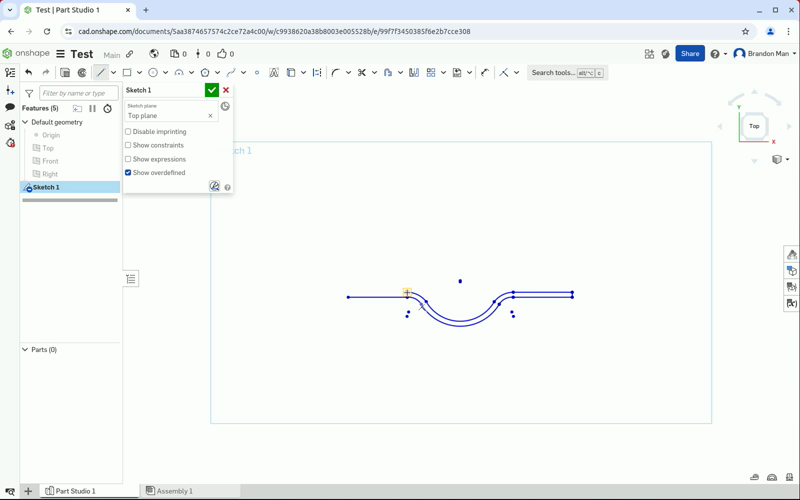
mouse_move(437, 292)
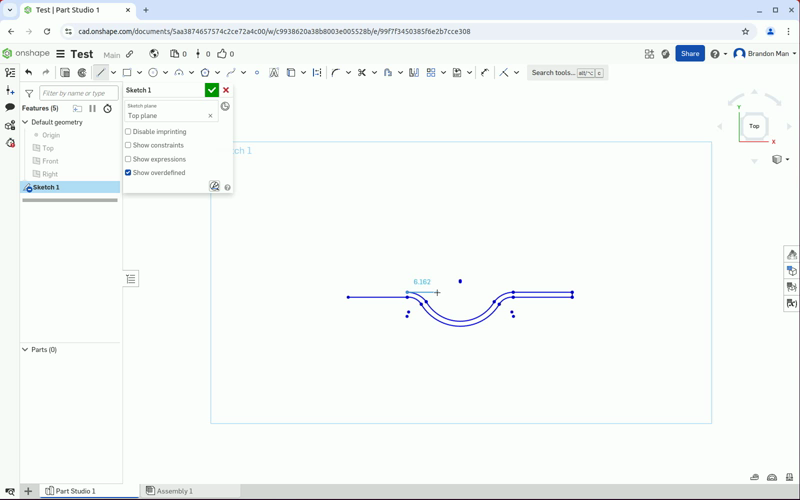
mouse_move(348, 292)
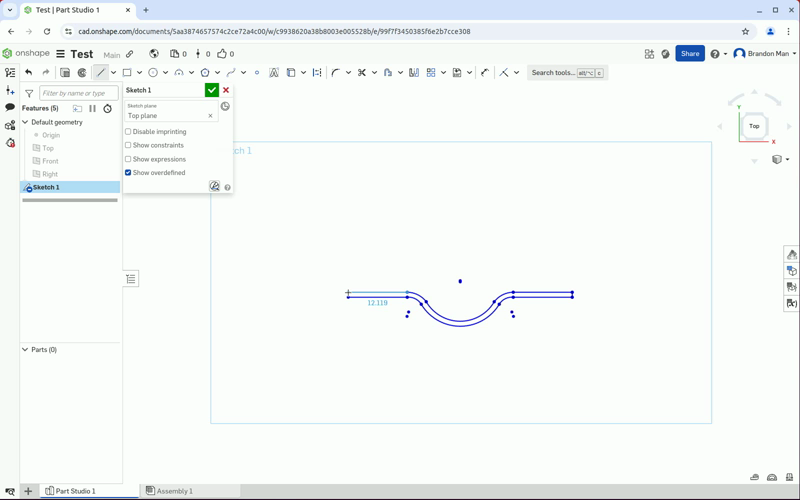
click(348, 292)
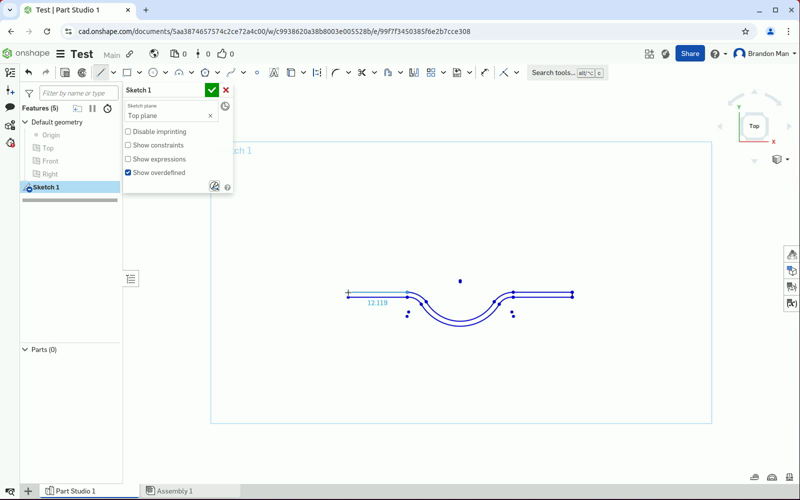
key_up(shift)
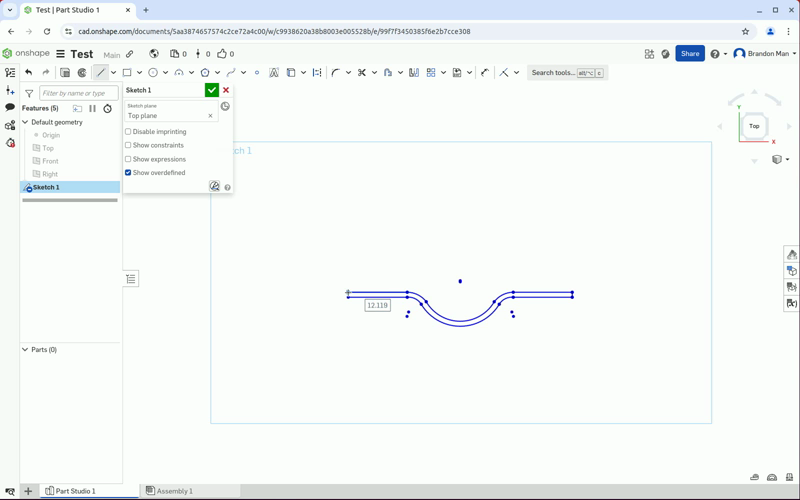
mouse_move(378, 292)
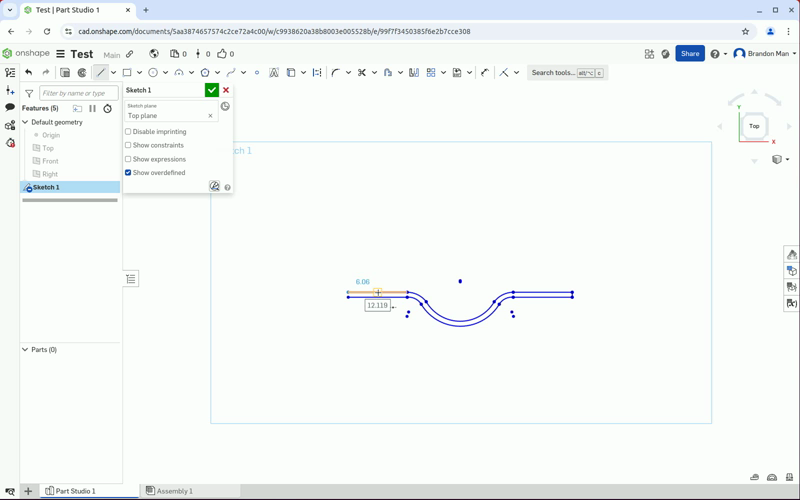
key_down(shift)
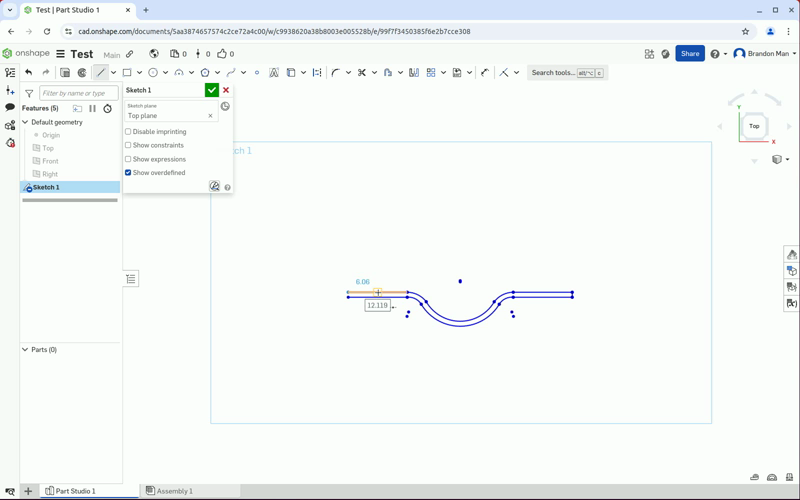
mouse_move(348, 297)
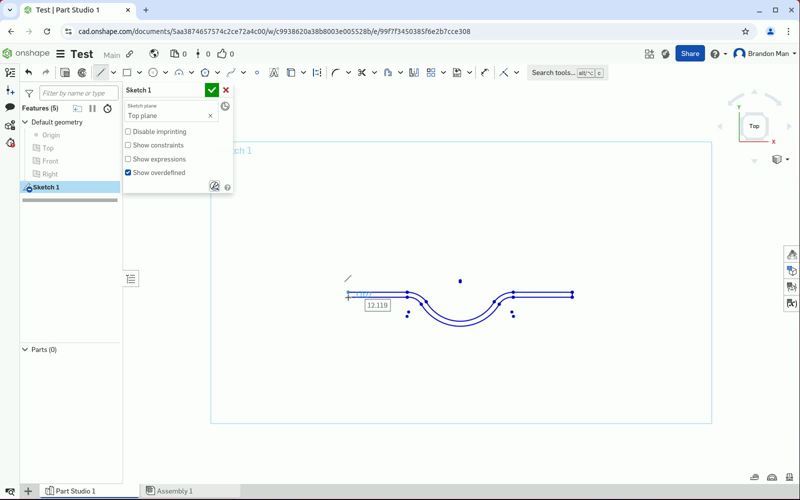
scroll(6)
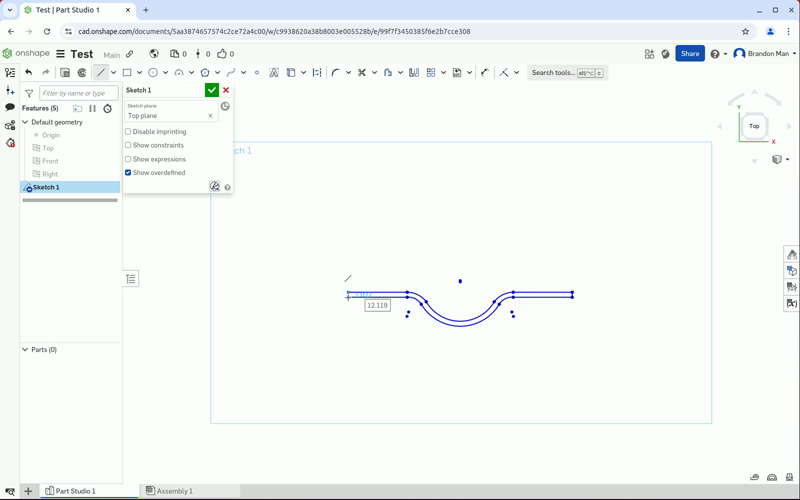
scroll(6)
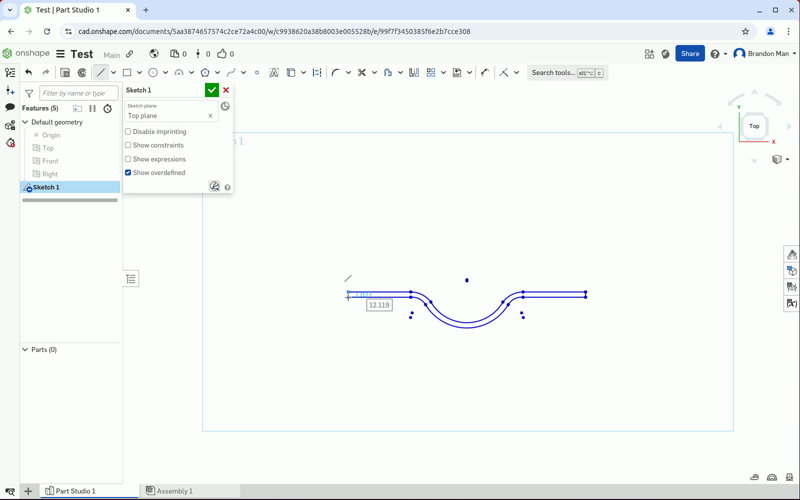
scroll(6)
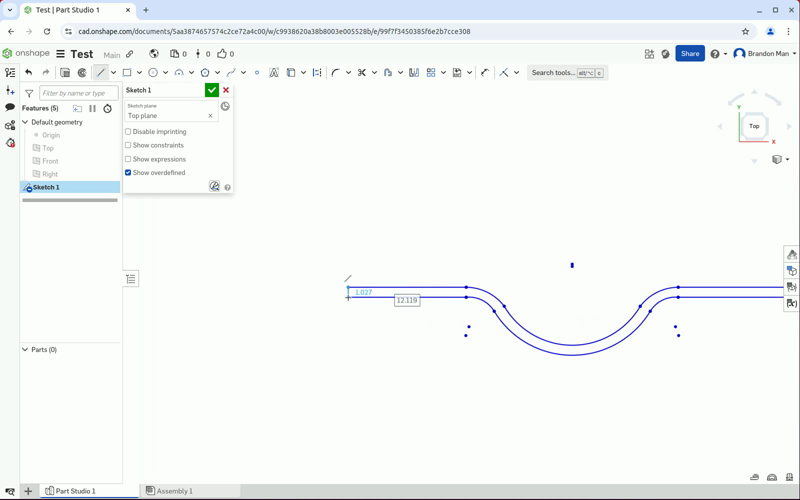
scroll(6)
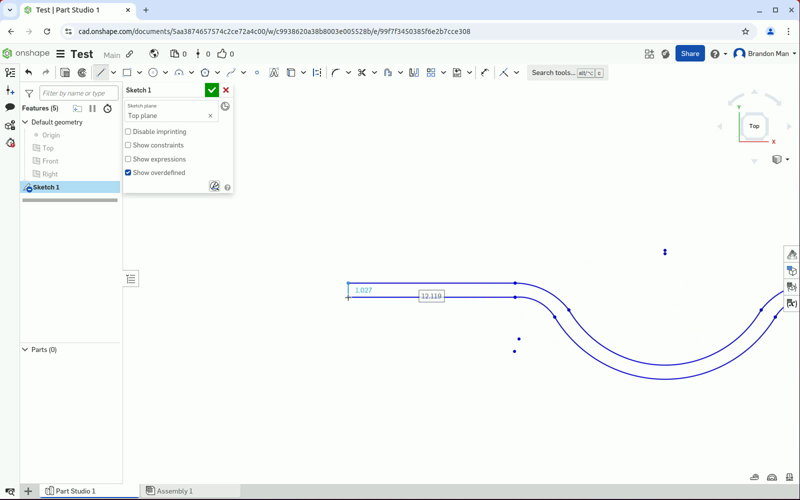
scroll(6)
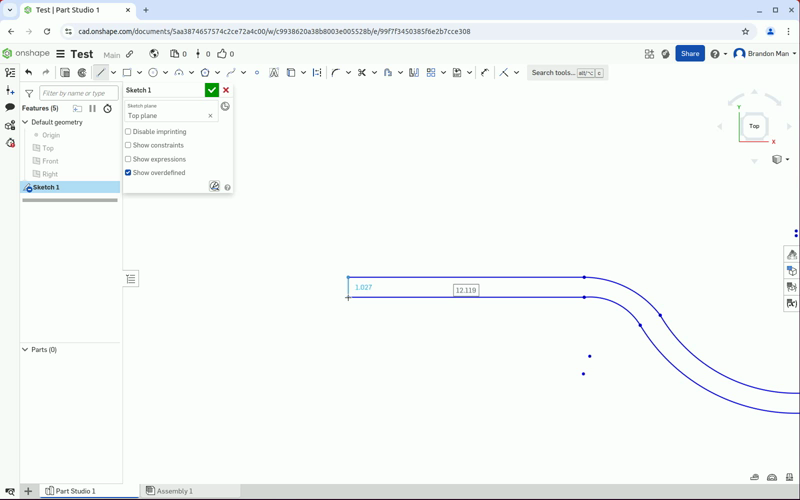
scroll(6)
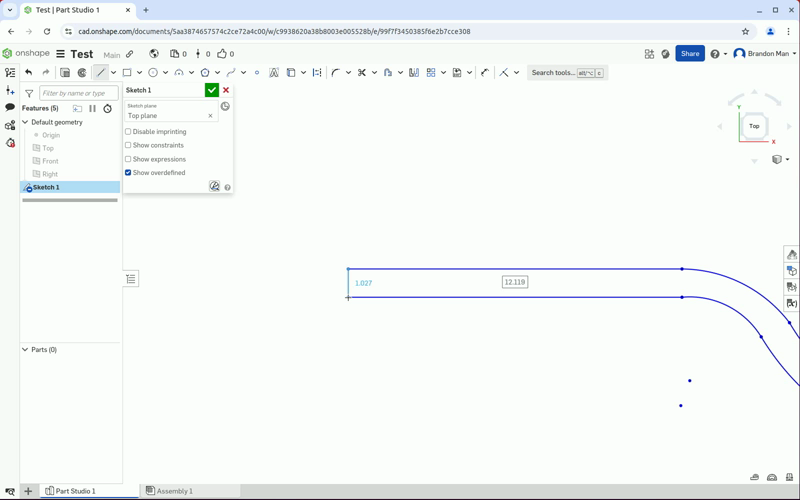
scroll(6)
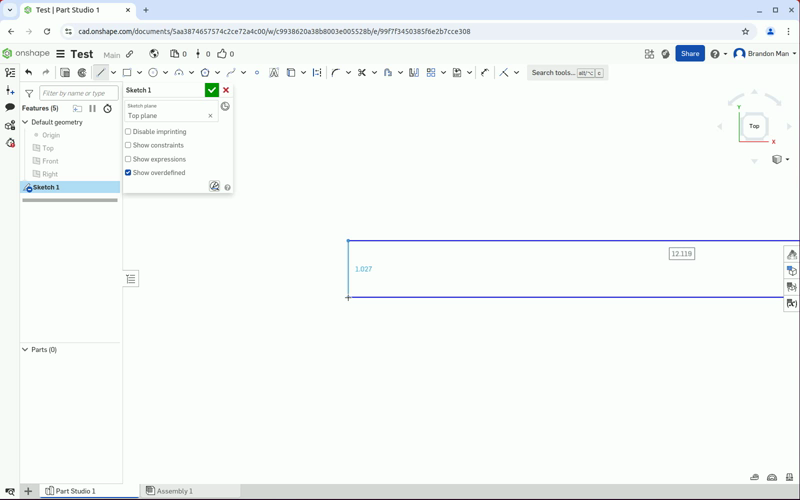
key_up(shift)
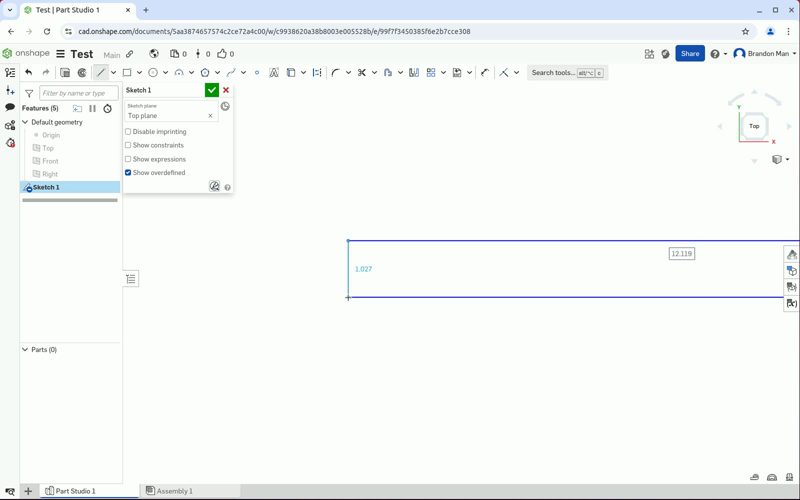
click(348, 297)
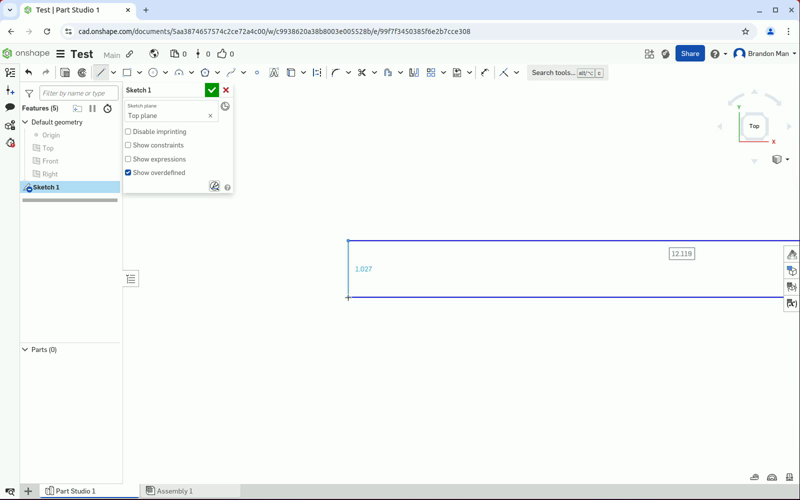
scroll(-6)
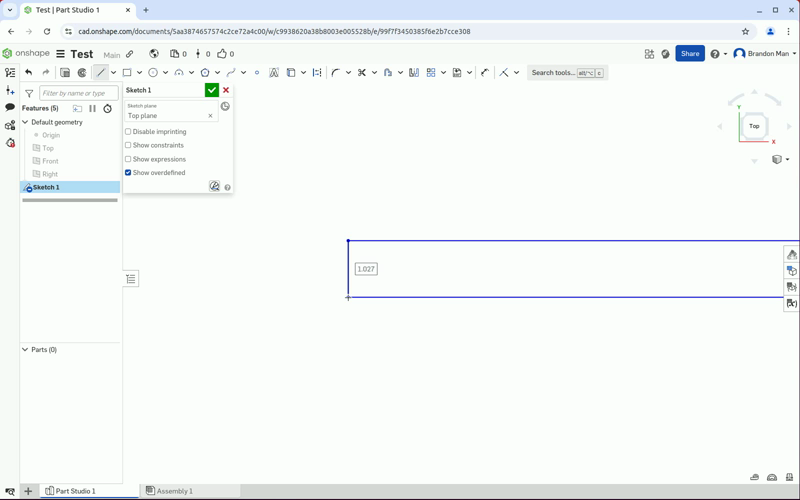
scroll(-6)
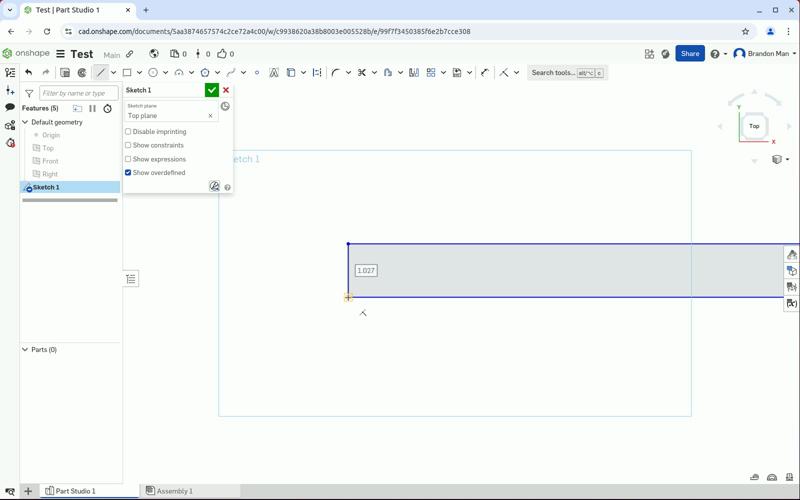
scroll(-6)
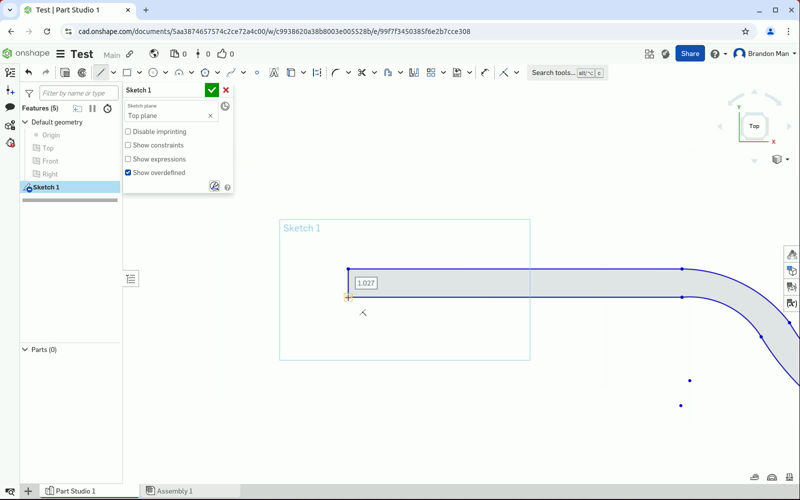
scroll(-6)
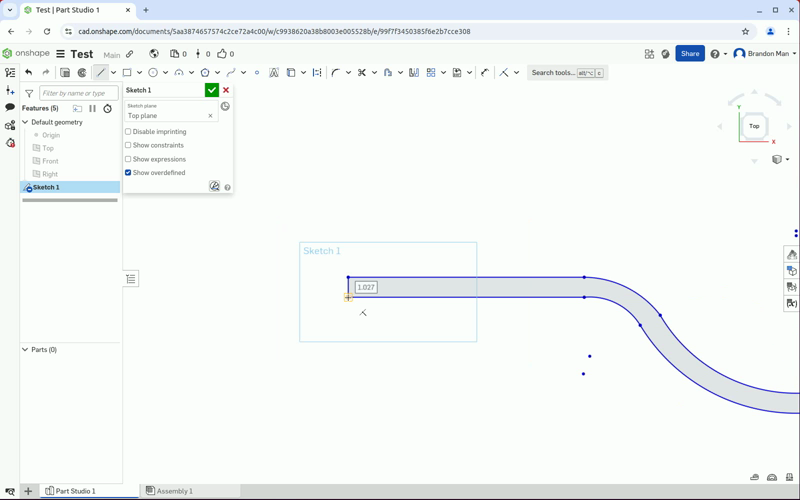
scroll(-6)
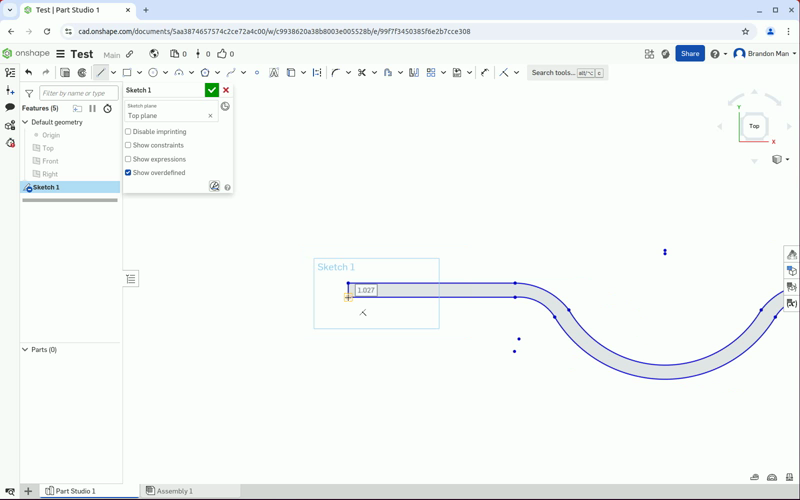
scroll(-6)
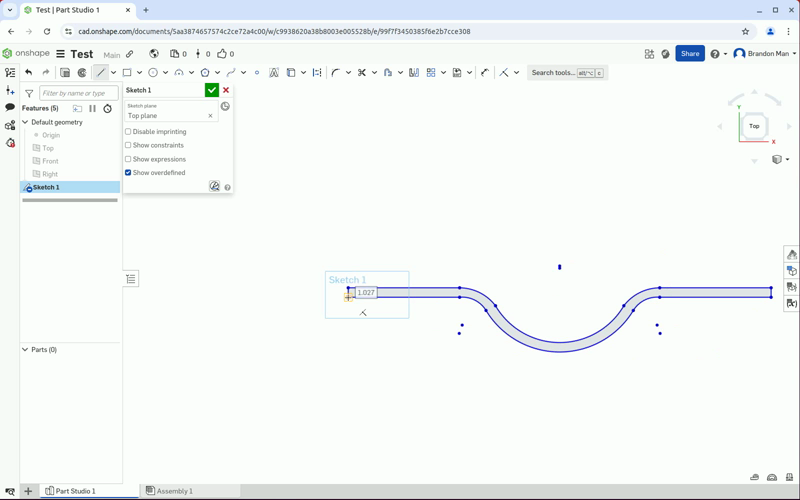
scroll(-6)
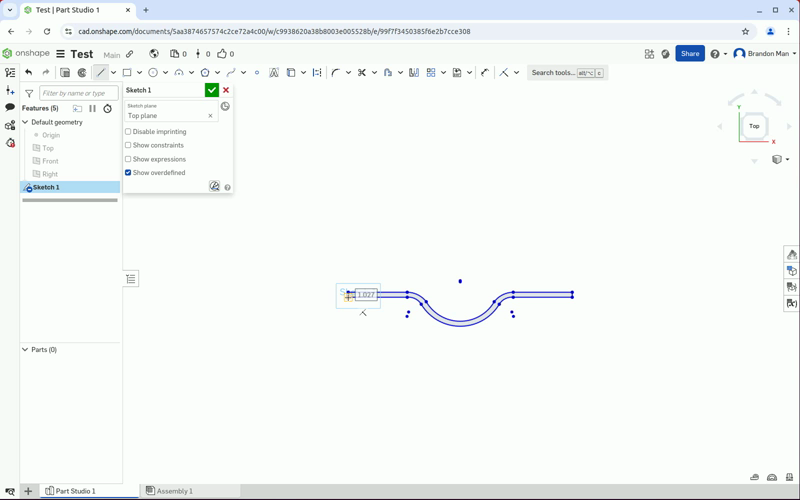
key(esc)
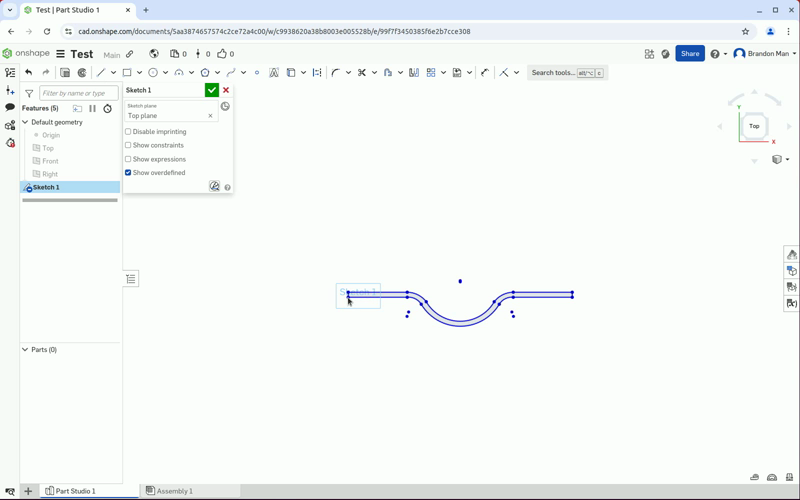
mouse_move(433, 312)
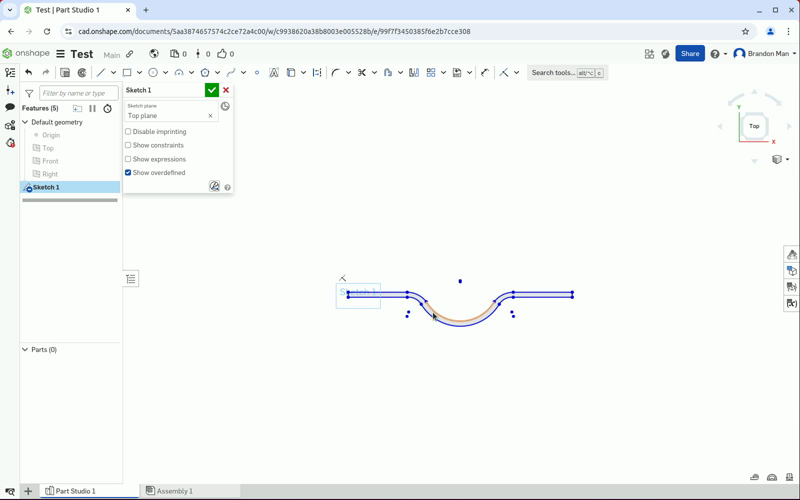
scroll(6)
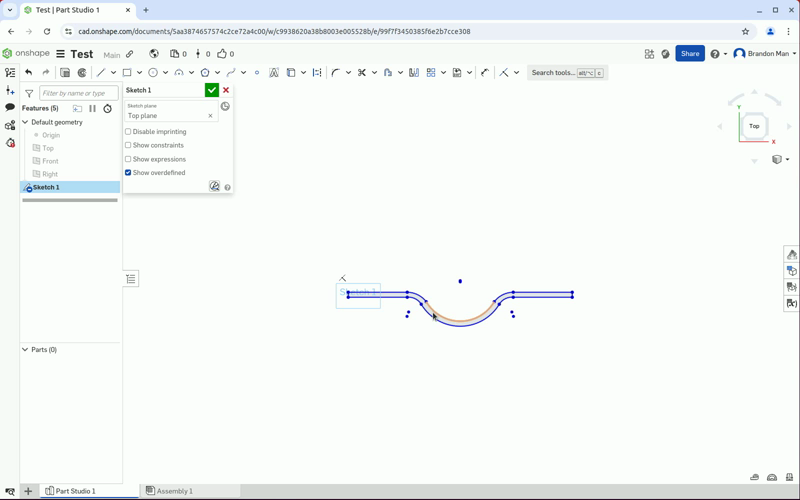
scroll(6)
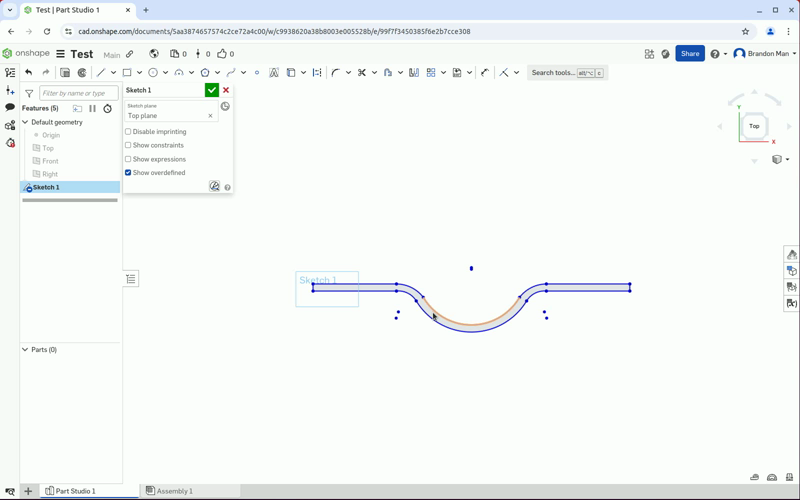
scroll(6)
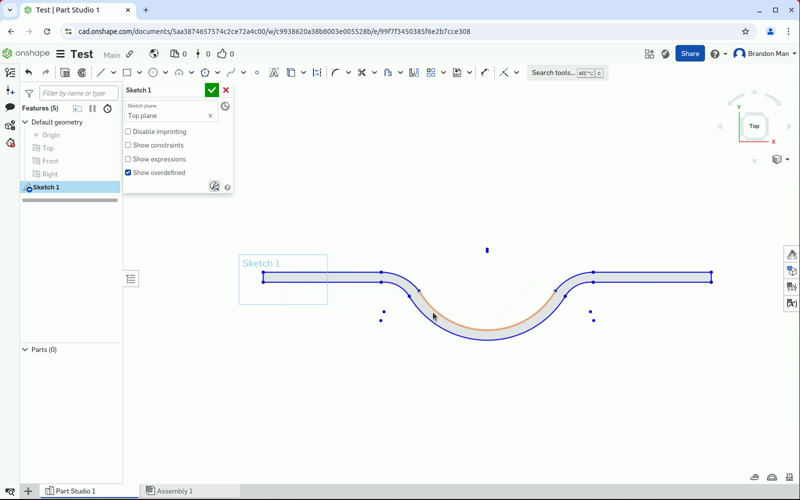
scroll(6)
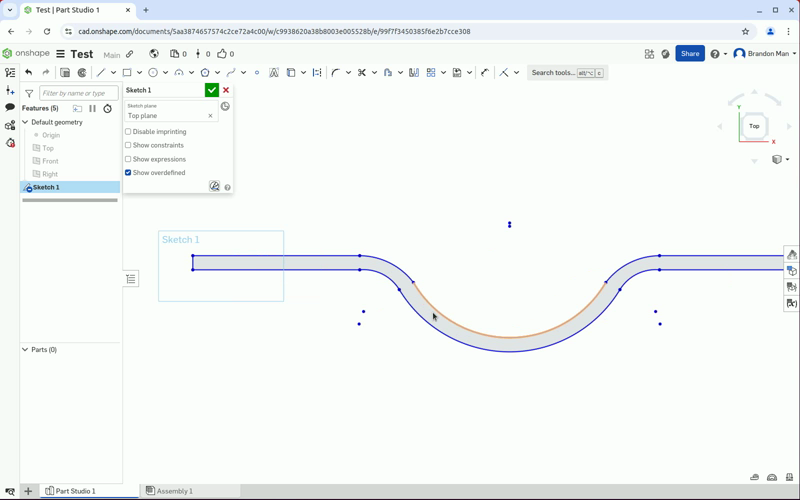
scroll(6)
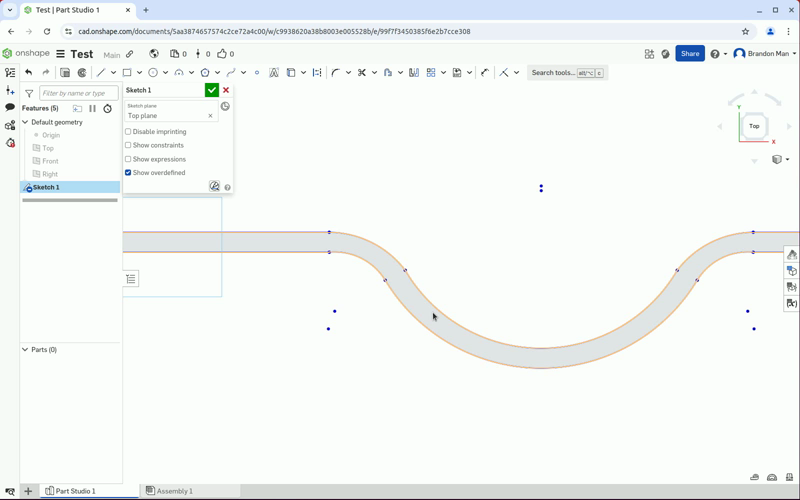
scroll(6)
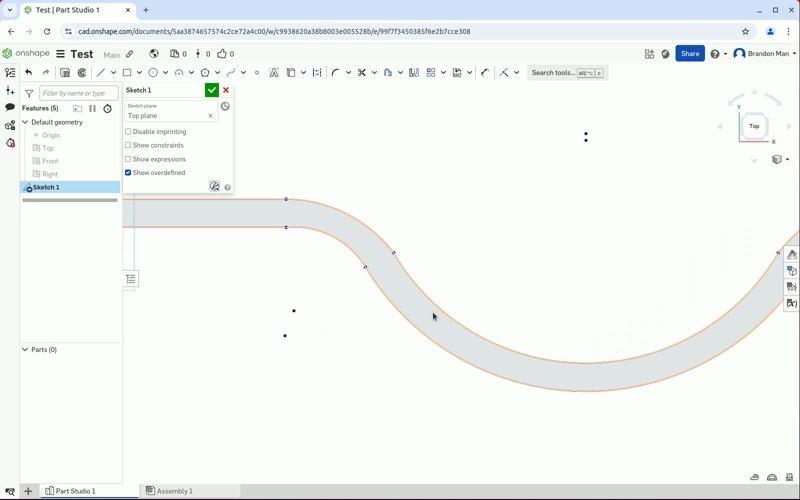
scroll(6)
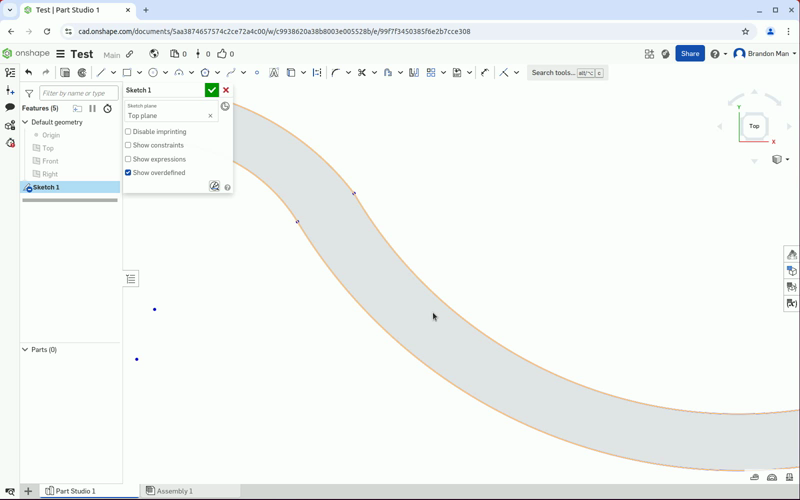
click(433, 312)
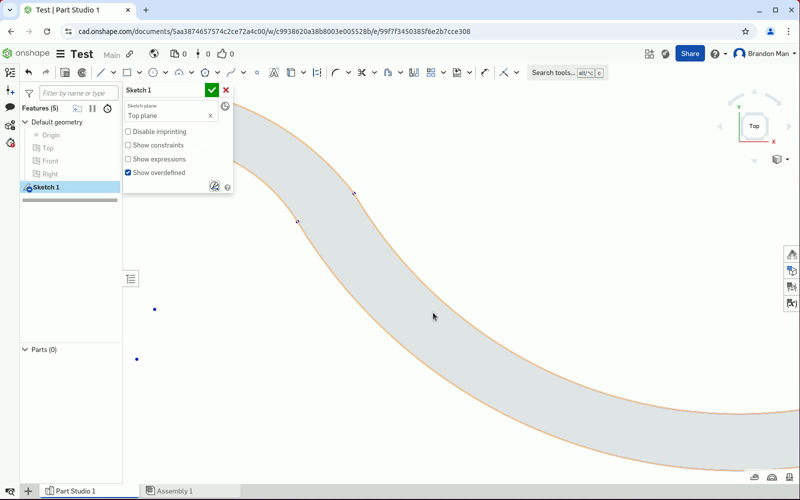
scroll(-6)
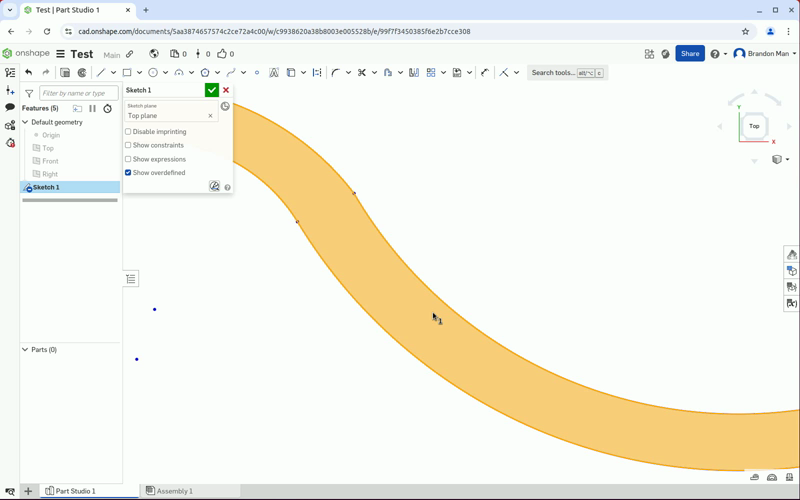
scroll(-6)
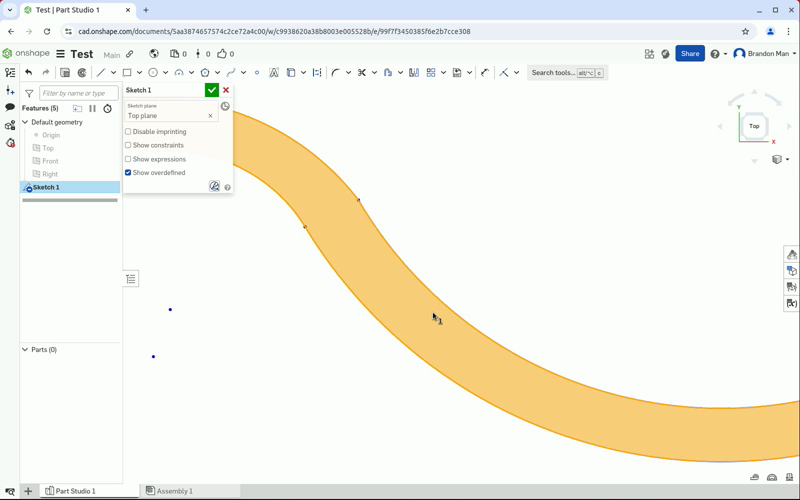
scroll(-6)
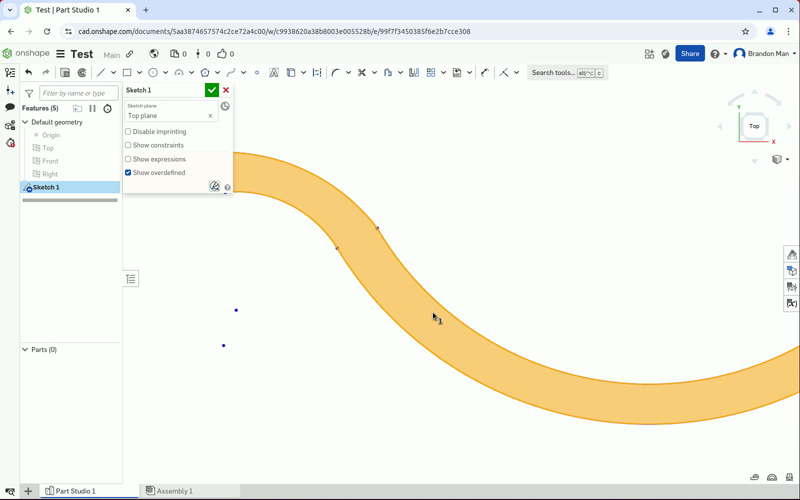
scroll(-6)
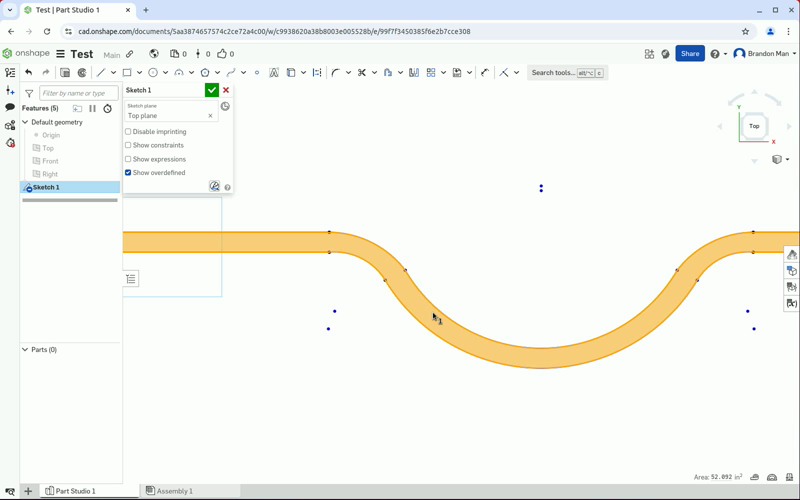
scroll(-6)
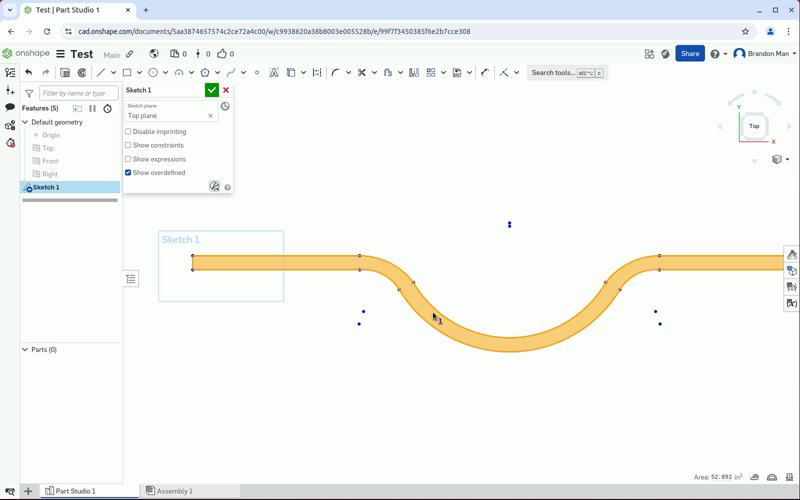
scroll(-6)
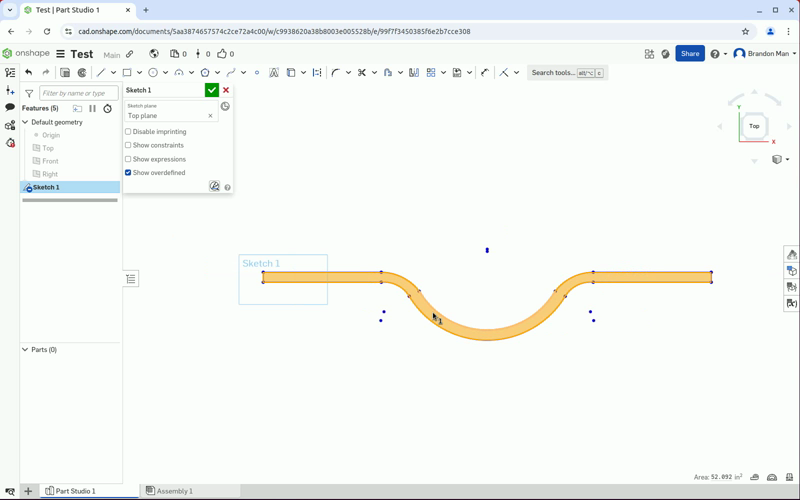
scroll(-6)
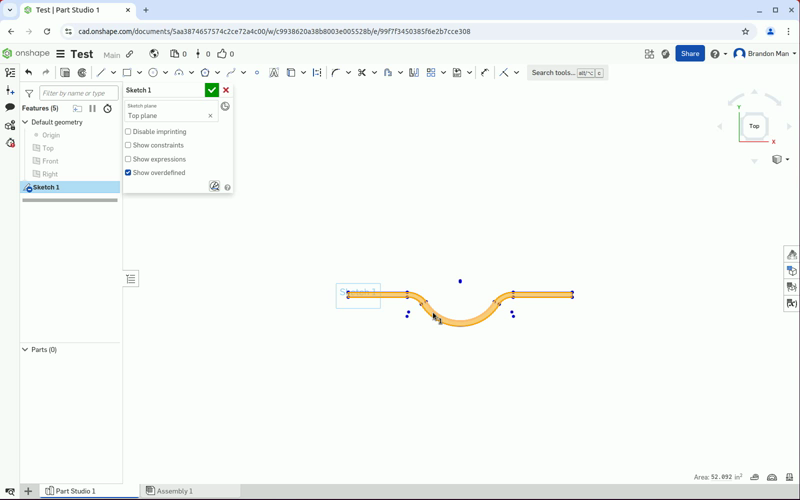
mouse_move(73, 352)
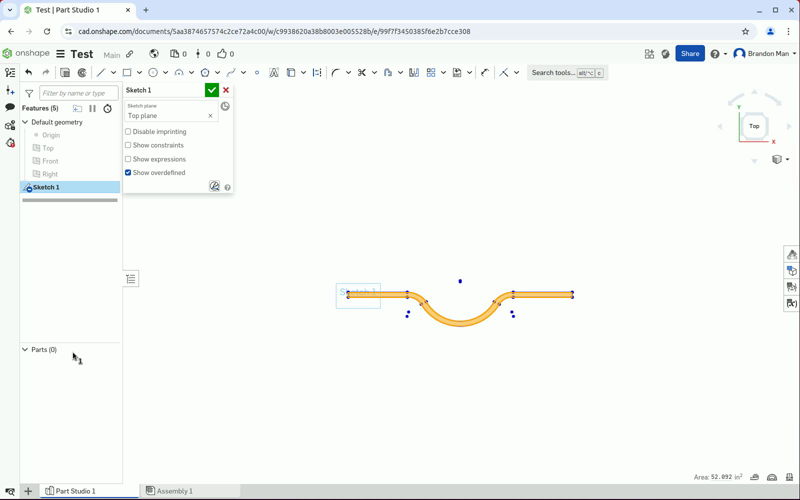
key(shift+y)
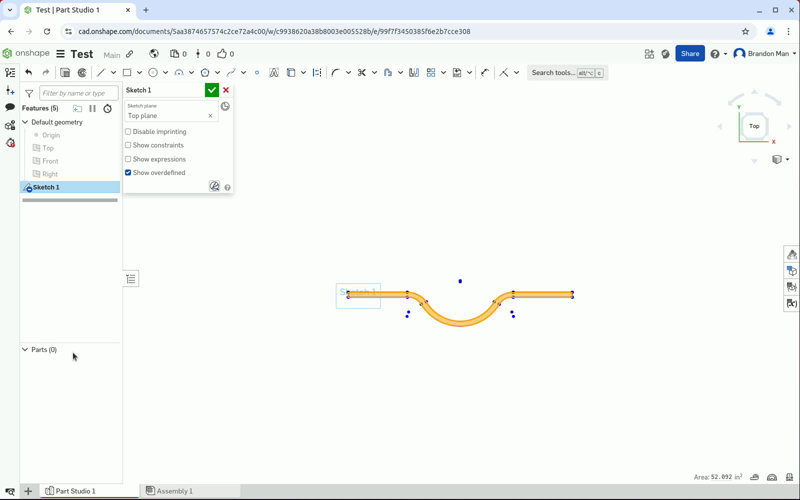
key(shift+e)
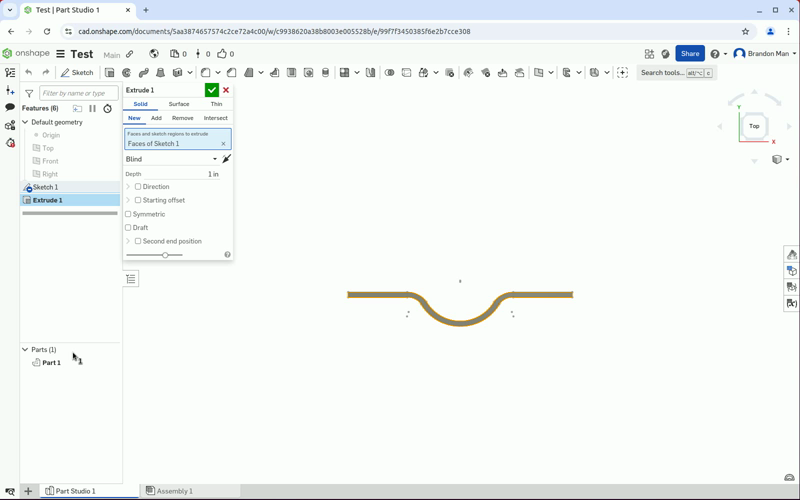
mouse_move(143, 106)
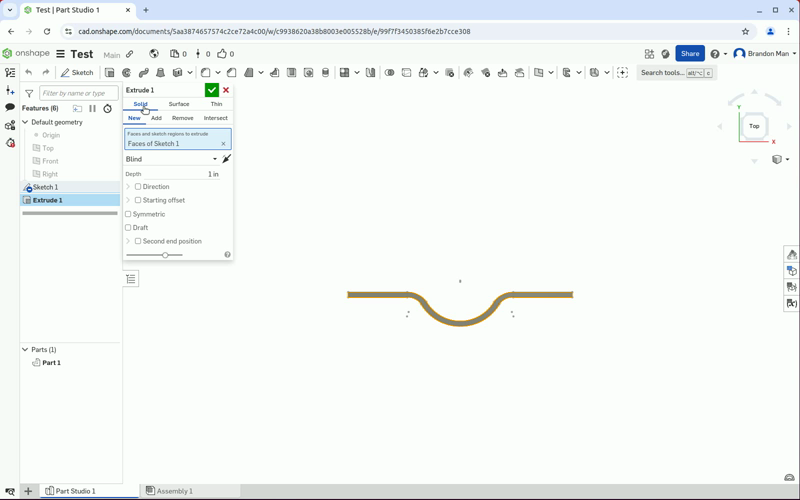
click(143, 106)
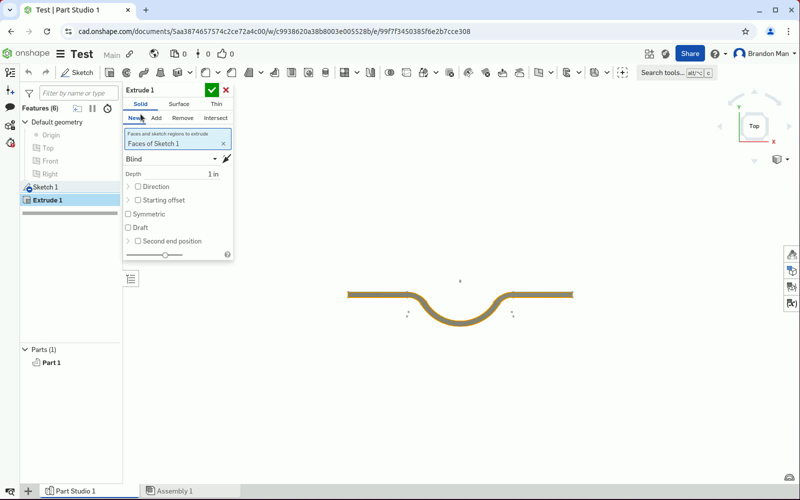
mouse_move(137, 120)
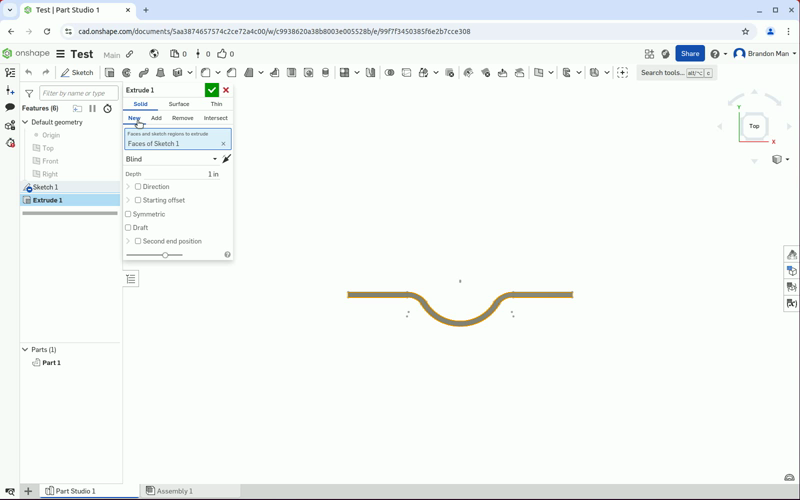
click(137, 120)
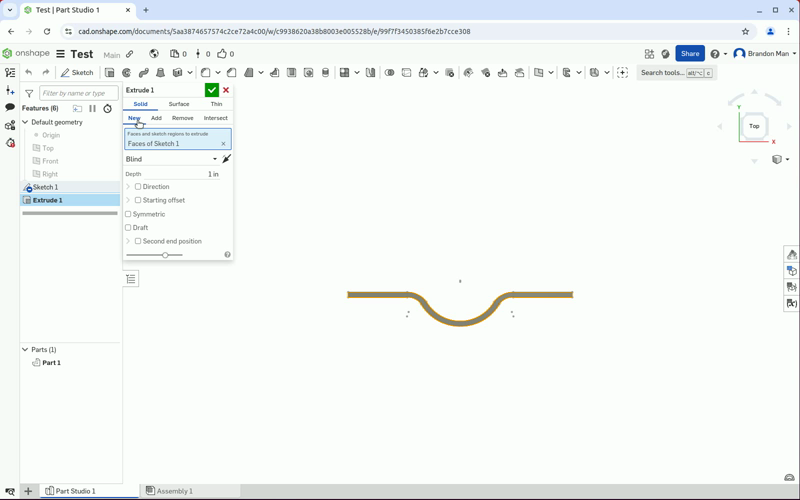
key(tab, 4)
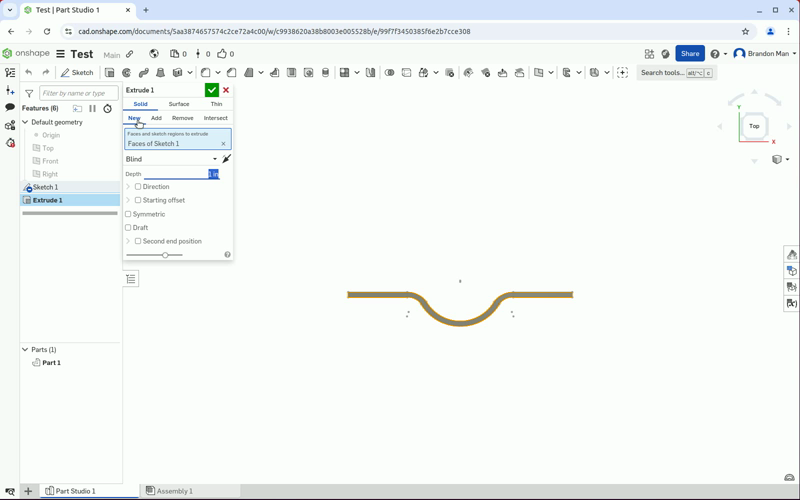
text(11.554)
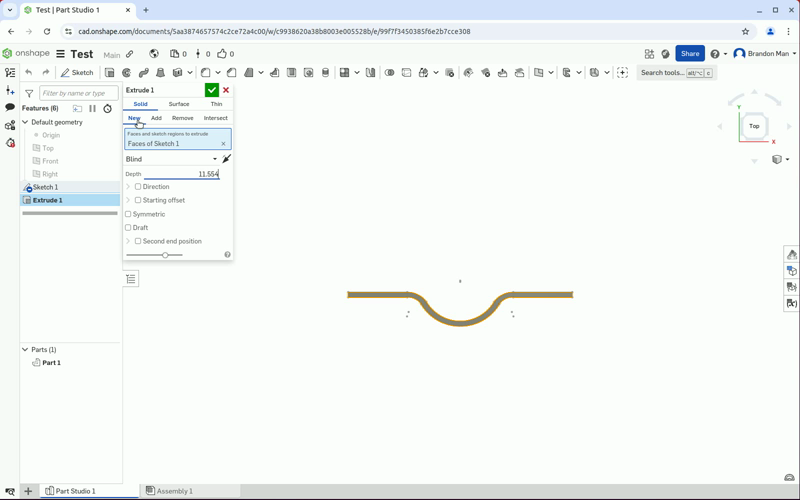
key(enter)
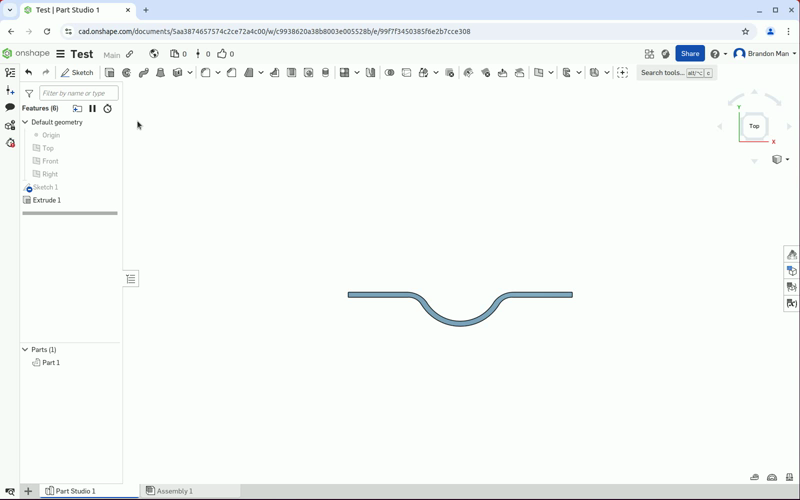
key(shift+h)
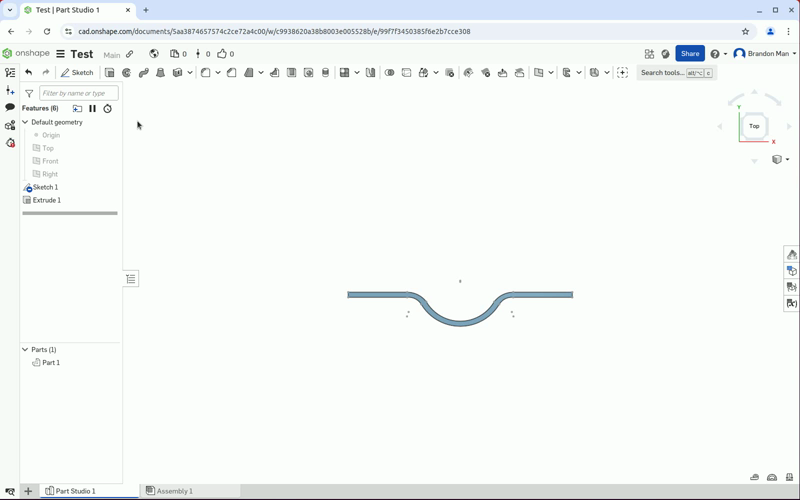
key(shift+h)
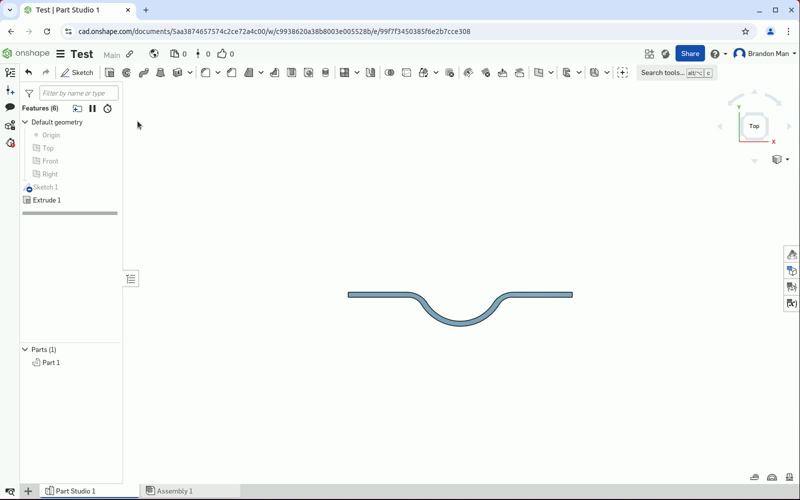
mouse_move(73, 189)
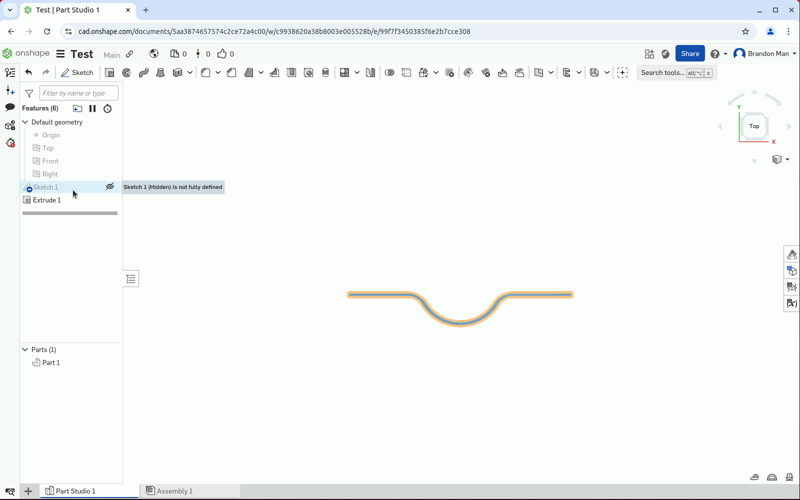
click(73, 189)
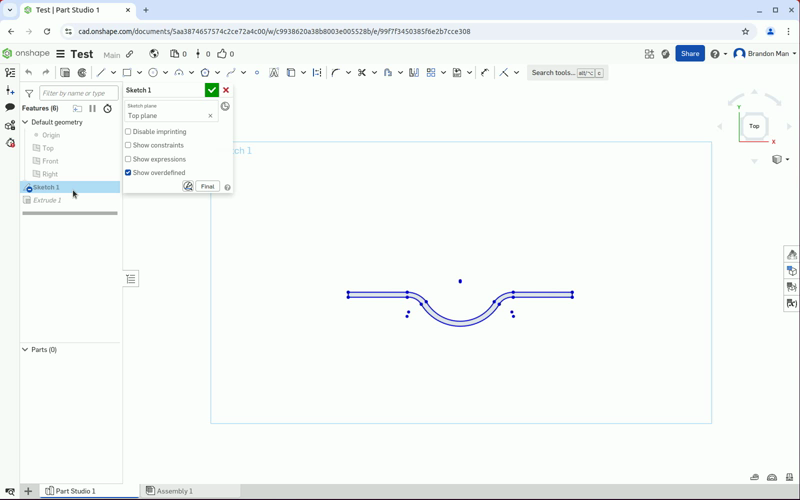
mouse_move(229, 92)
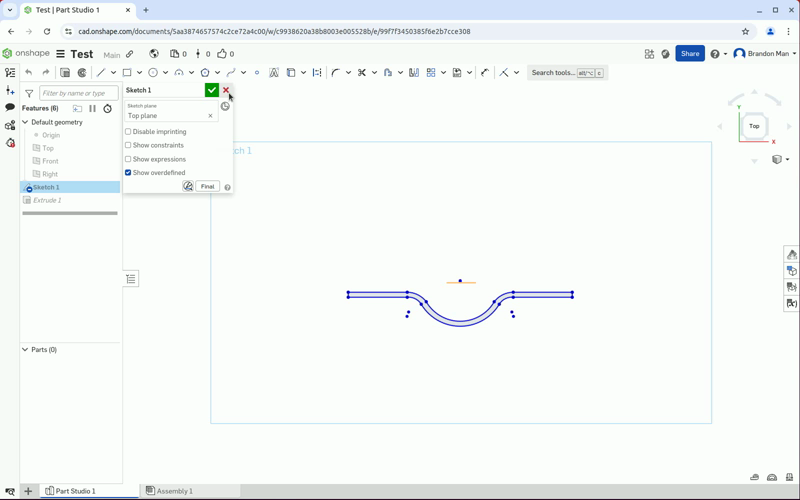
click(229, 92)
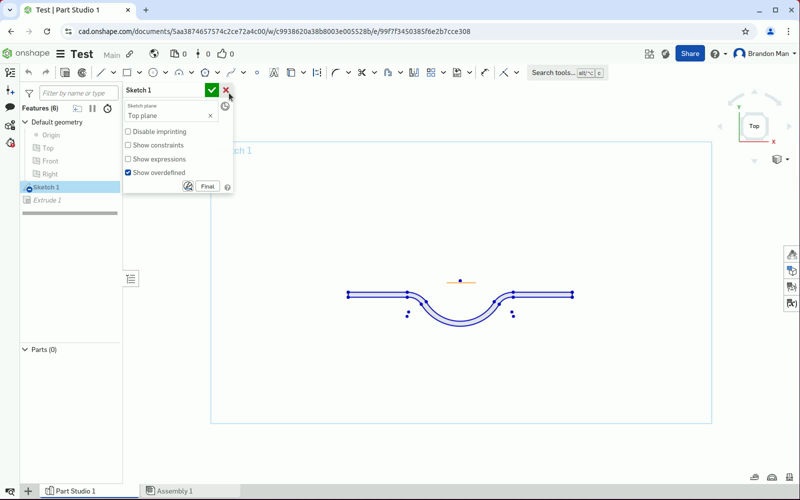
key(shift+s)
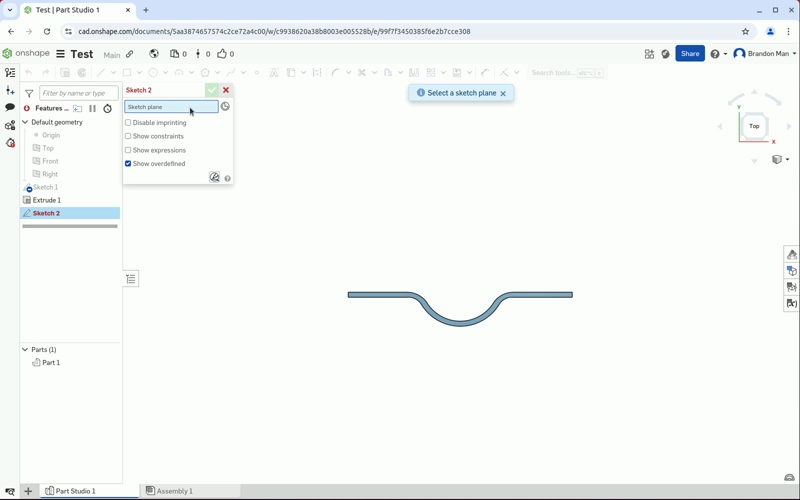
mouse_move(73, 150)
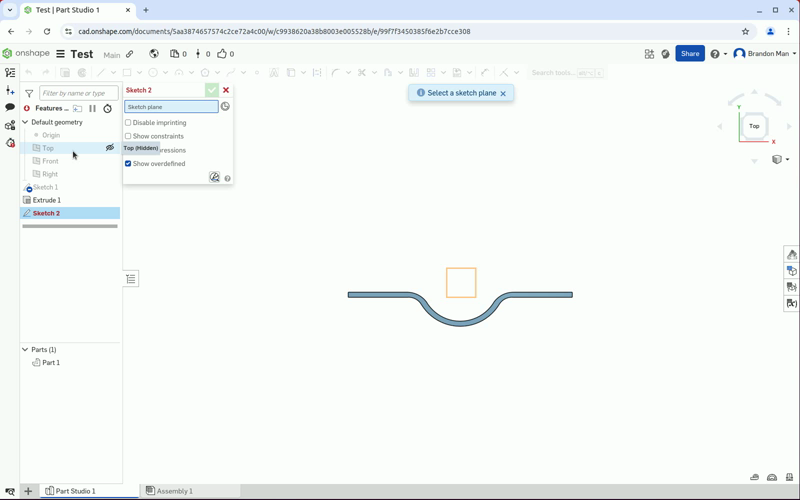
click(73, 150)
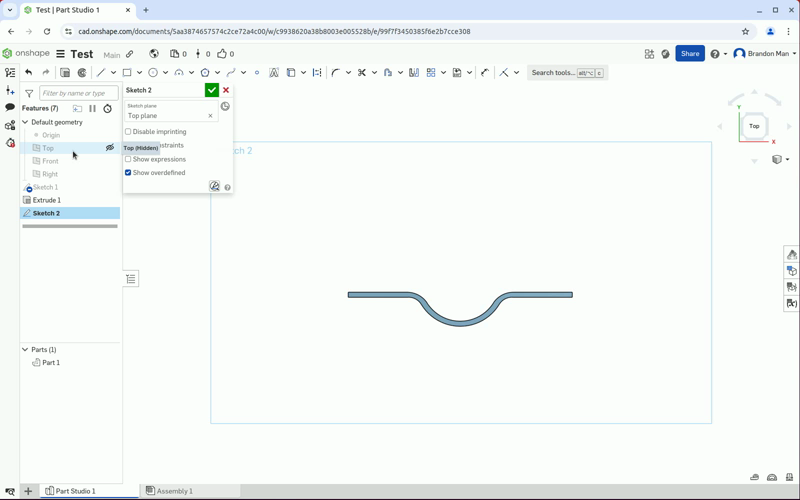
mouse_move(73, 352)
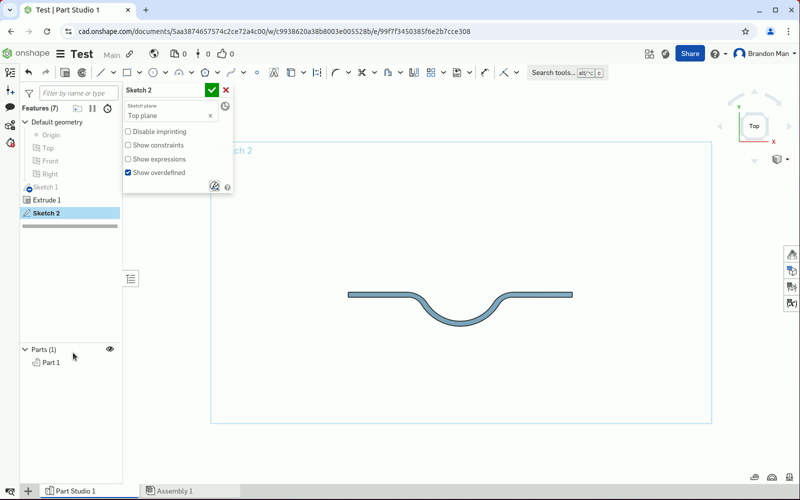
key(y)
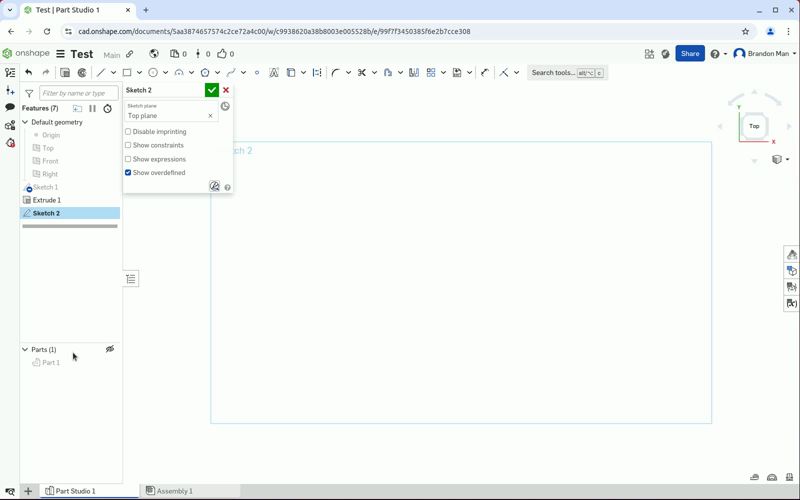
key(l)
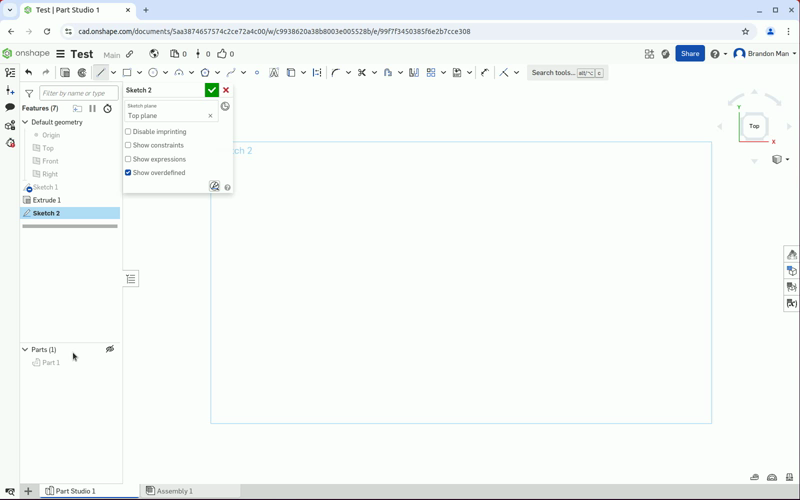
key_down(shift)
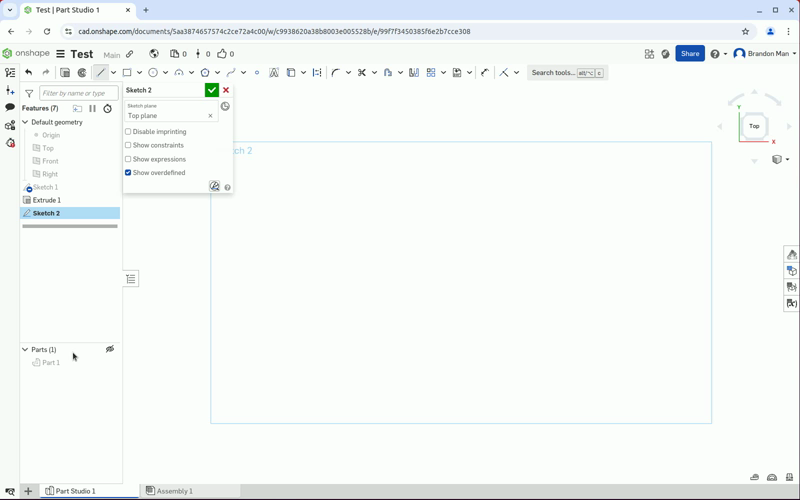
mouse_move(348, 273)
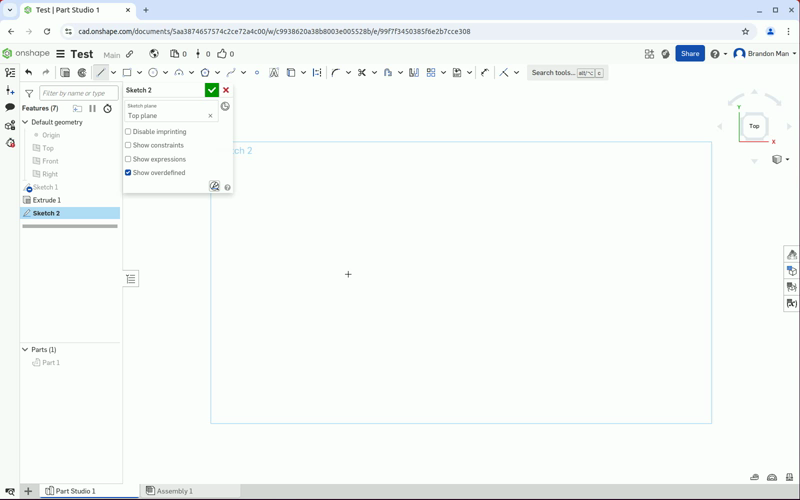
click(348, 273)
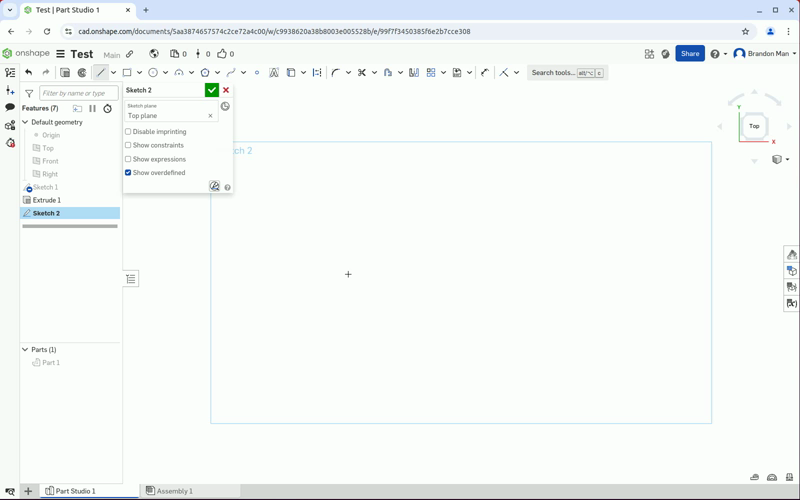
key_up(shift)
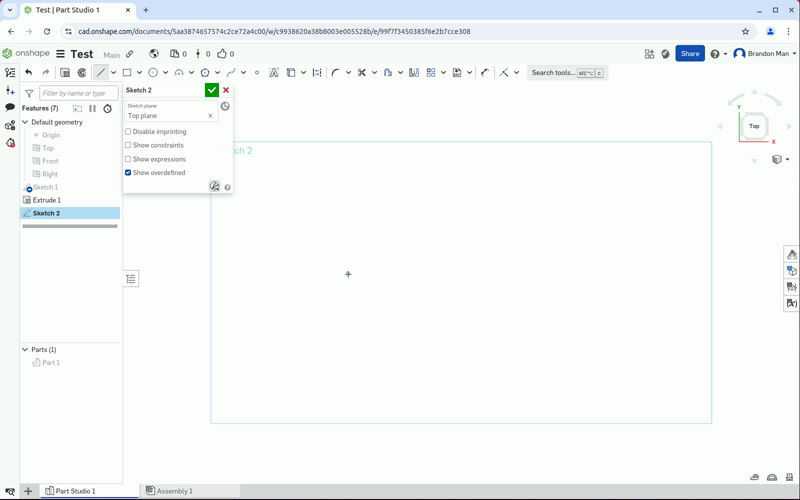
key_down(shift)
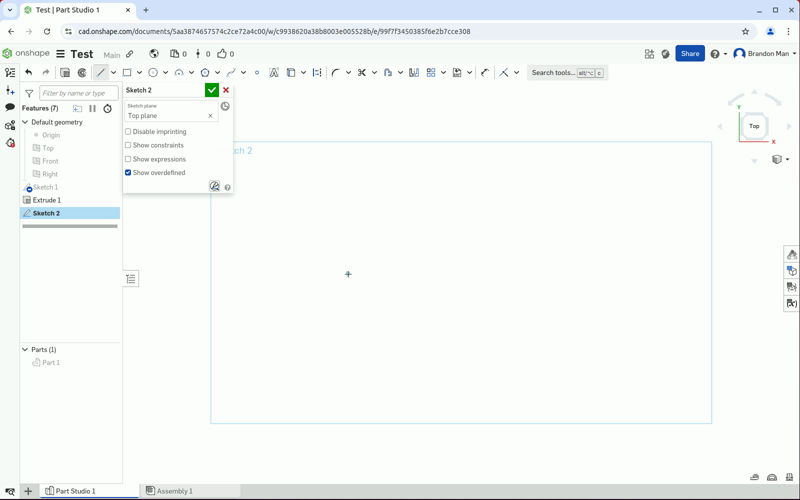
mouse_move(378, 273)
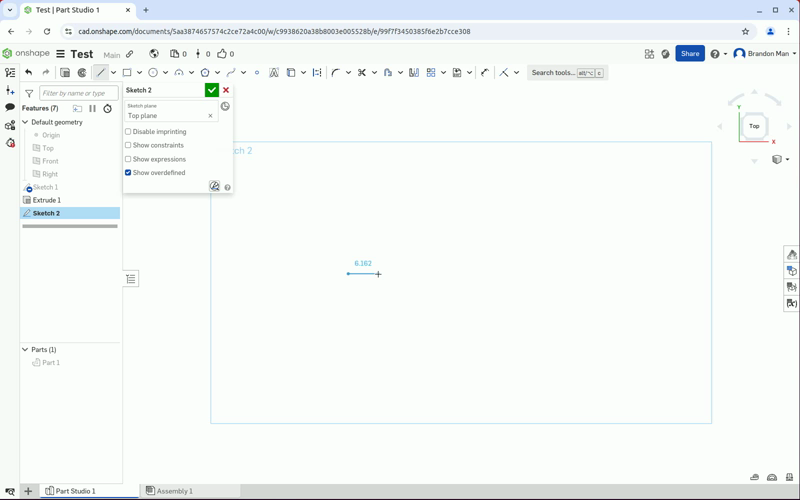
mouse_move(407, 273)
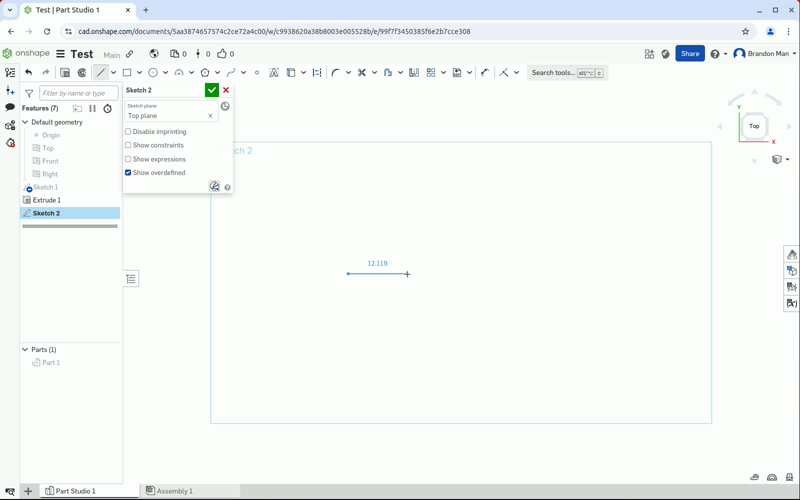
click(407, 273)
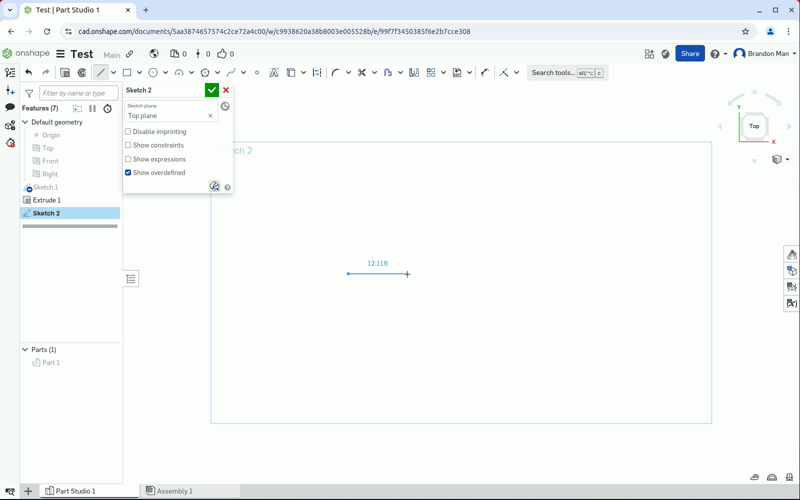
key_up(shift)
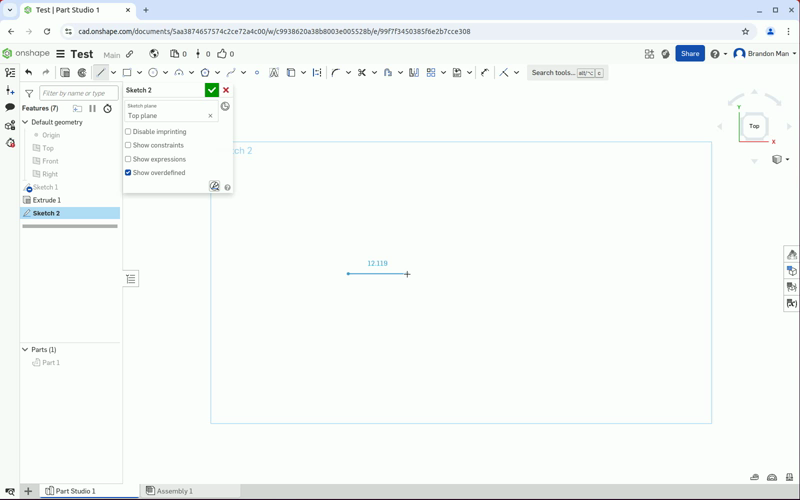
key(esc)
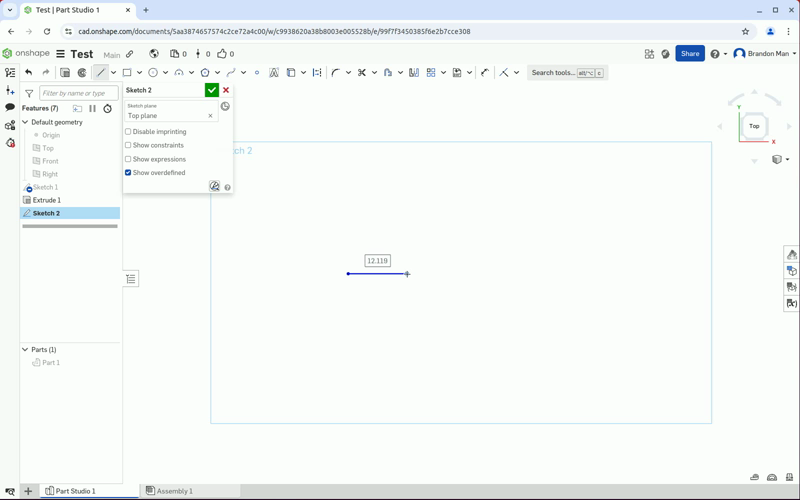
key(a)
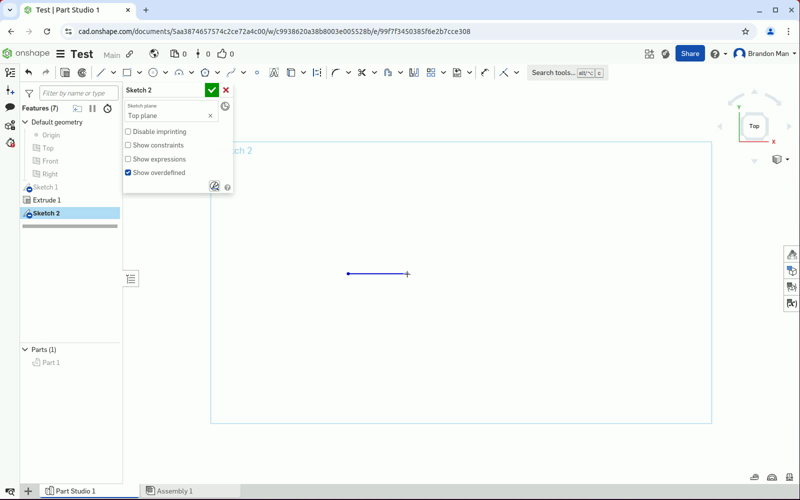
mouse_move(407, 273)
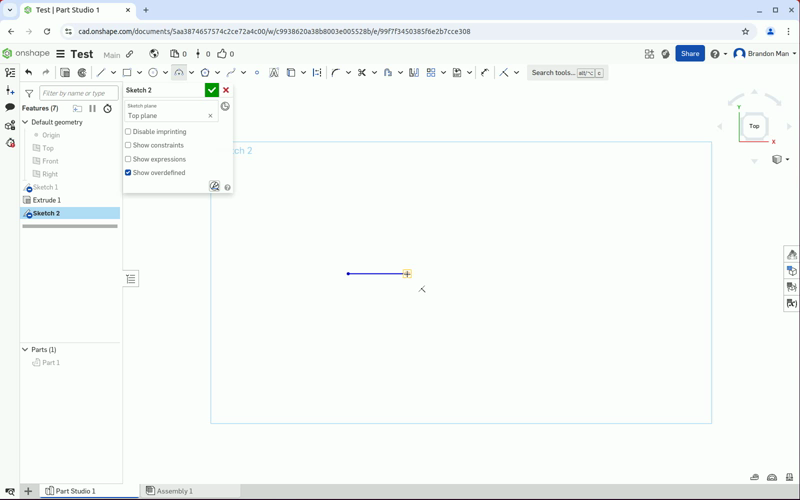
click(407, 273)
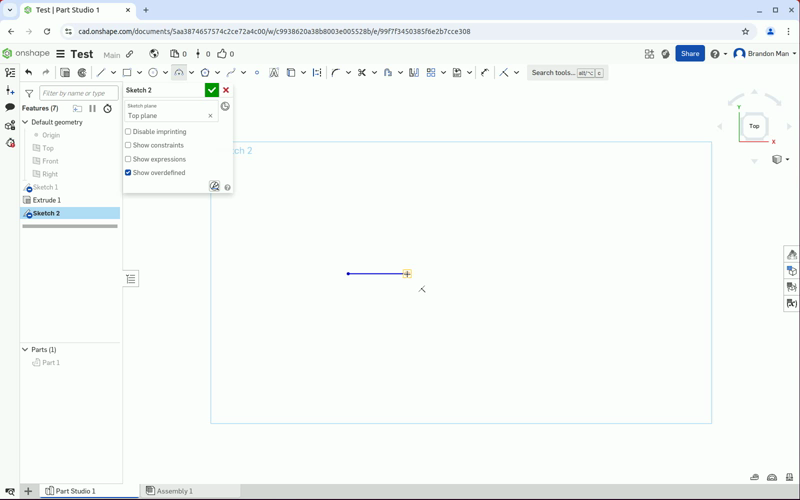
key_down(shift)
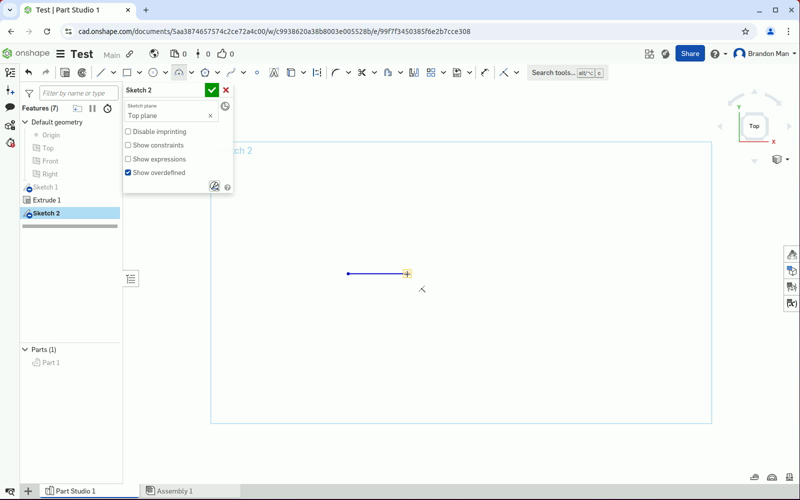
mouse_move(426, 261)
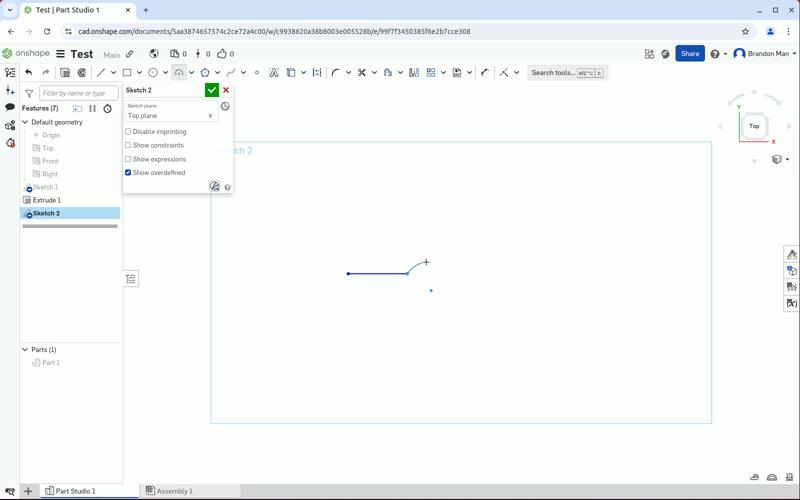
click(426, 261)
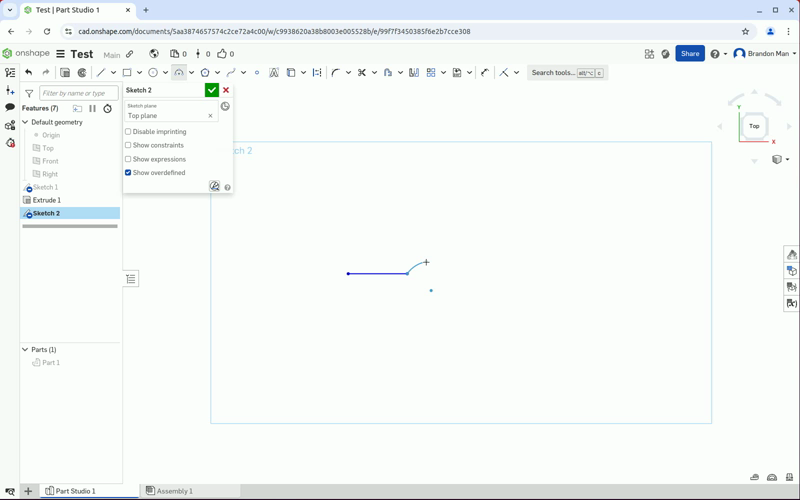
mouse_move(418, 270)
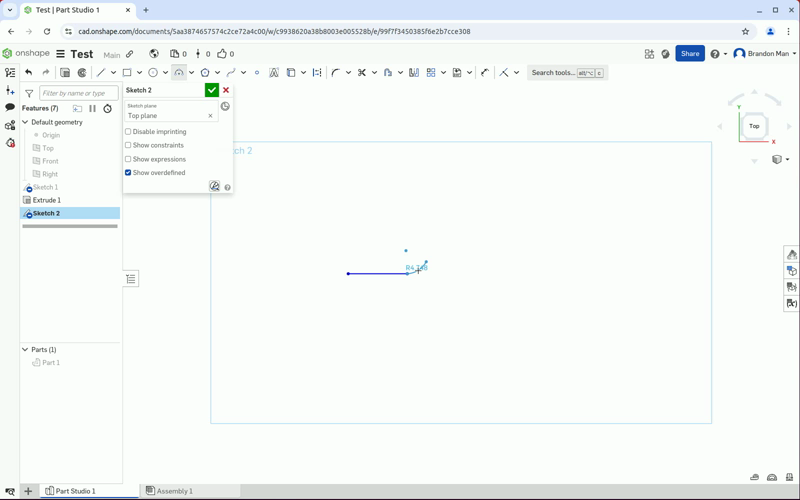
click(418, 270)
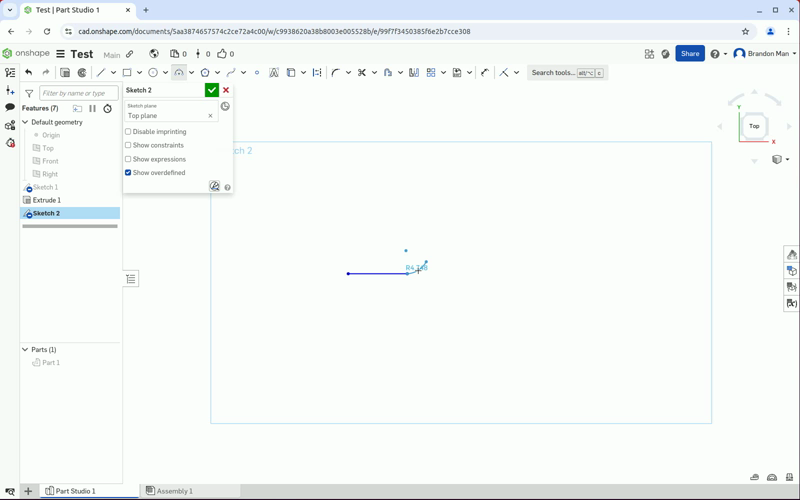
key_up(shift)
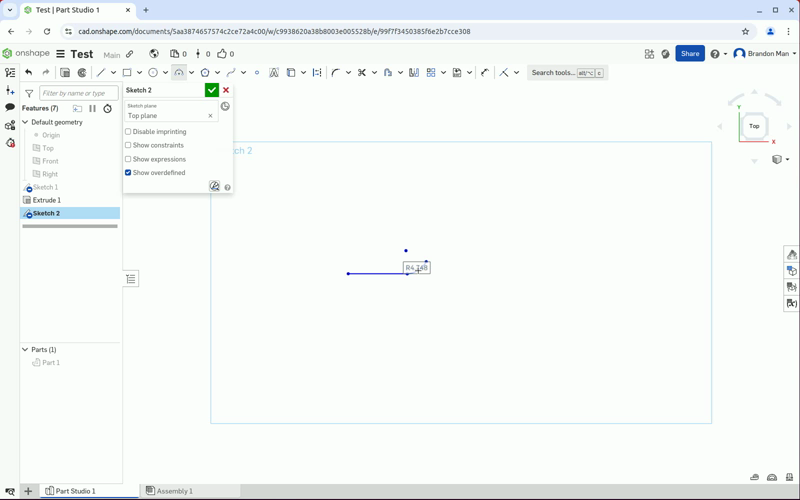
mouse_move(426, 261)
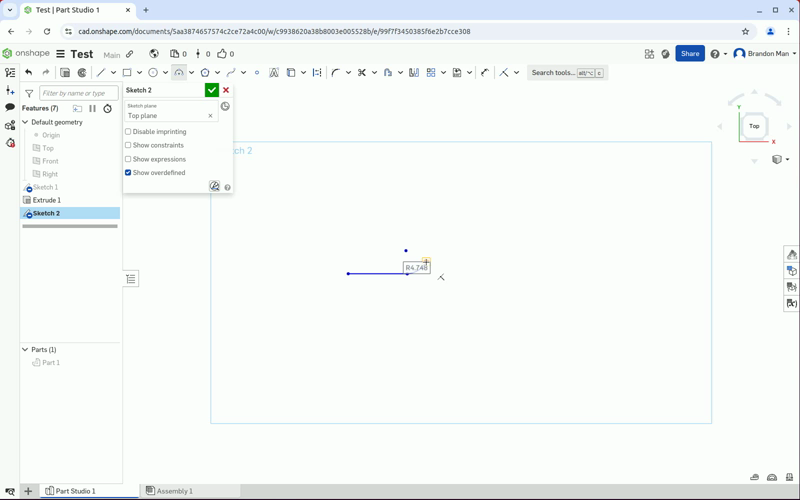
click(426, 261)
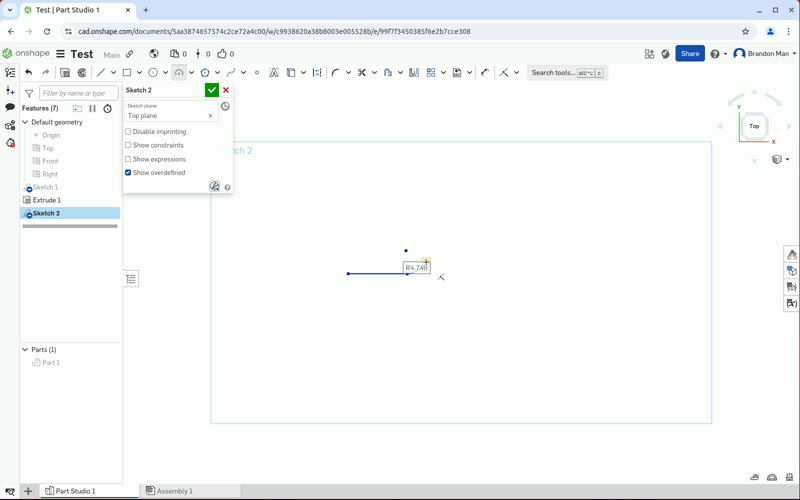
key_down(shift)
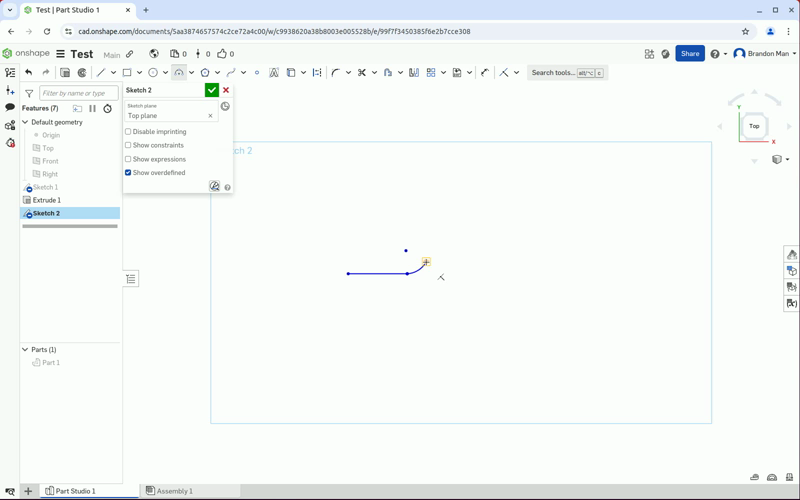
mouse_move(494, 261)
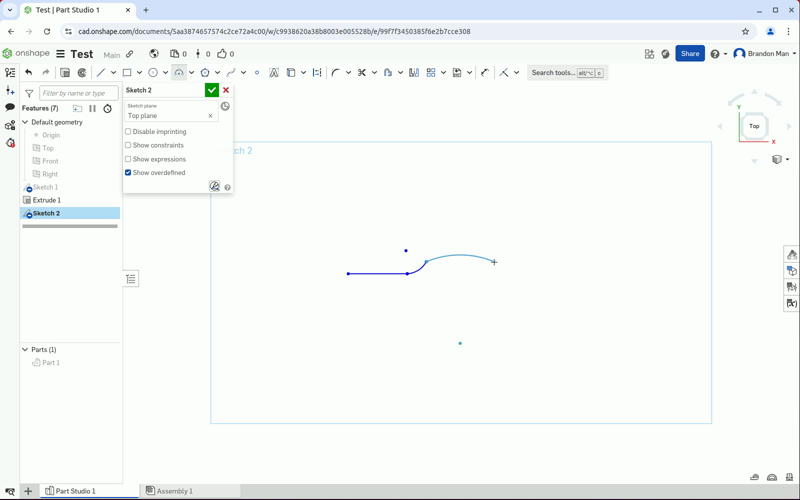
click(494, 261)
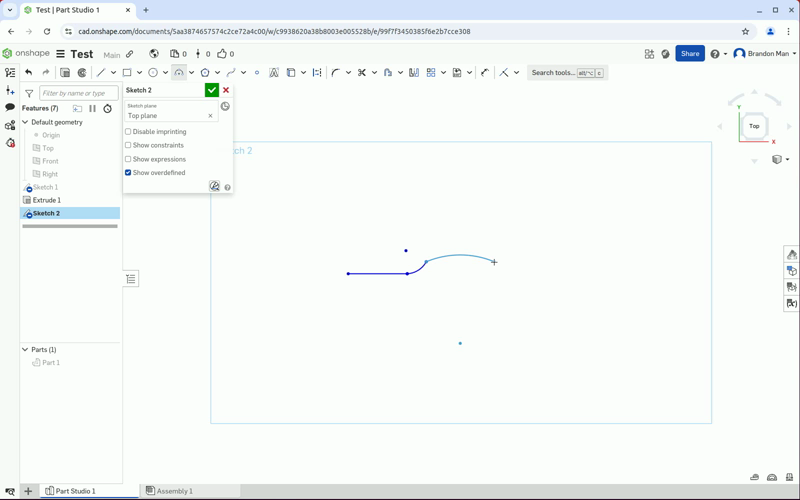
mouse_move(460, 242)
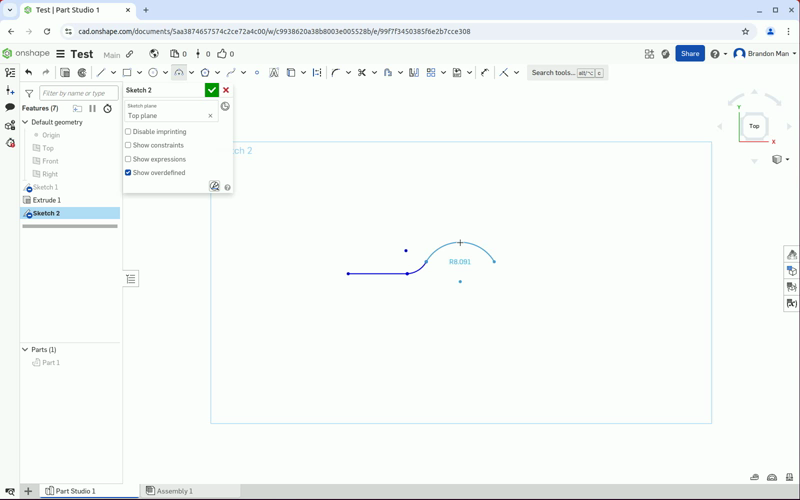
click(460, 242)
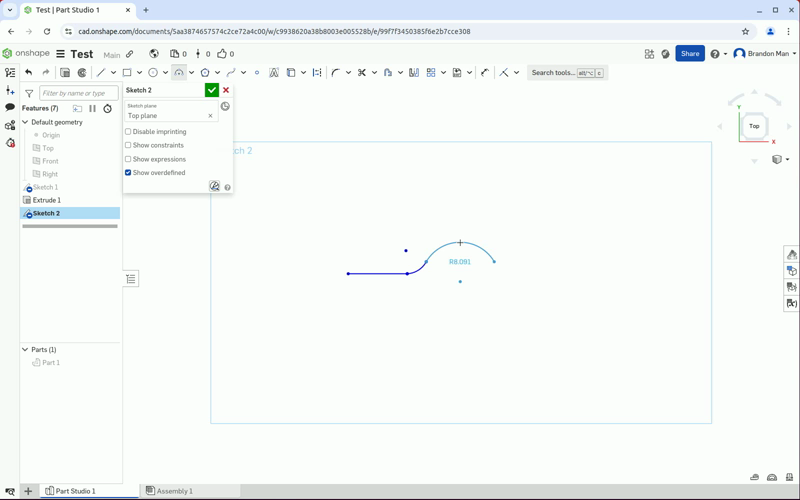
key_up(shift)
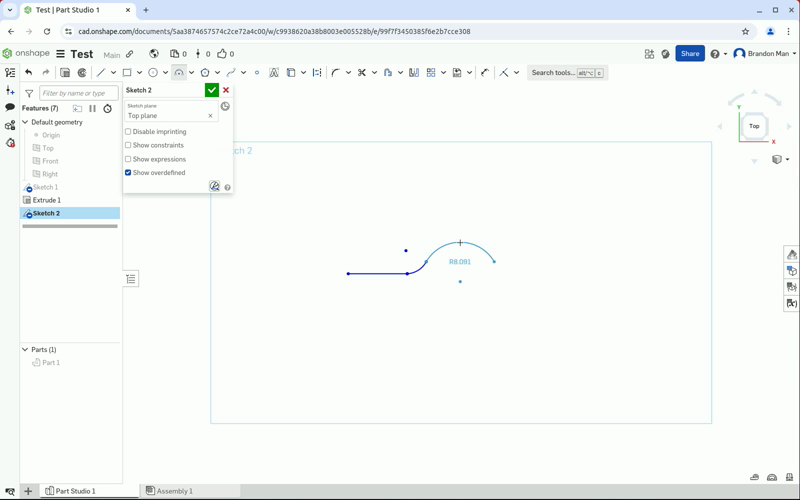
mouse_move(494, 261)
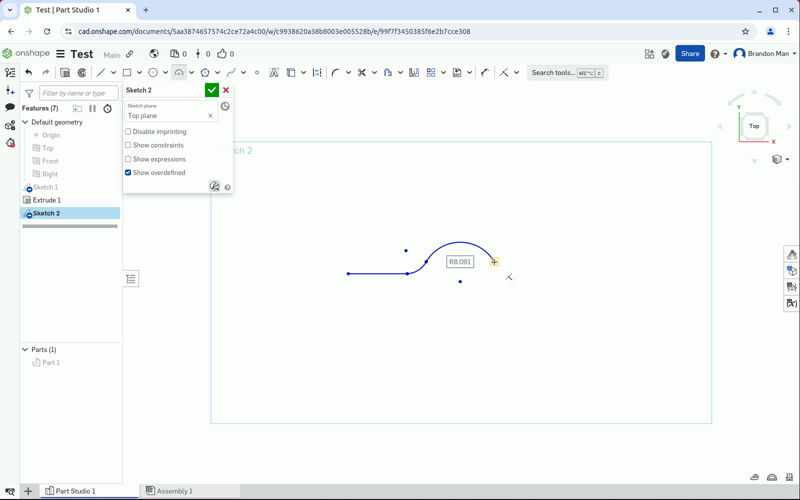
click(494, 261)
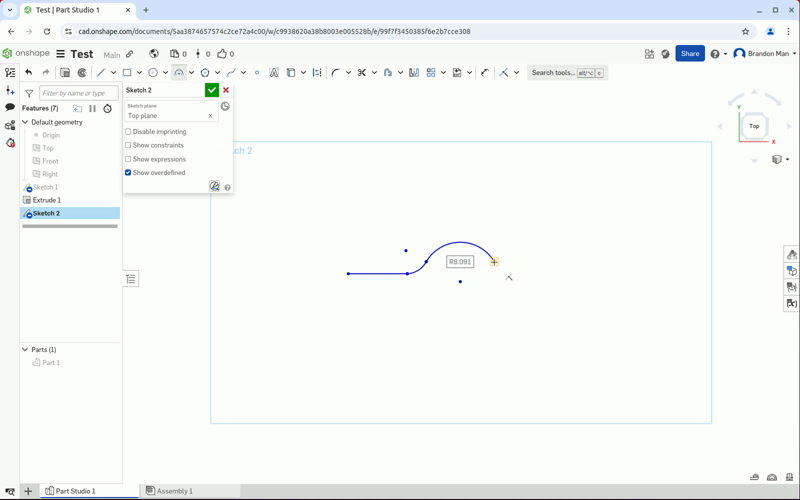
key_down(shift)
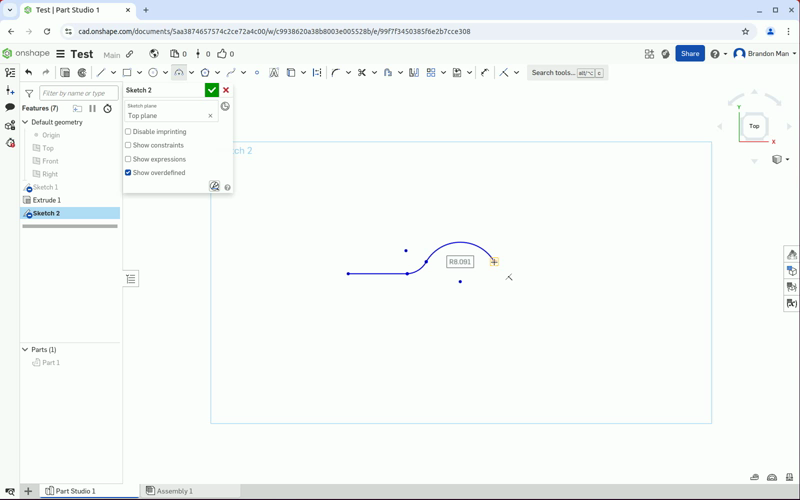
mouse_move(513, 273)
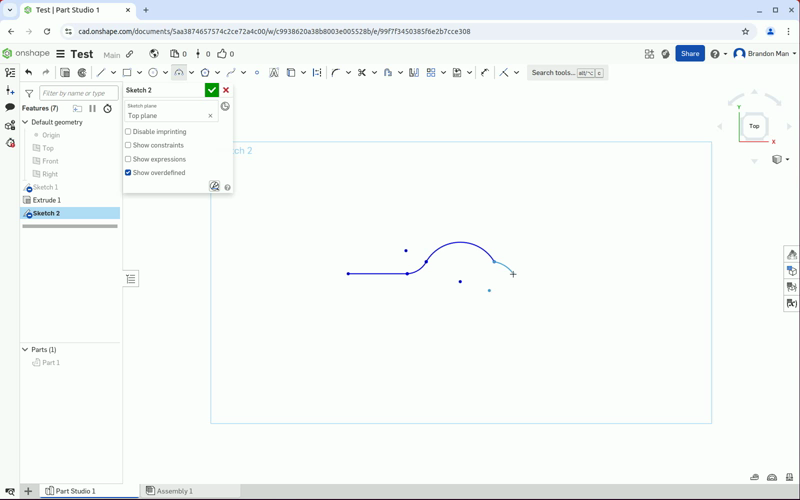
click(513, 273)
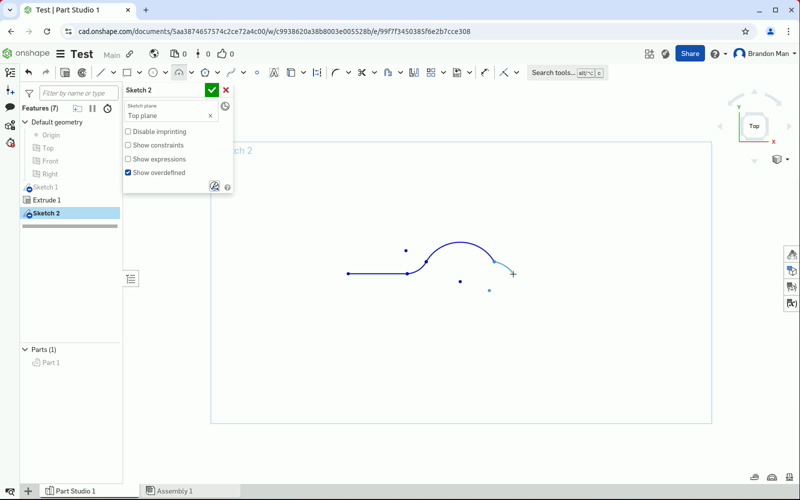
mouse_move(502, 270)
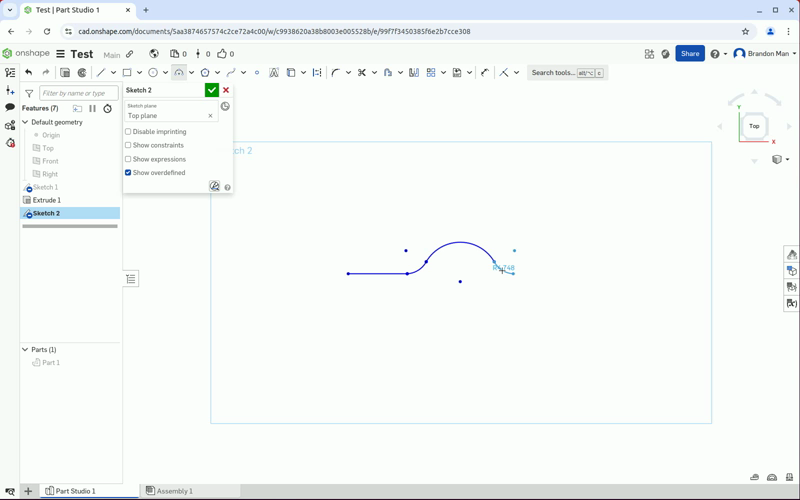
click(502, 270)
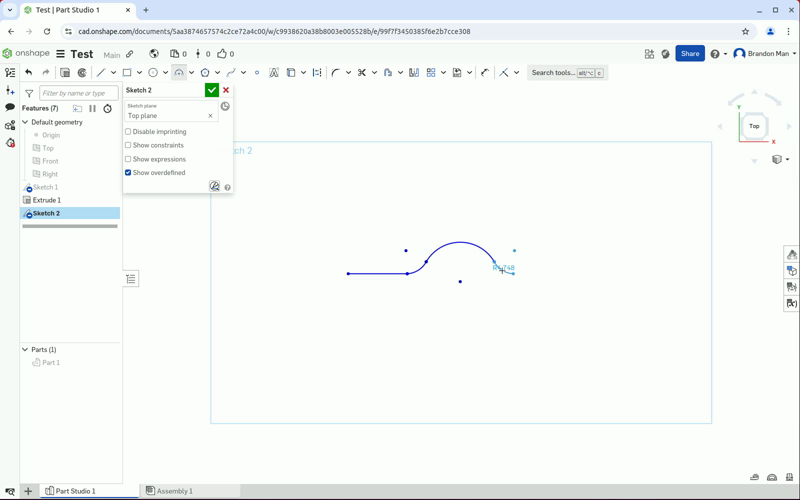
key_up(shift)
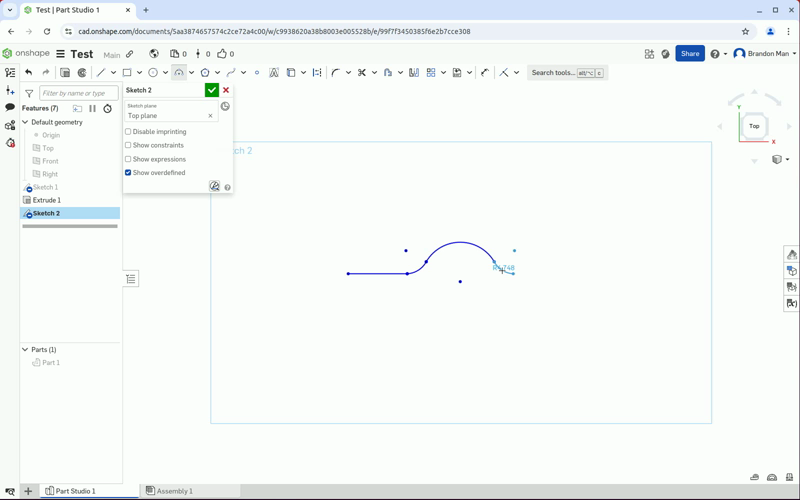
key(esc)
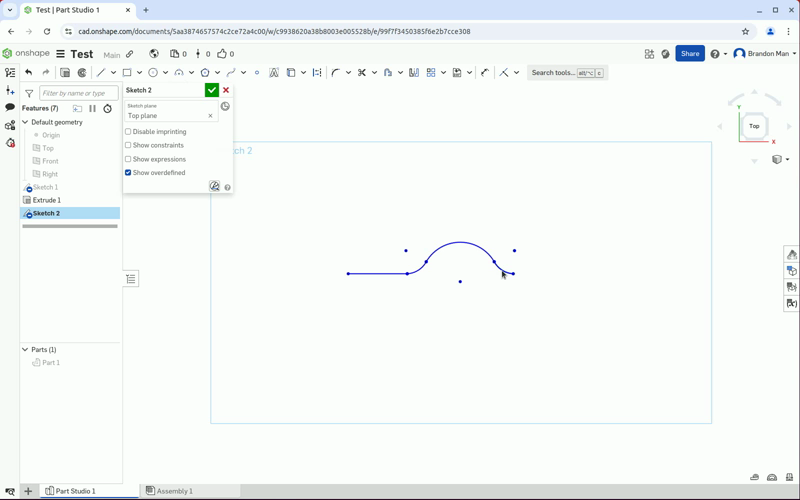
key(l)
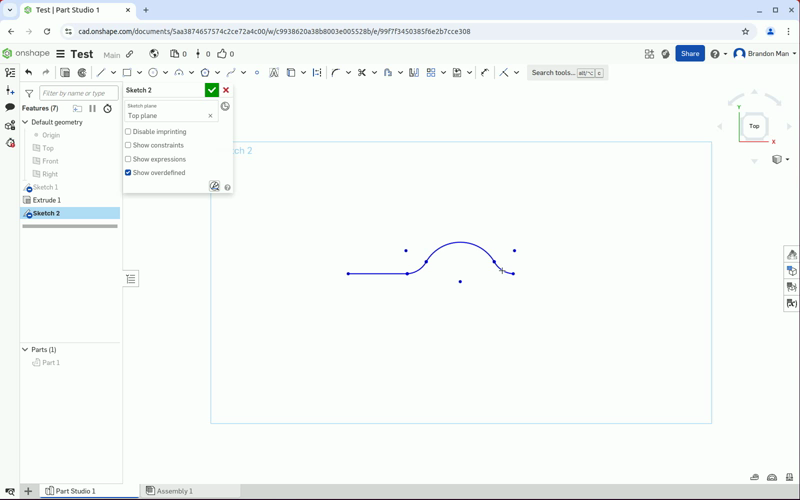
mouse_move(513, 273)
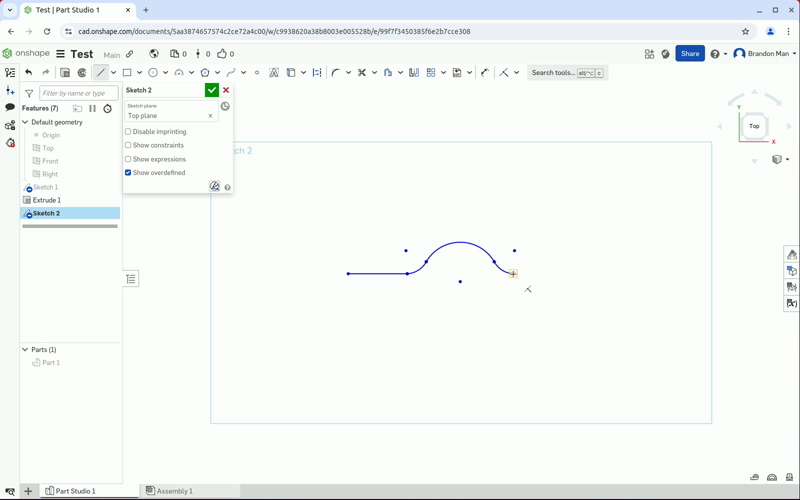
click(513, 273)
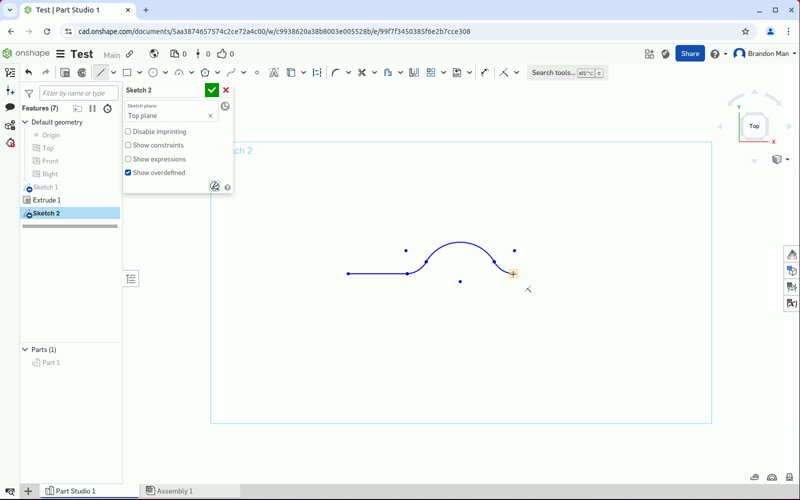
key_down(shift)
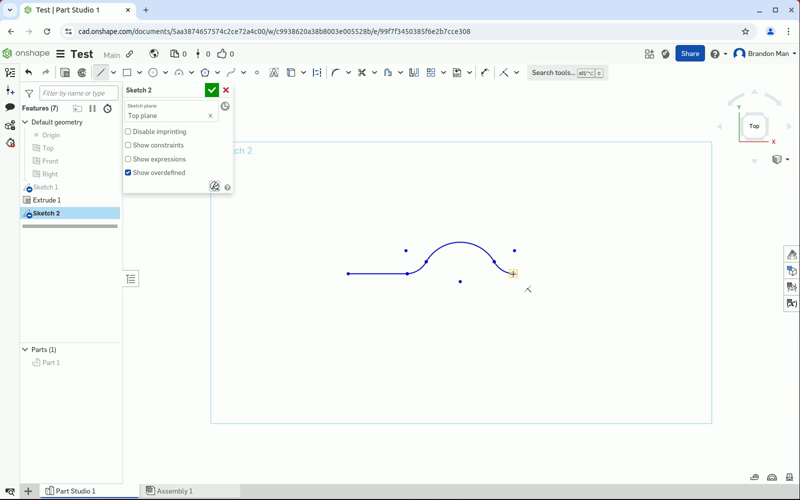
mouse_move(543, 273)
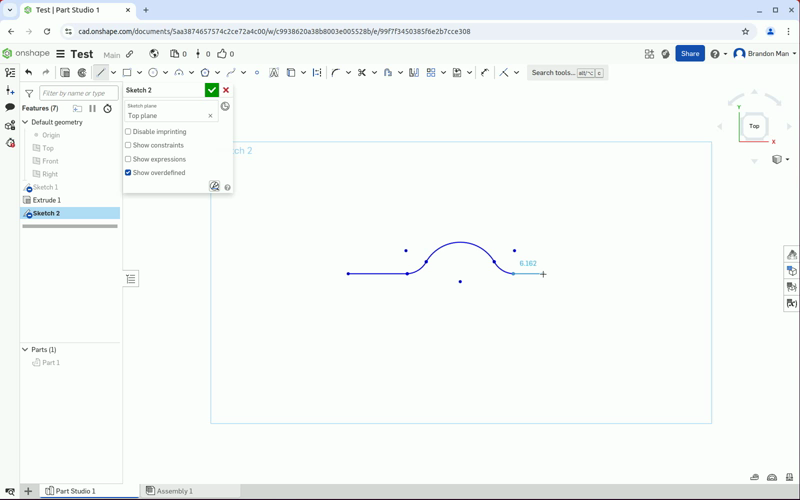
mouse_move(572, 273)
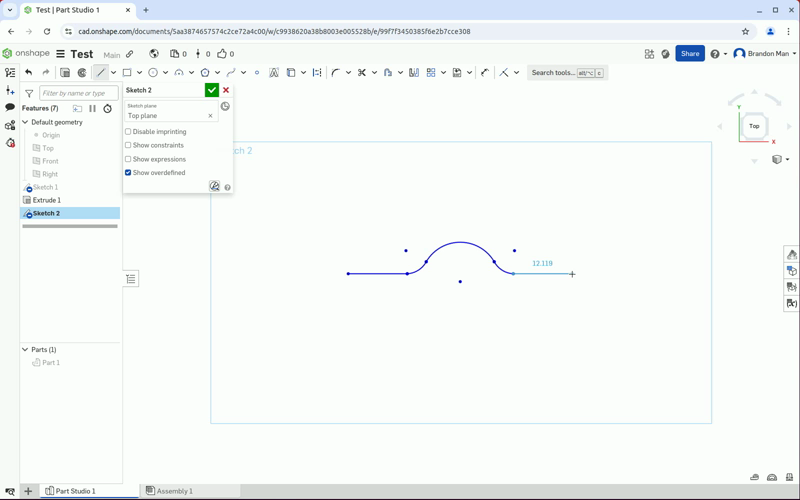
click(572, 273)
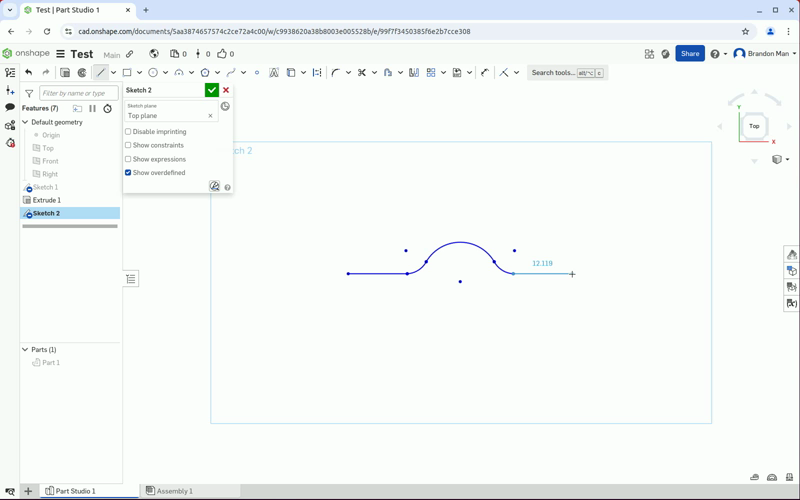
key_up(shift)
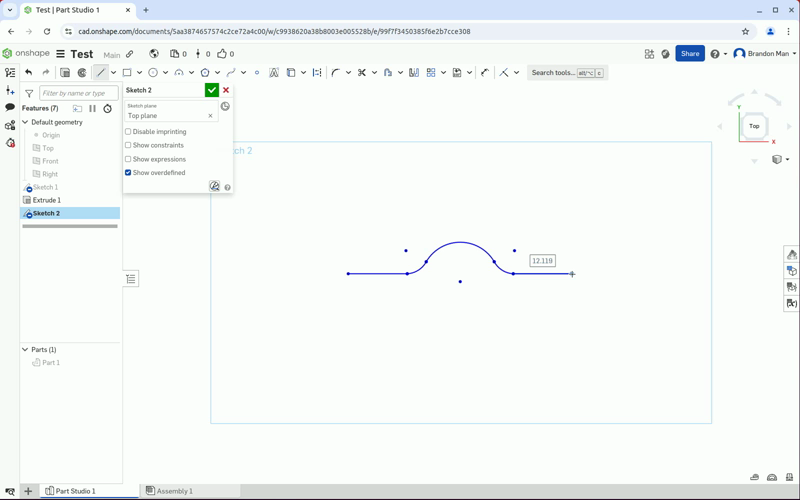
key_down(shift)
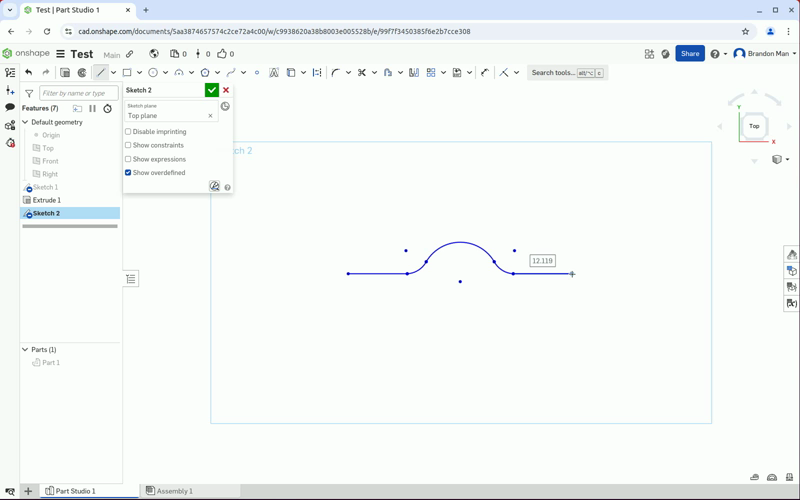
mouse_move(589, 273)
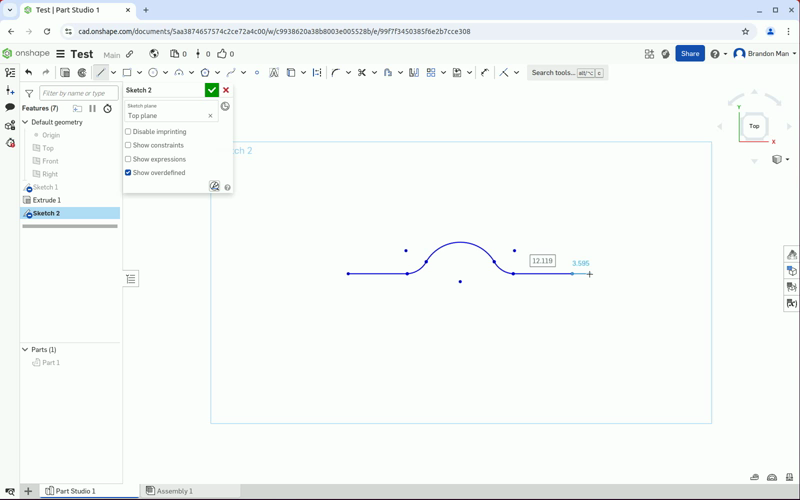
mouse_move(572, 268)
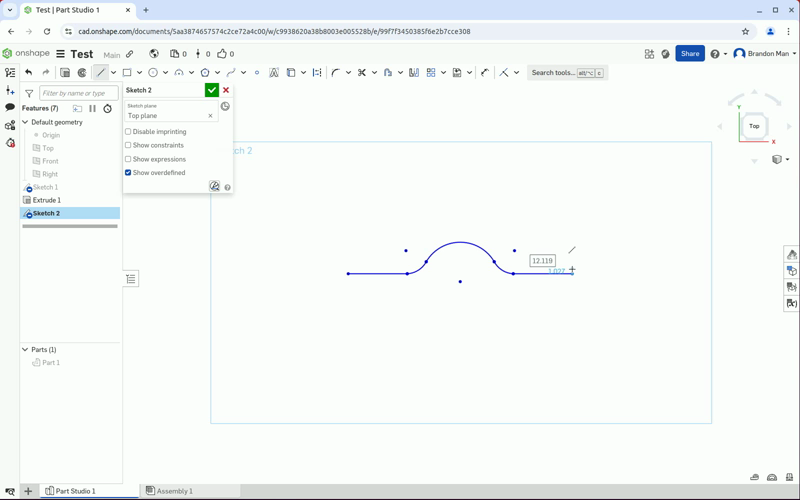
scroll(6)
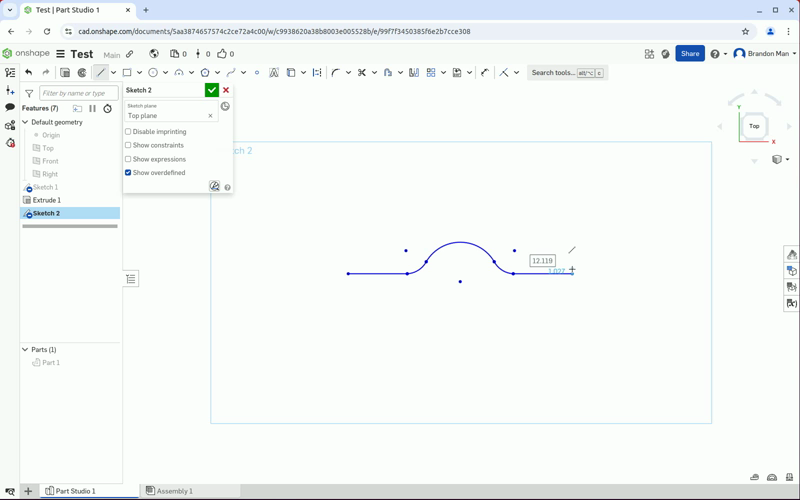
scroll(6)
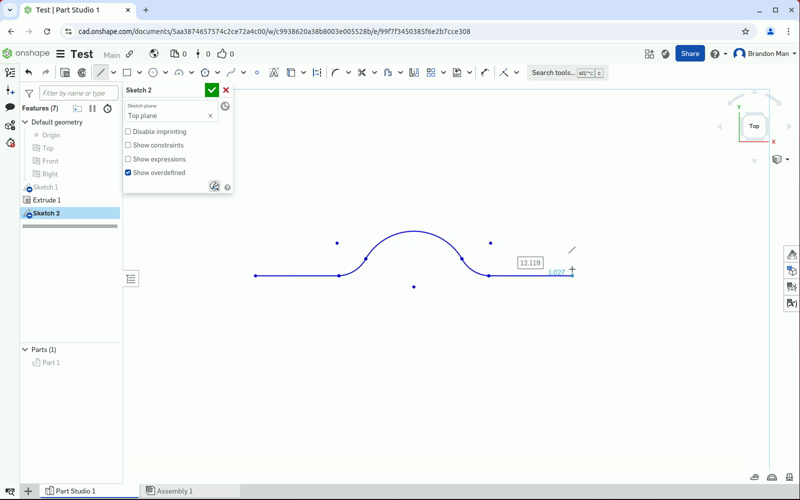
scroll(6)
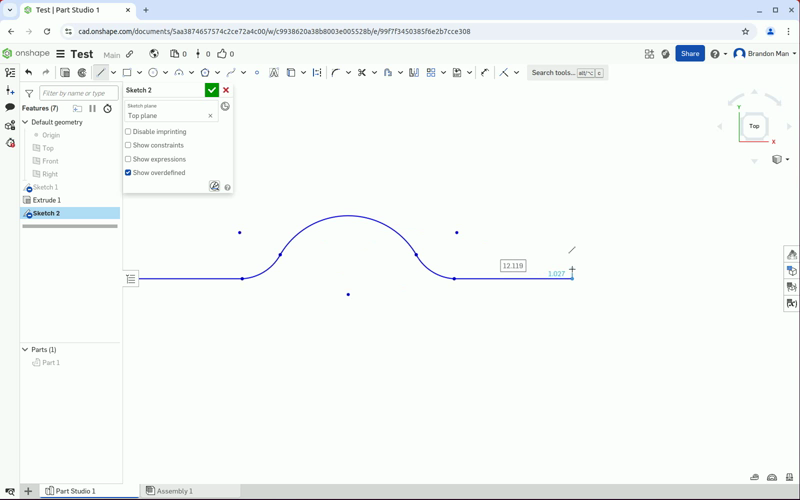
scroll(6)
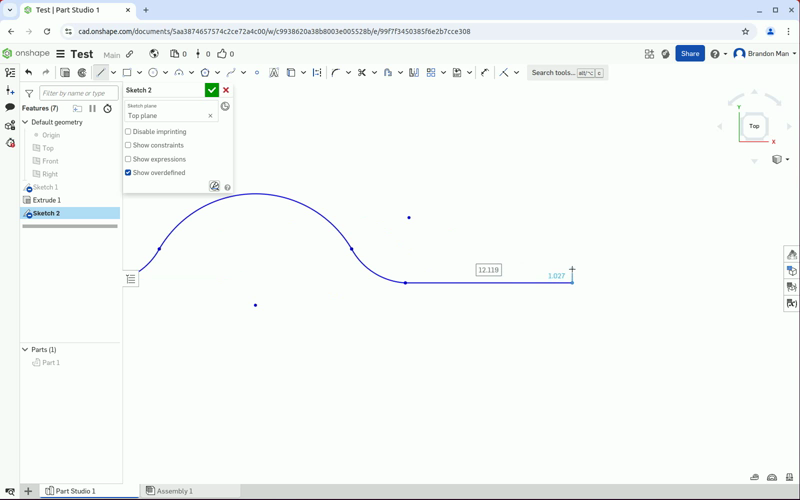
scroll(6)
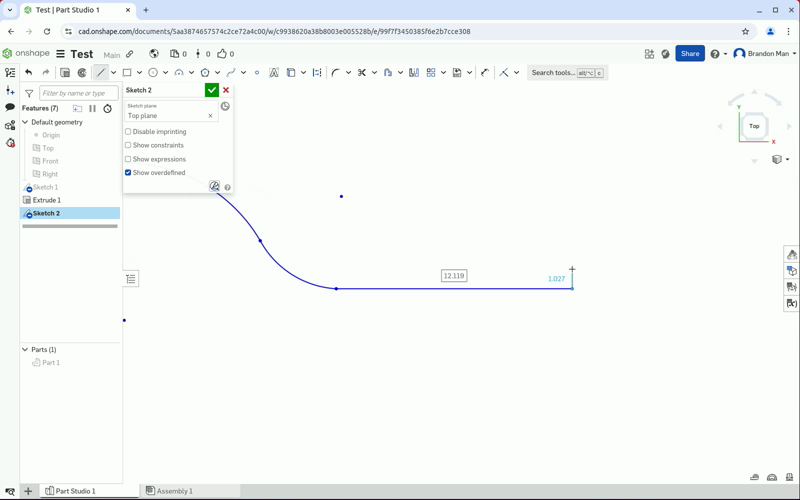
scroll(6)
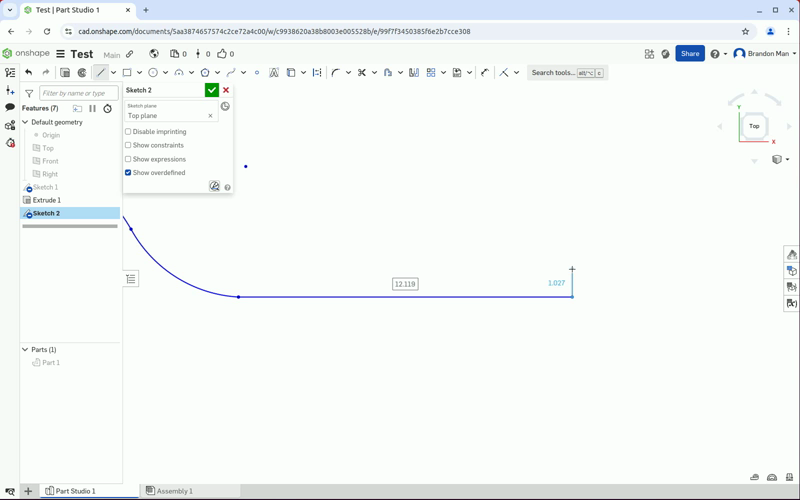
scroll(6)
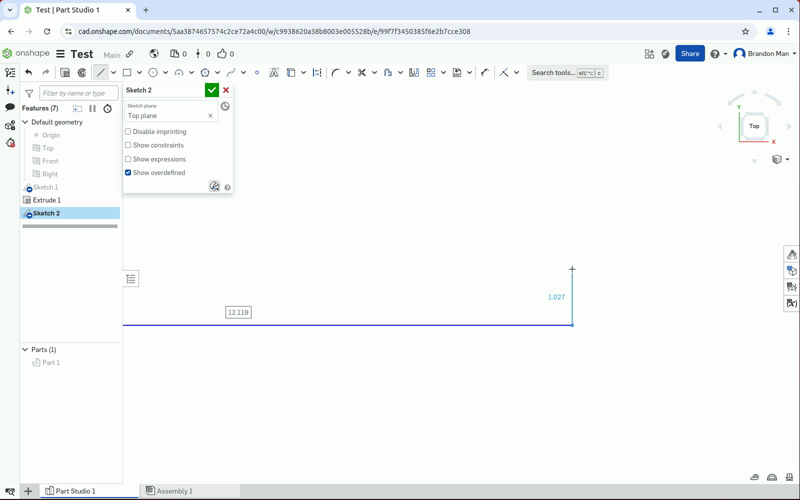
click(572, 268)
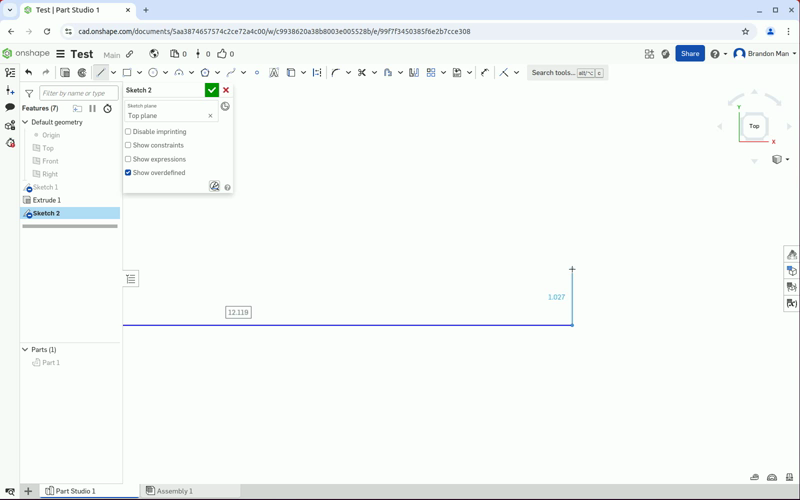
scroll(-6)
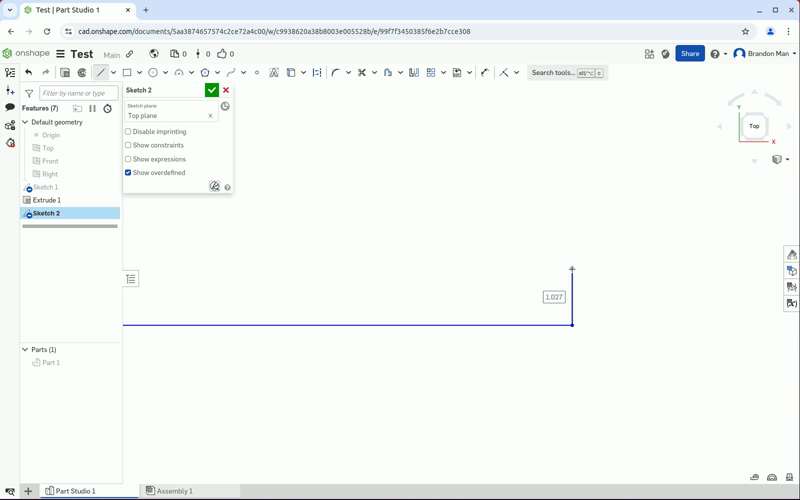
scroll(-6)
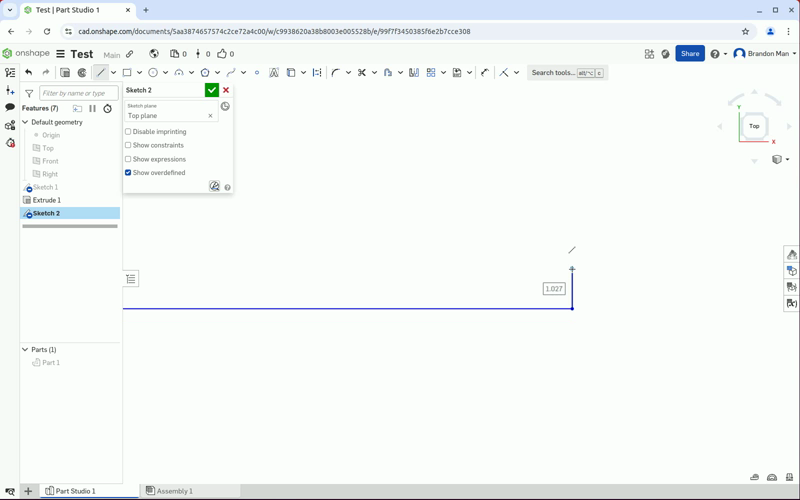
scroll(-6)
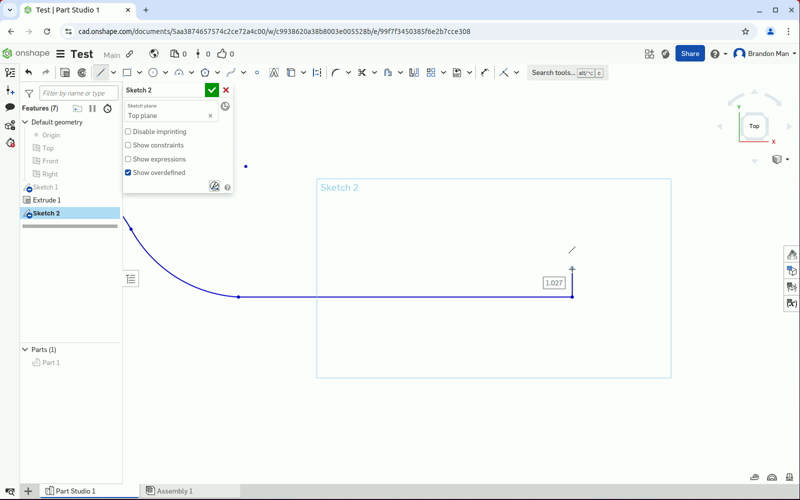
scroll(-6)
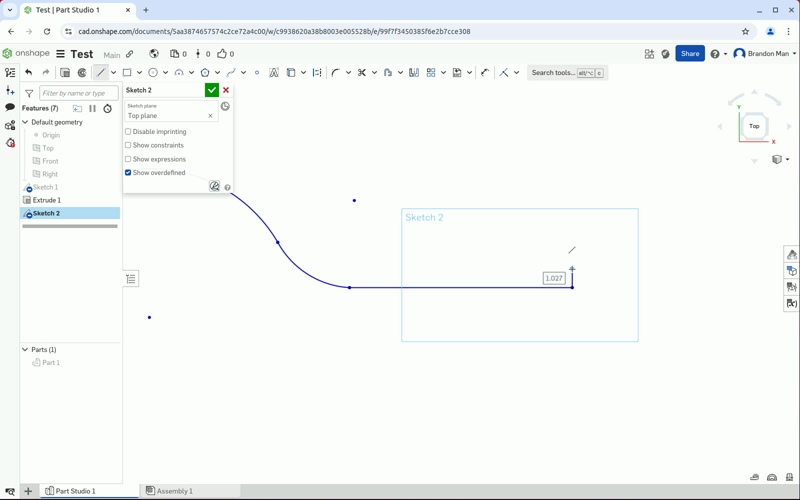
scroll(-6)
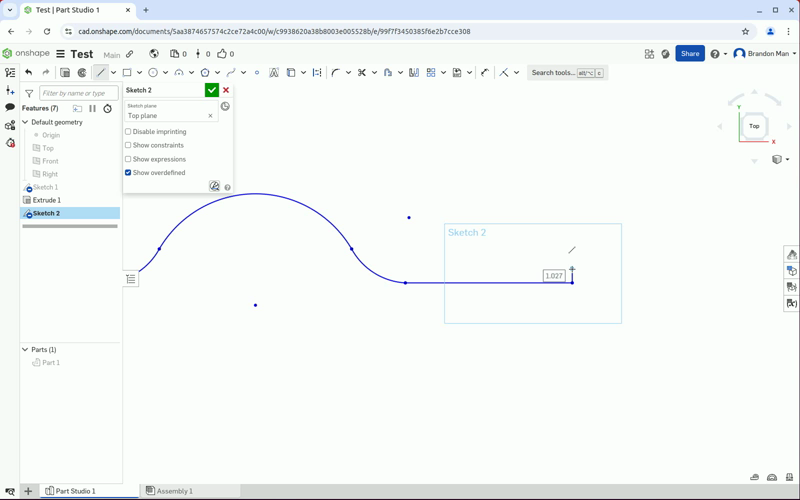
scroll(-6)
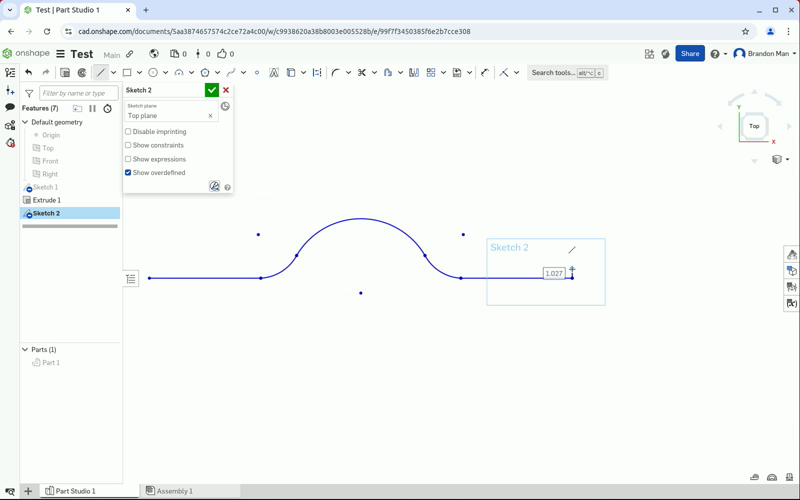
scroll(-6)
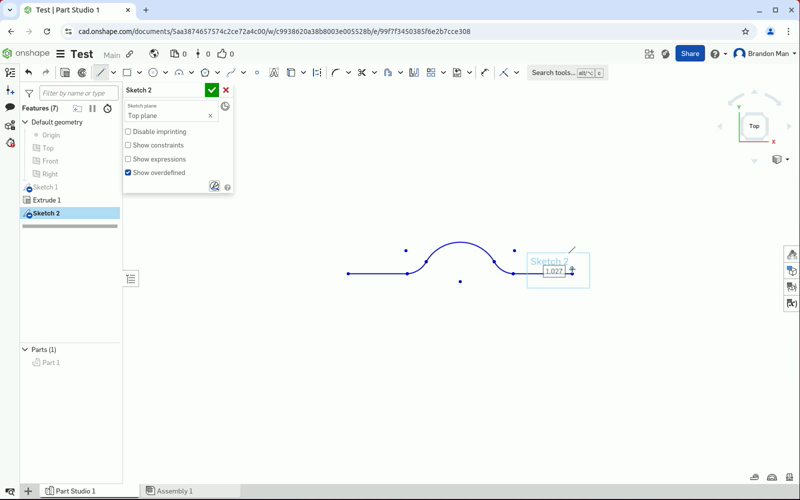
key_up(shift)
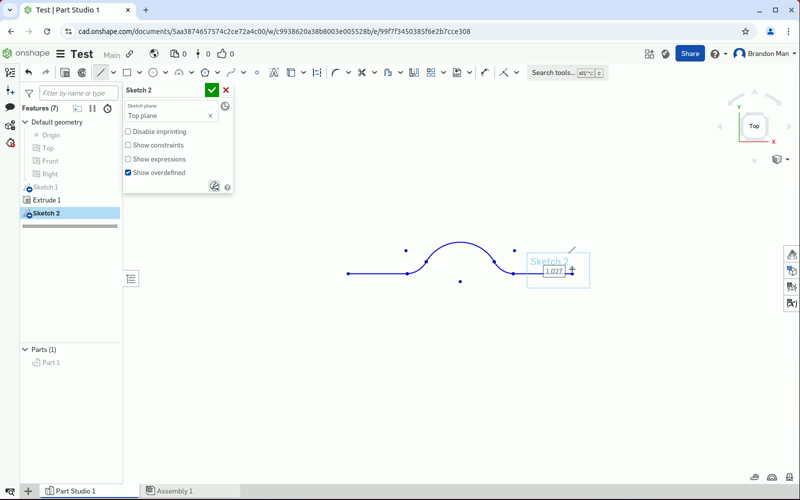
key_down(shift)
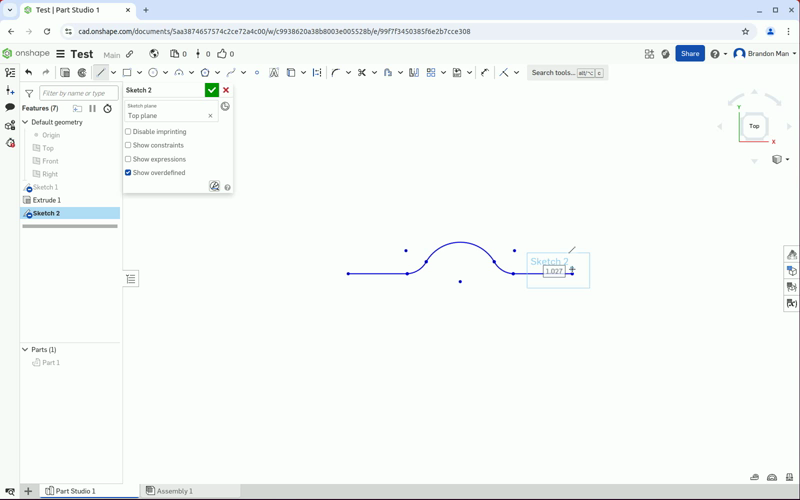
mouse_move(589, 268)
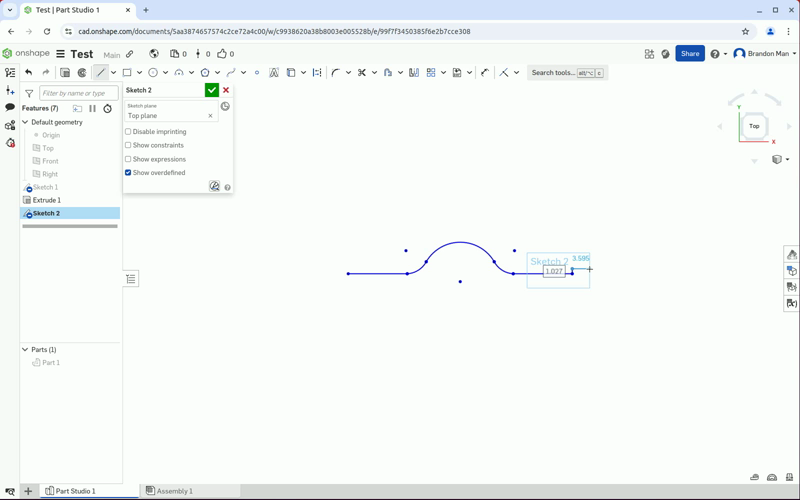
mouse_move(513, 268)
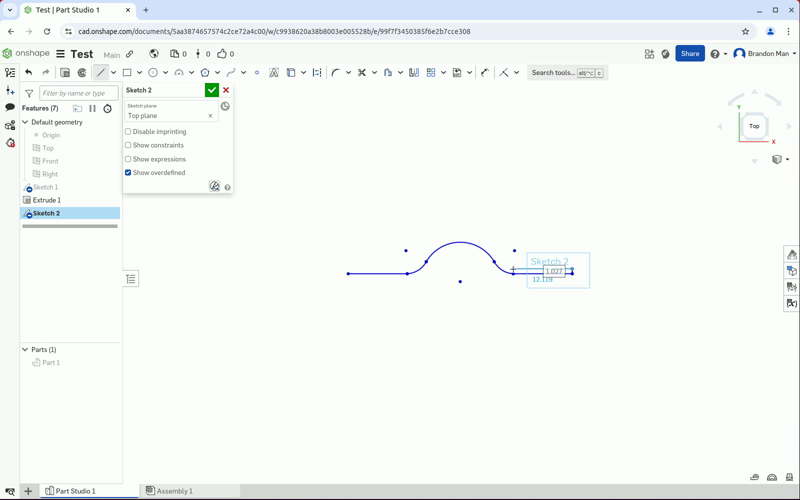
click(513, 268)
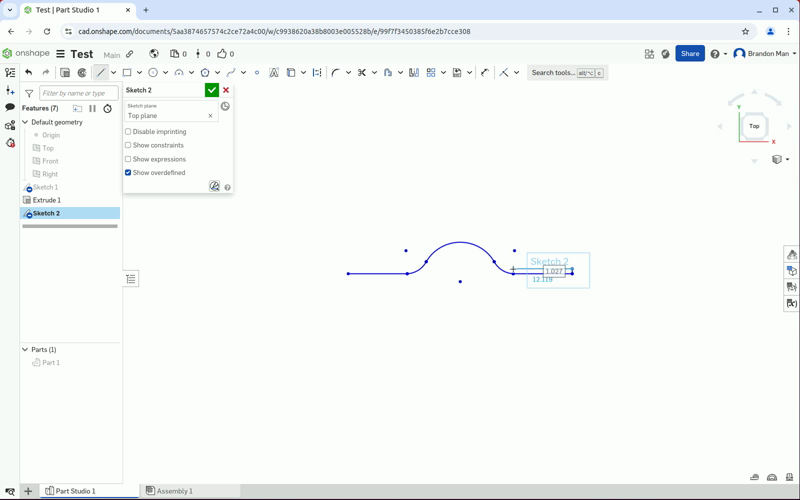
key_up(shift)
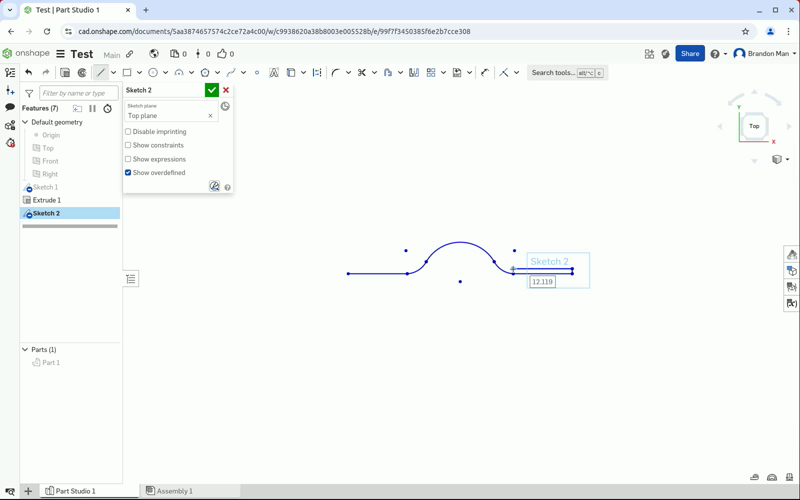
key(esc)
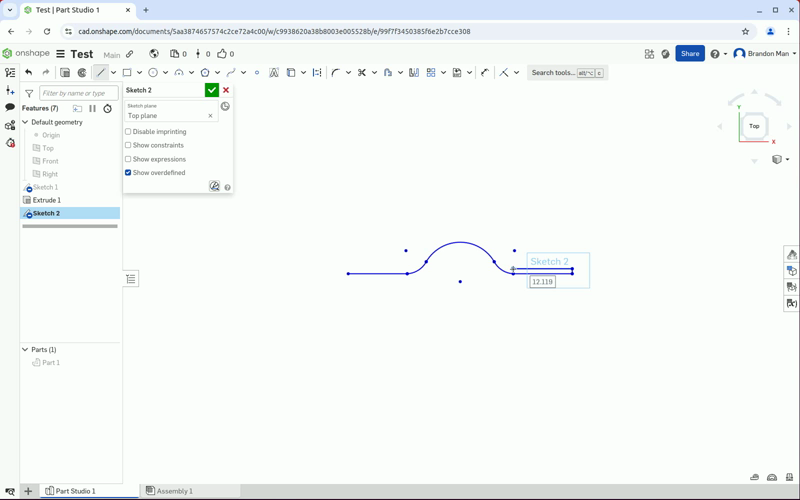
key(a)
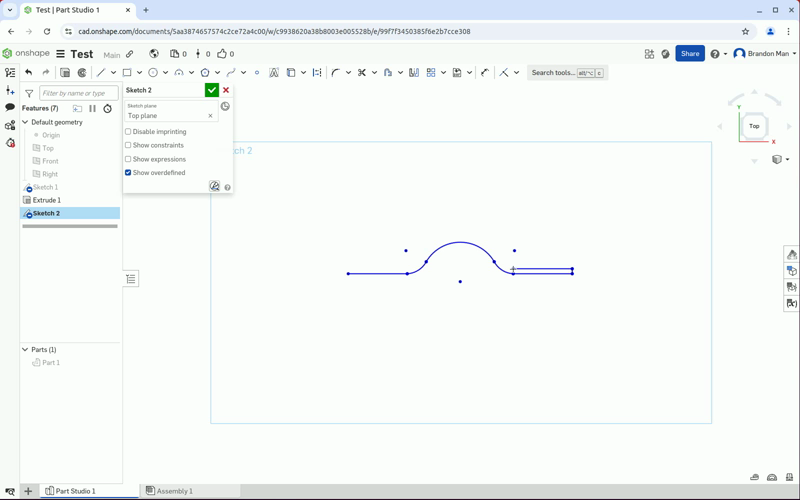
mouse_move(513, 268)
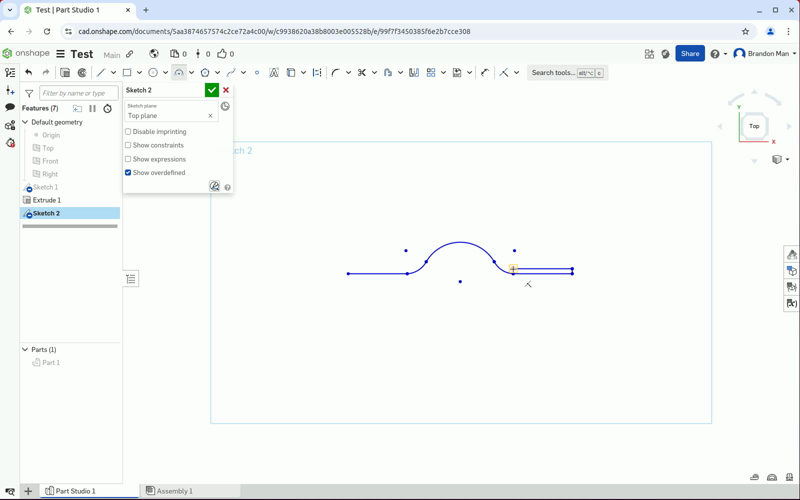
click(513, 268)
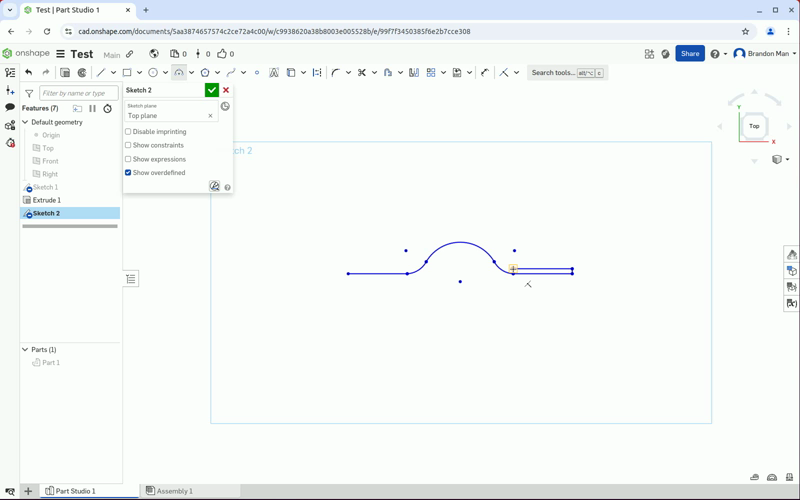
key_down(shift)
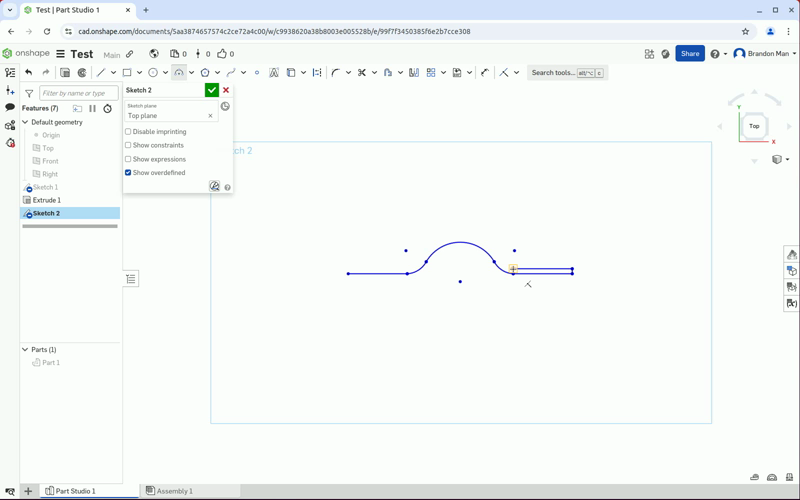
mouse_move(499, 259)
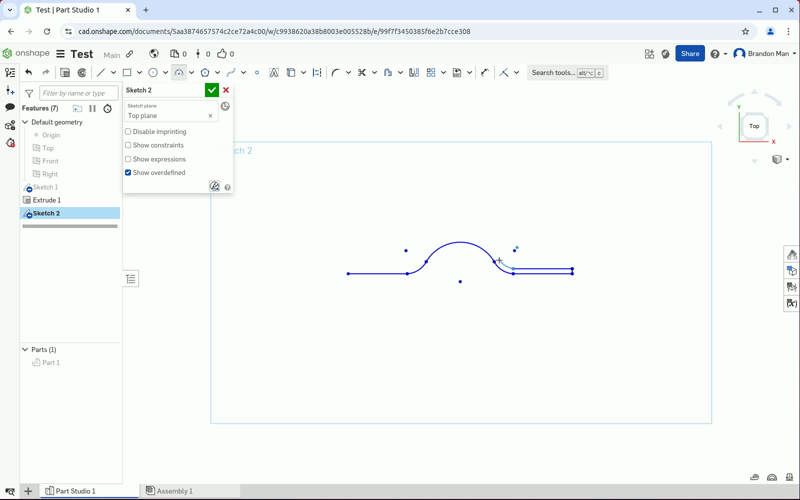
click(499, 259)
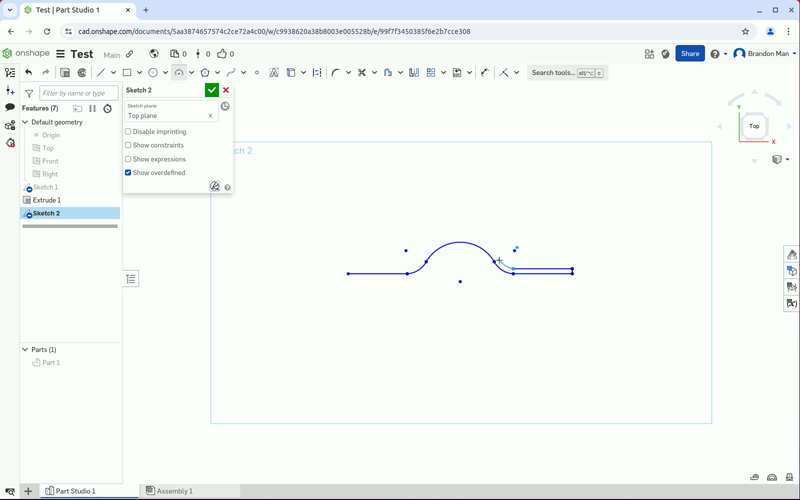
mouse_move(504, 266)
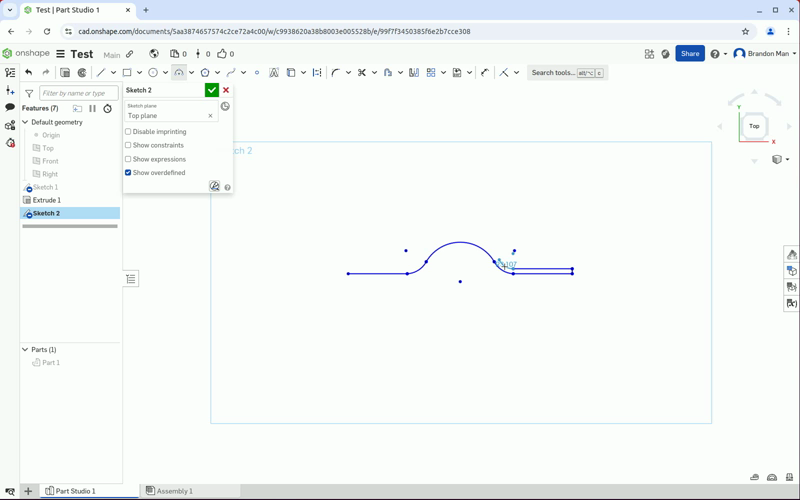
click(504, 266)
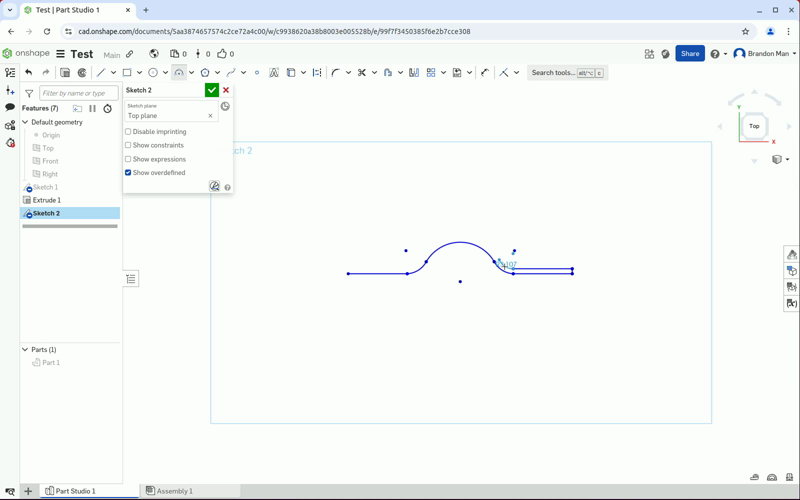
key_up(shift)
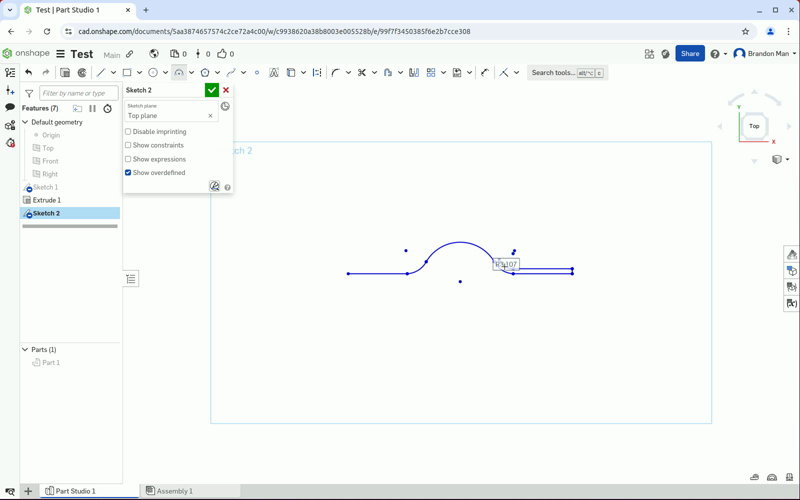
mouse_move(499, 259)
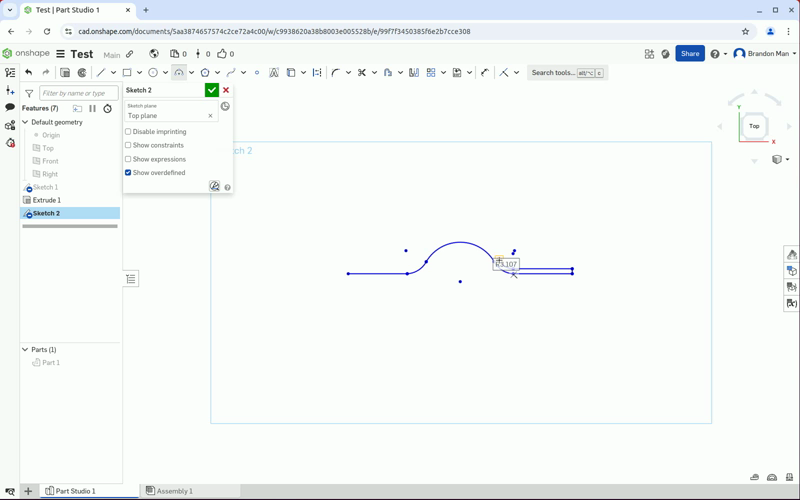
click(499, 259)
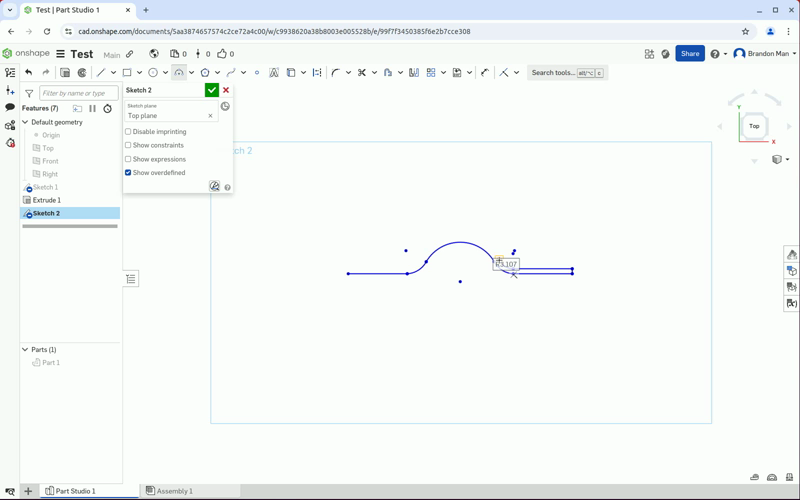
key_down(shift)
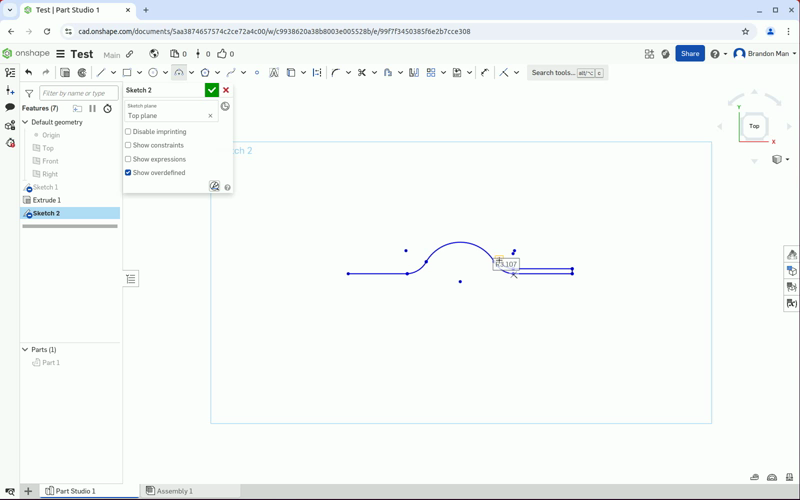
mouse_move(421, 259)
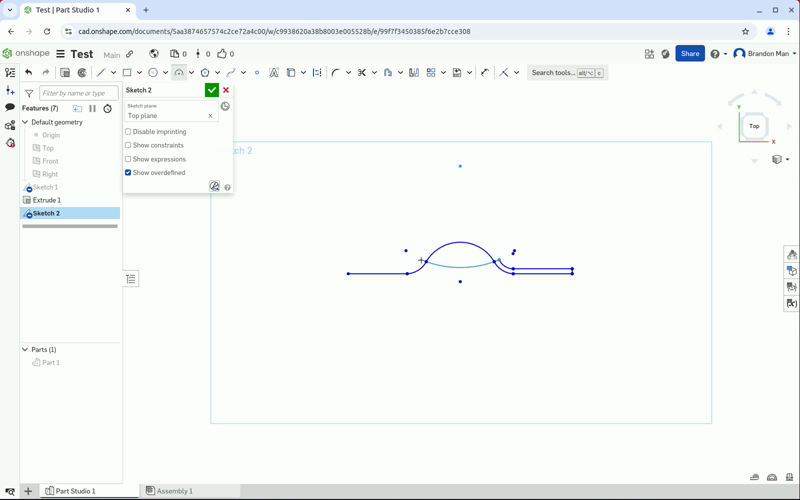
click(421, 259)
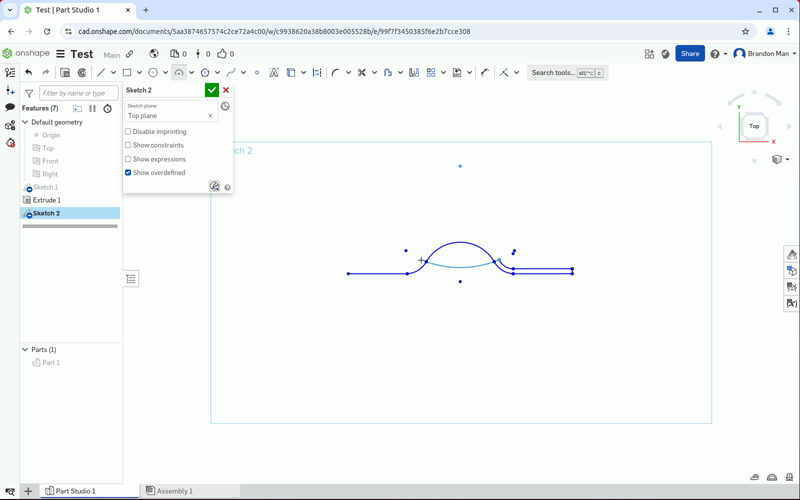
mouse_move(460, 237)
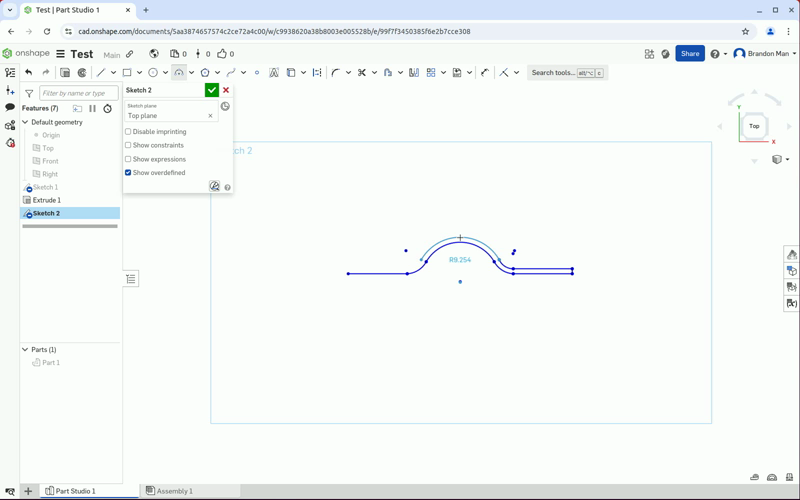
click(460, 237)
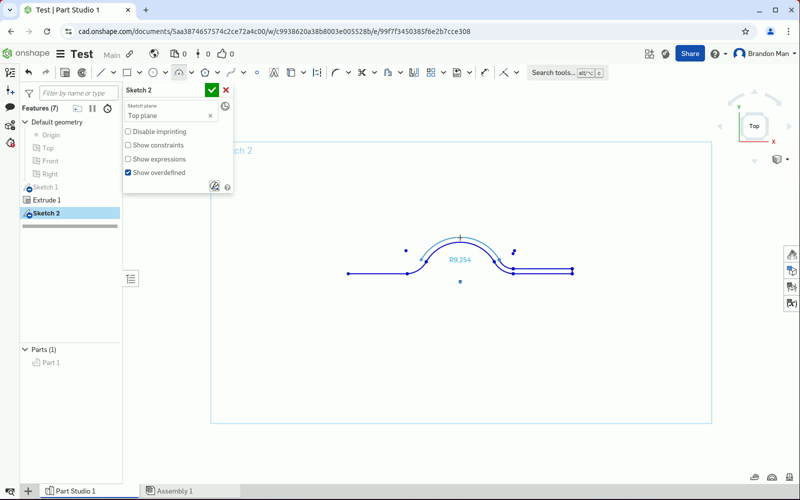
key_up(shift)
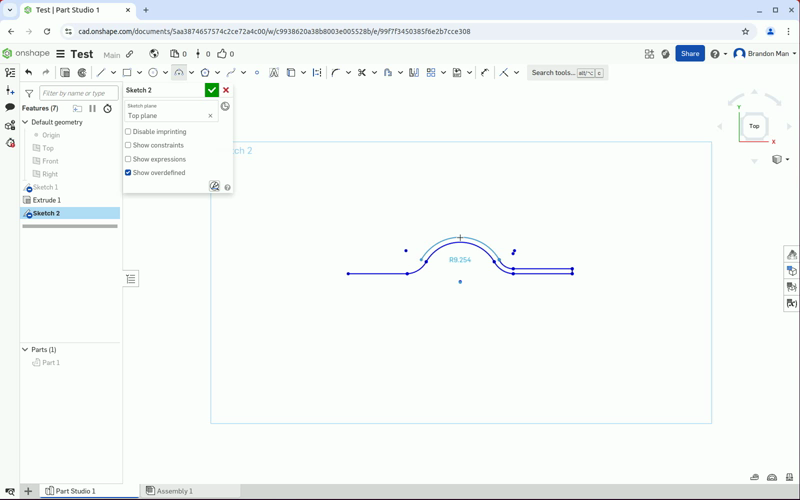
mouse_move(421, 259)
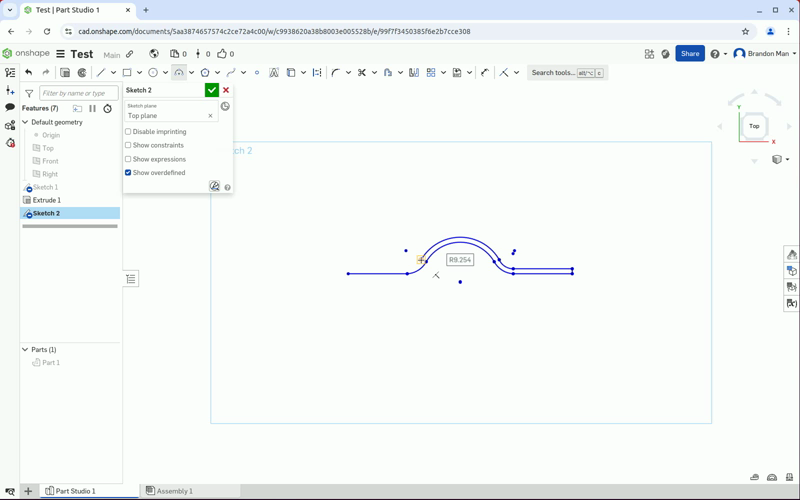
click(421, 259)
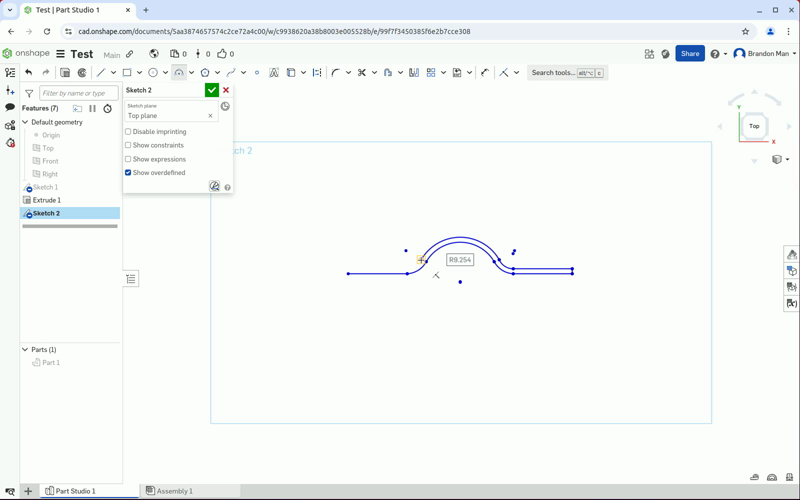
key_down(shift)
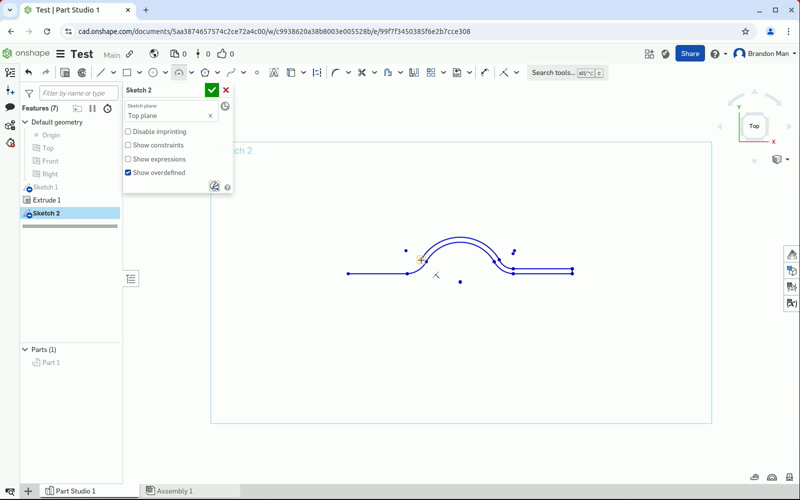
mouse_move(407, 268)
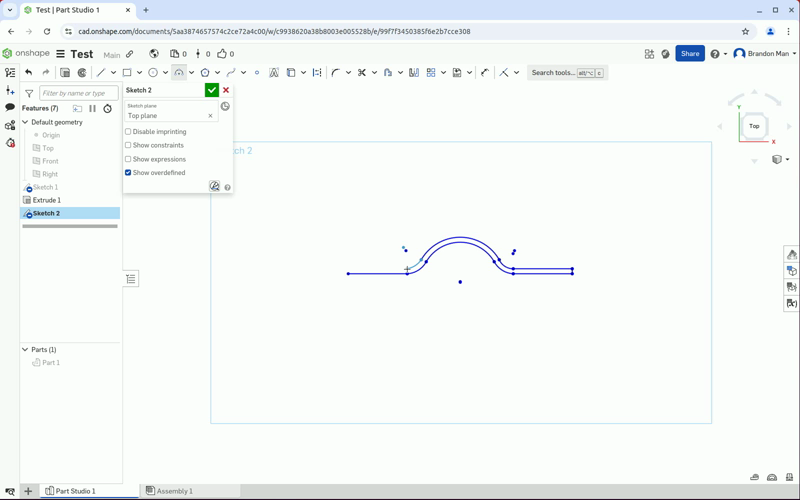
click(407, 268)
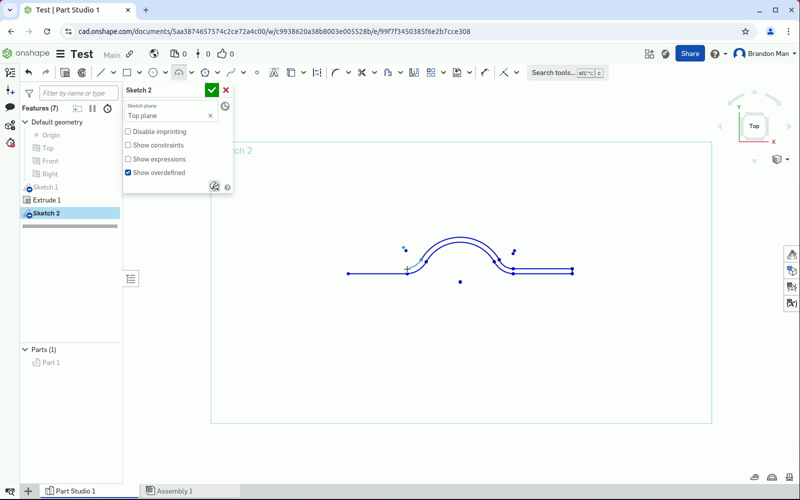
mouse_move(415, 266)
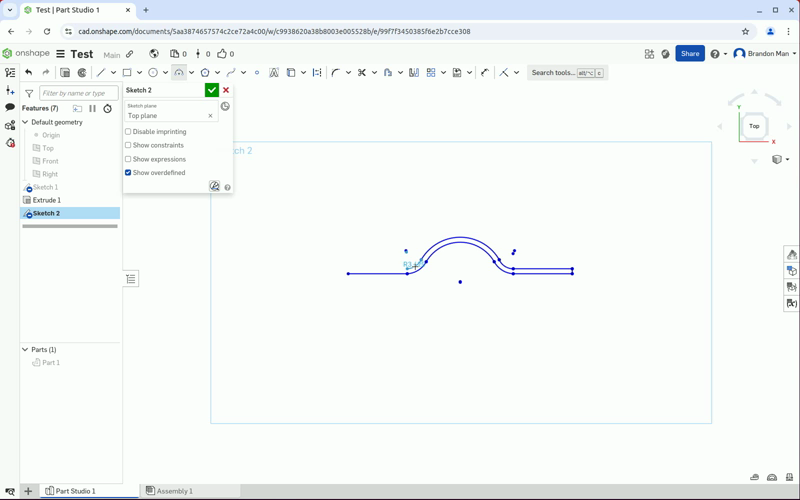
click(415, 266)
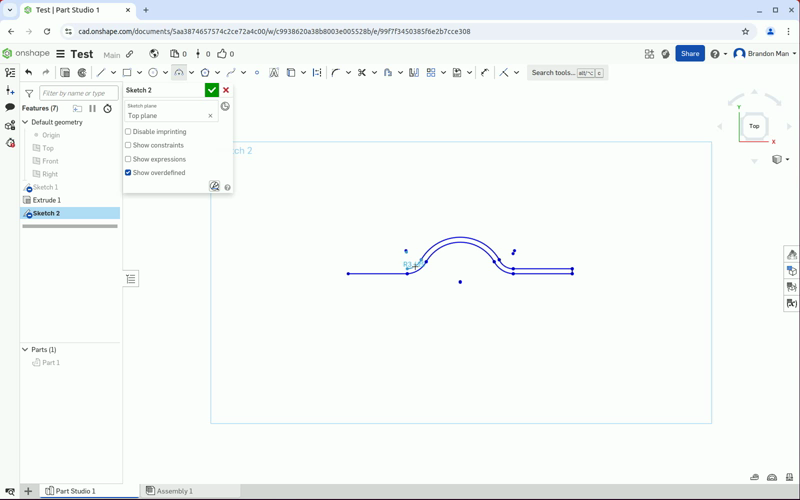
key_up(shift)
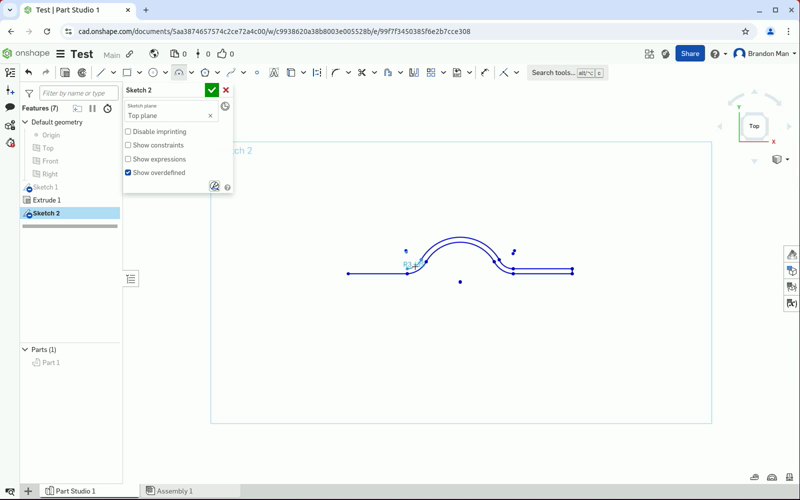
key(esc)
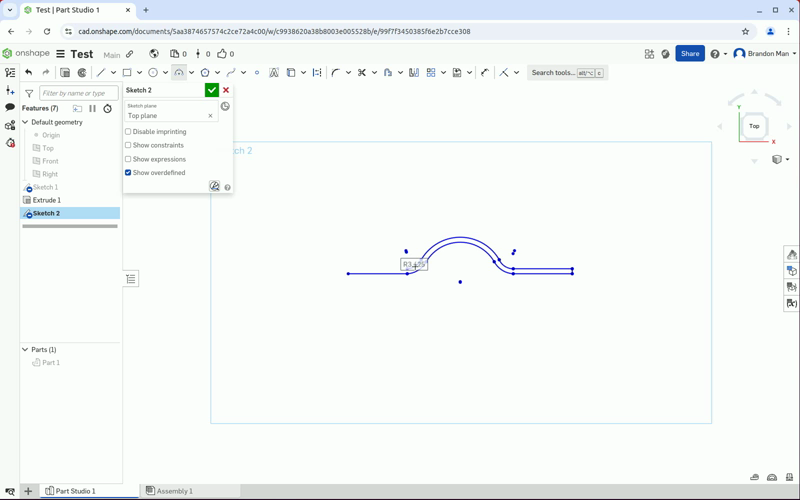
key(l)
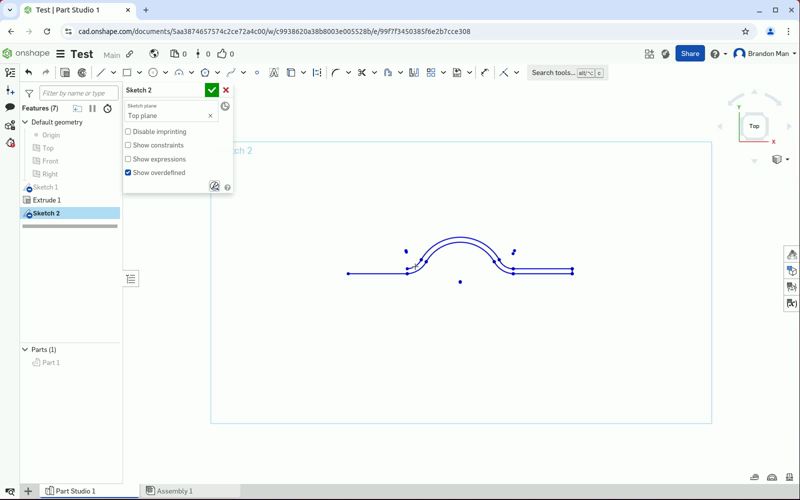
mouse_move(407, 268)
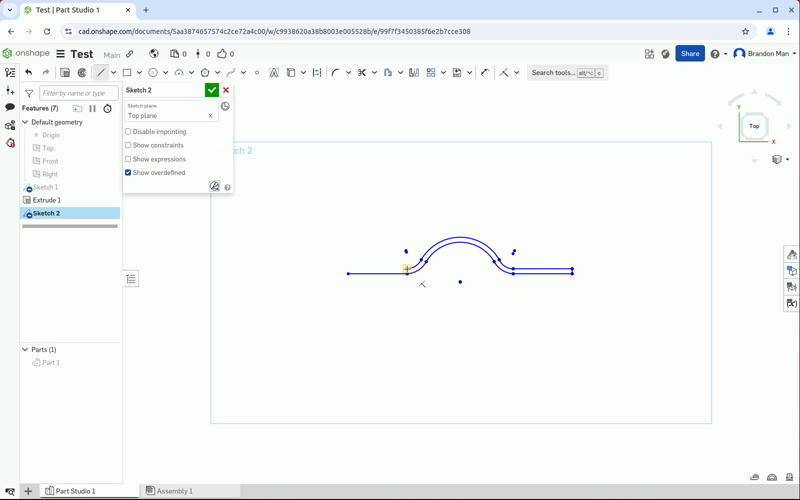
click(407, 268)
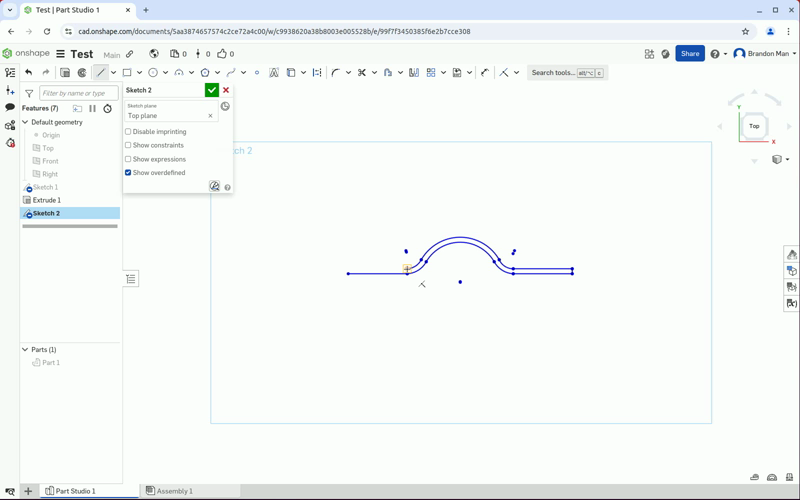
key_down(shift)
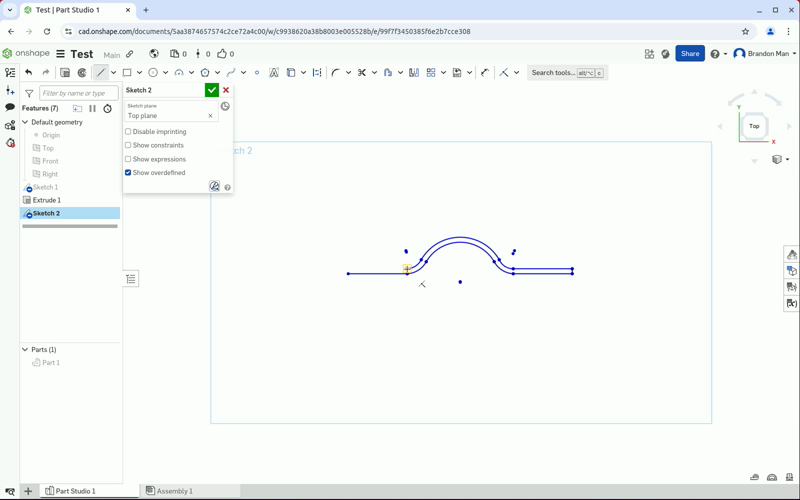
mouse_move(437, 268)
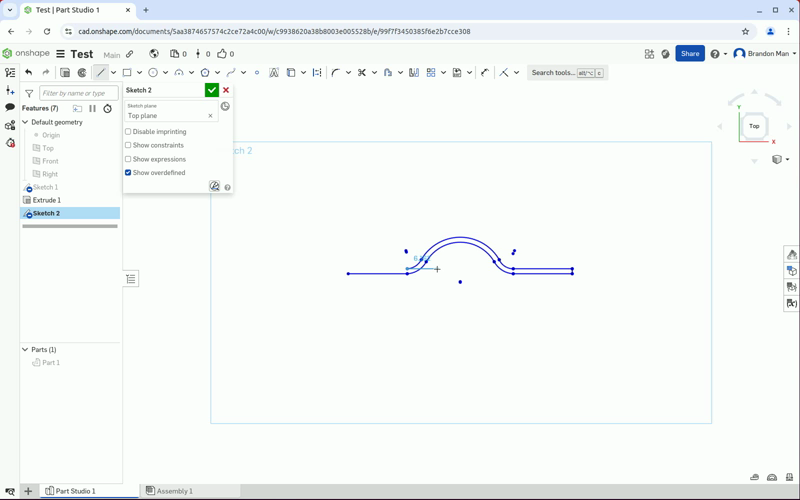
mouse_move(348, 268)
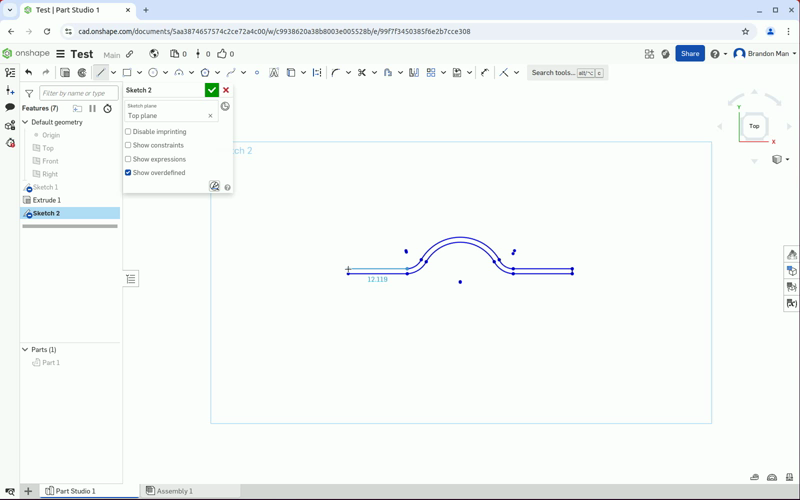
click(348, 268)
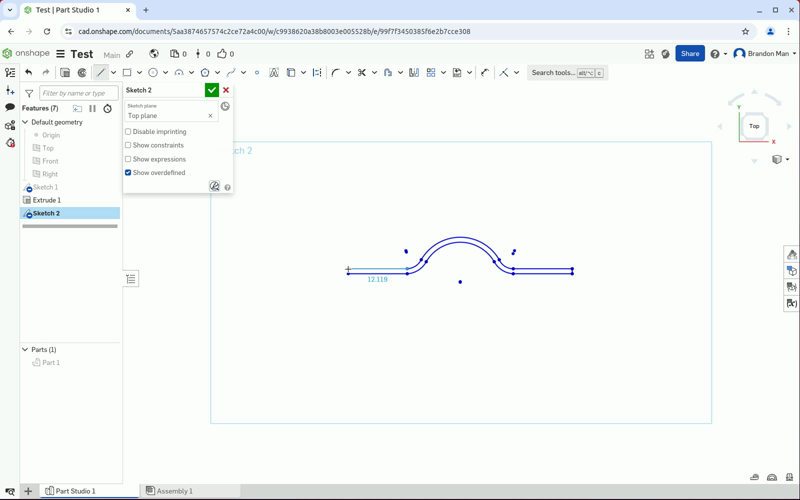
key_up(shift)
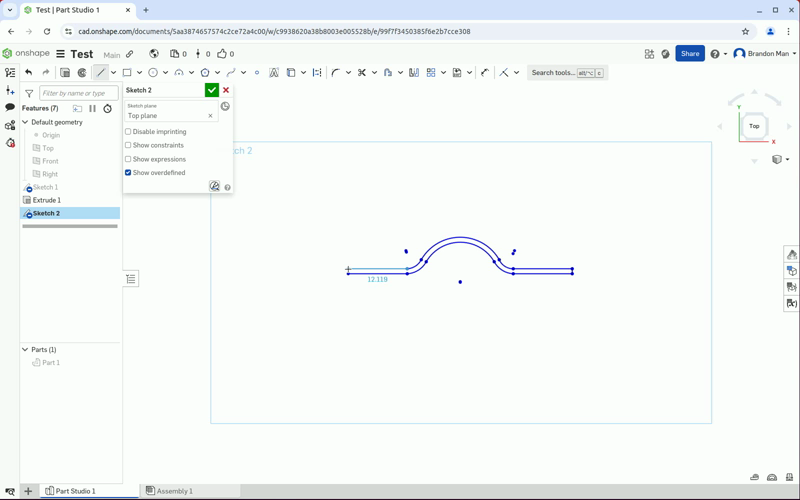
mouse_move(378, 268)
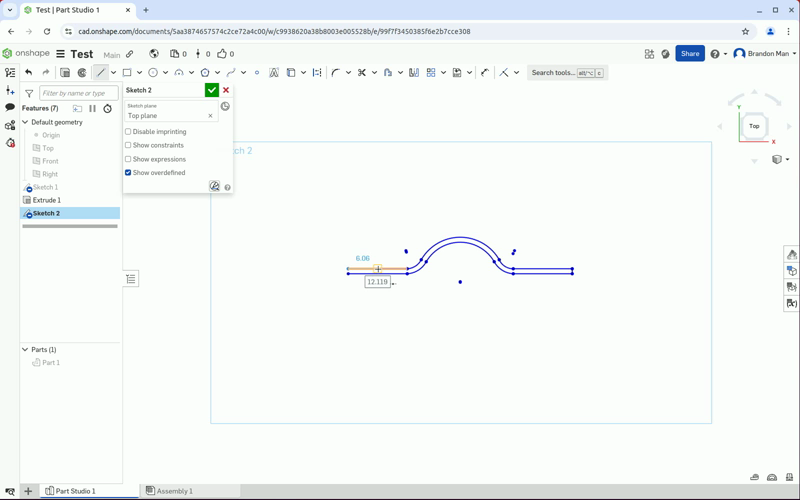
key_down(shift)
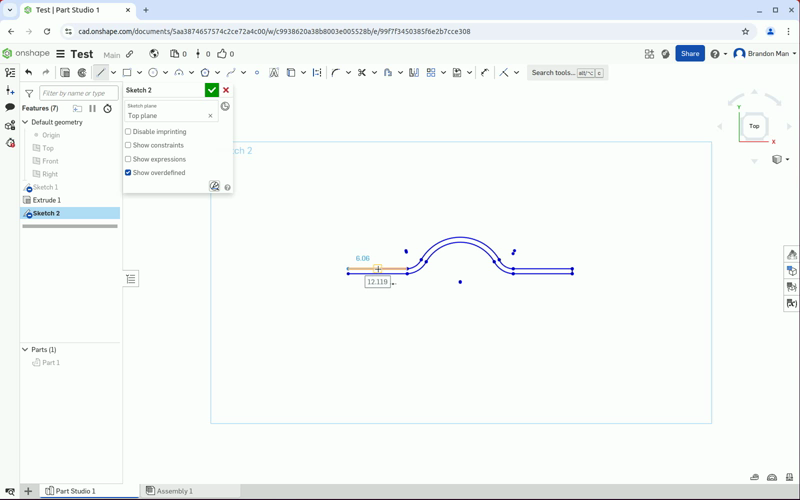
mouse_move(348, 273)
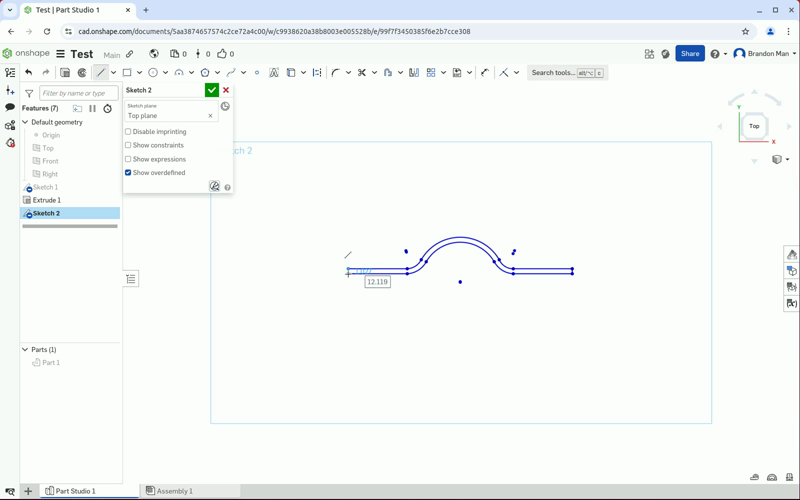
scroll(6)
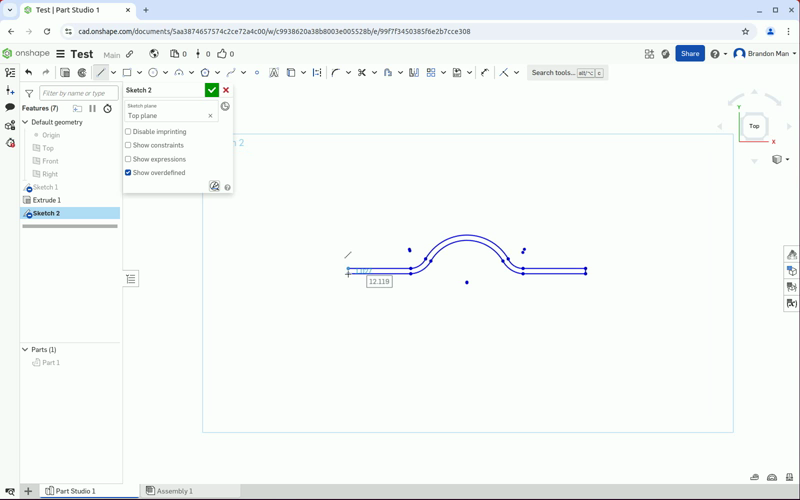
scroll(6)
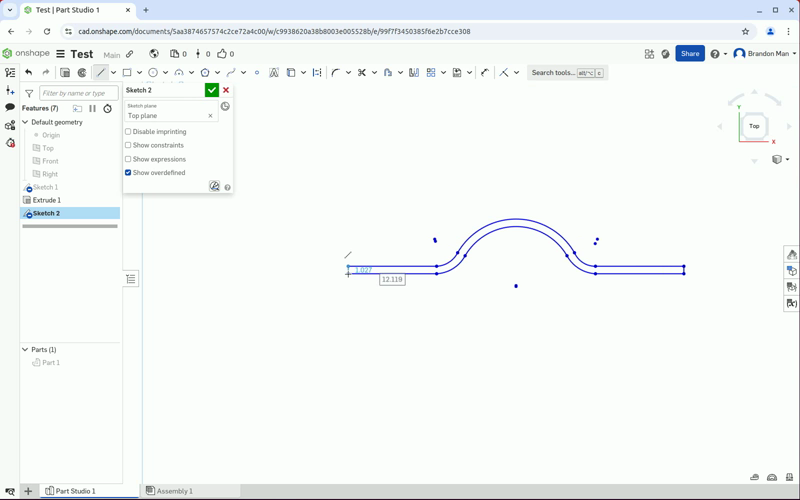
scroll(6)
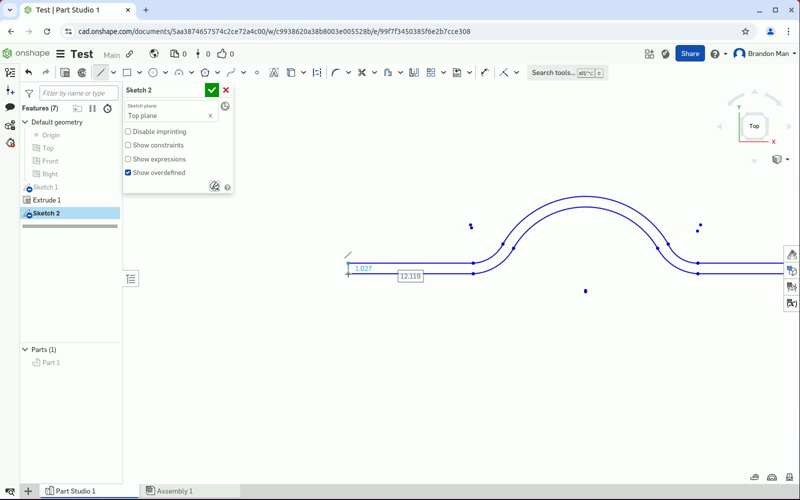
scroll(6)
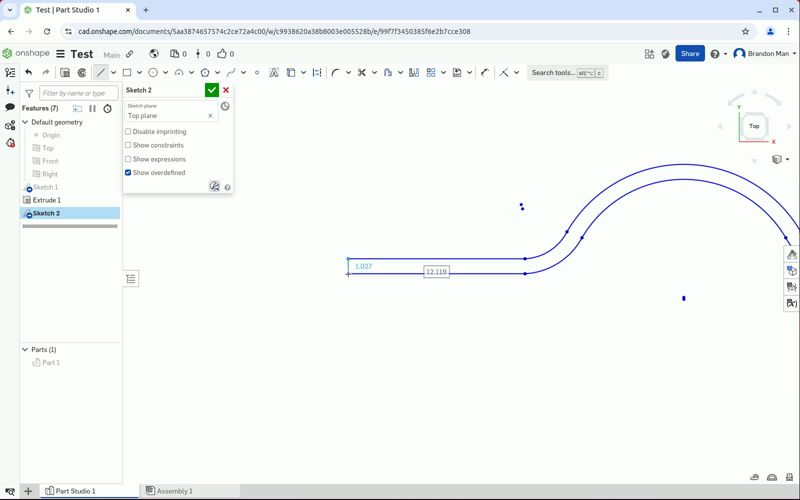
scroll(6)
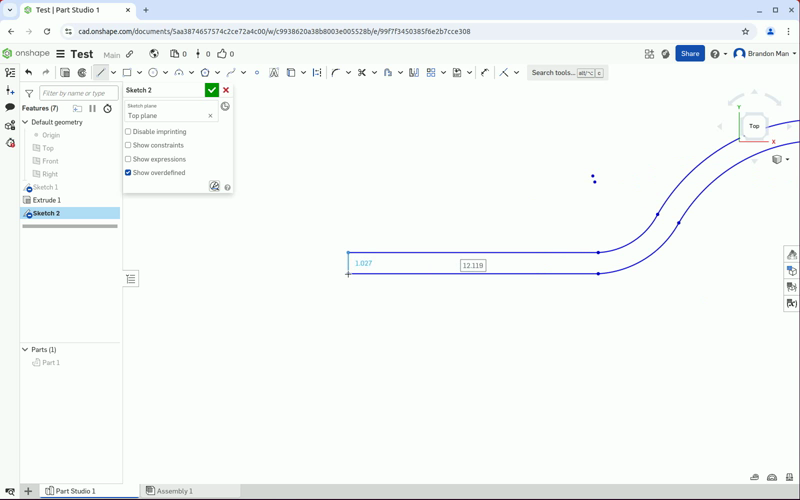
scroll(6)
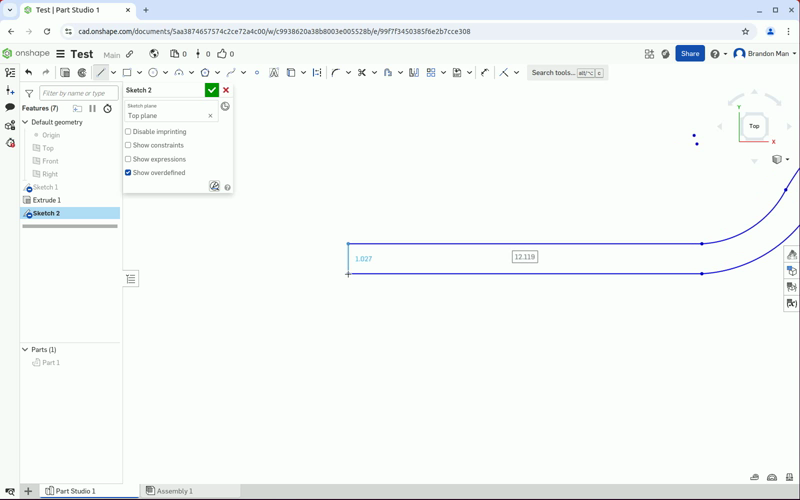
scroll(6)
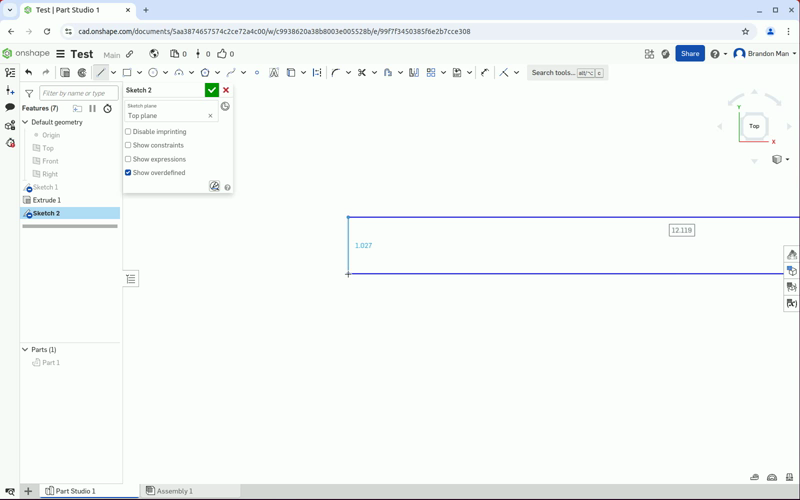
key_up(shift)
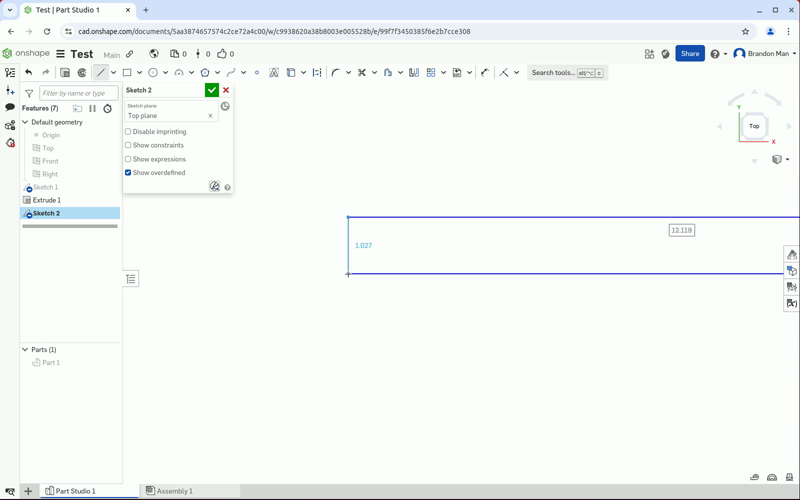
click(348, 273)
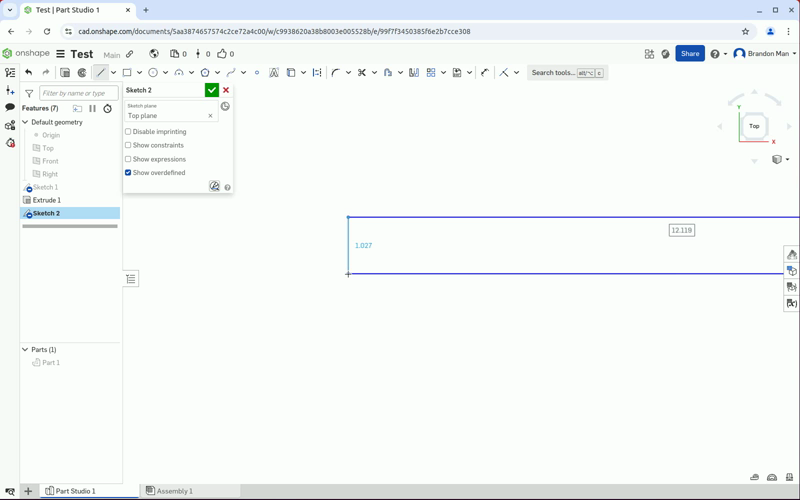
scroll(-6)
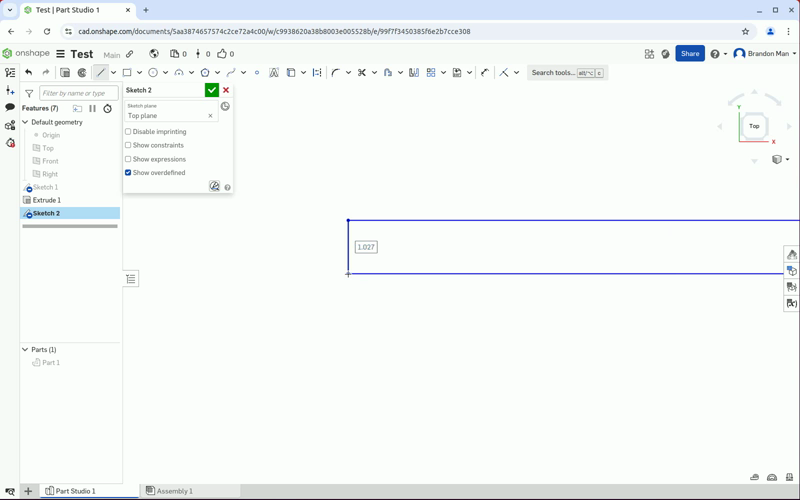
scroll(-6)
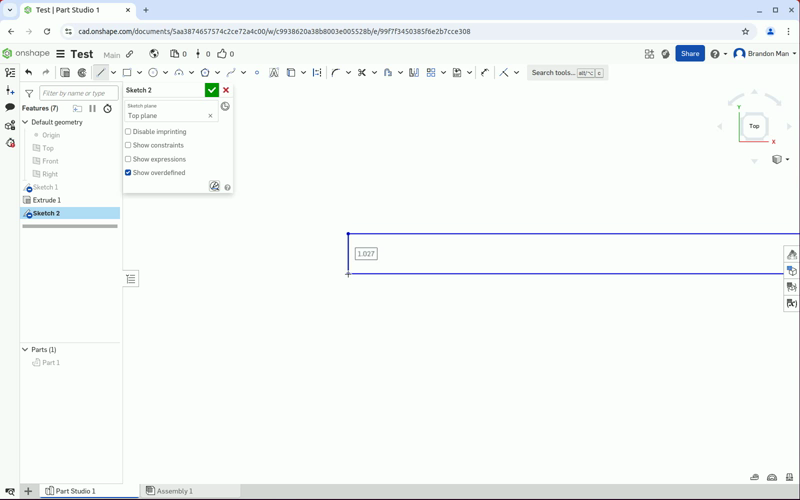
scroll(-6)
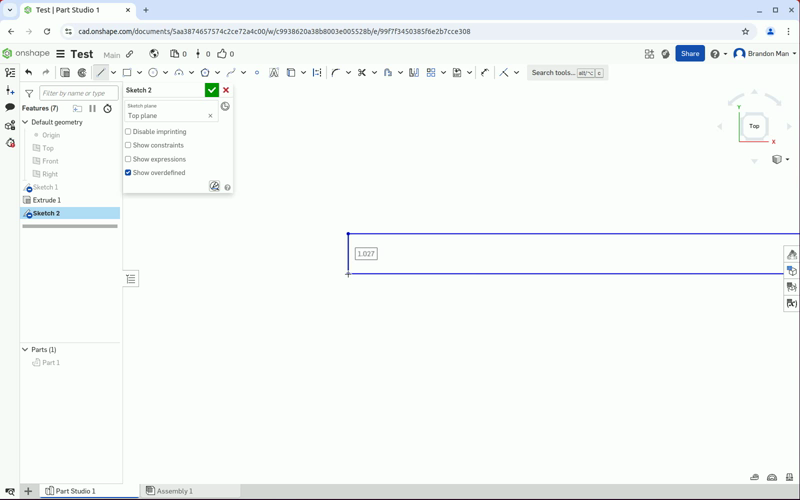
scroll(-6)
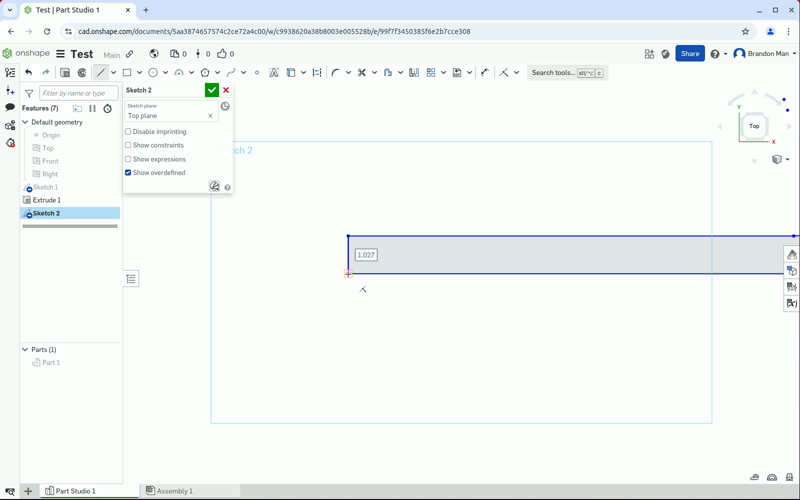
scroll(-6)
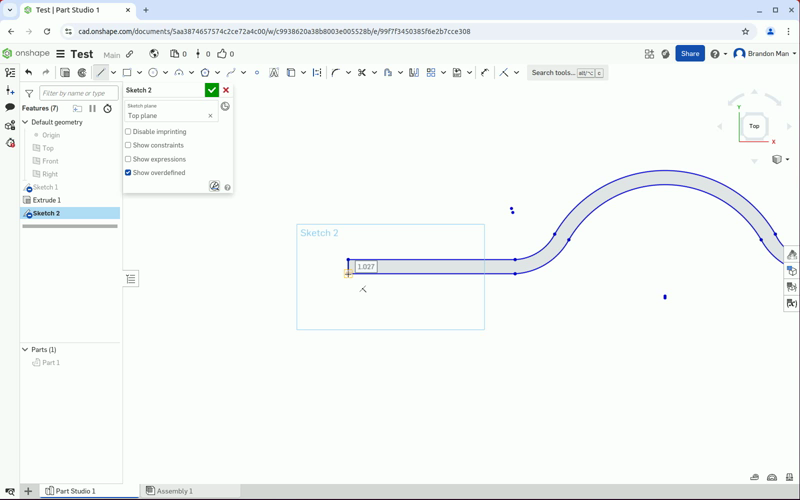
scroll(-6)
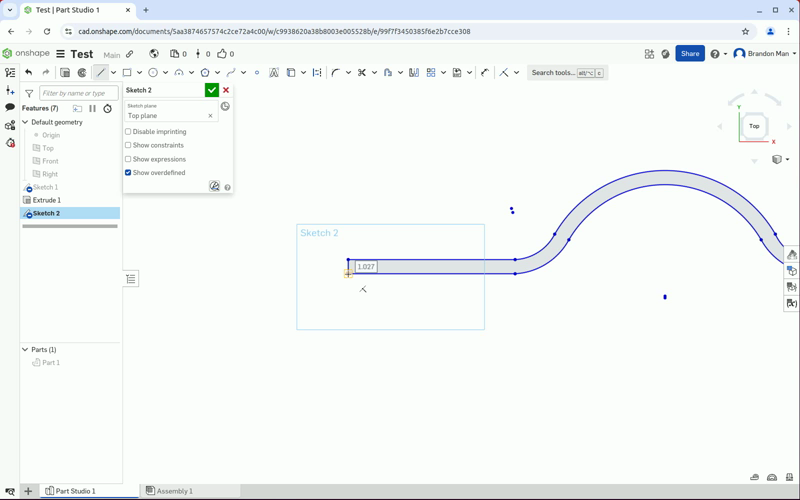
scroll(-6)
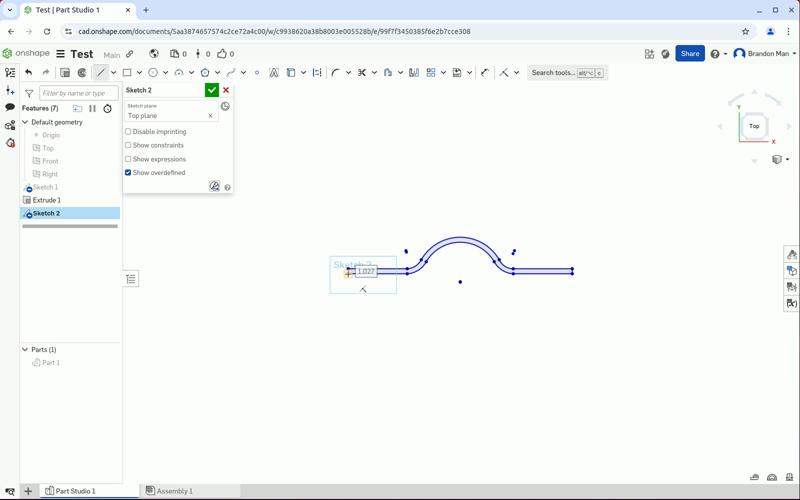
key(esc)
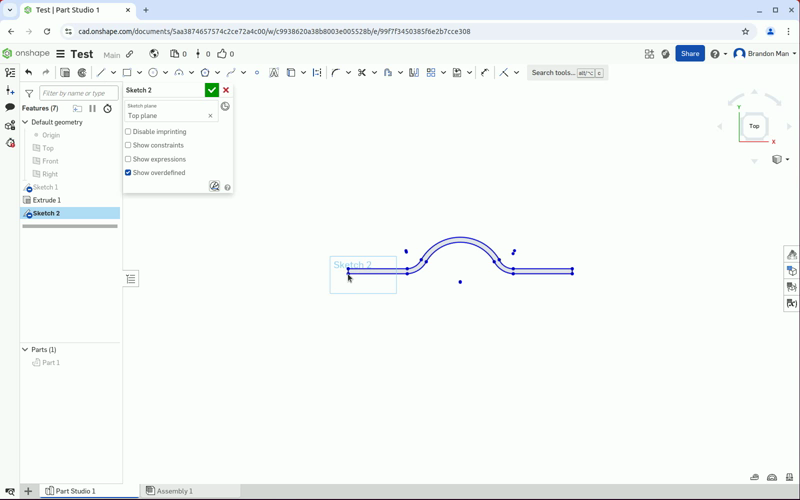
mouse_move(457, 239)
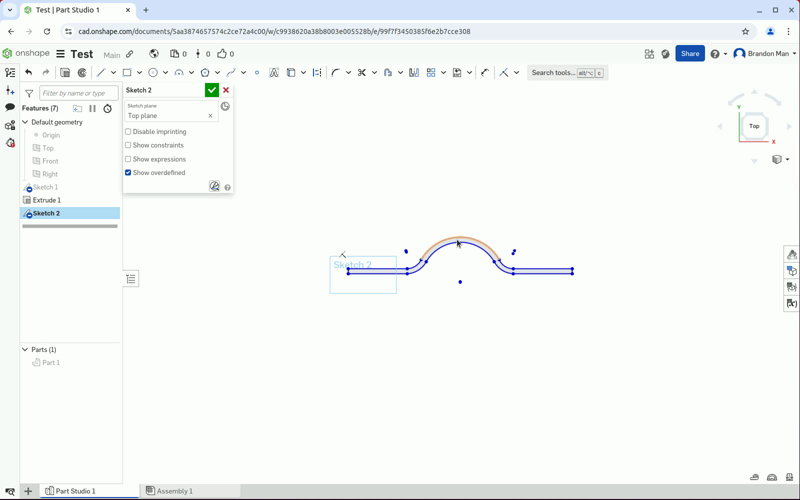
scroll(6)
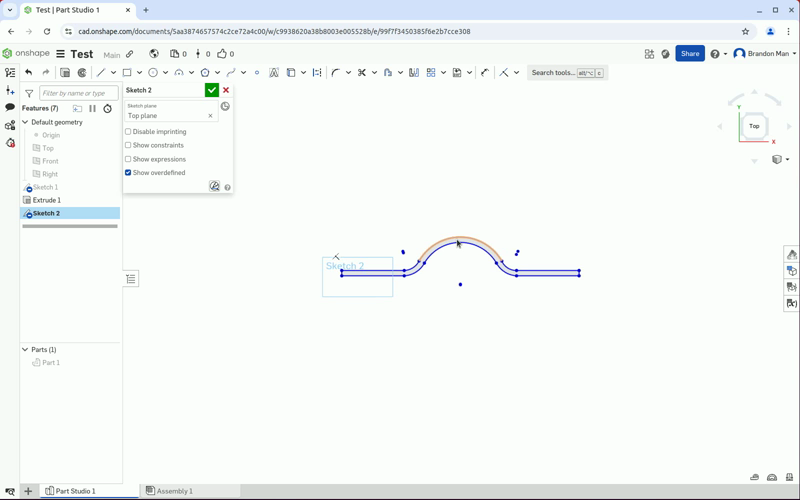
scroll(6)
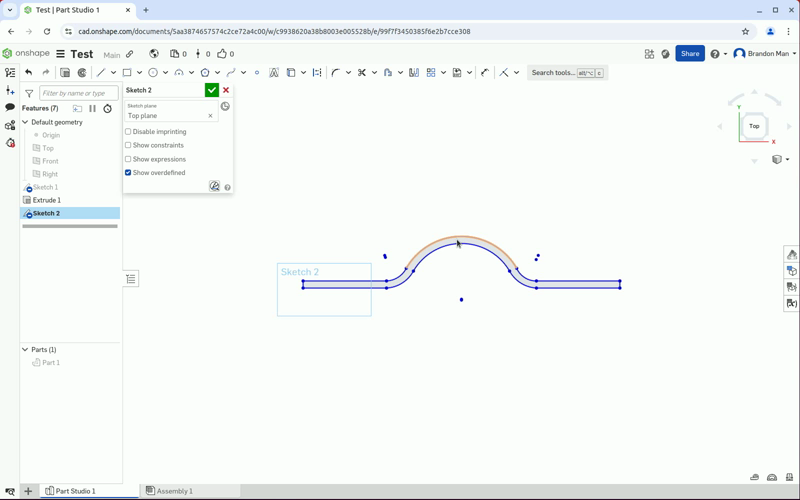
scroll(6)
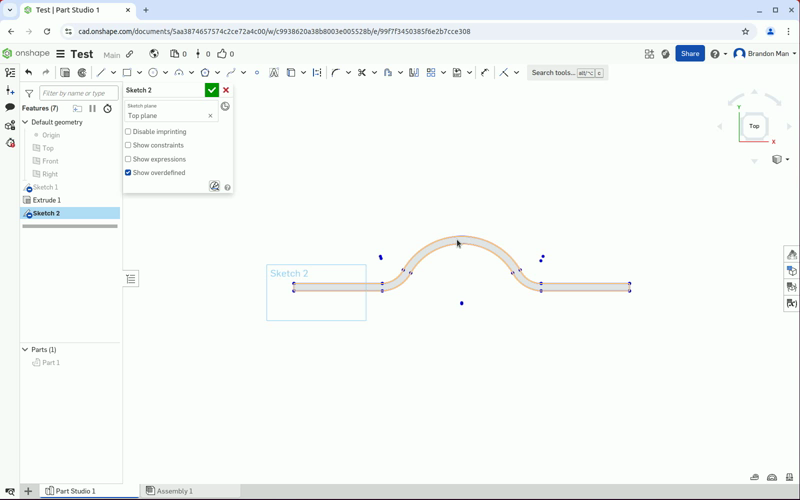
scroll(6)
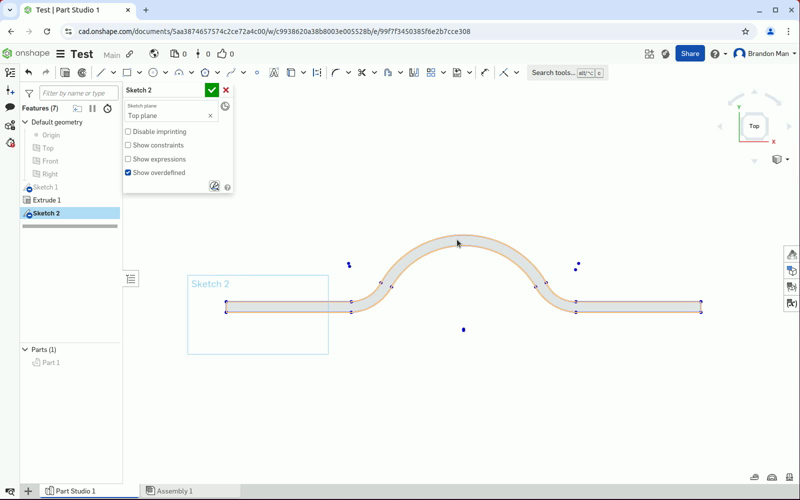
scroll(6)
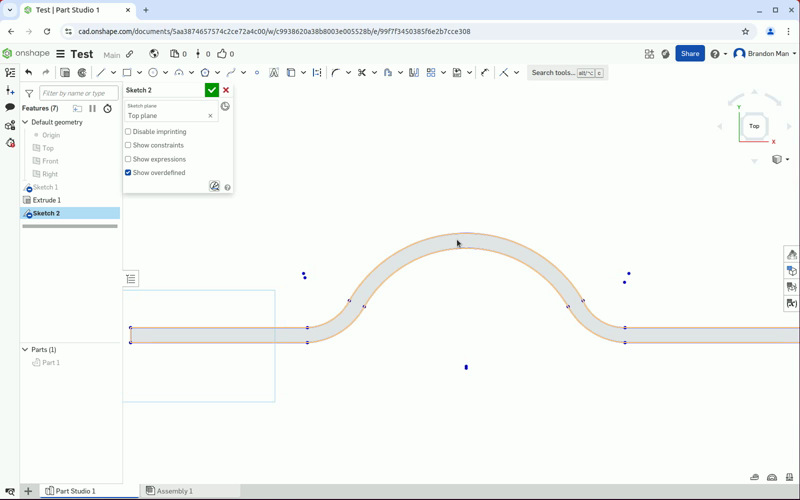
scroll(6)
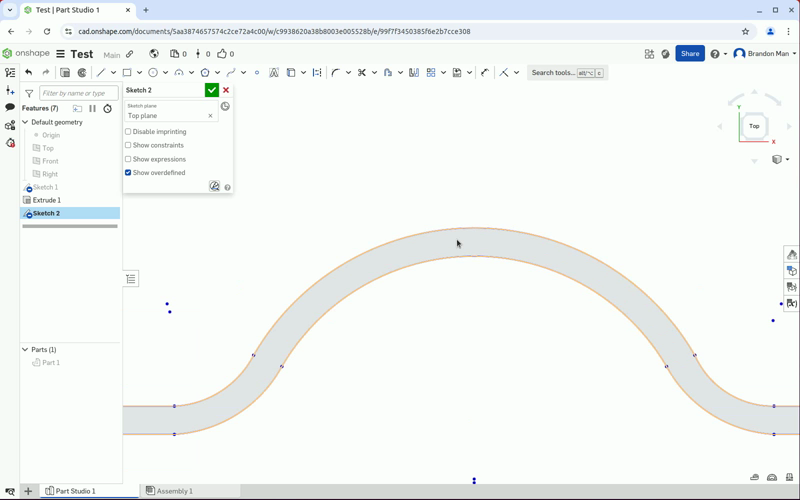
scroll(6)
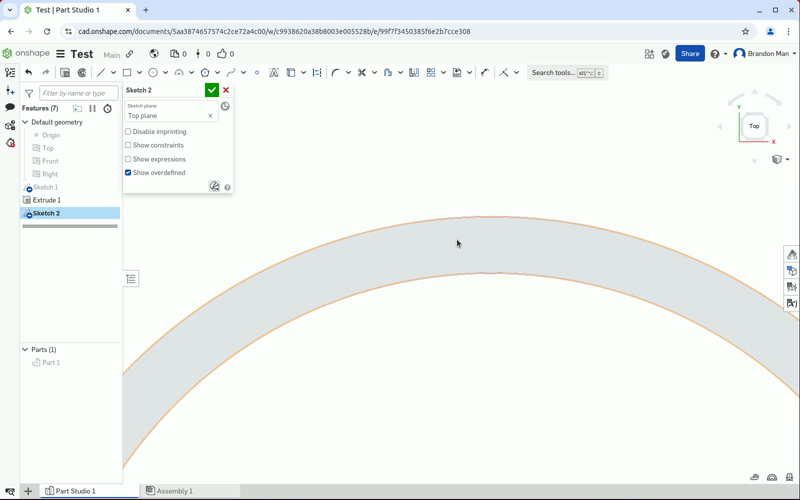
click(457, 239)
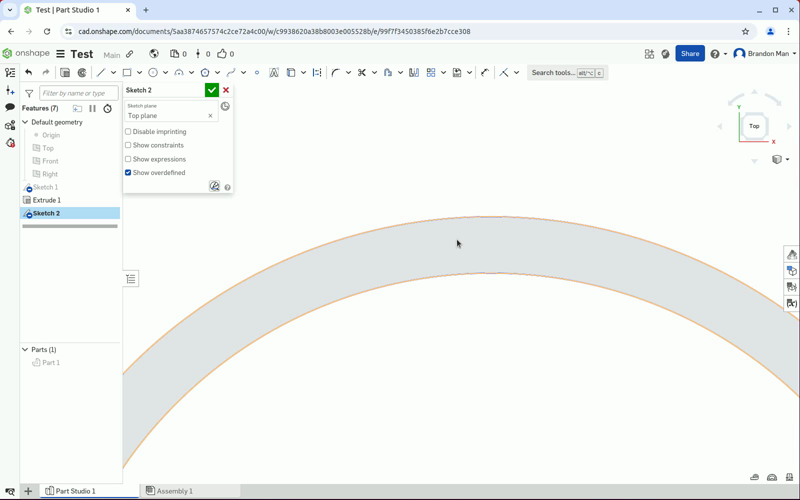
scroll(-6)
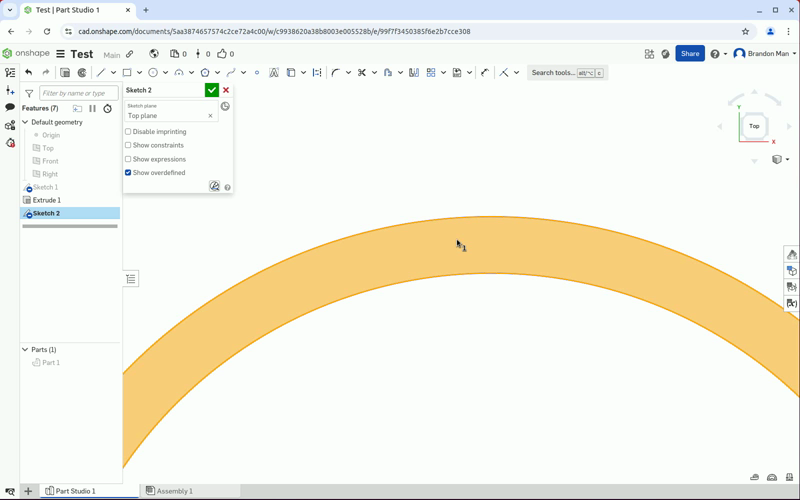
scroll(-6)
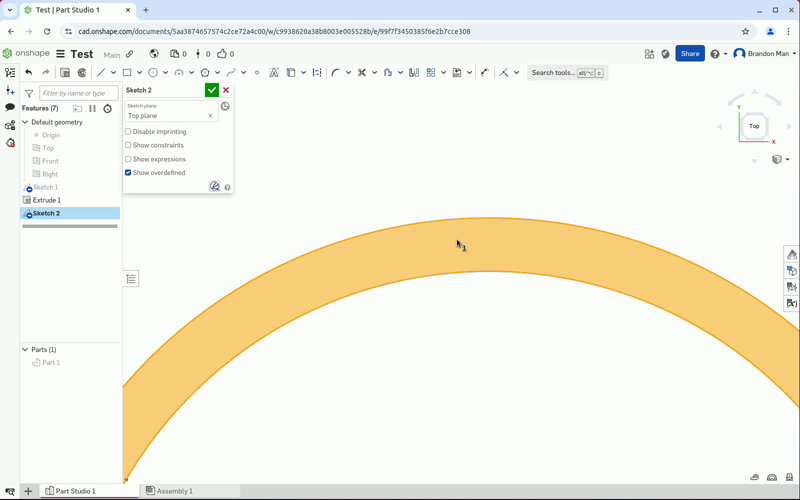
scroll(-6)
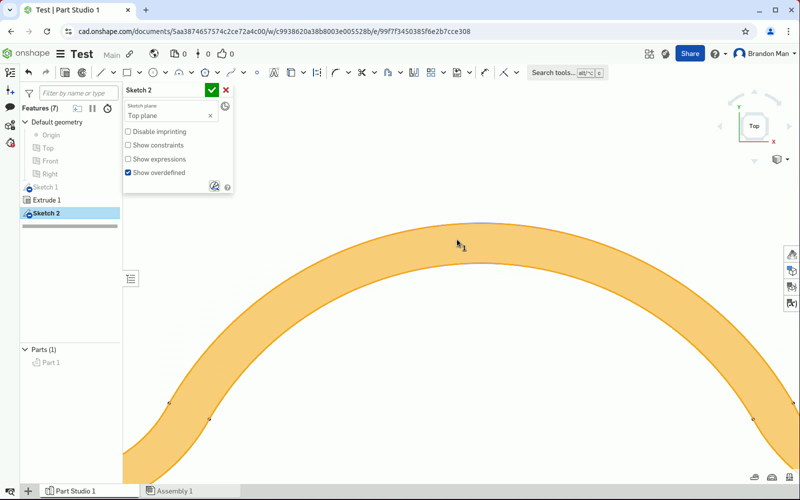
scroll(-6)
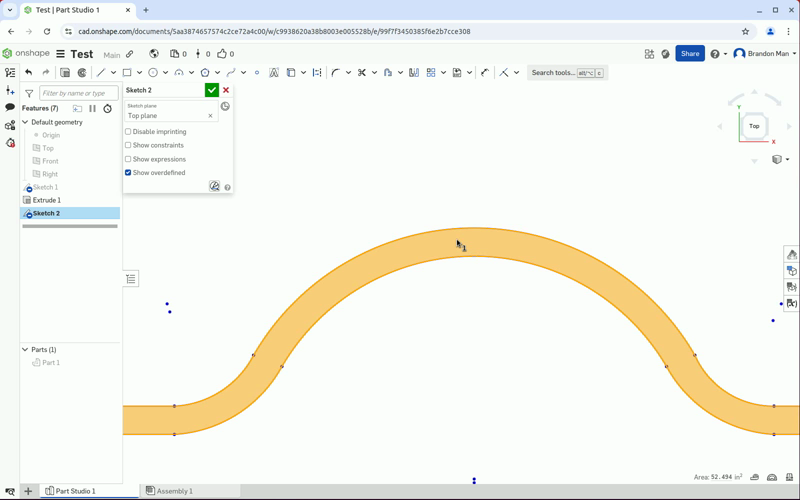
scroll(-6)
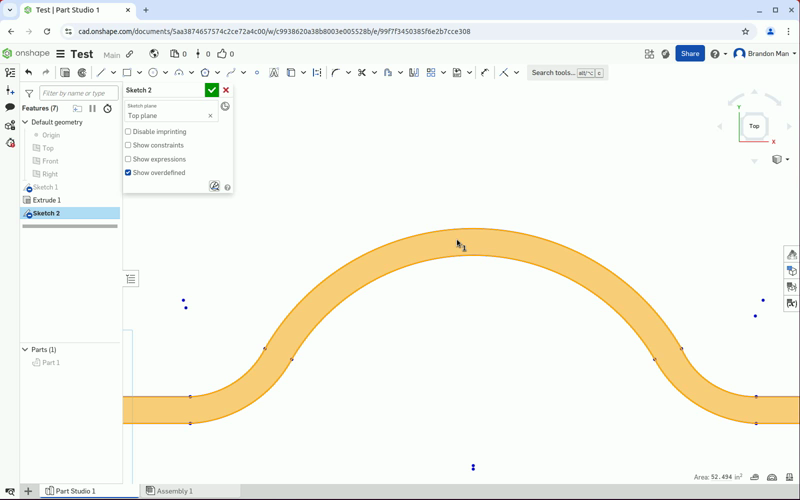
scroll(-6)
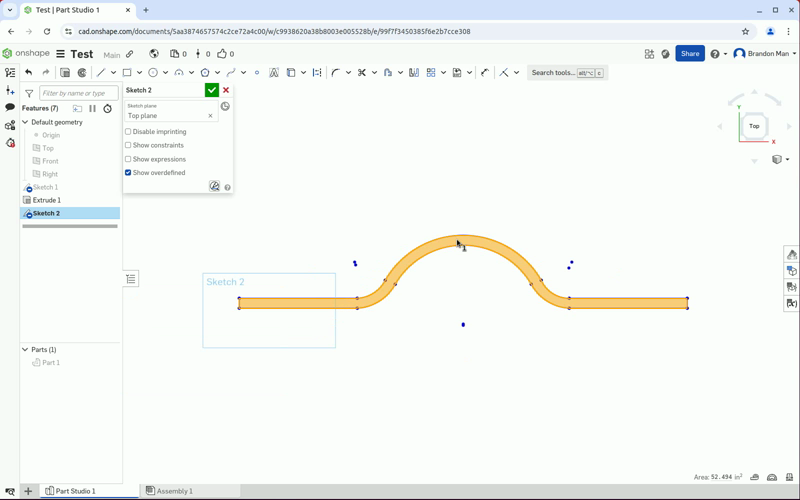
scroll(-6)
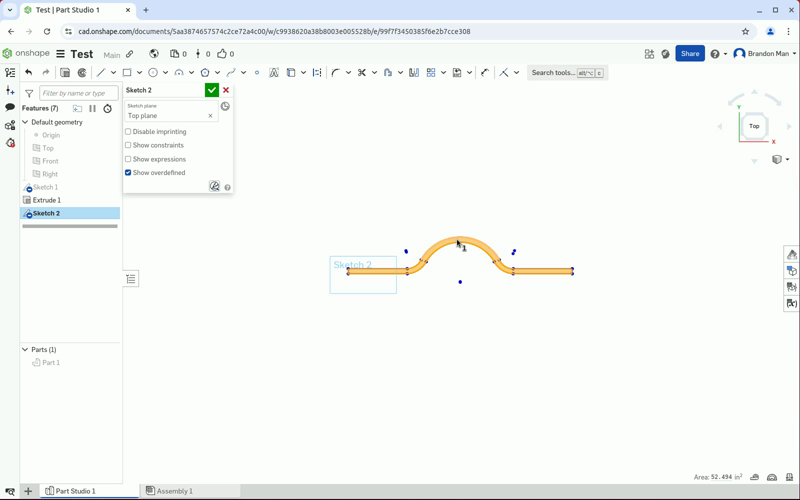
mouse_move(73, 352)
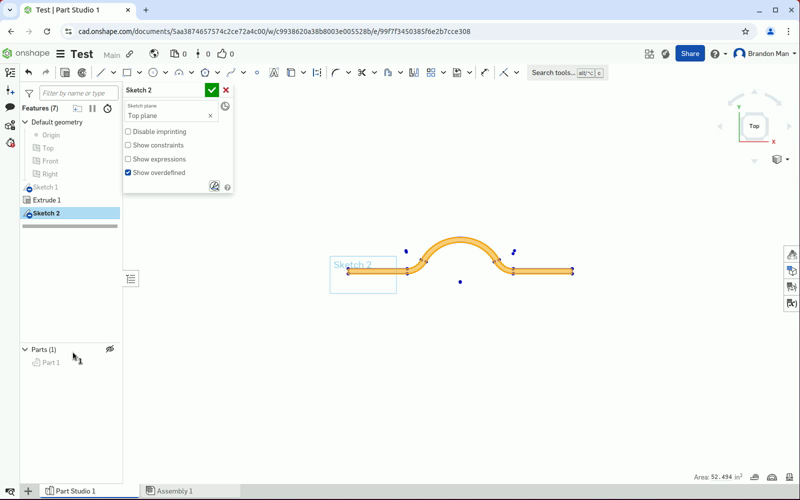
key(shift+y)
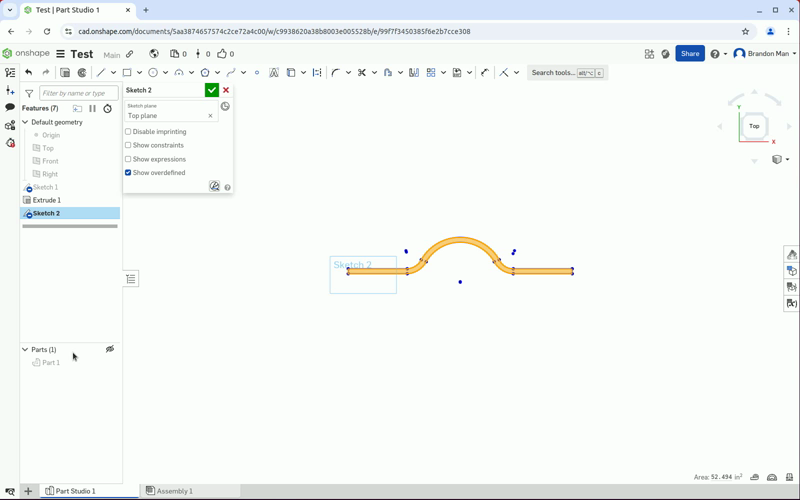
key(shift+e)
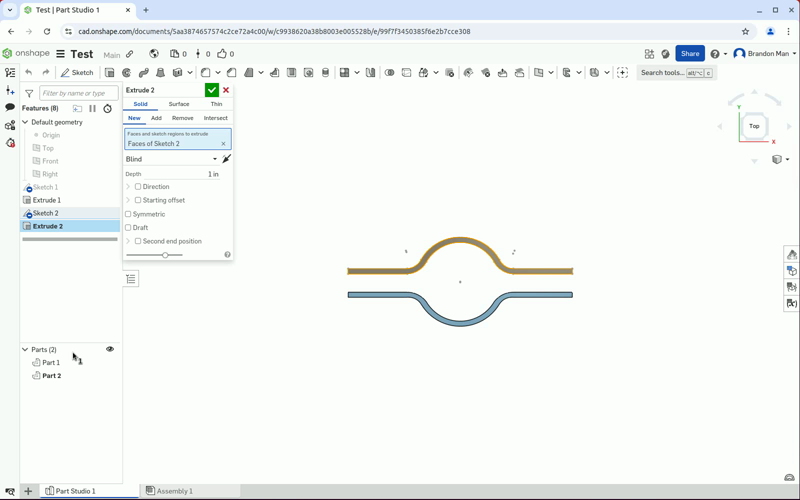
mouse_move(143, 106)
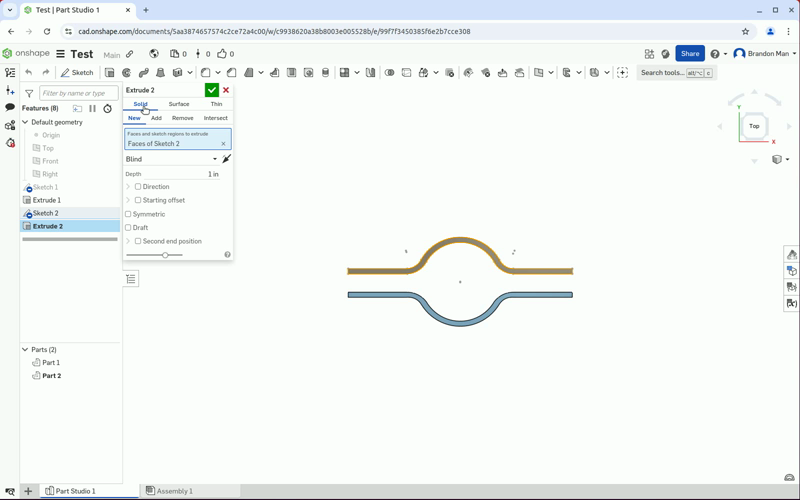
click(143, 106)
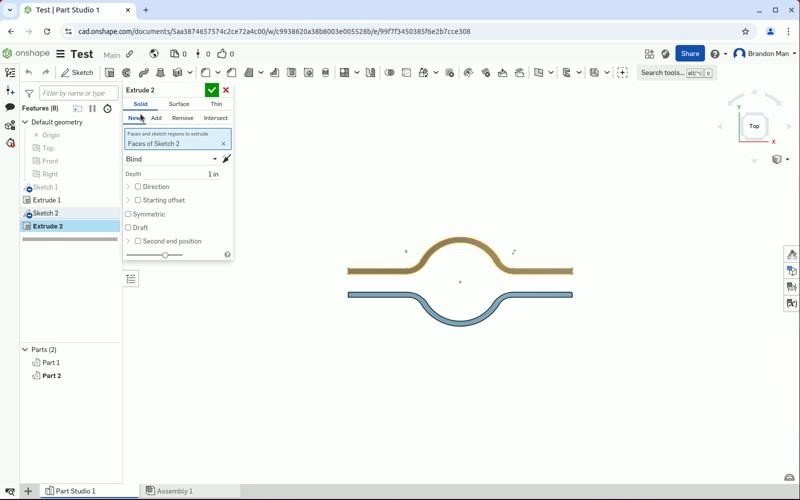
mouse_move(137, 120)
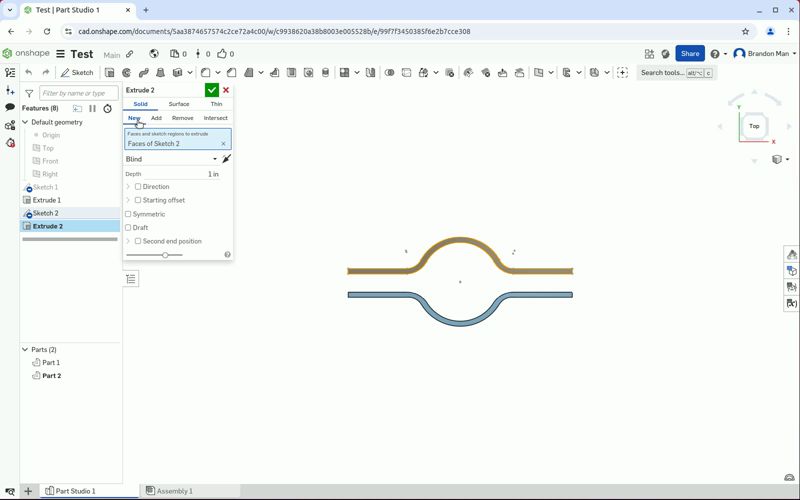
click(137, 120)
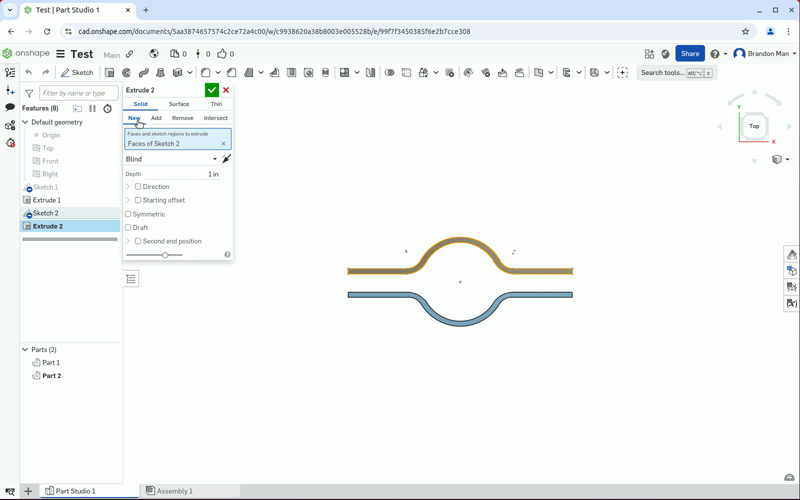
key(tab, 4)
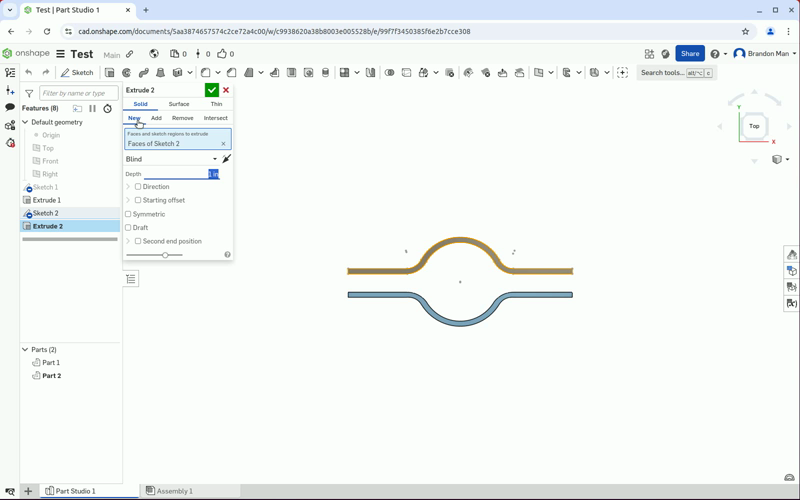
text(11.554)
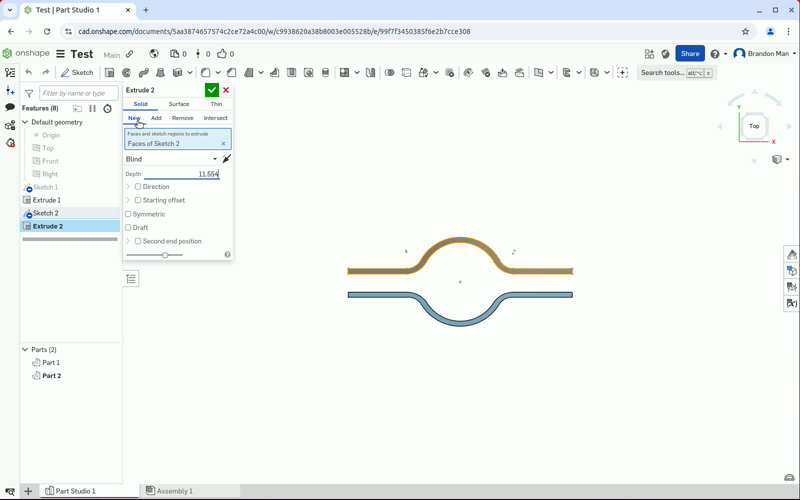
key(enter)
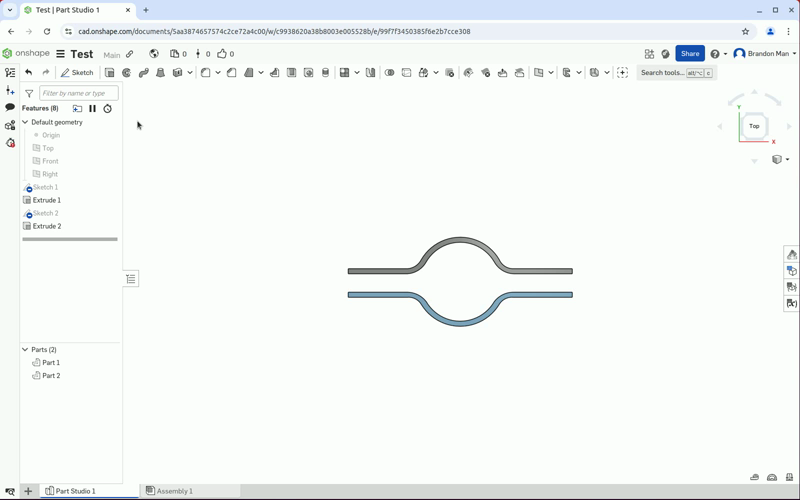
key(shift+h)
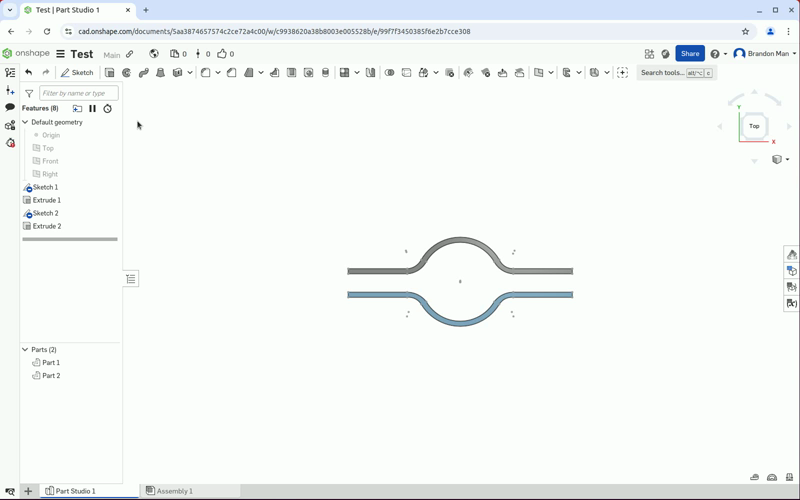
key(shift+h)
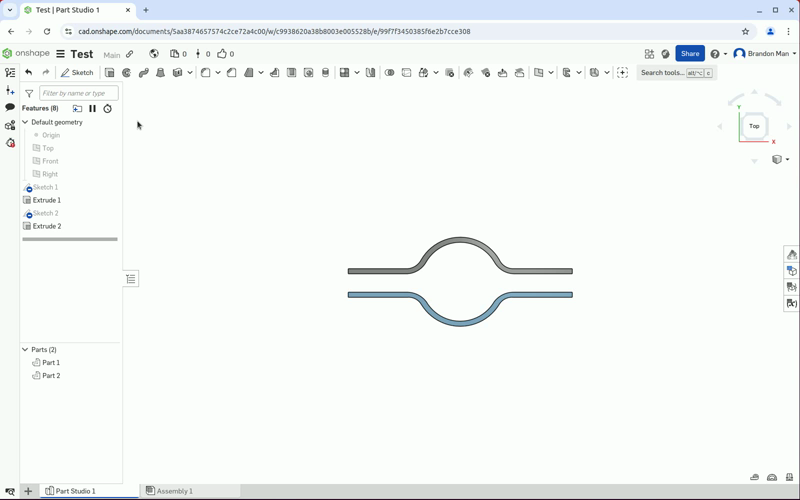
mouse_move(73, 189)
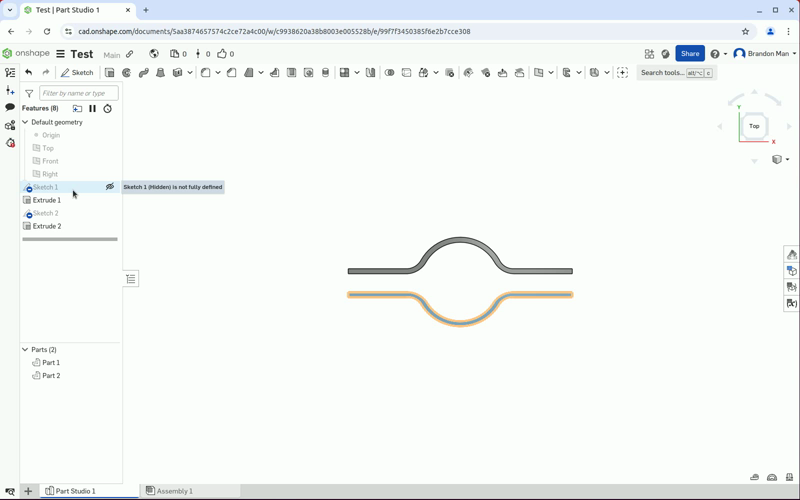
click(73, 189)
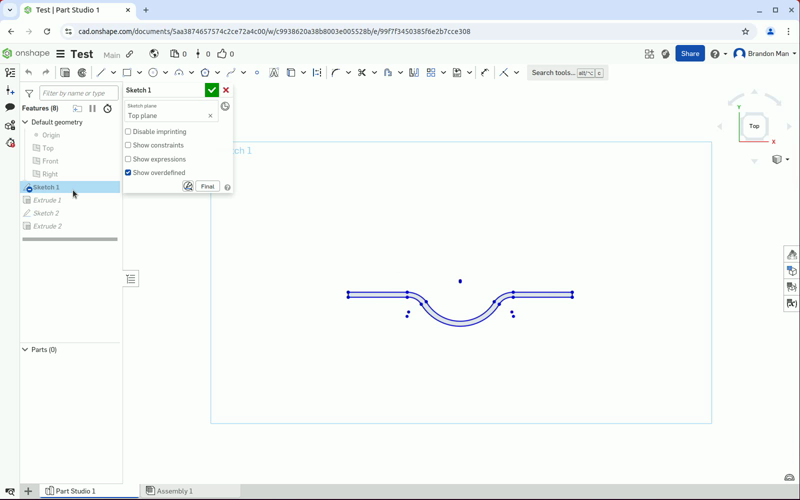
mouse_move(229, 92)
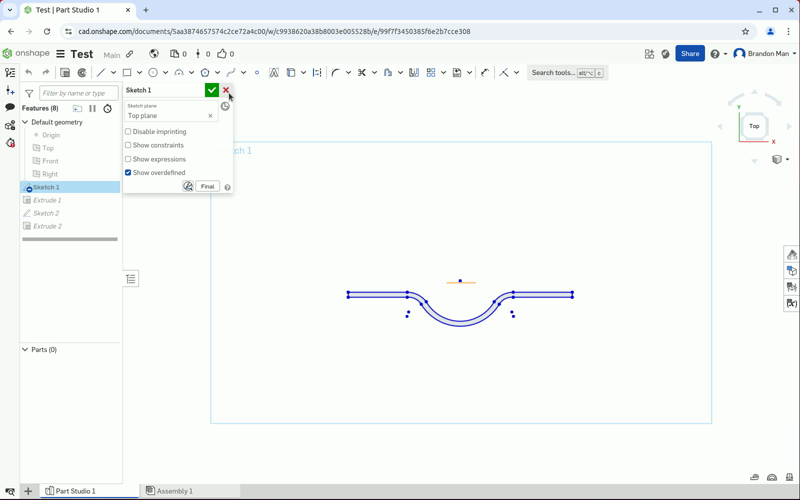
click(229, 92)
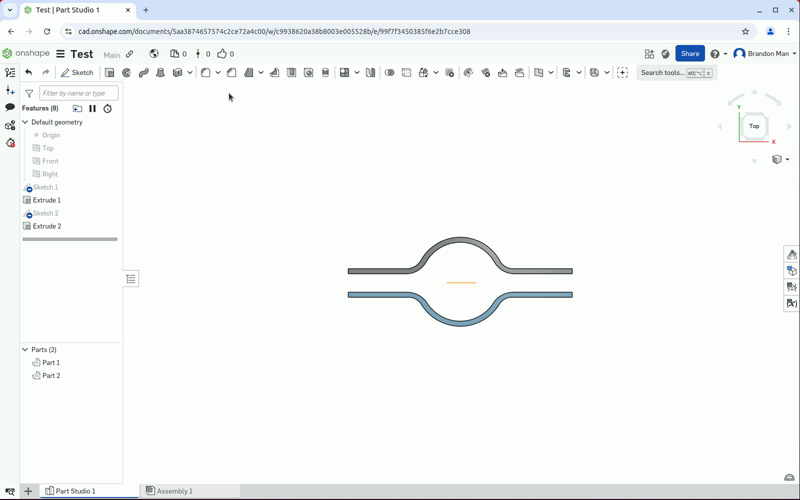
mouse_move(73, 352)
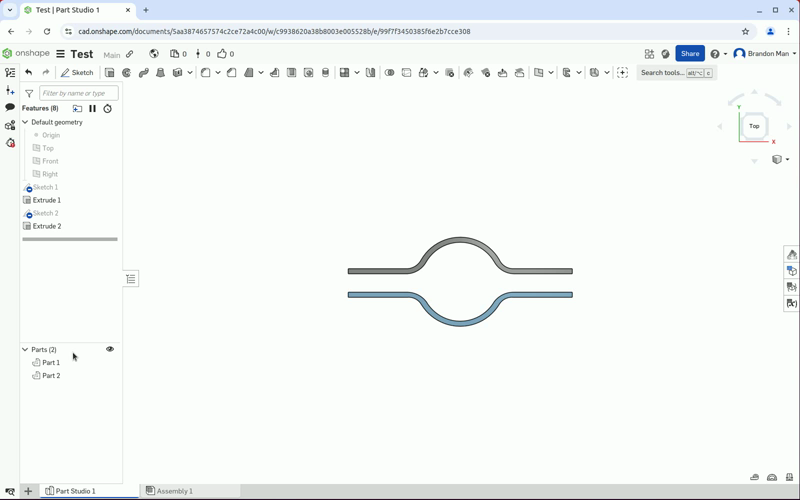
key(y)
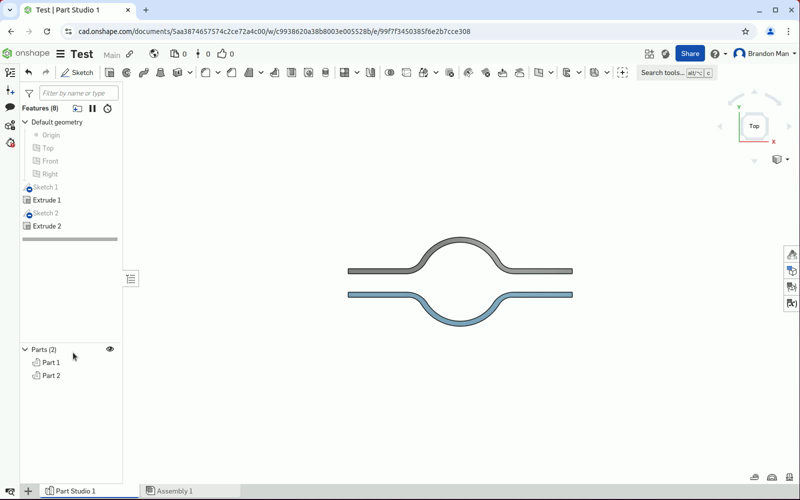
key(shift+p)
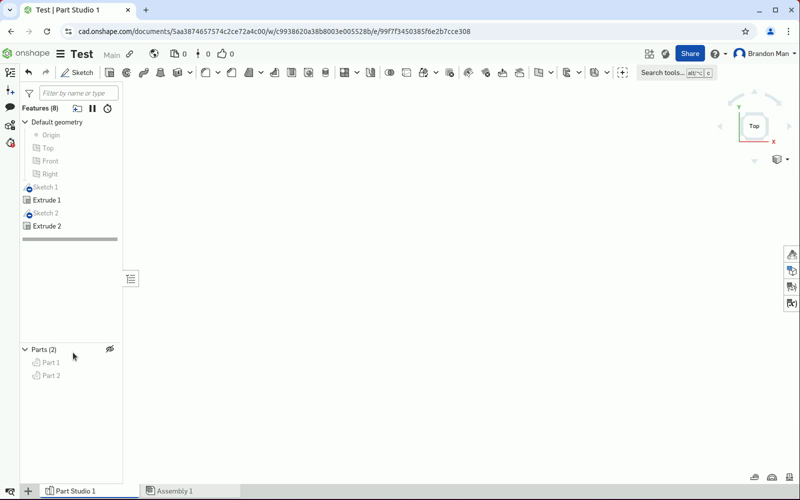
key(space)
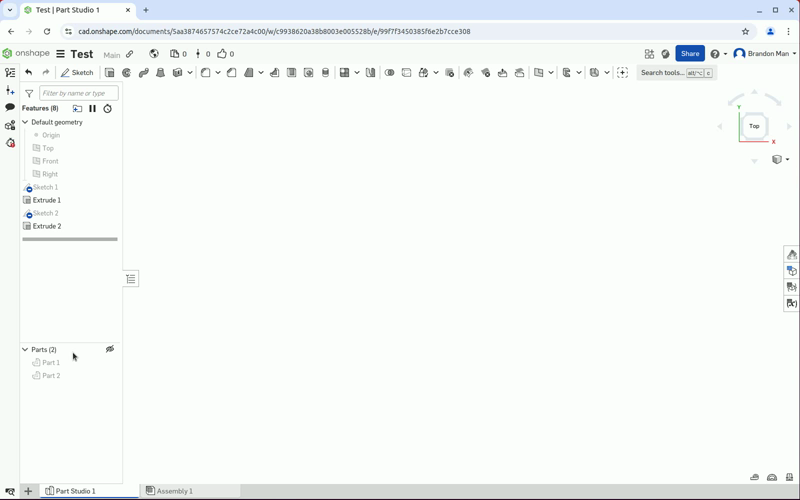
key_down(shift)
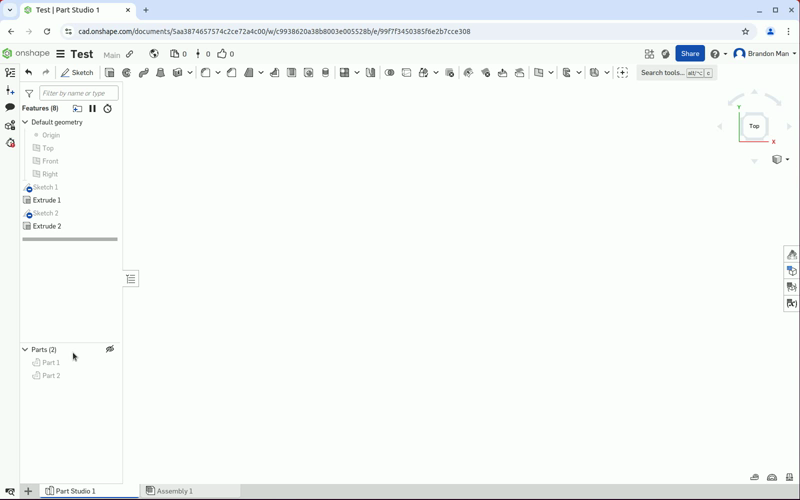
key(up)
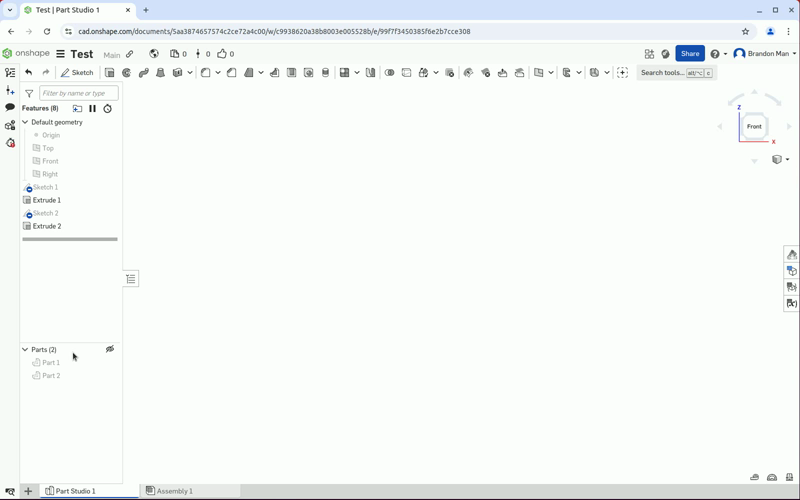
key_up(shift)
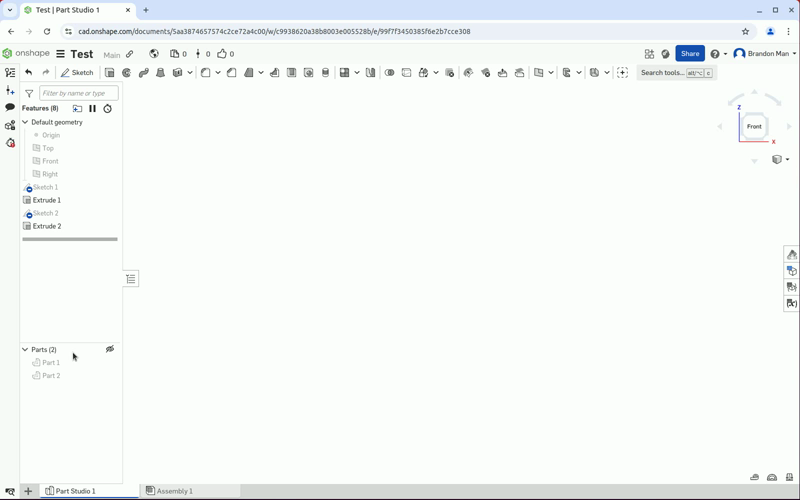
mouse_move(73, 352)
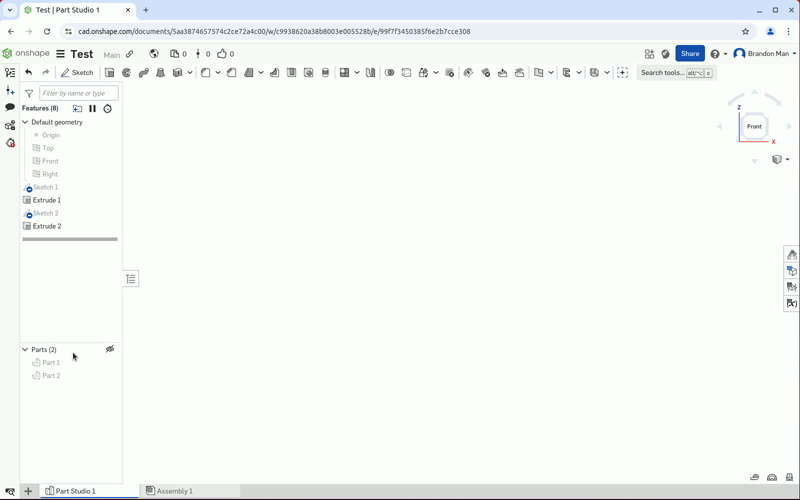
key(shift+y)
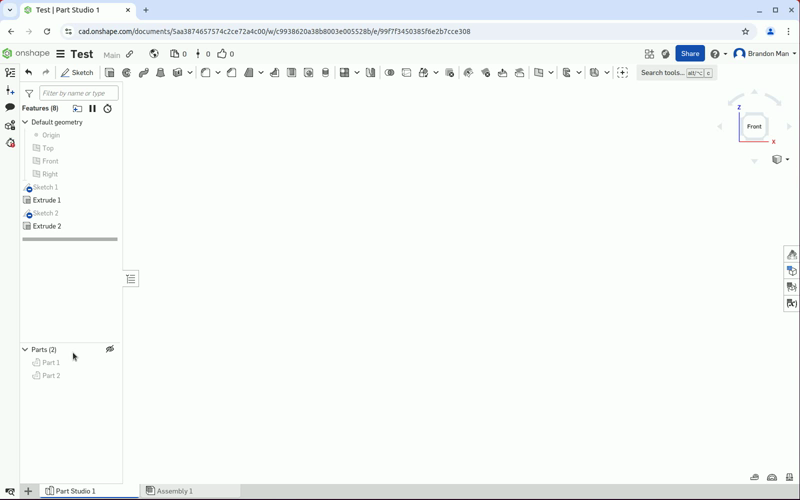
key(shift+s)
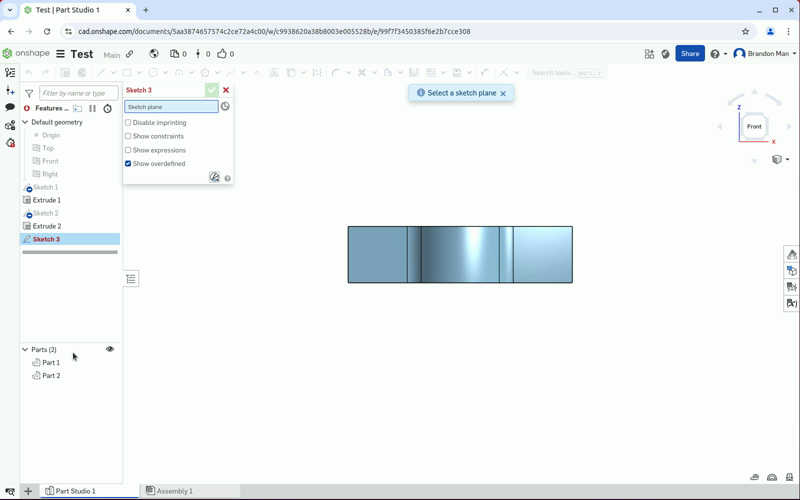
mouse_move(73, 163)
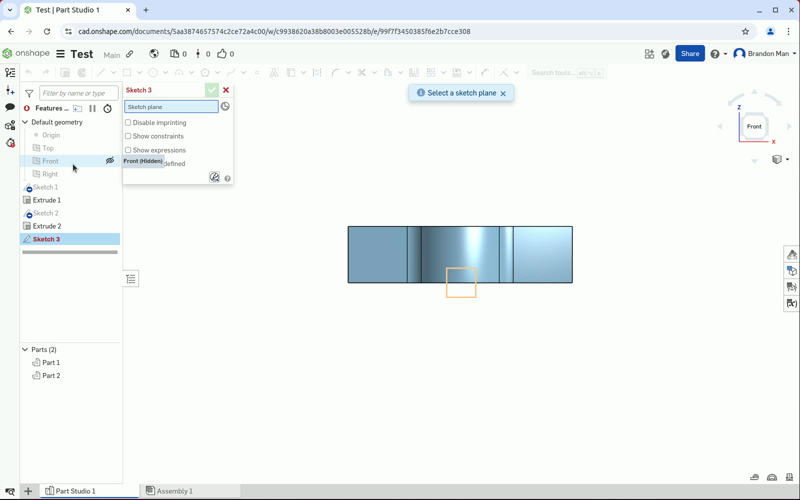
click(73, 163)
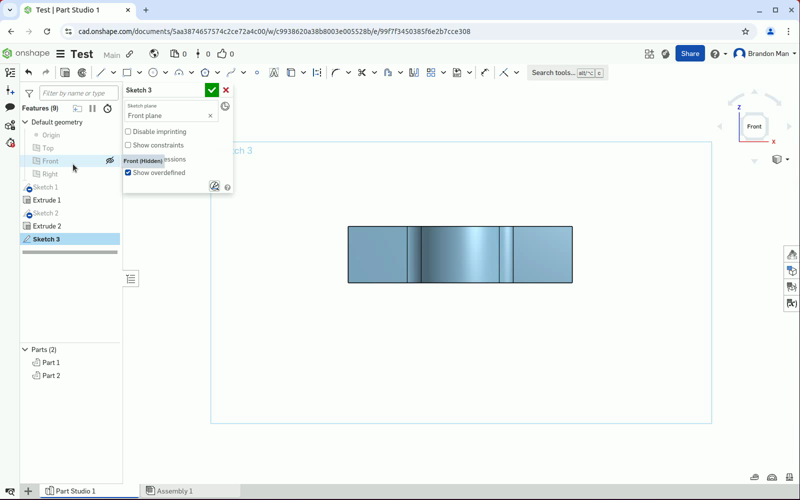
mouse_move(73, 352)
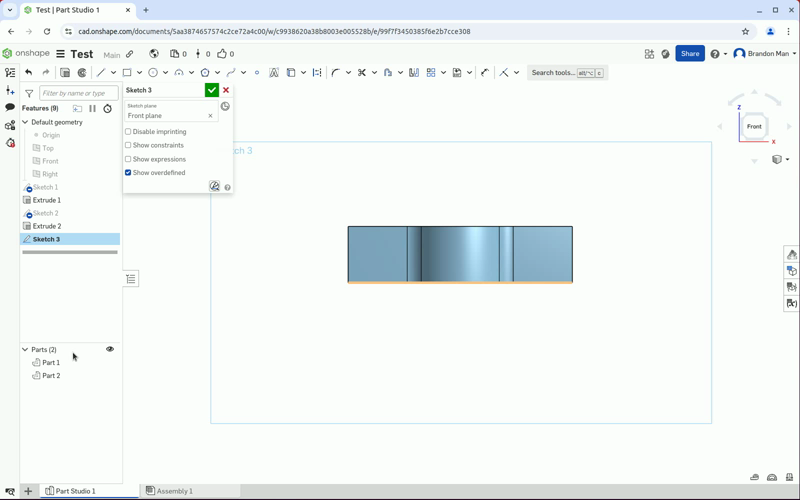
key(y)
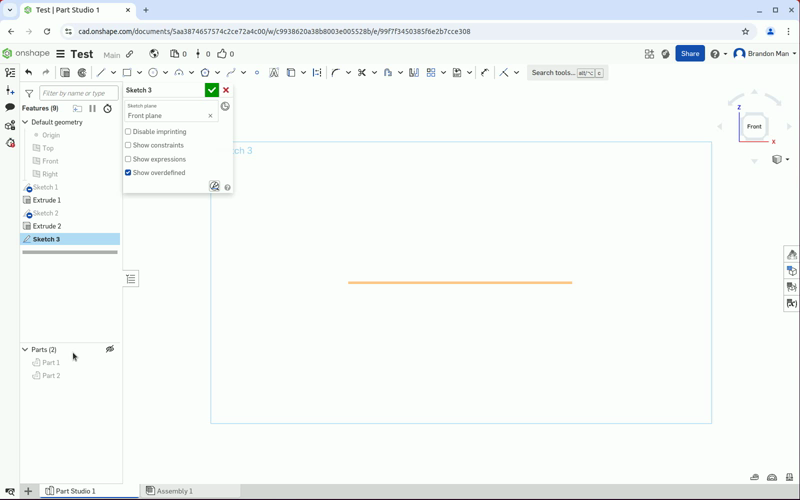
key(l)
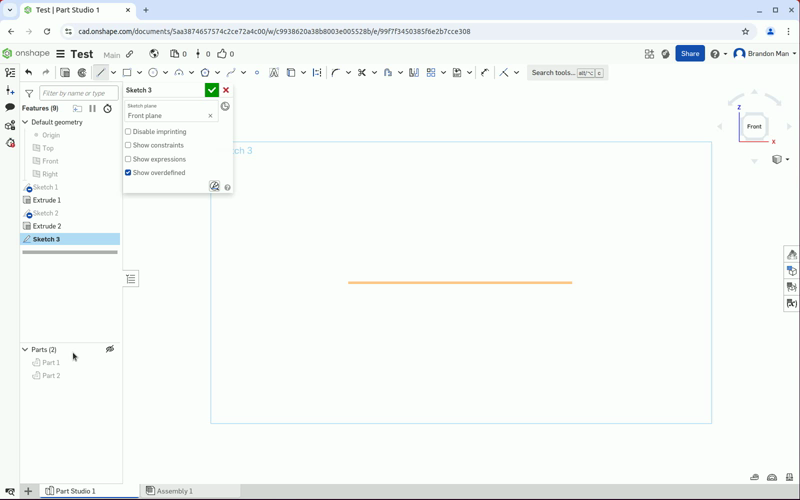
key_down(shift)
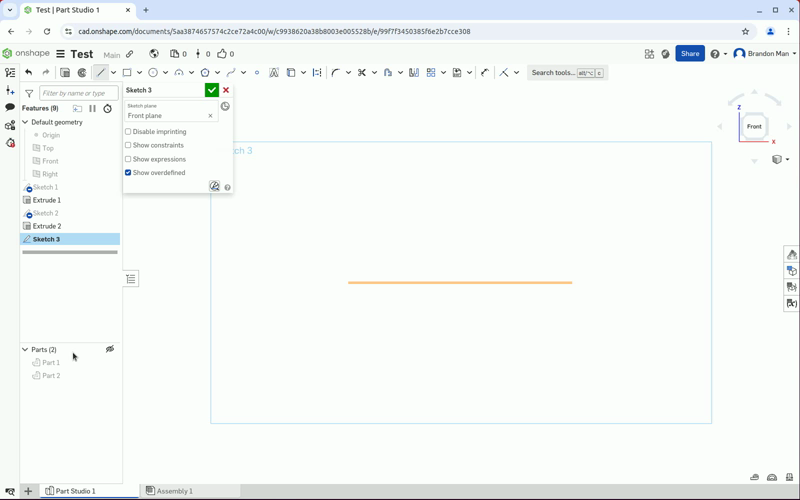
mouse_move(364, 252)
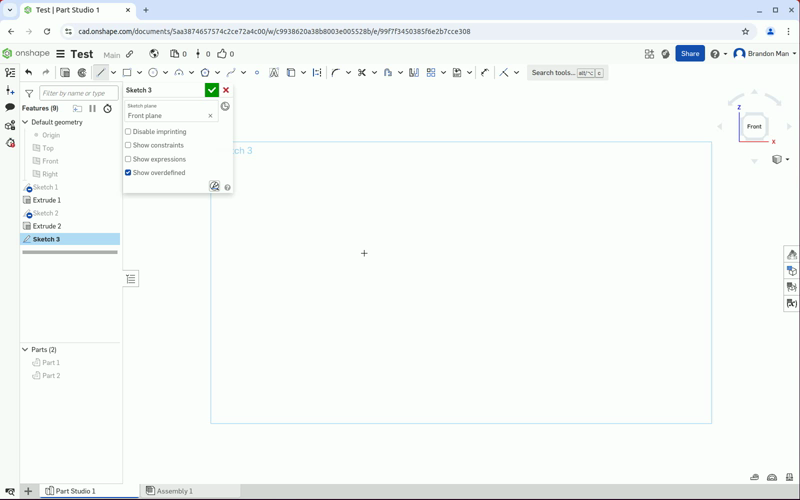
click(364, 252)
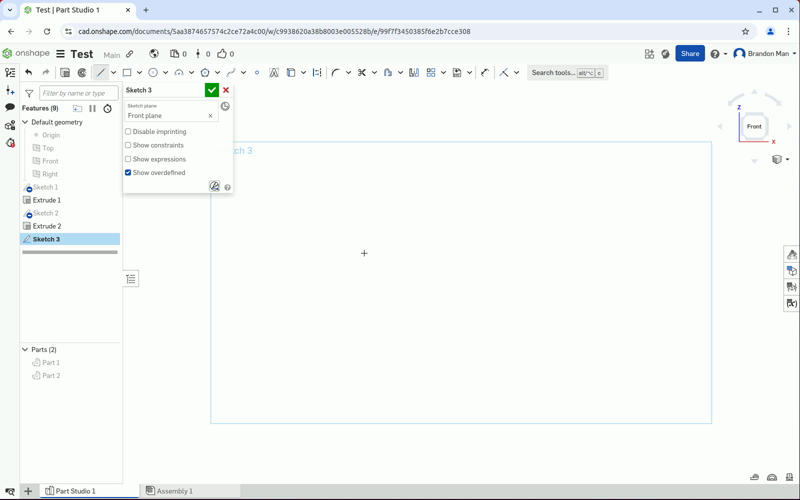
key_up(shift)
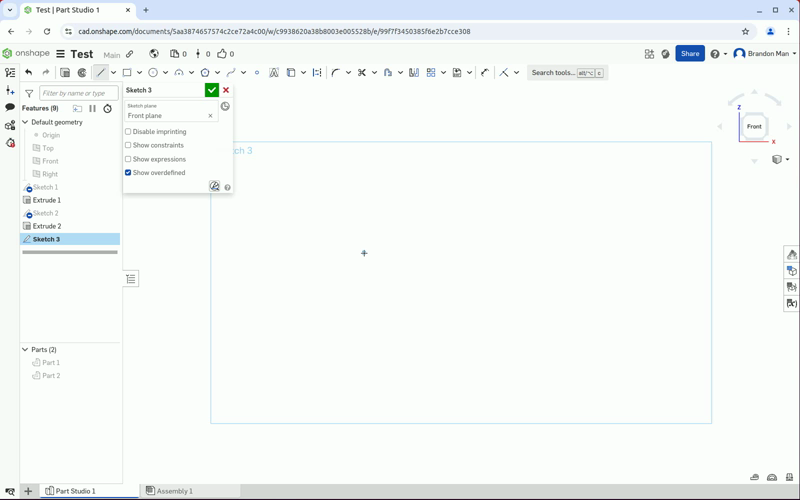
key_down(shift)
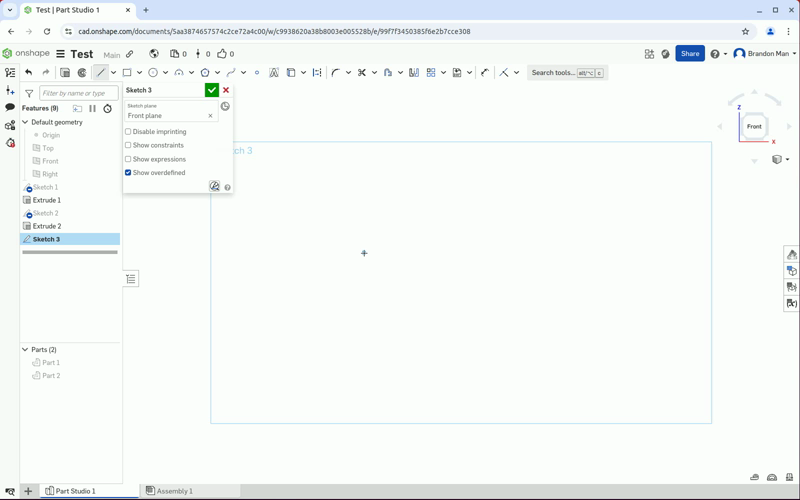
mouse_move(394, 252)
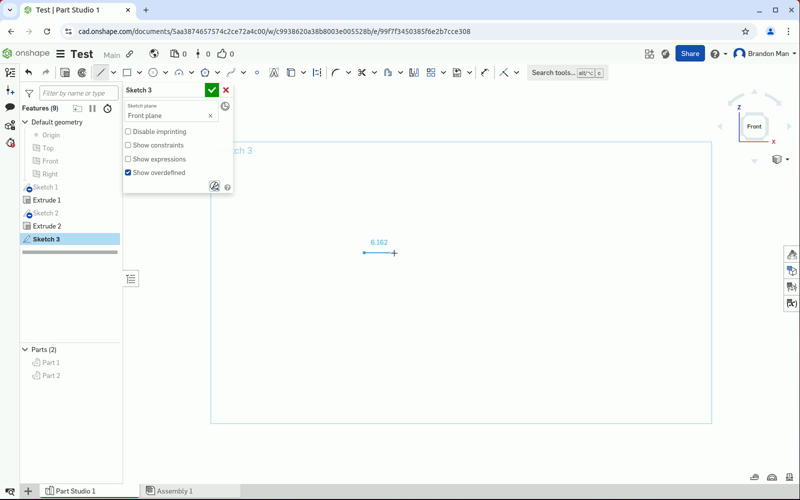
mouse_move(381, 252)
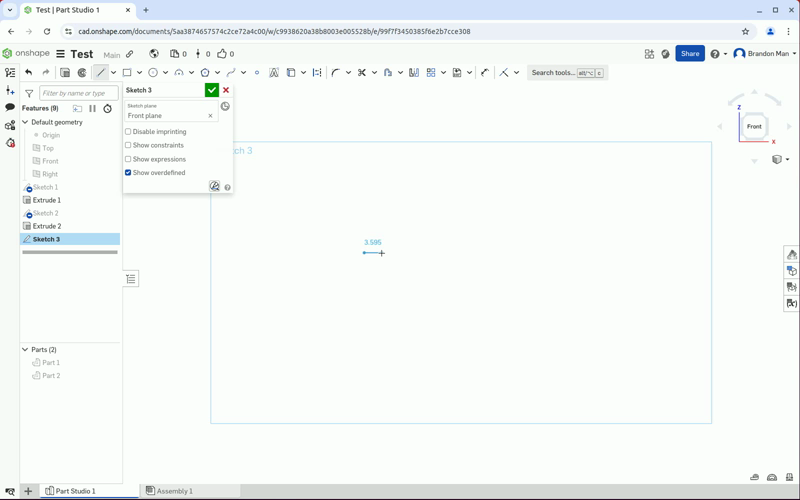
click(381, 252)
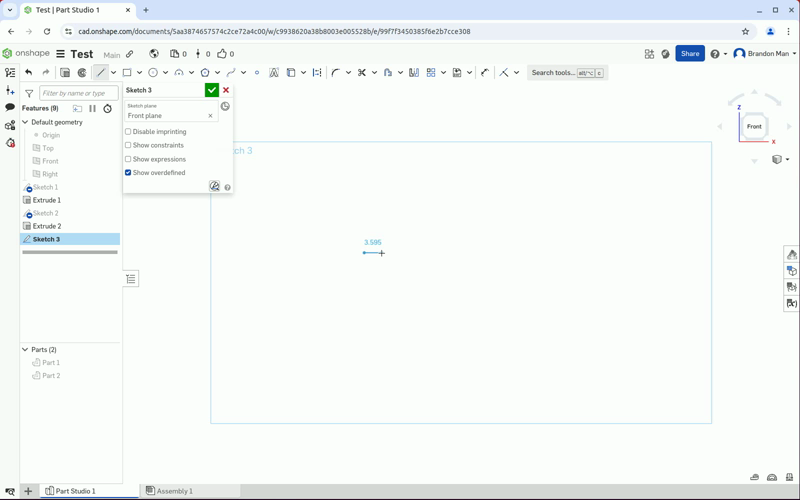
key_up(shift)
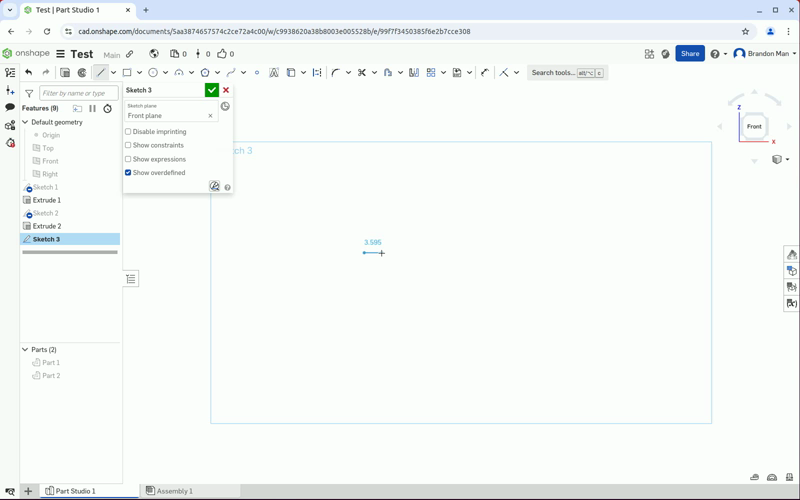
key_down(shift)
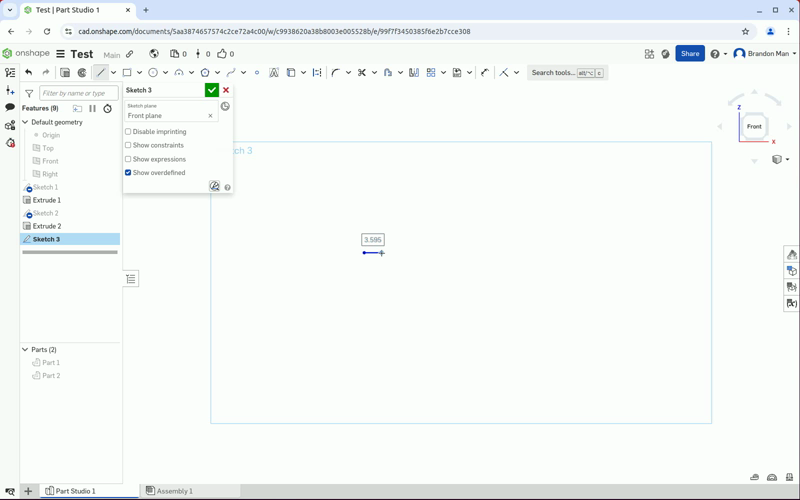
mouse_move(411, 252)
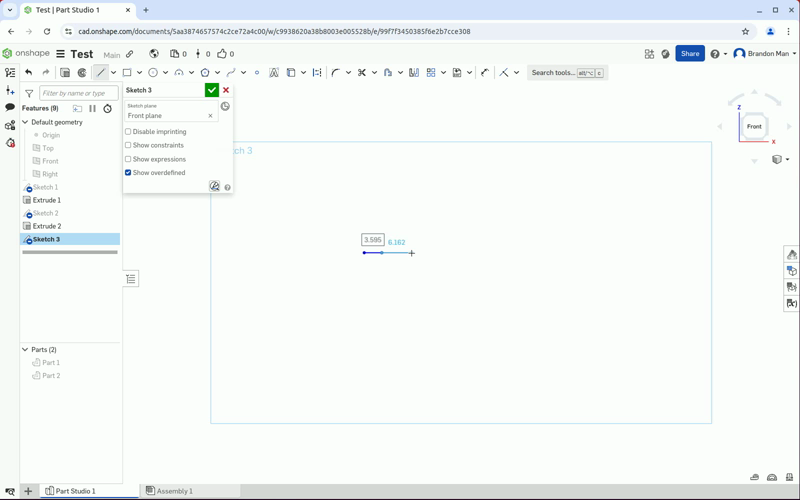
mouse_move(381, 235)
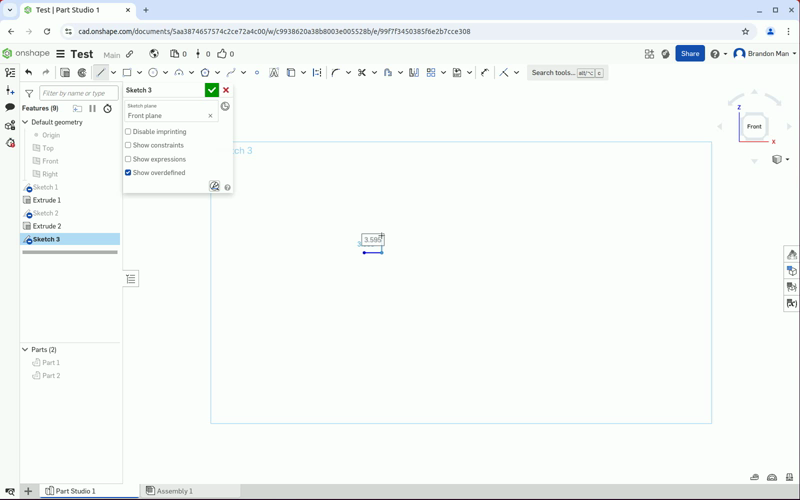
click(381, 235)
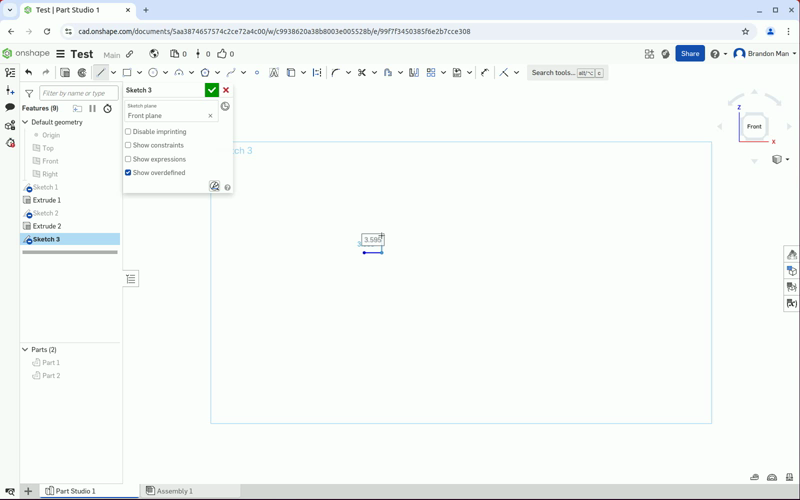
key_up(shift)
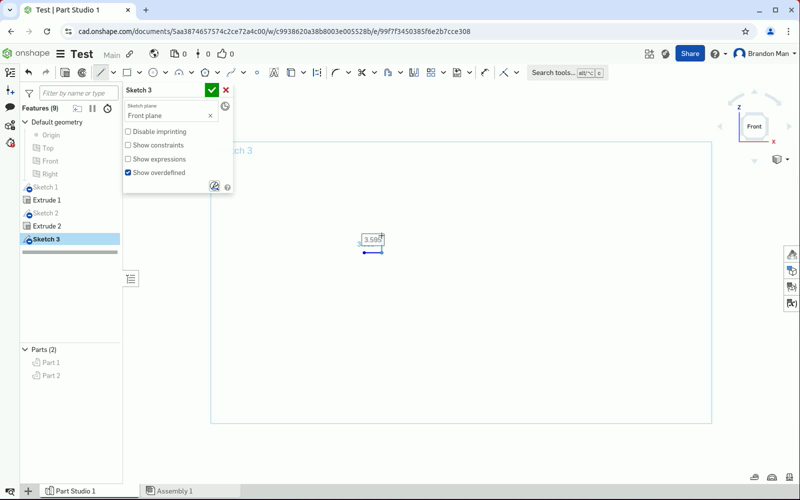
key_down(shift)
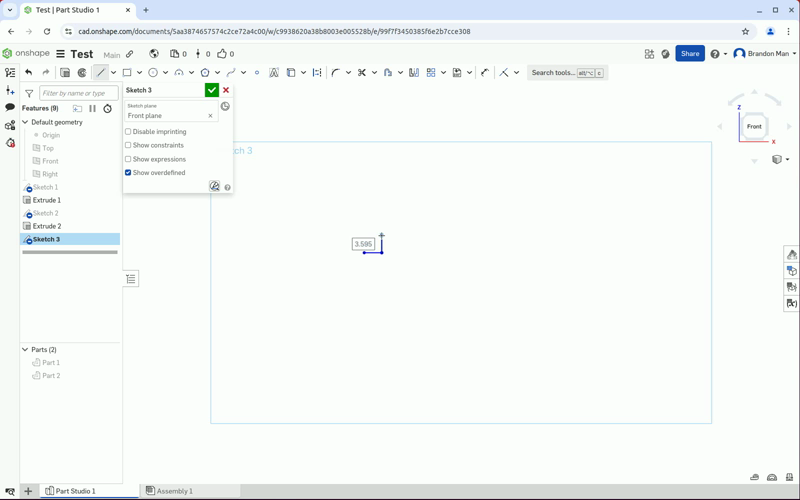
mouse_move(411, 235)
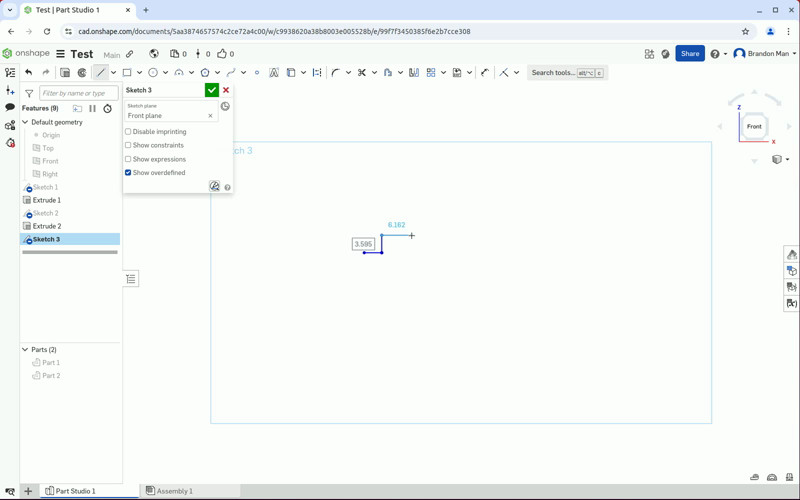
mouse_move(364, 235)
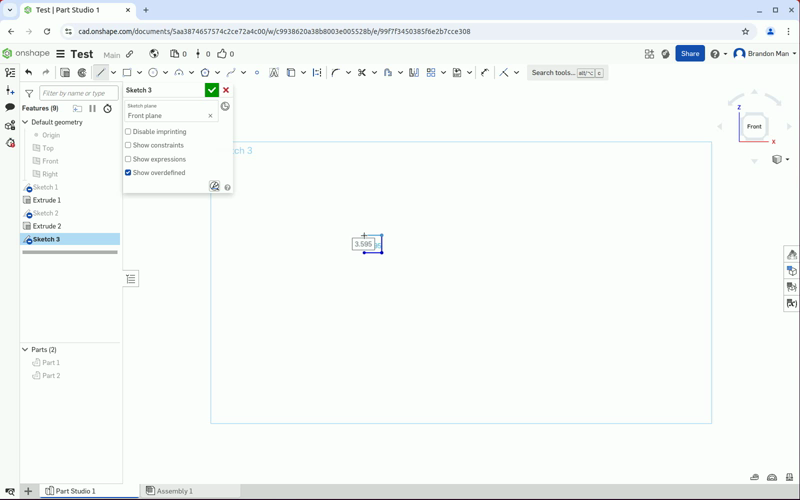
click(364, 235)
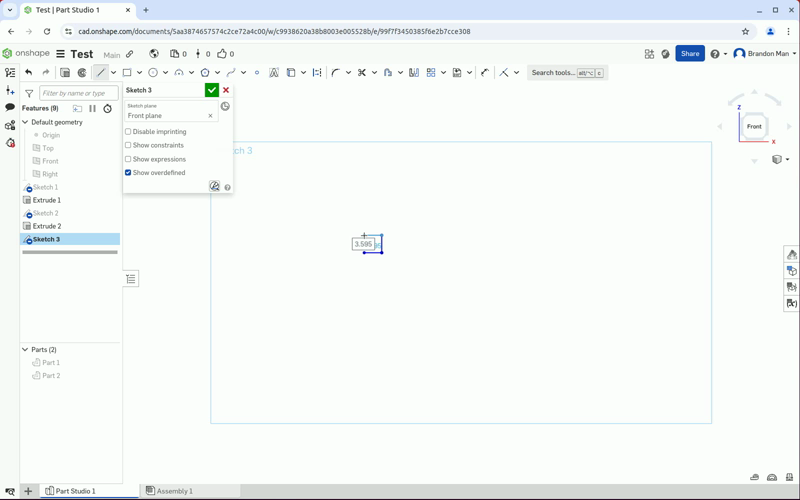
key_up(shift)
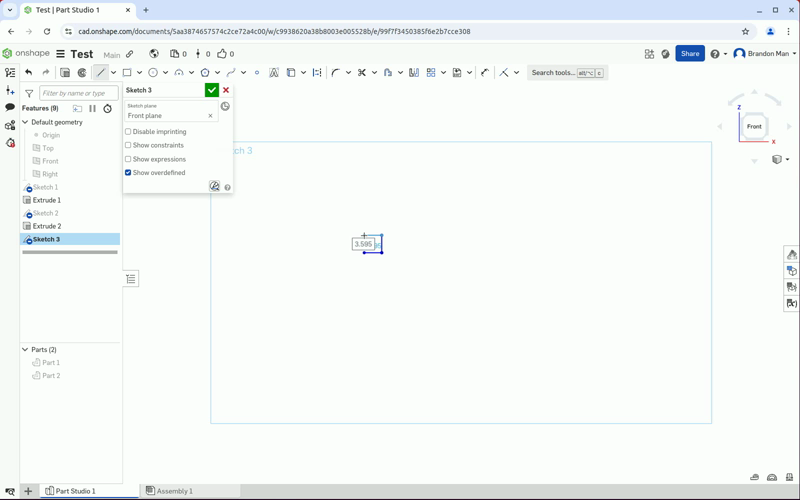
mouse_move(394, 235)
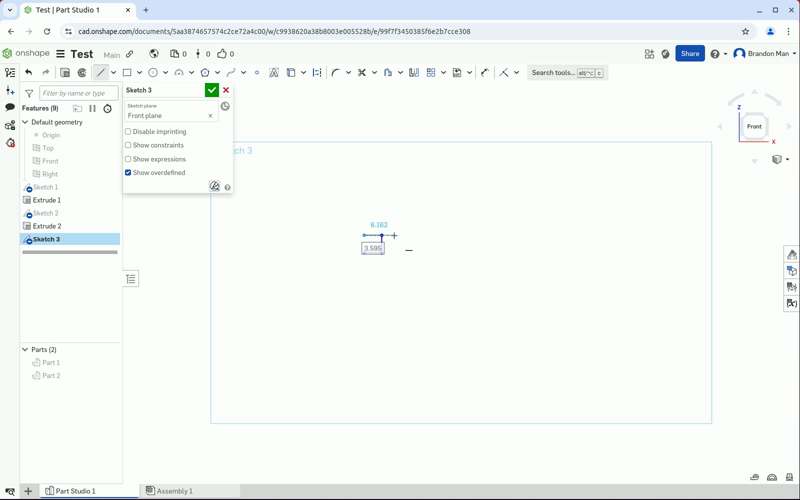
key_down(shift)
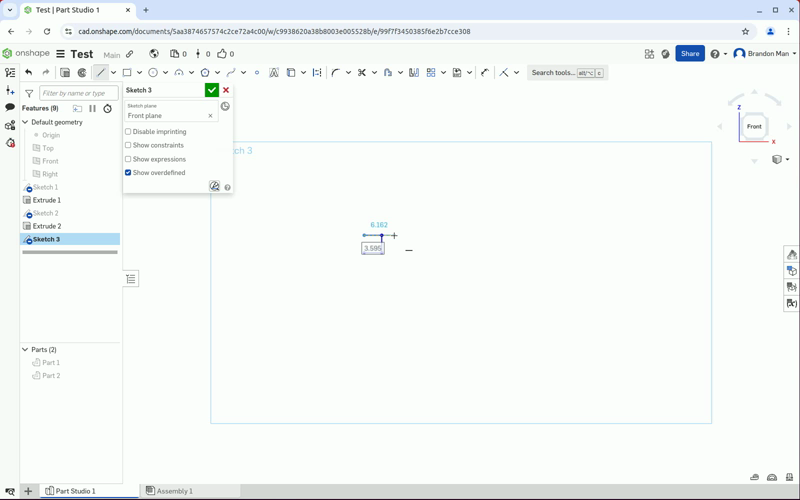
mouse_move(364, 252)
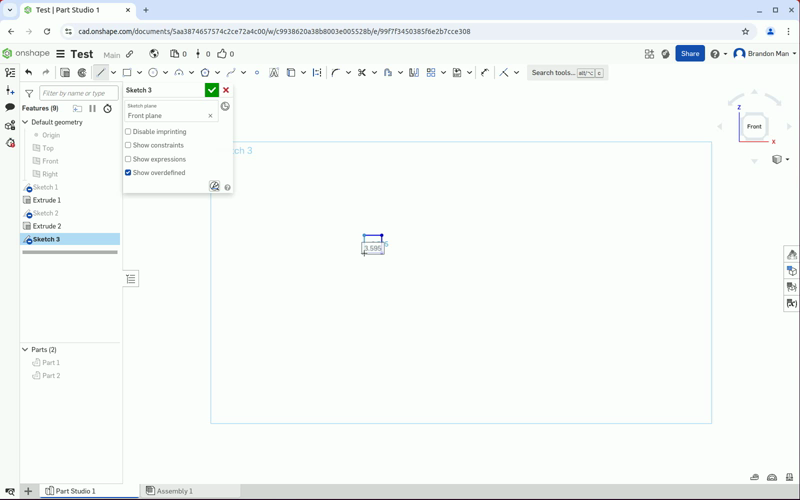
key_up(shift)
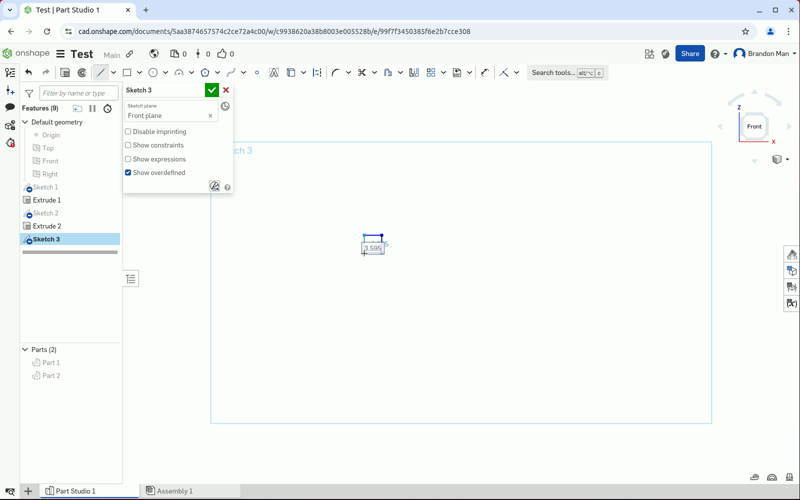
click(364, 252)
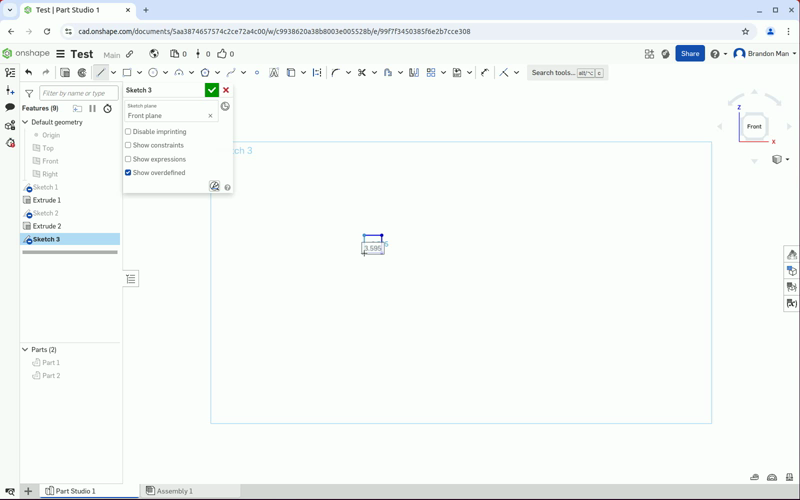
key(esc)
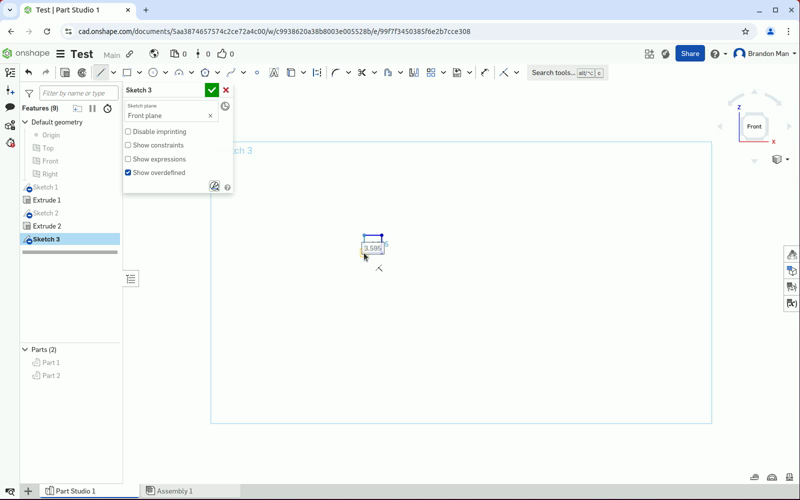
mouse_move(367, 243)
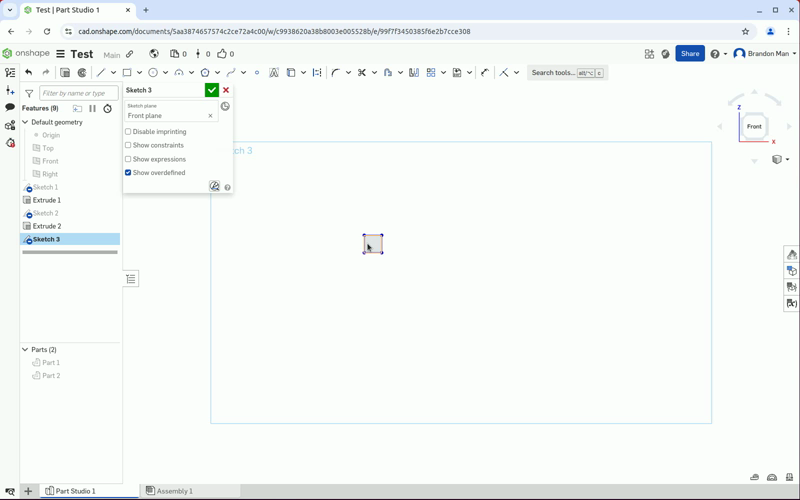
scroll(6)
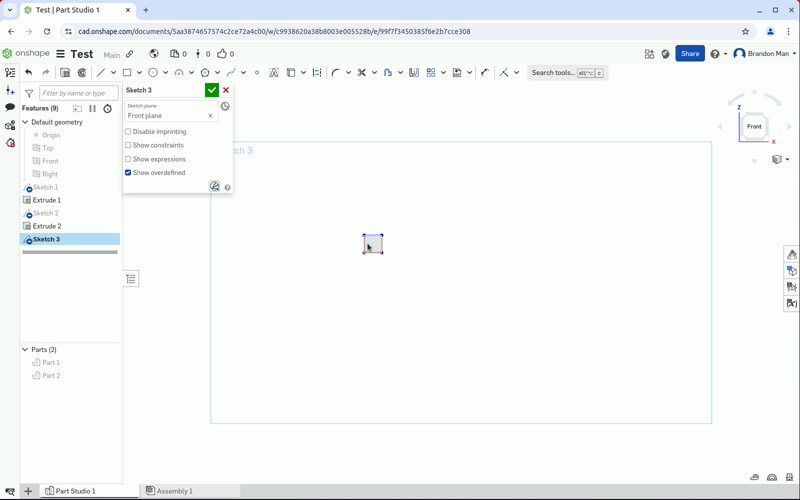
scroll(6)
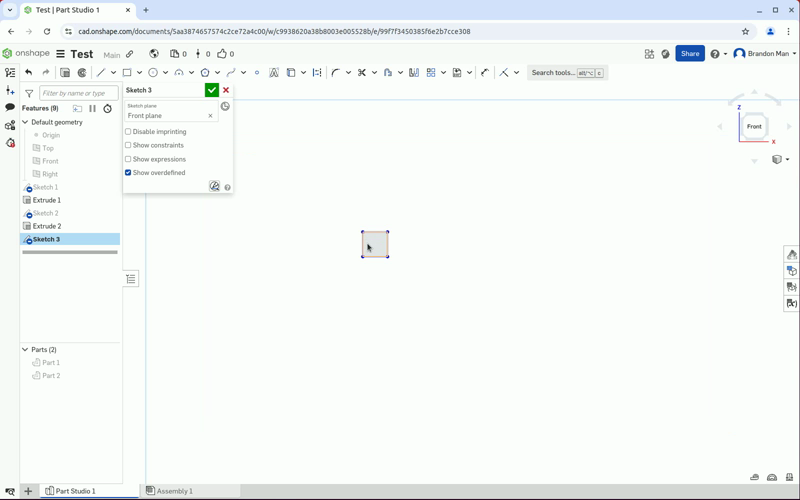
scroll(6)
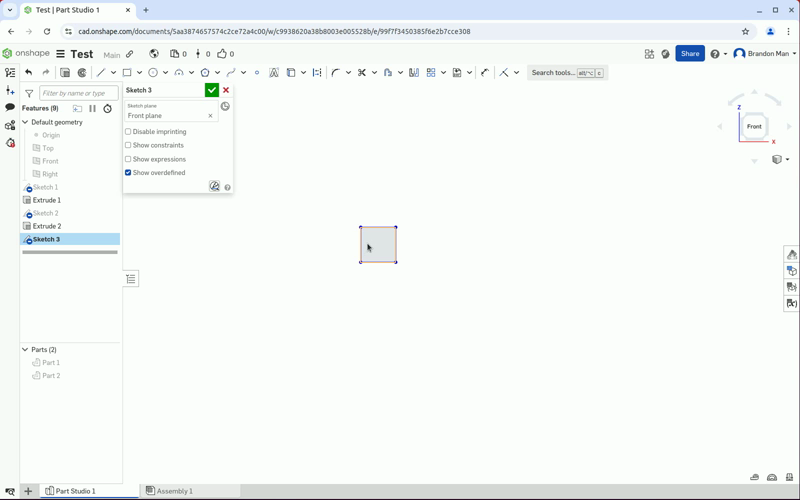
scroll(6)
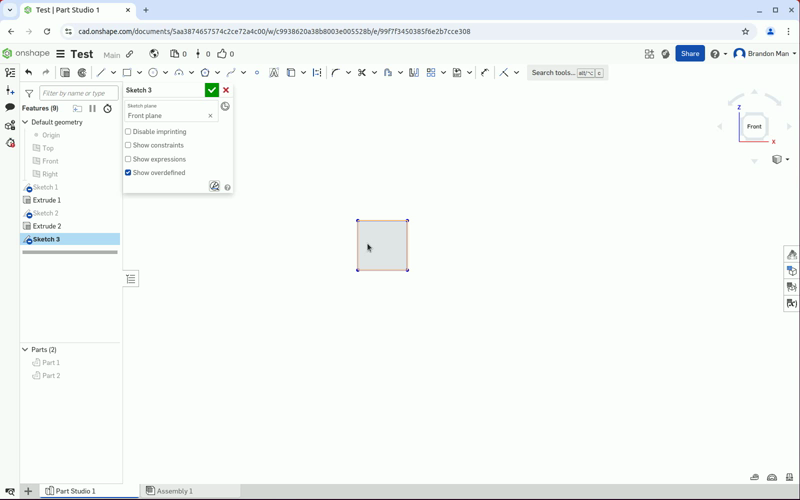
scroll(6)
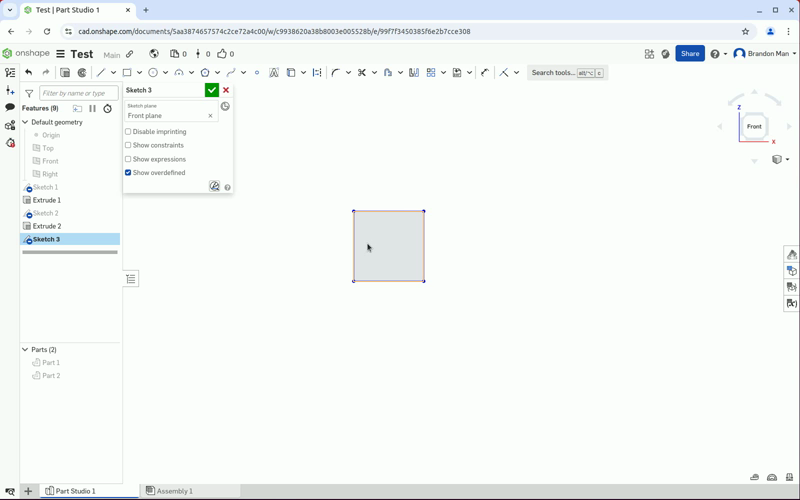
scroll(6)
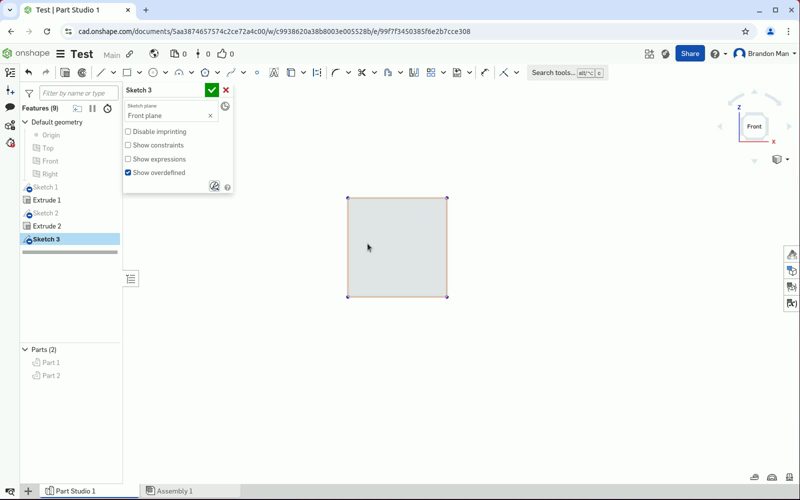
scroll(6)
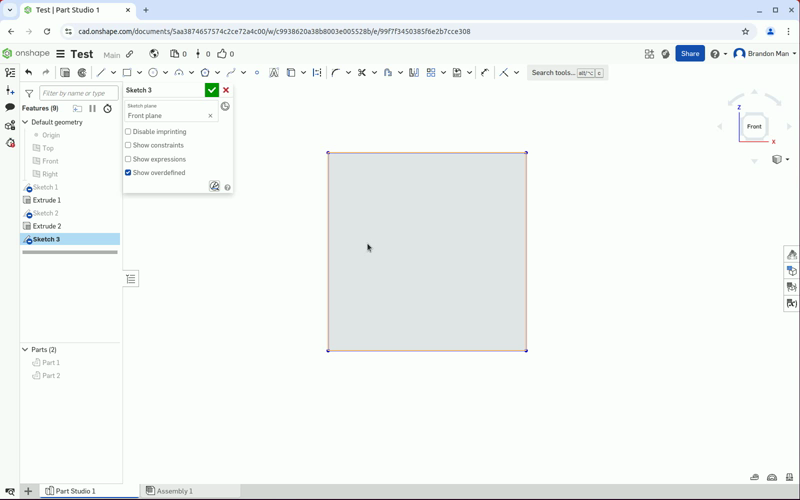
click(367, 243)
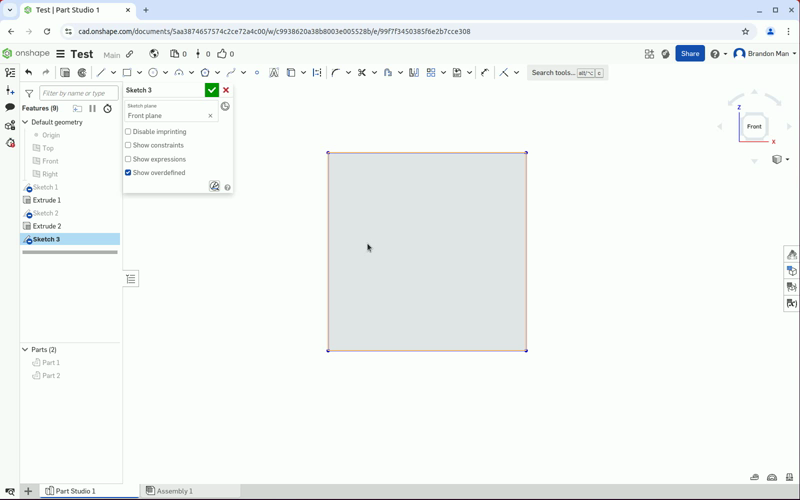
scroll(-6)
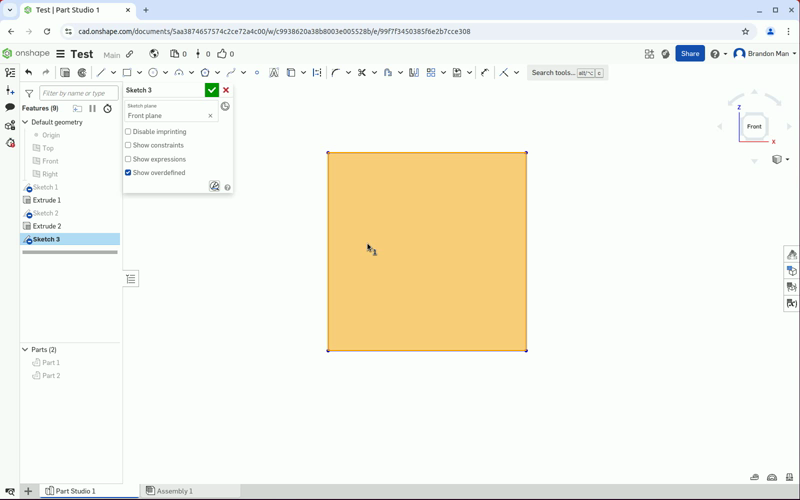
scroll(-6)
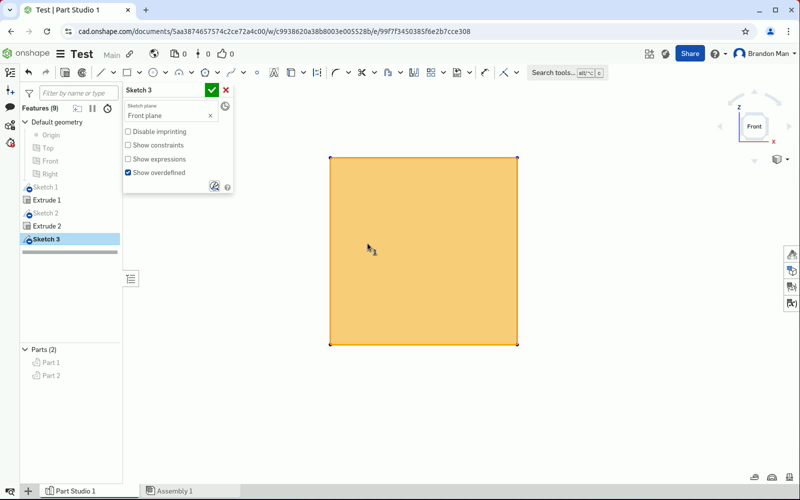
scroll(-6)
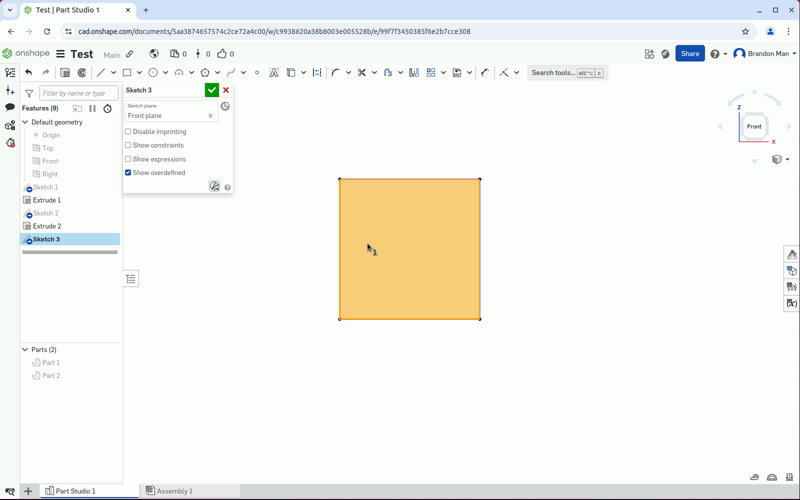
scroll(-6)
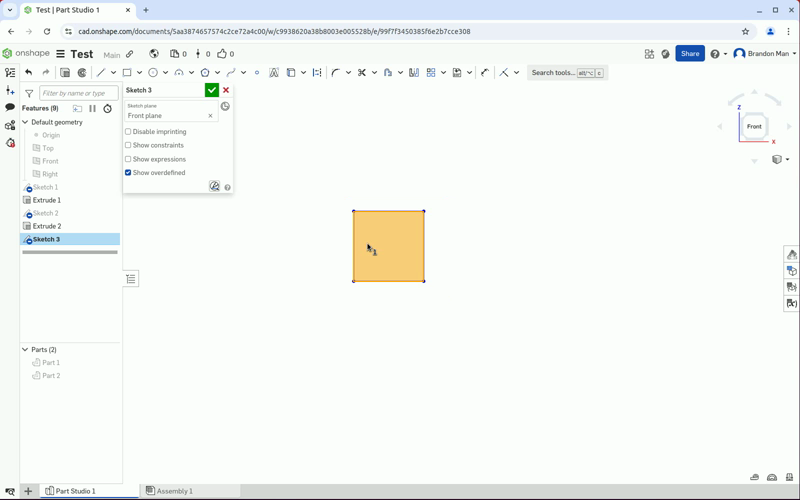
scroll(-6)
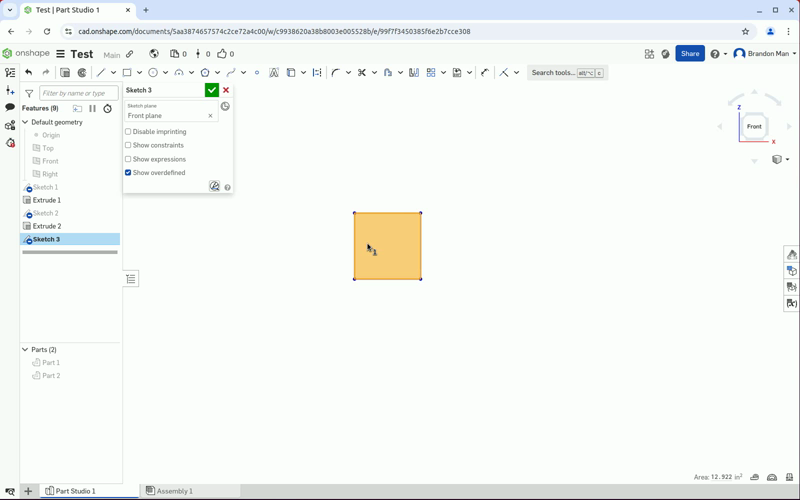
scroll(-6)
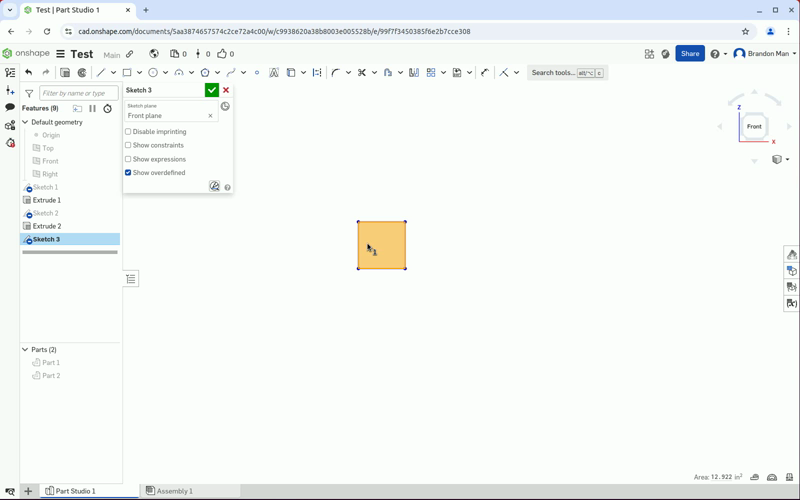
scroll(-6)
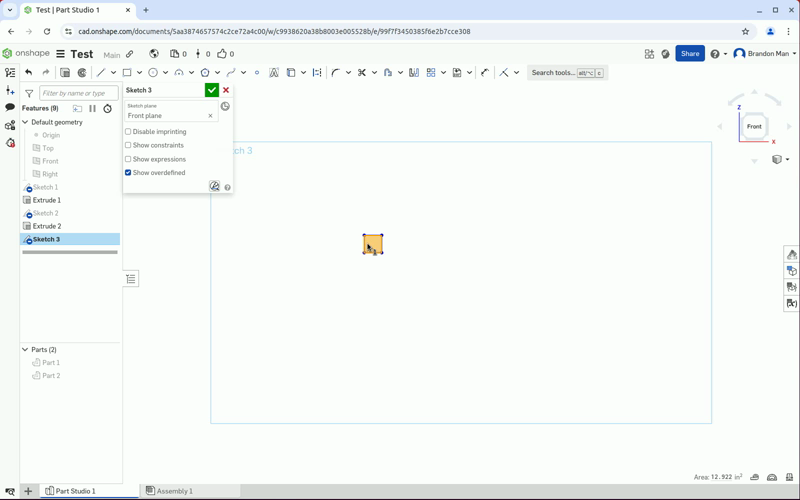
mouse_move(73, 352)
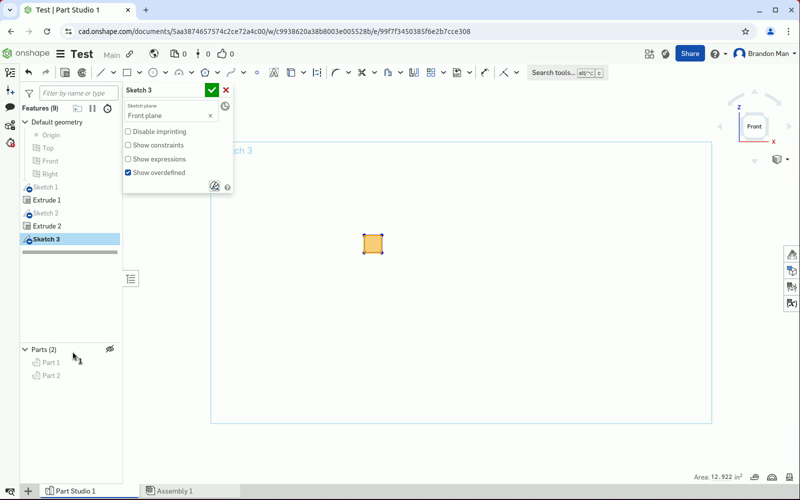
key(shift+y)
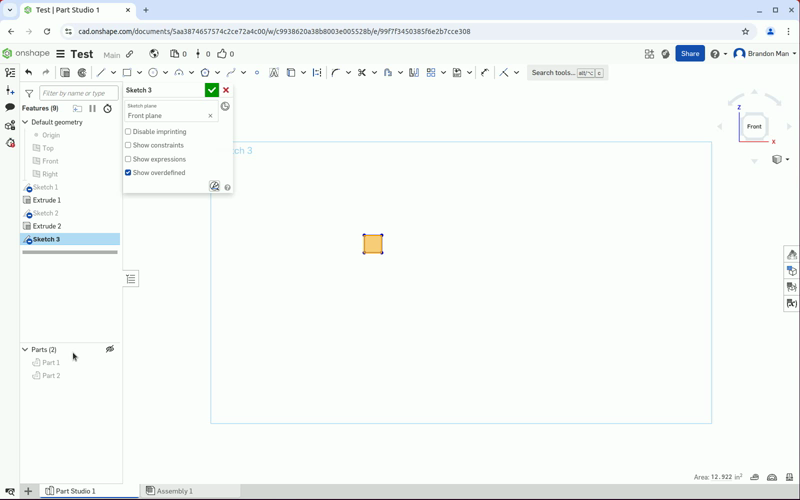
key(shift+e)
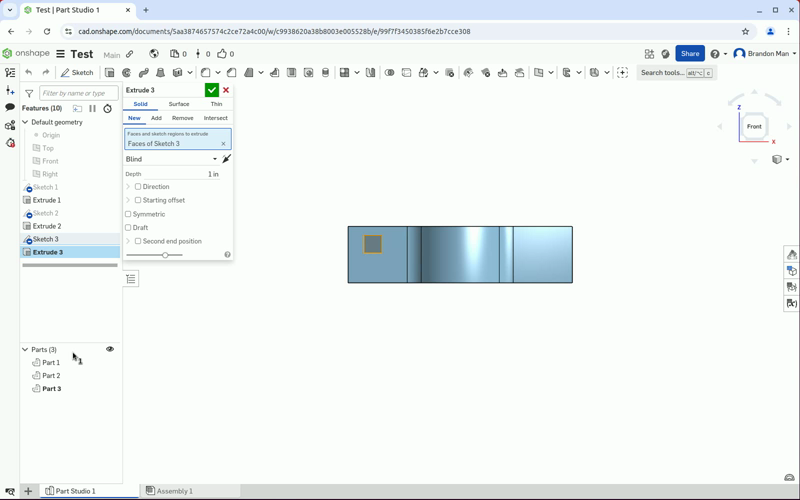
mouse_move(143, 106)
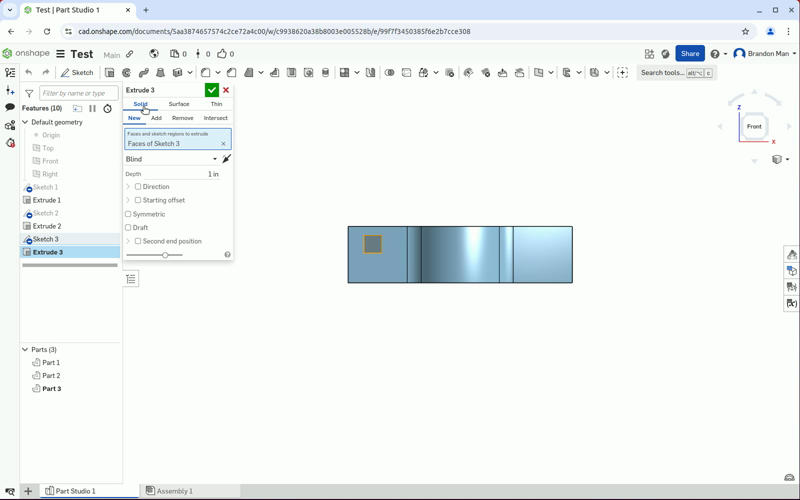
click(143, 106)
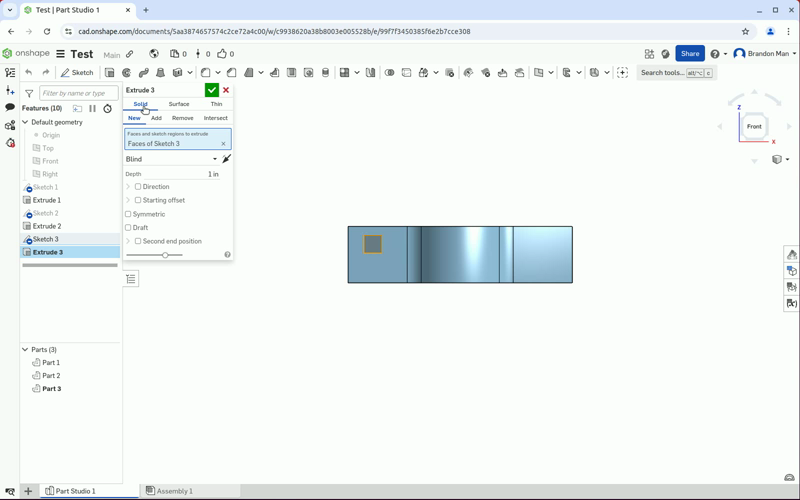
mouse_move(186, 120)
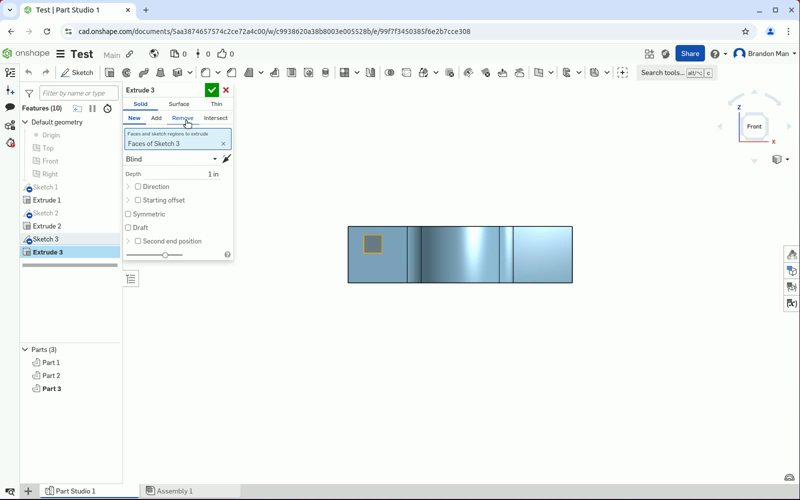
click(186, 120)
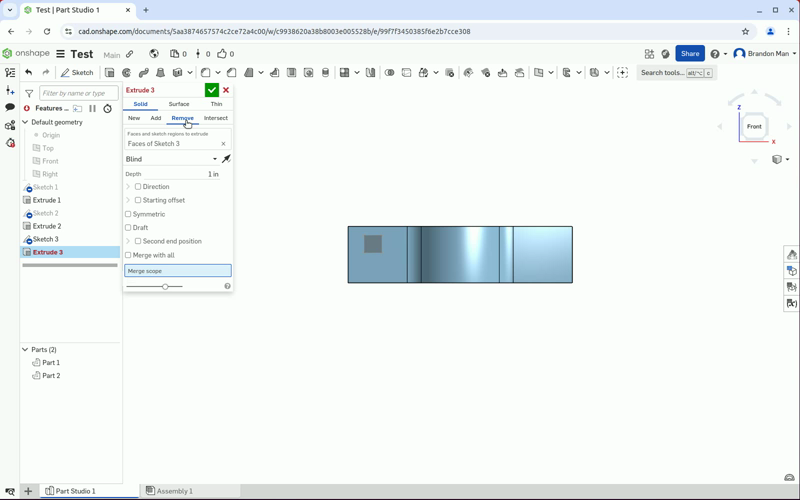
key(tab, 4)
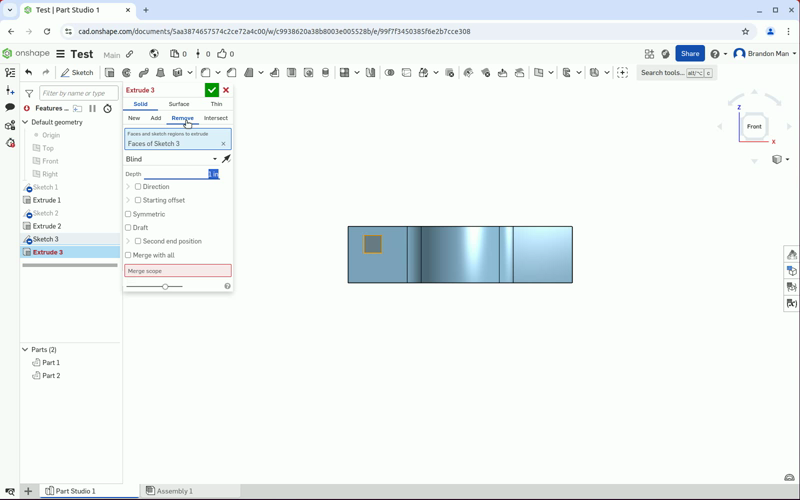
text(18.294)
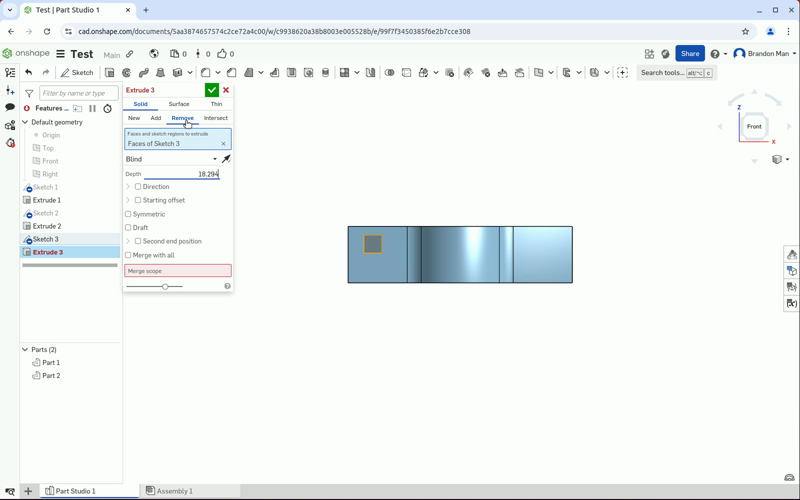
key(tab, 3)
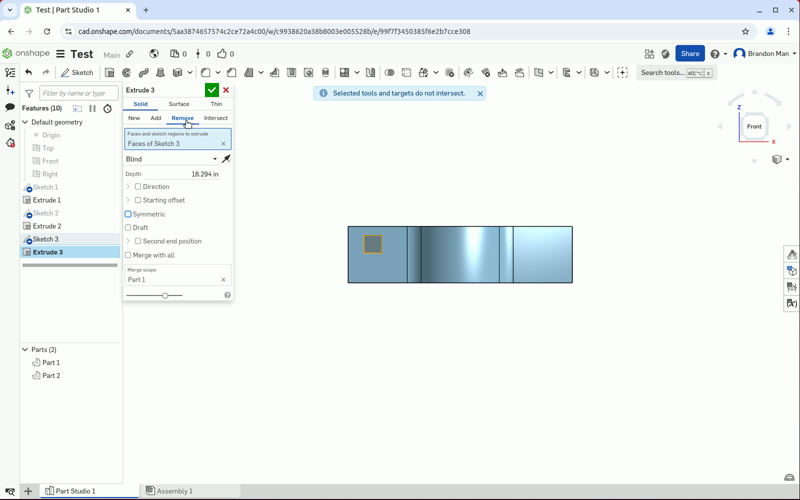
key(space)
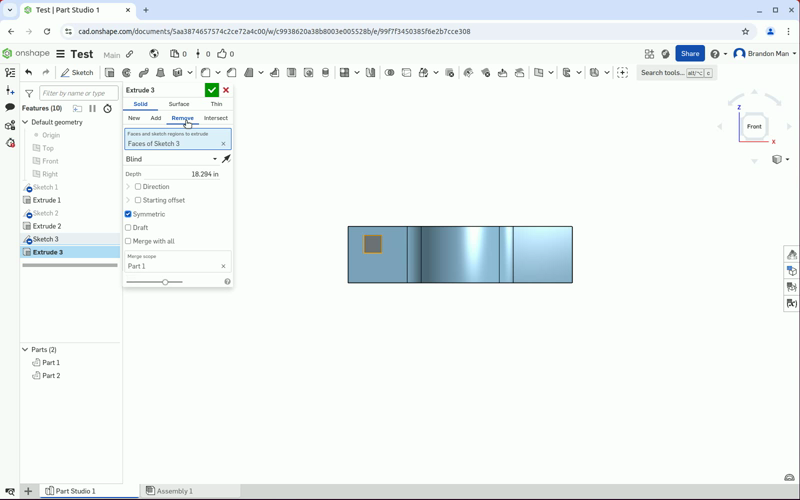
key(tab, 2)
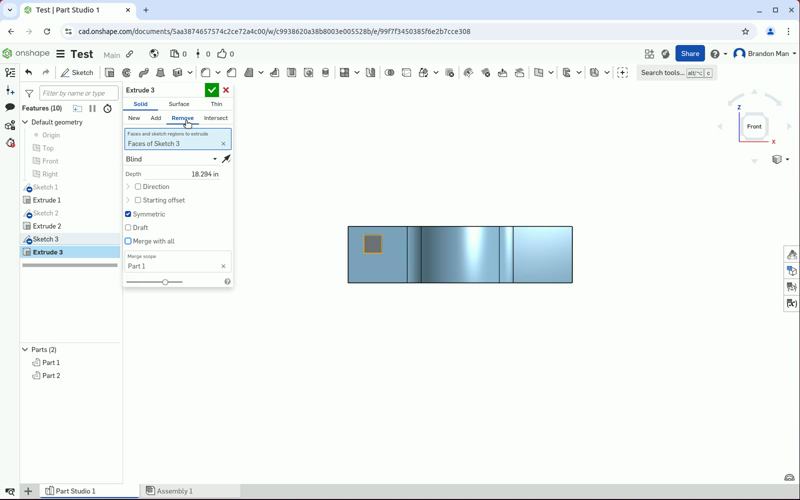
key(space)
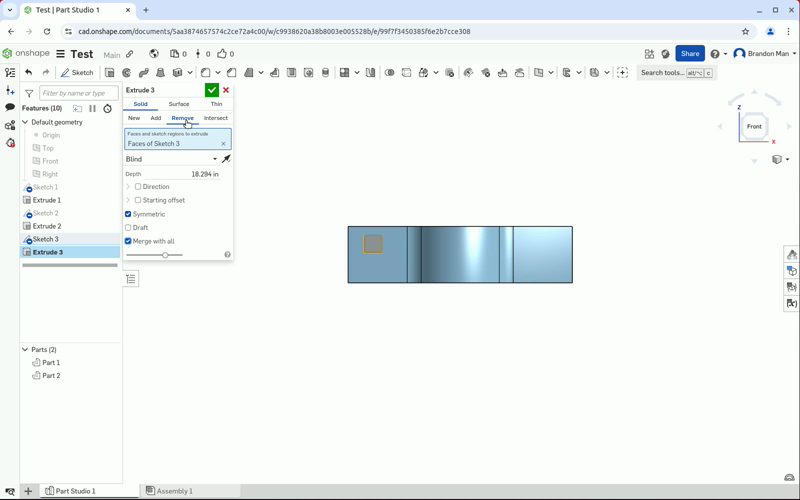
key(enter)
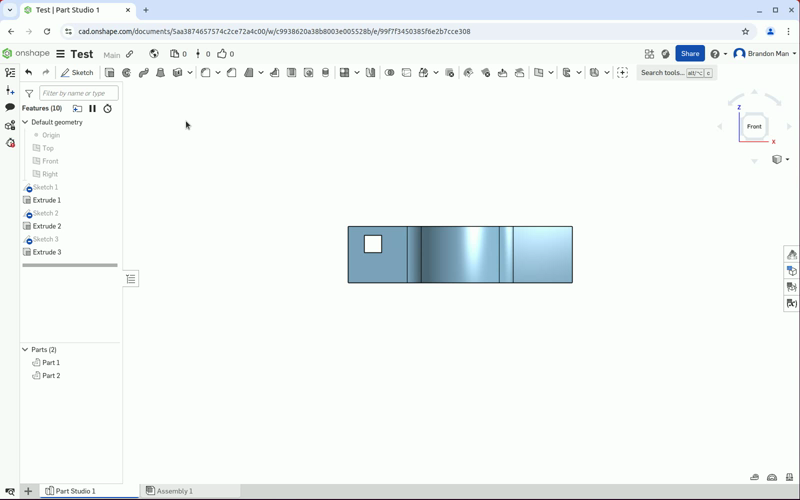
key(shift+h)
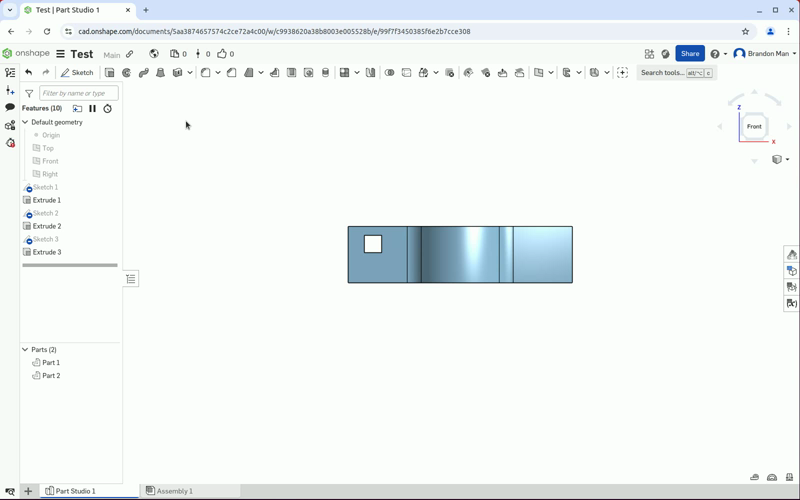
key(shift+h)
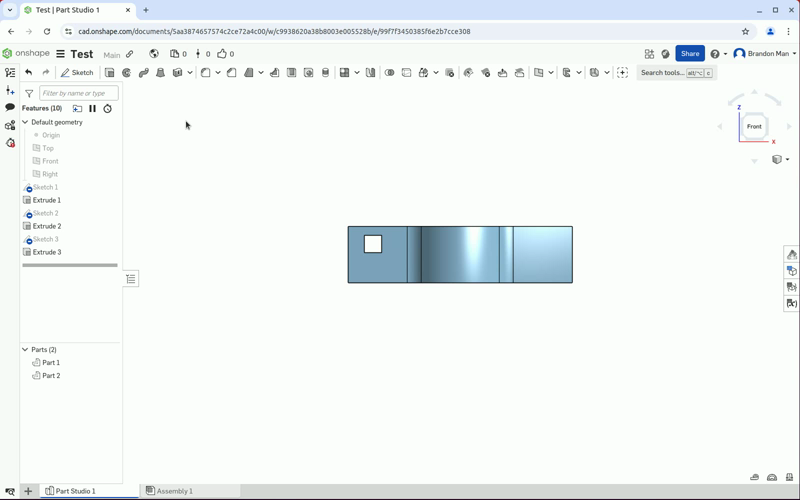
mouse_move(73, 189)
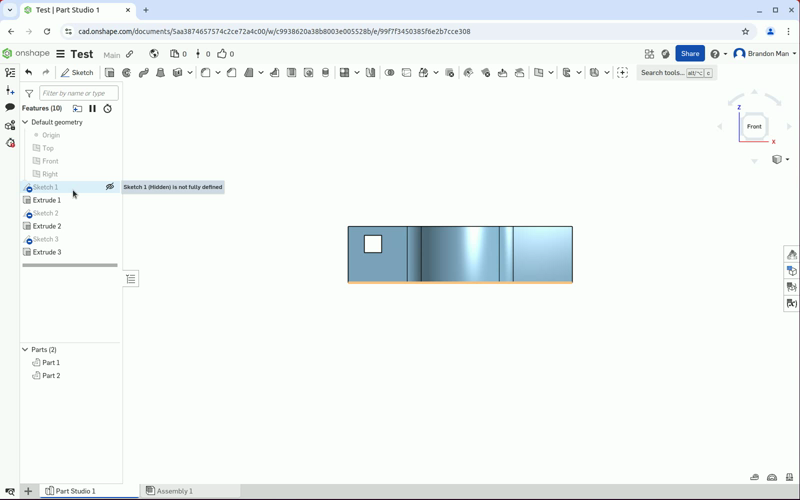
click(73, 189)
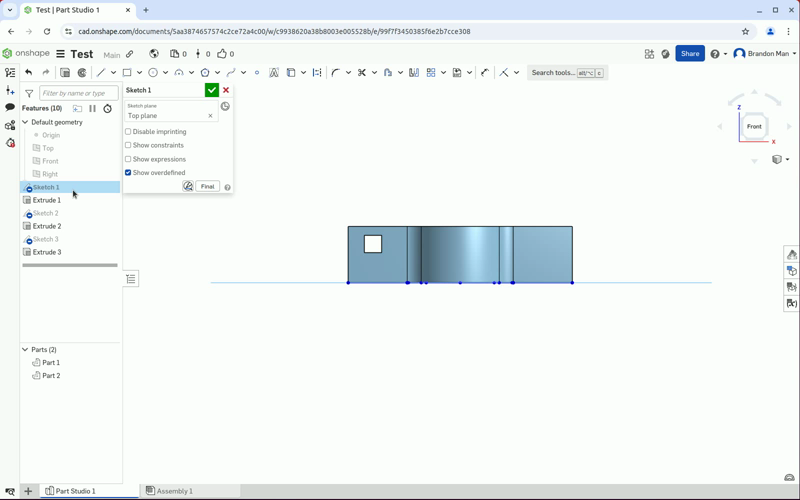
mouse_move(229, 92)
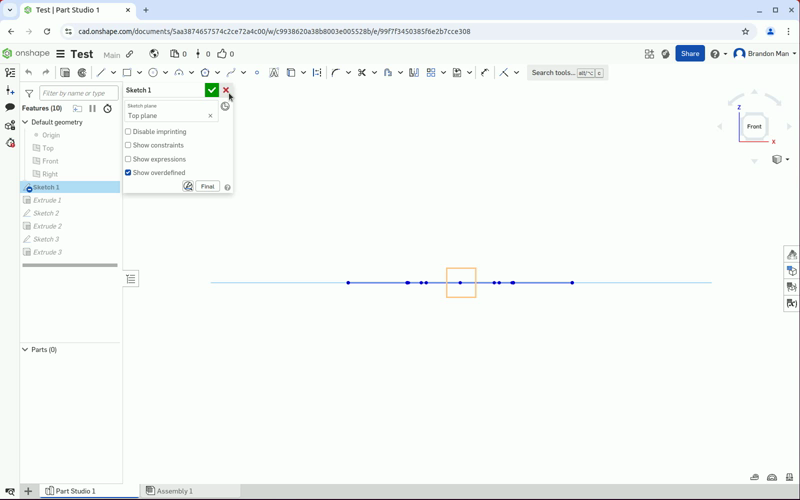
click(229, 92)
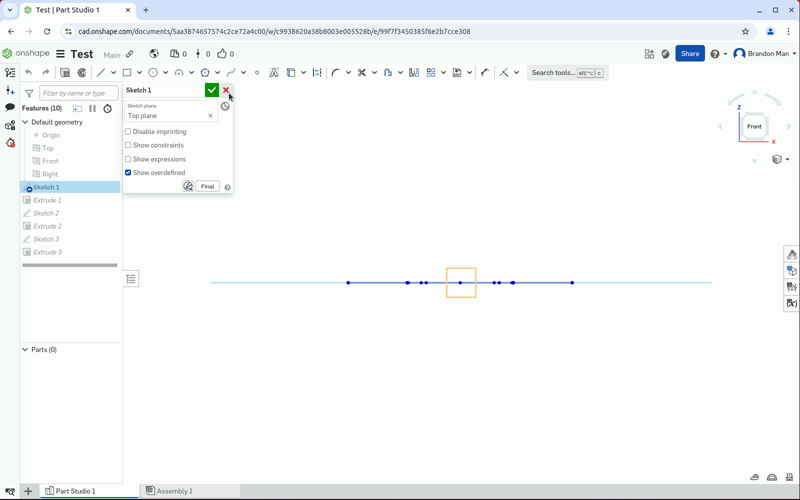
key(shift+s)
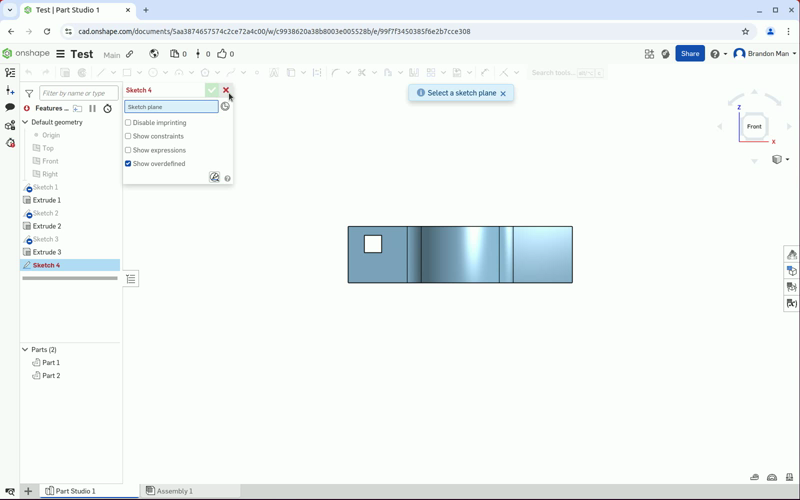
mouse_move(73, 163)
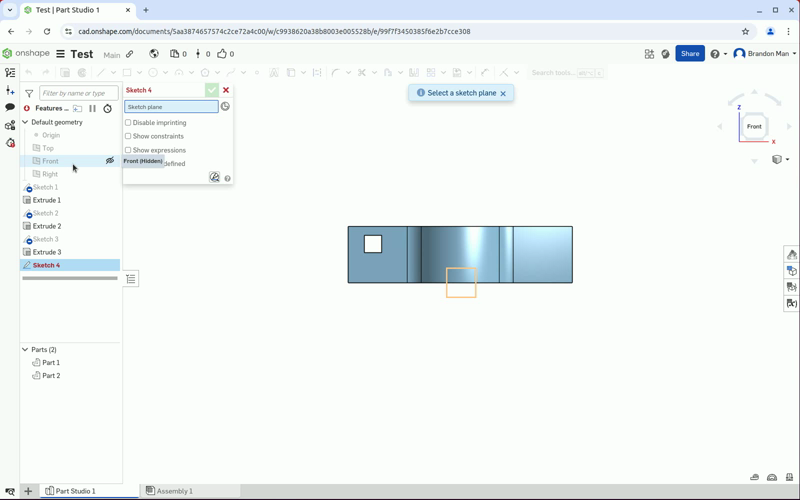
click(73, 163)
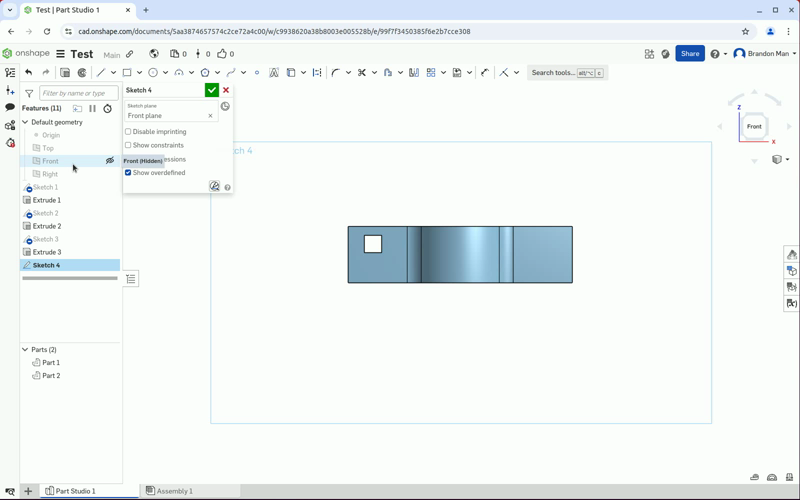
mouse_move(73, 352)
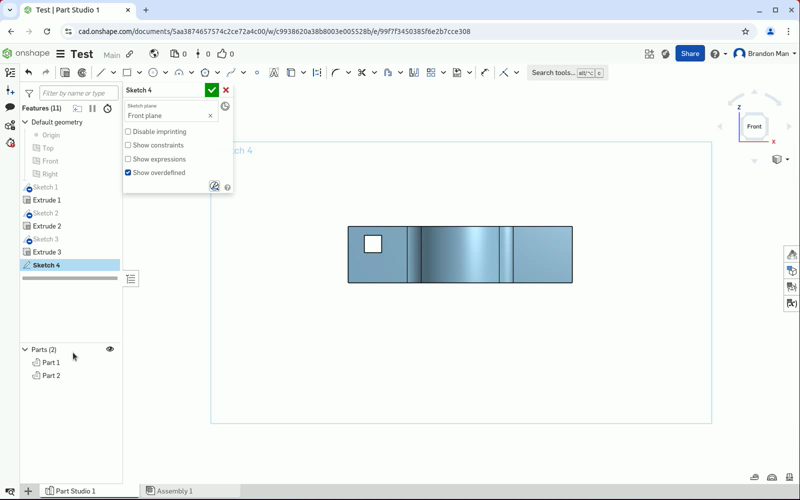
key(y)
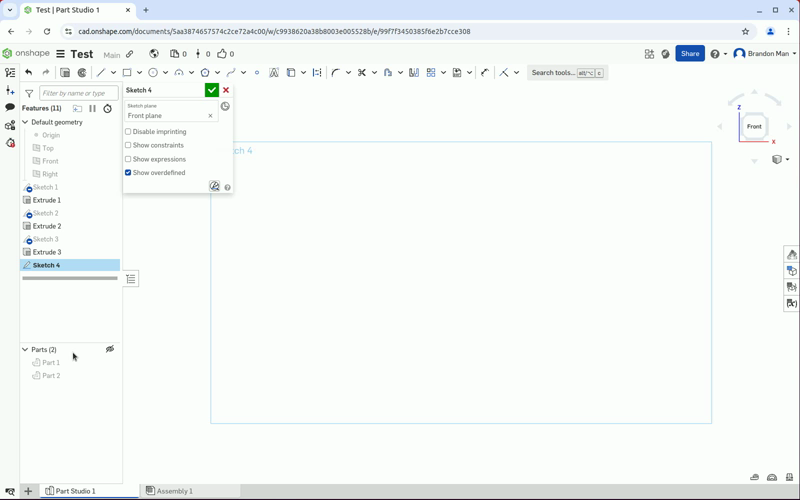
key(l)
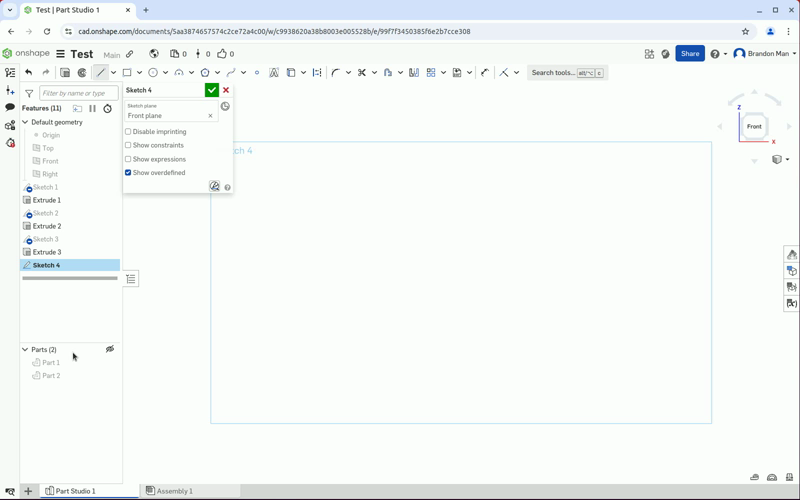
key_down(shift)
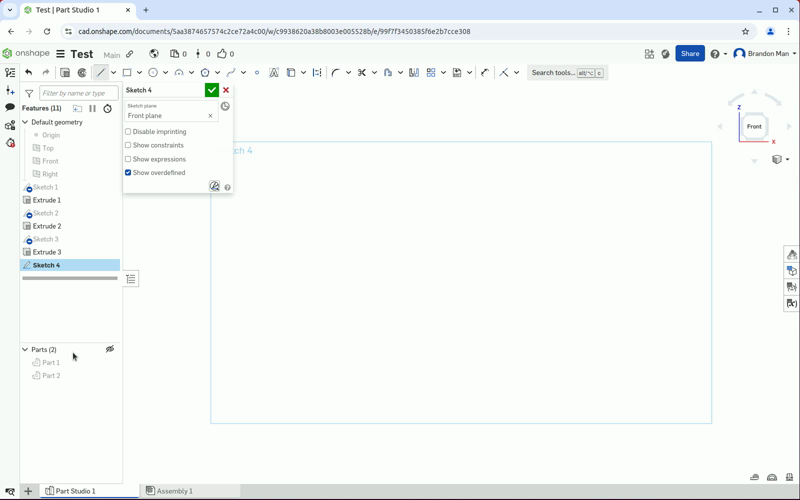
mouse_move(363, 282)
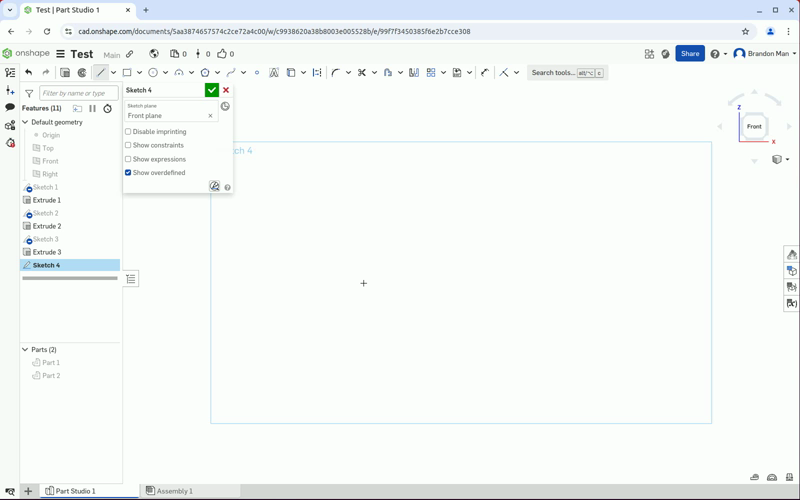
click(363, 282)
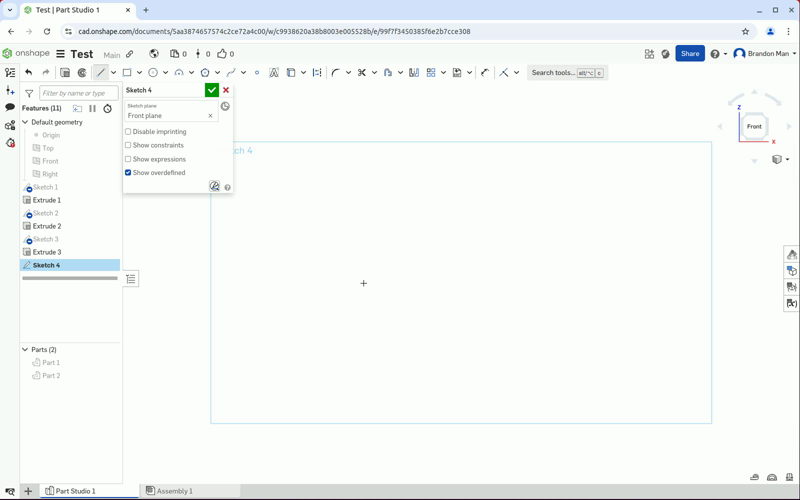
key_up(shift)
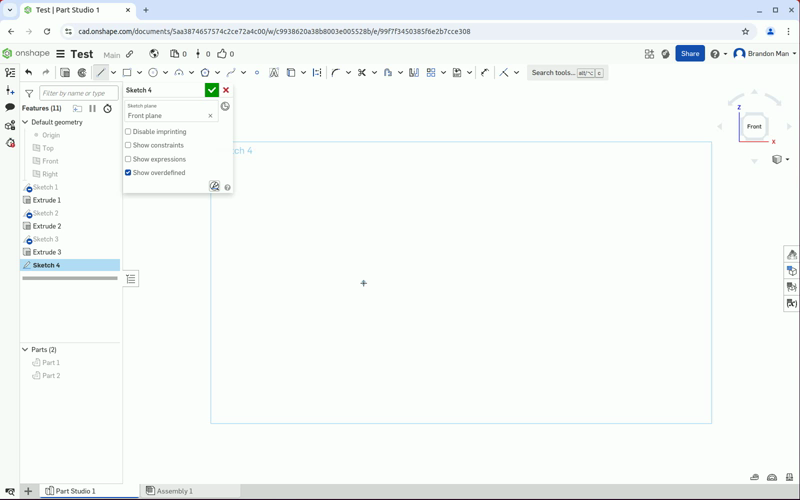
key_down(shift)
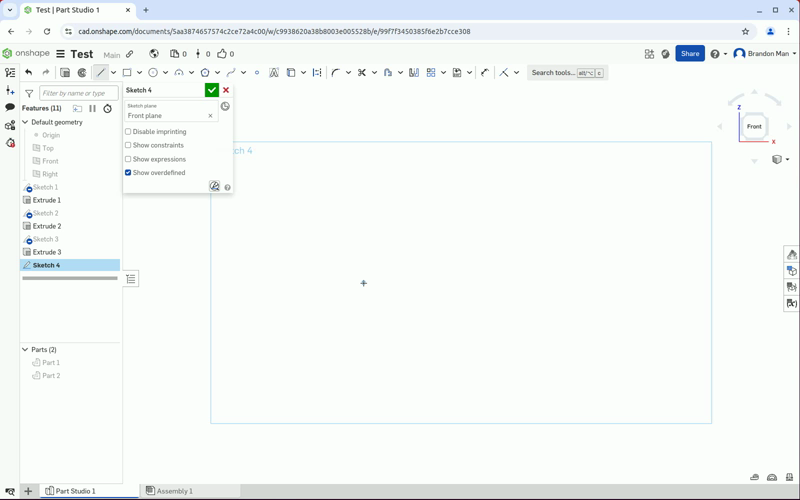
mouse_move(393, 282)
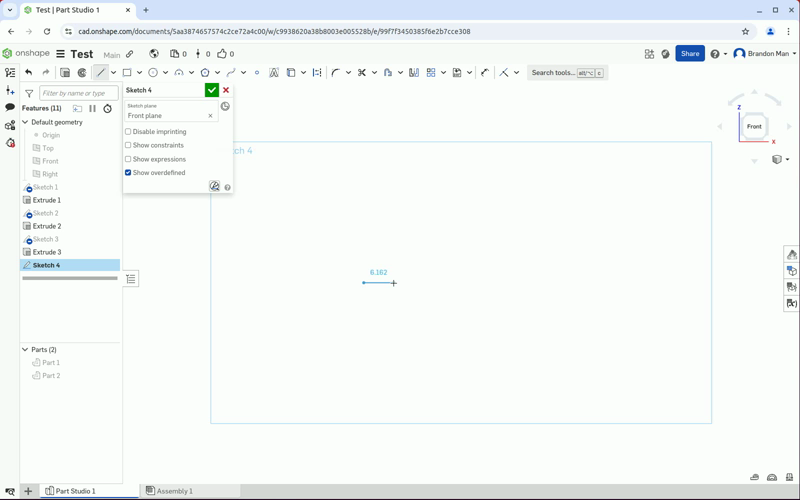
mouse_move(383, 282)
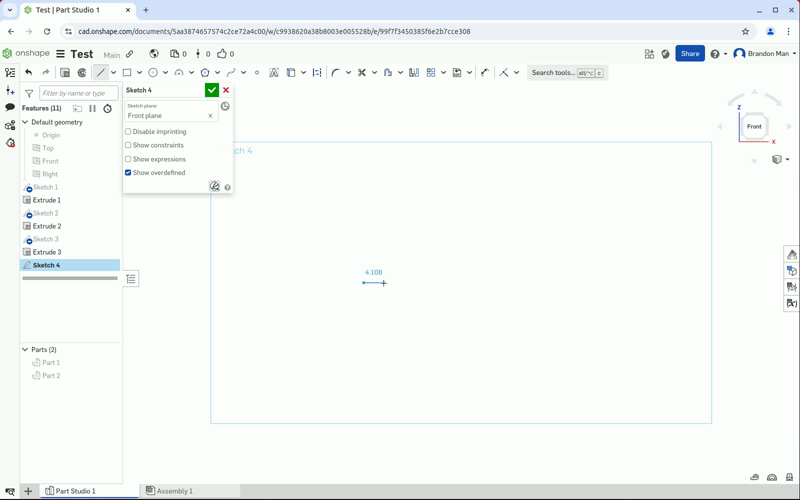
click(383, 282)
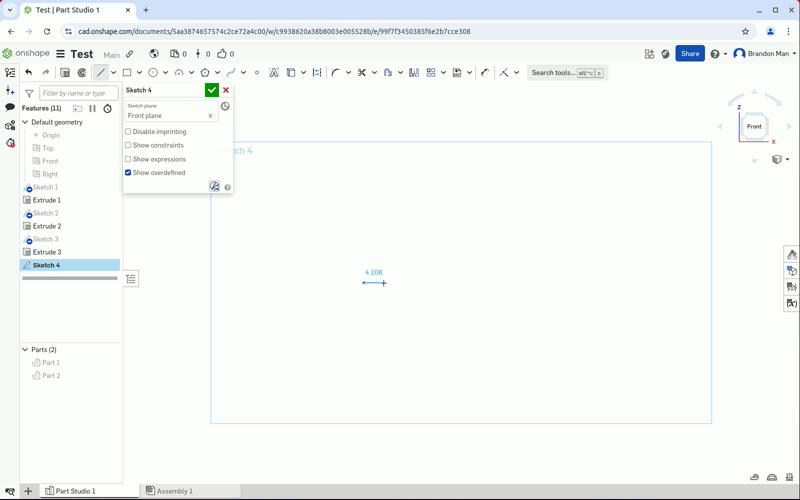
key_up(shift)
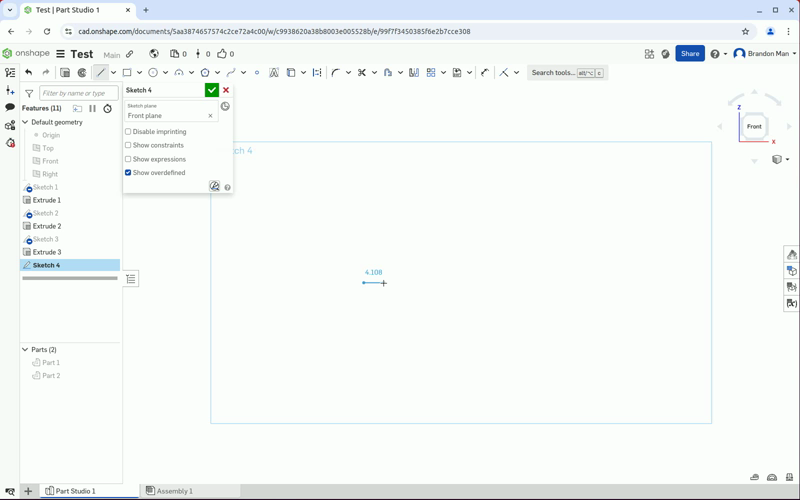
key_down(shift)
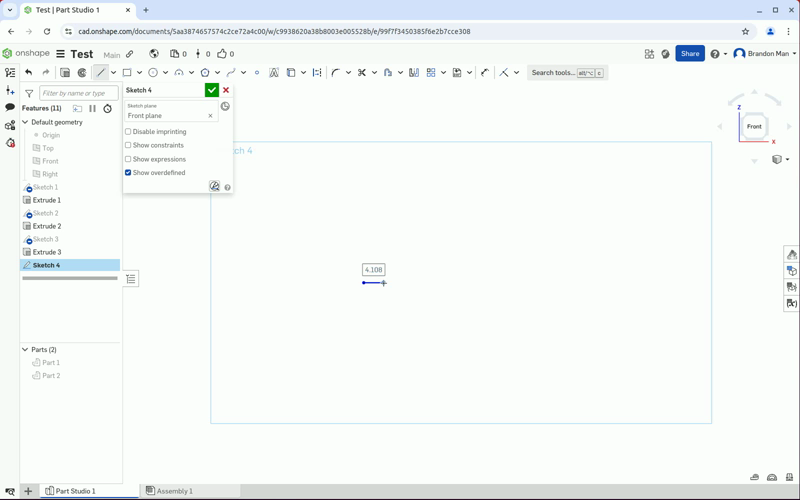
mouse_move(414, 282)
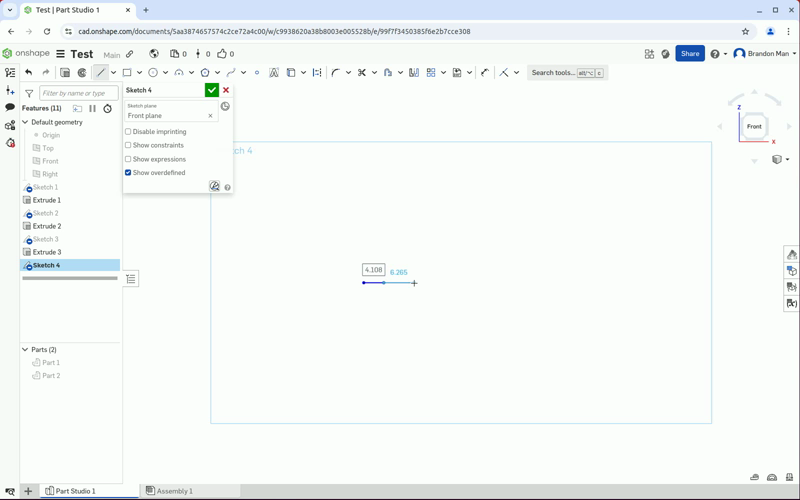
mouse_move(383, 270)
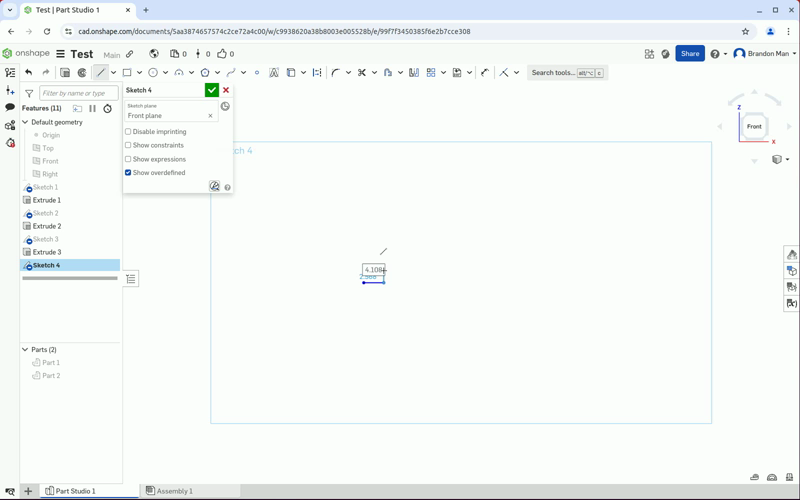
click(383, 270)
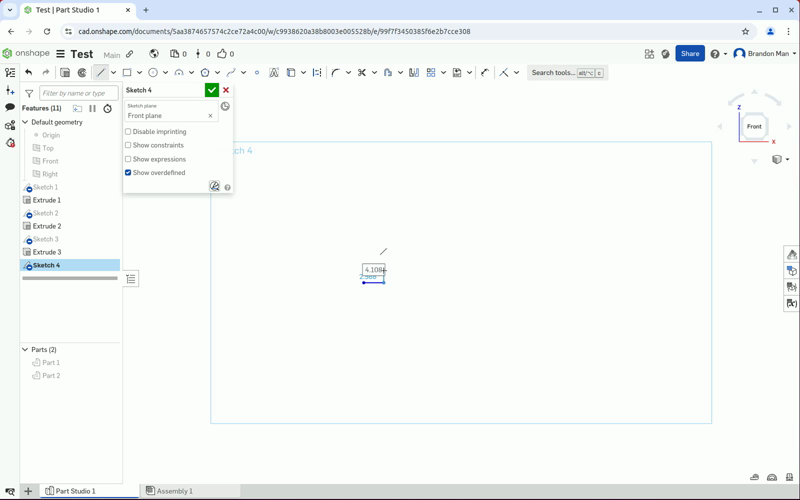
key_up(shift)
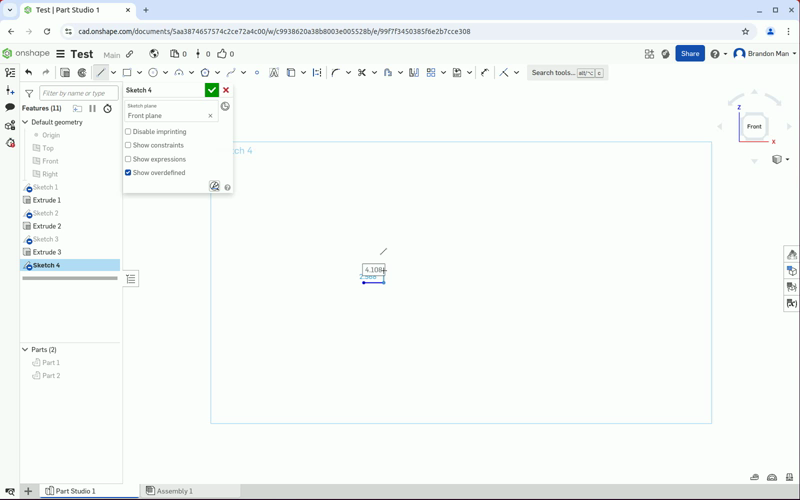
key(esc)
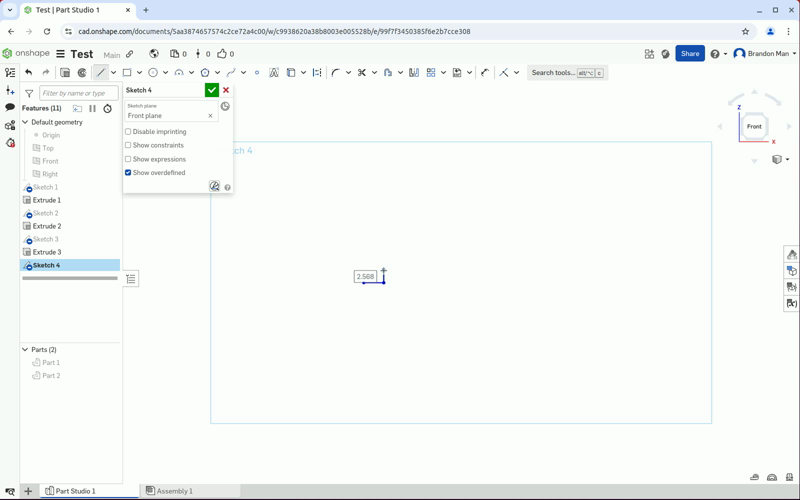
key(a)
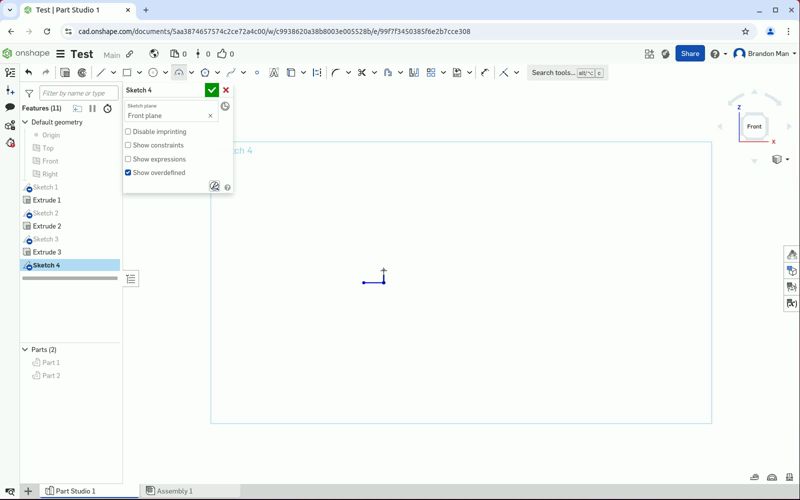
mouse_move(383, 270)
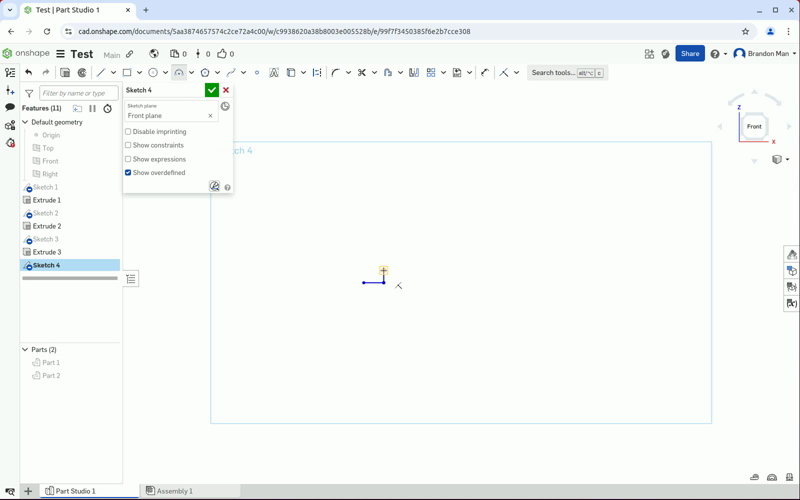
click(383, 270)
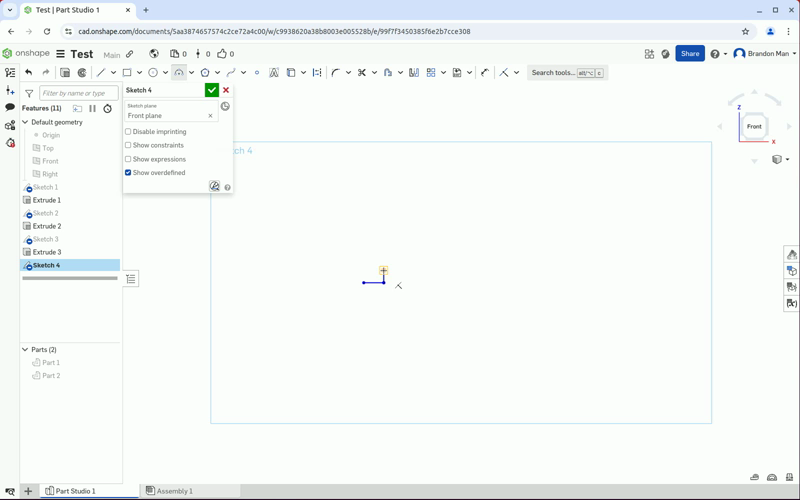
key_down(shift)
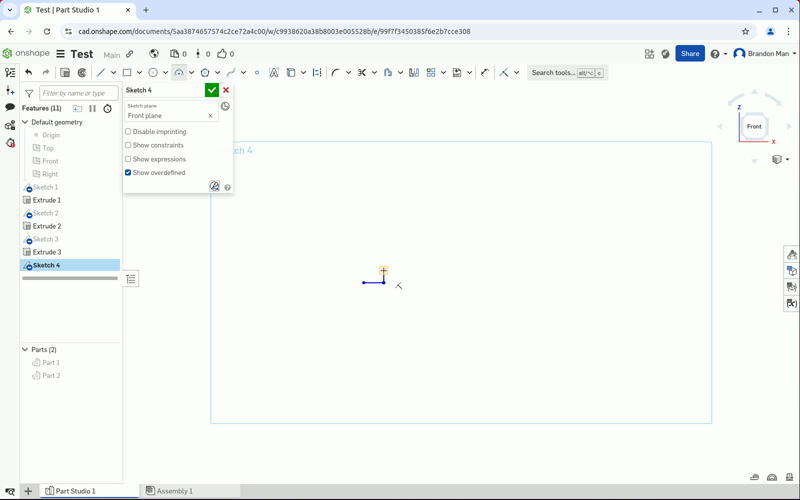
mouse_move(363, 270)
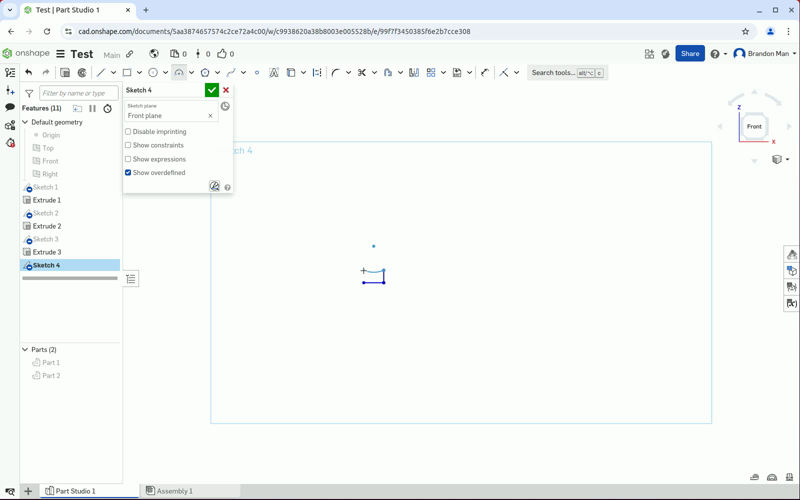
click(363, 270)
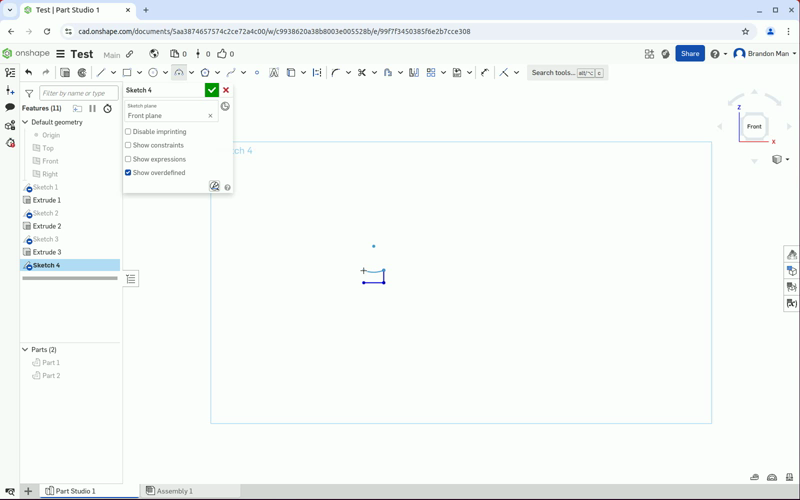
mouse_move(373, 259)
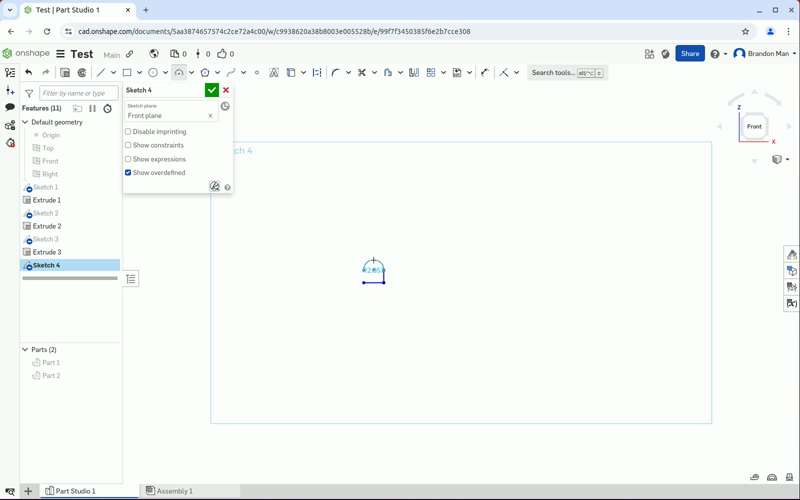
click(373, 259)
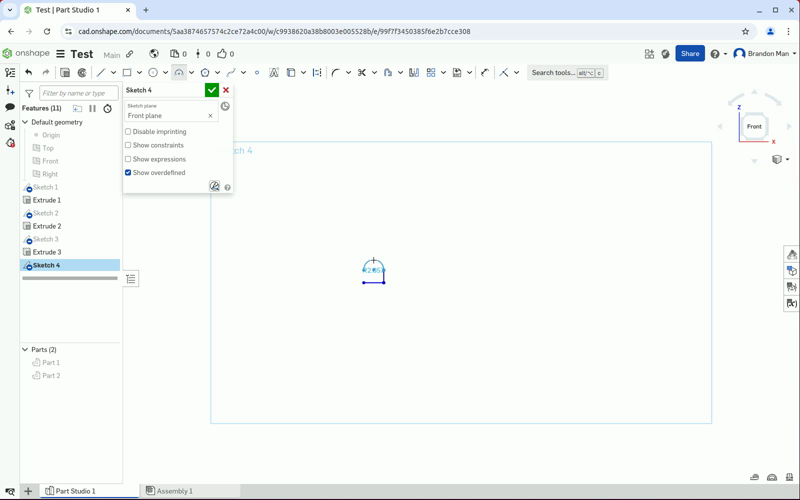
key_up(shift)
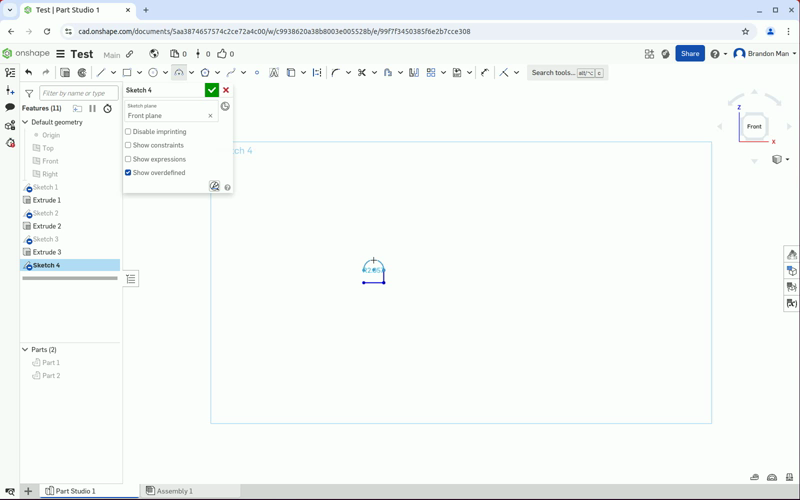
key(esc)
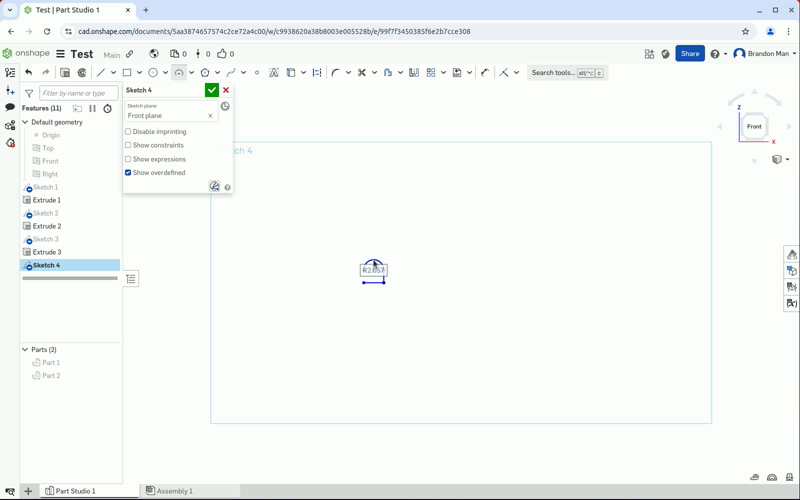
key(l)
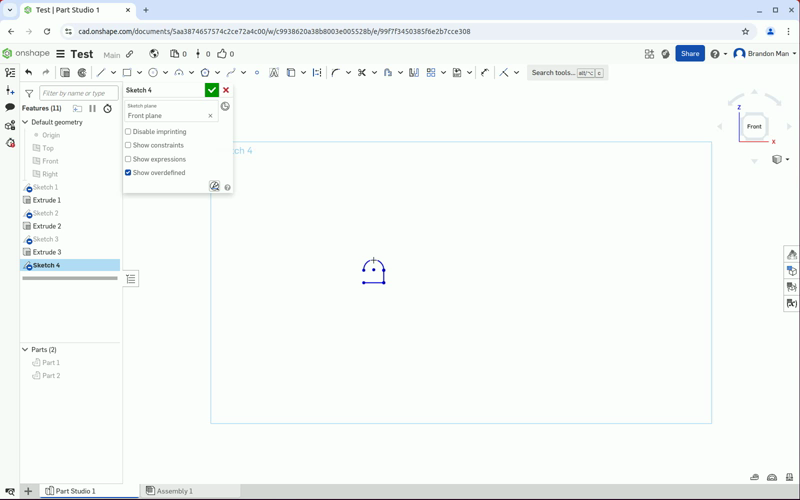
mouse_move(363, 270)
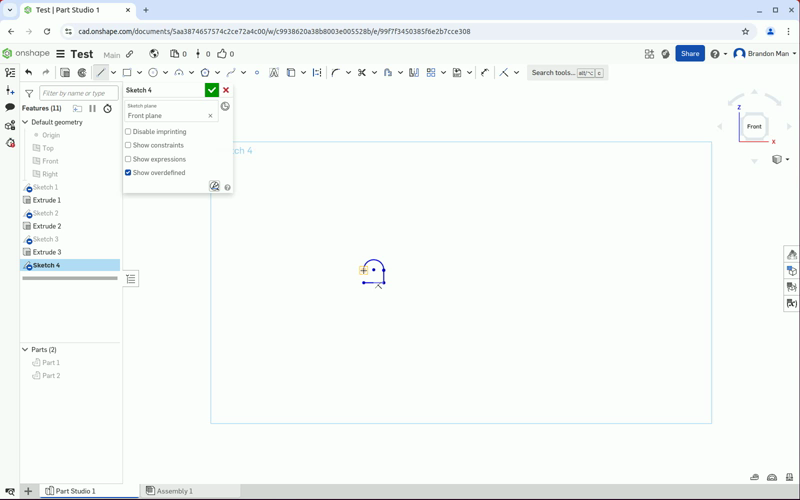
click(363, 270)
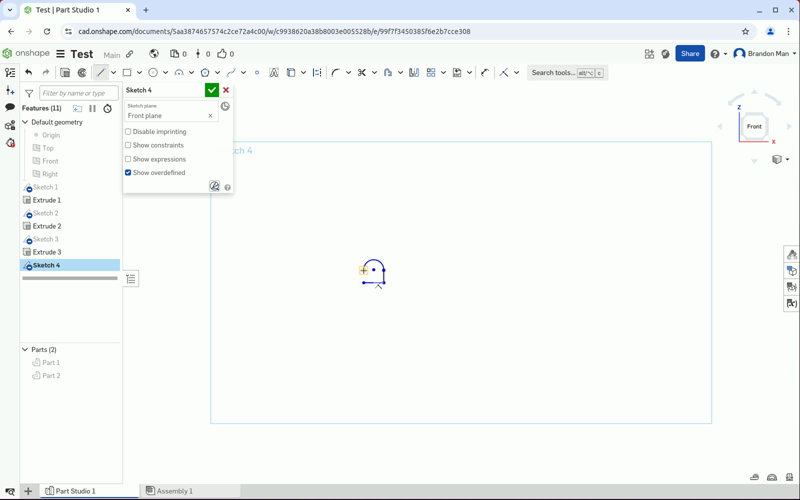
mouse_move(393, 270)
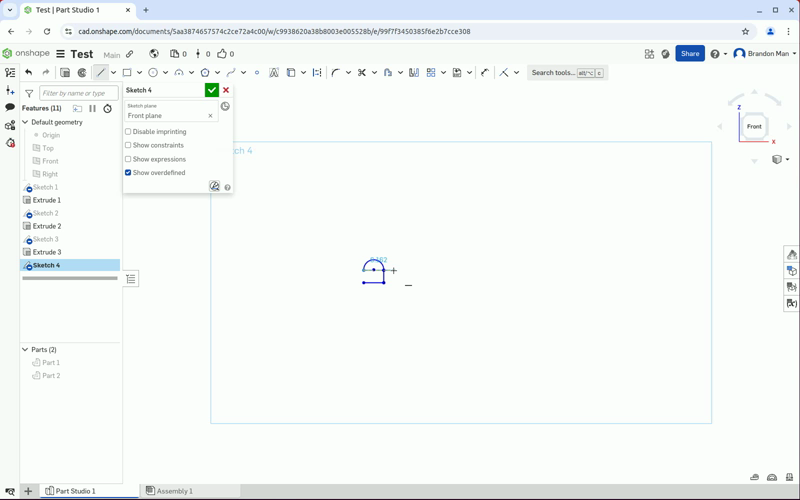
key_down(shift)
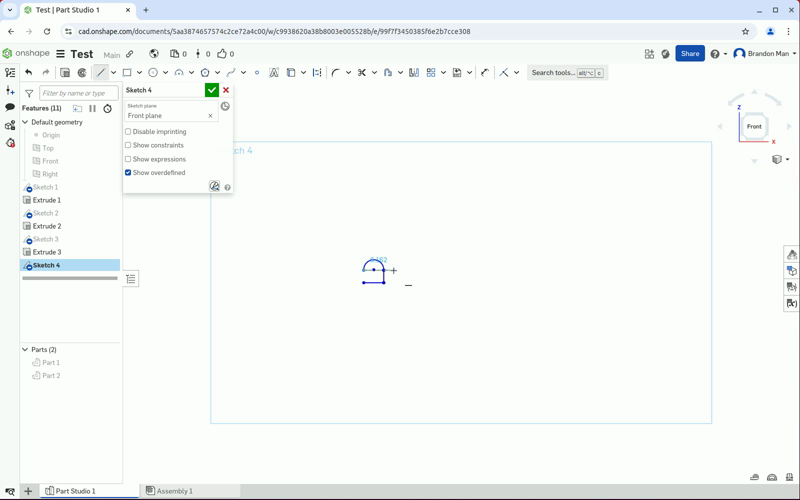
mouse_move(363, 282)
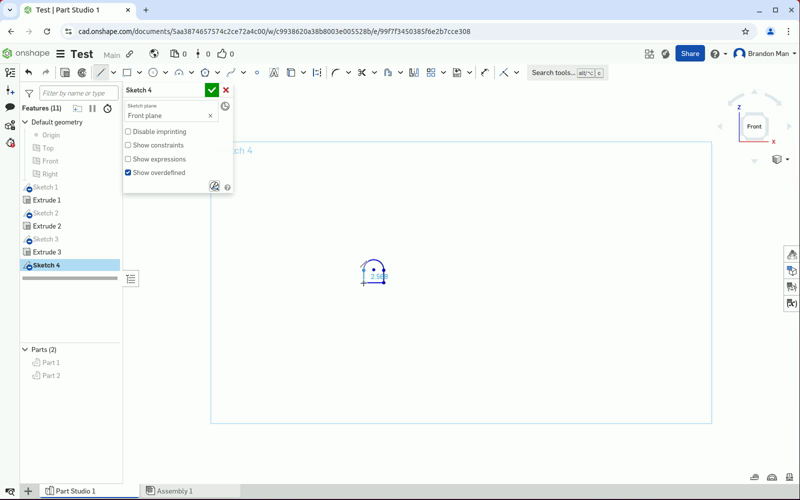
key_up(shift)
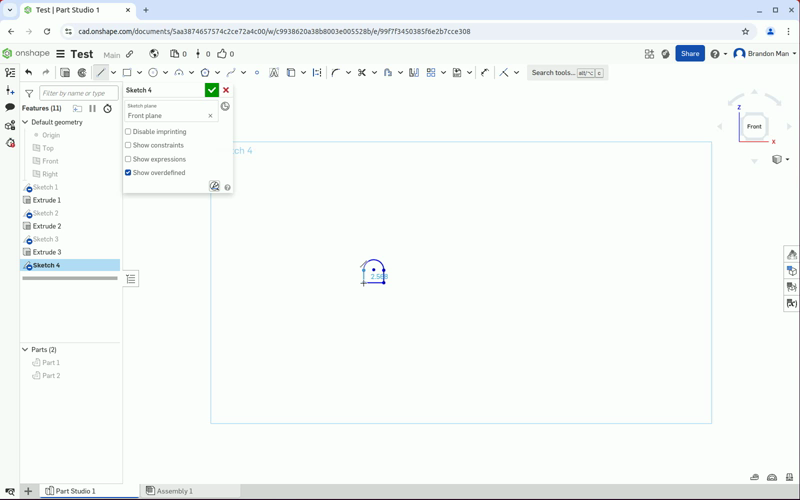
click(363, 282)
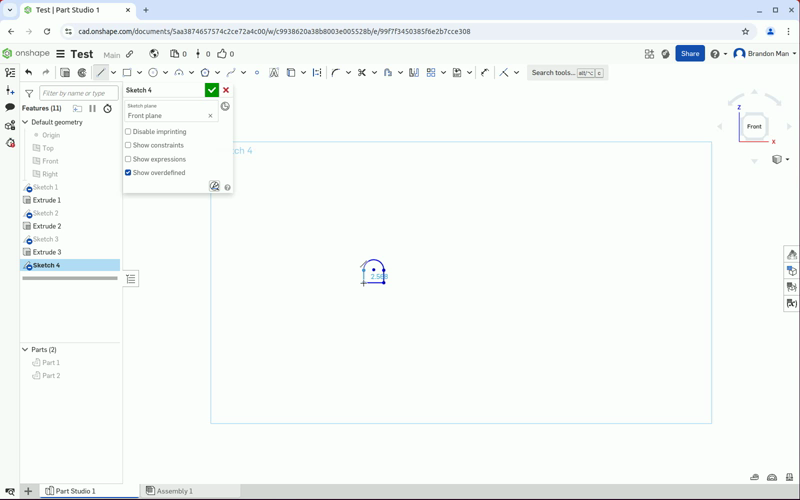
key(esc)
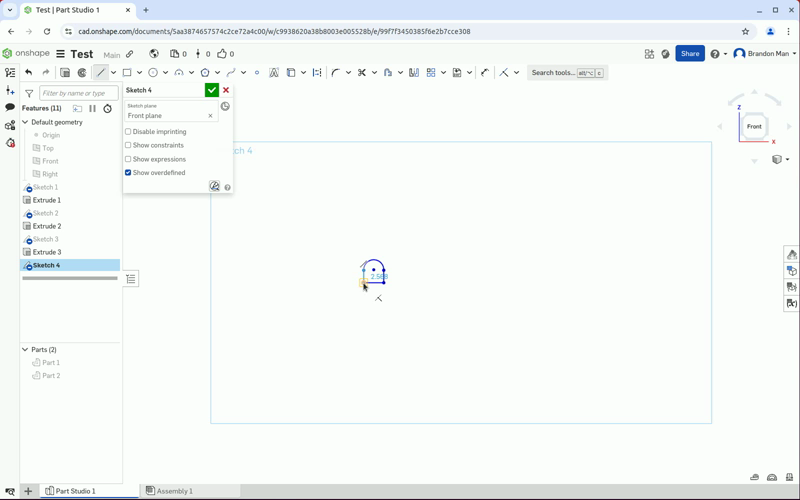
mouse_move(369, 282)
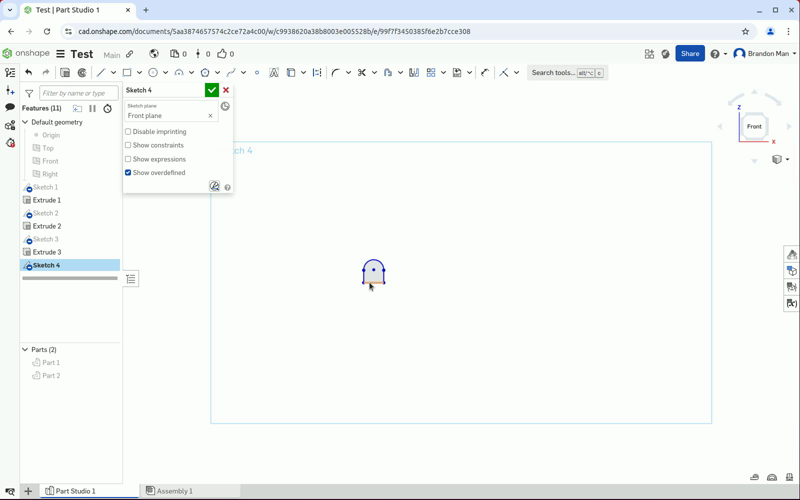
scroll(6)
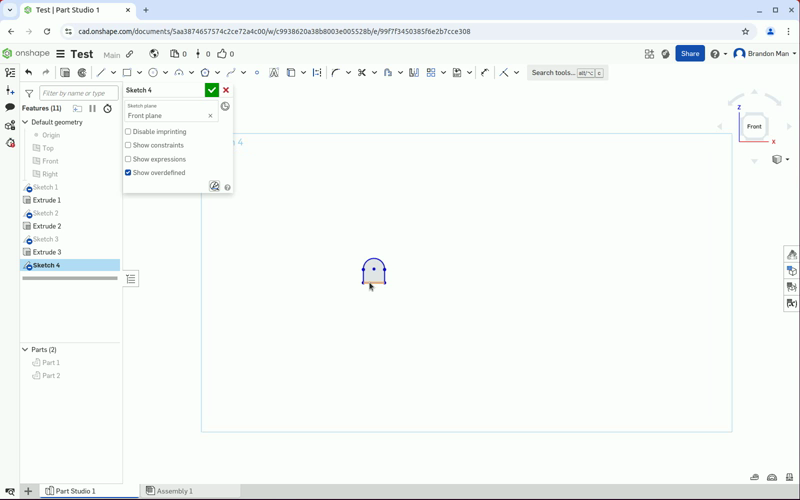
scroll(6)
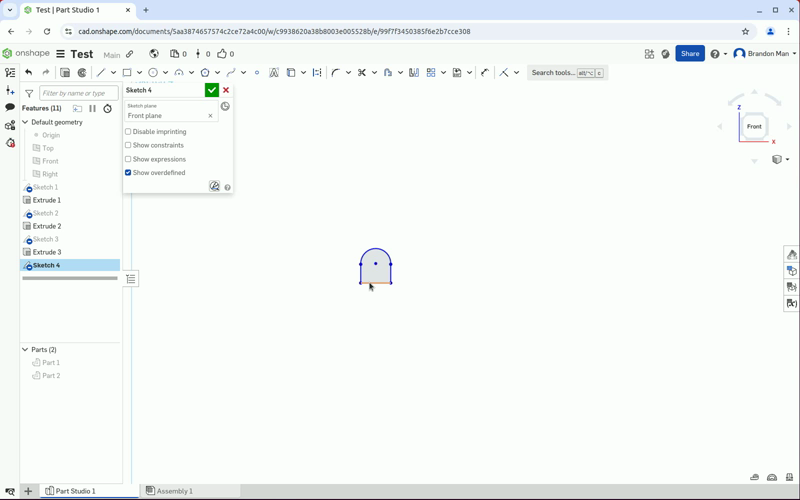
scroll(6)
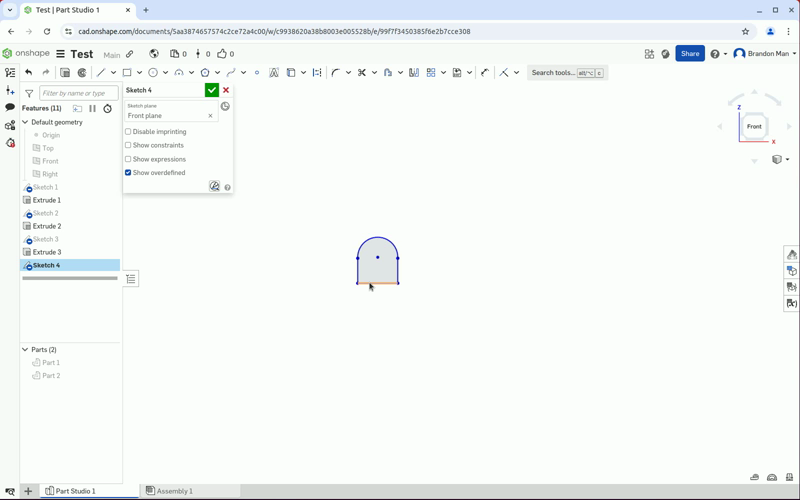
scroll(6)
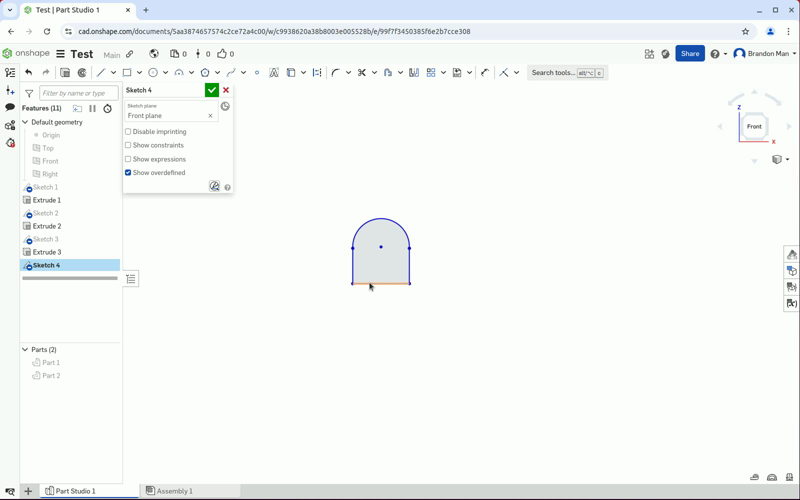
scroll(6)
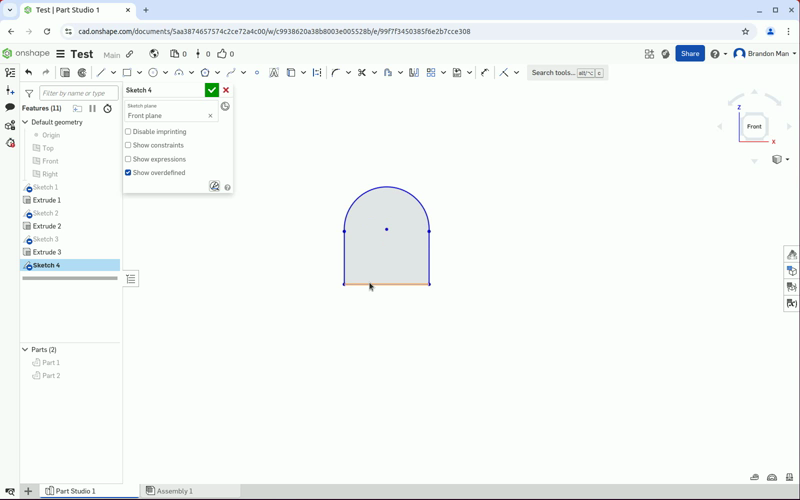
scroll(6)
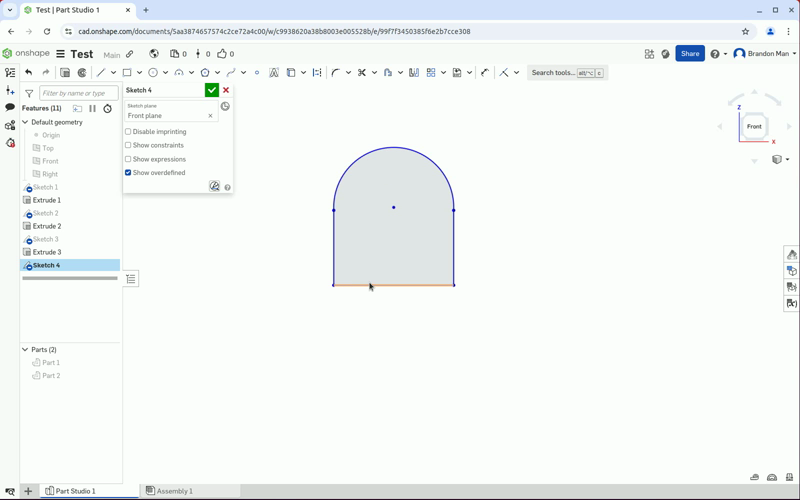
scroll(6)
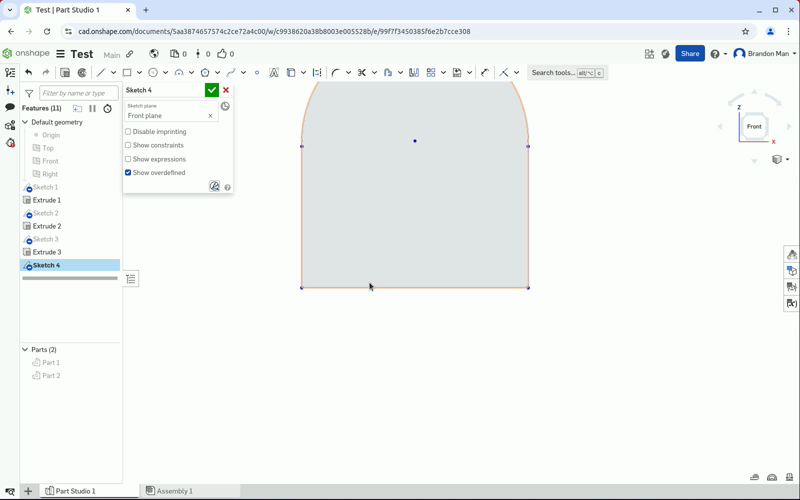
click(369, 282)
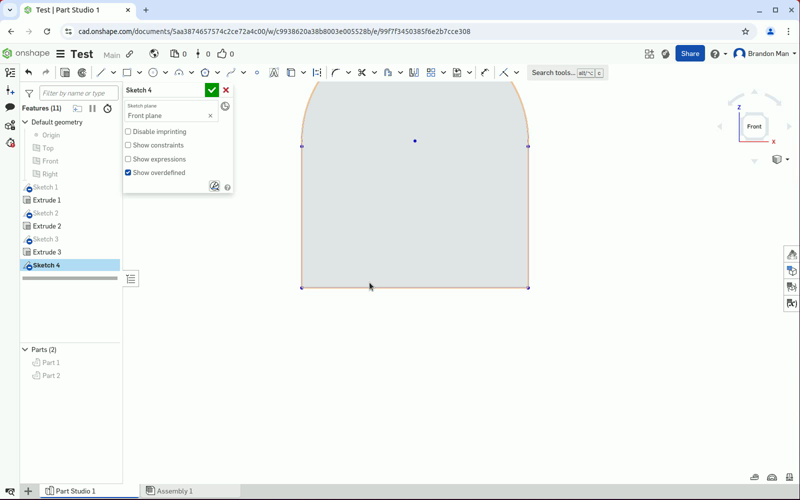
scroll(-6)
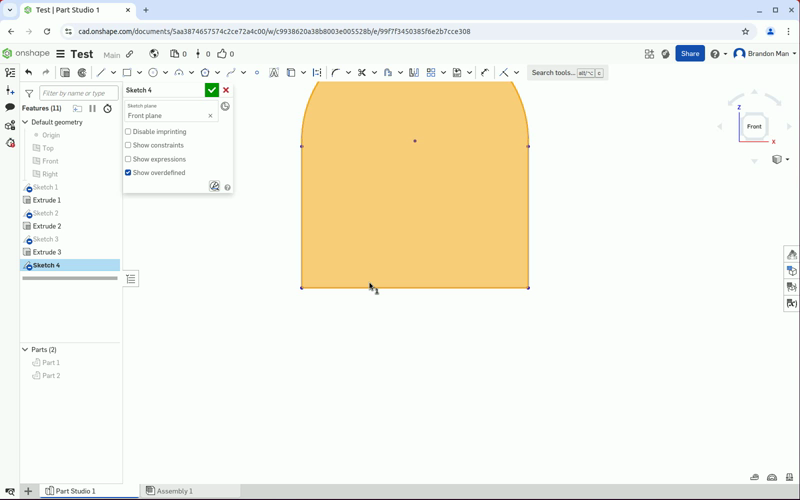
scroll(-6)
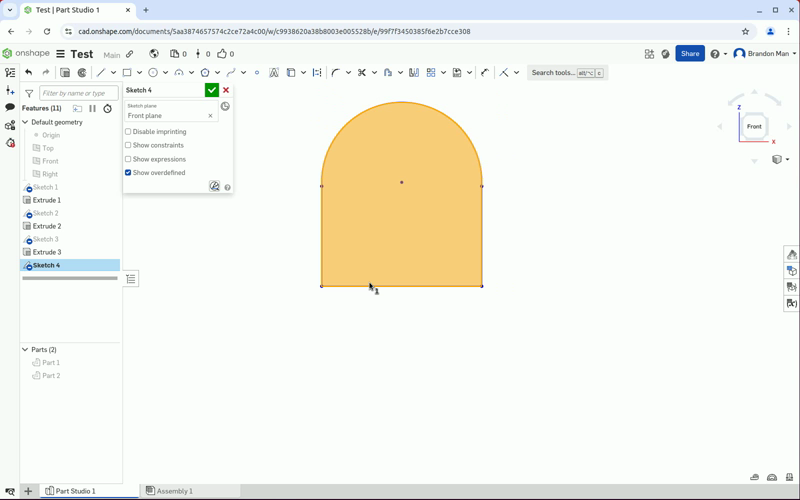
scroll(-6)
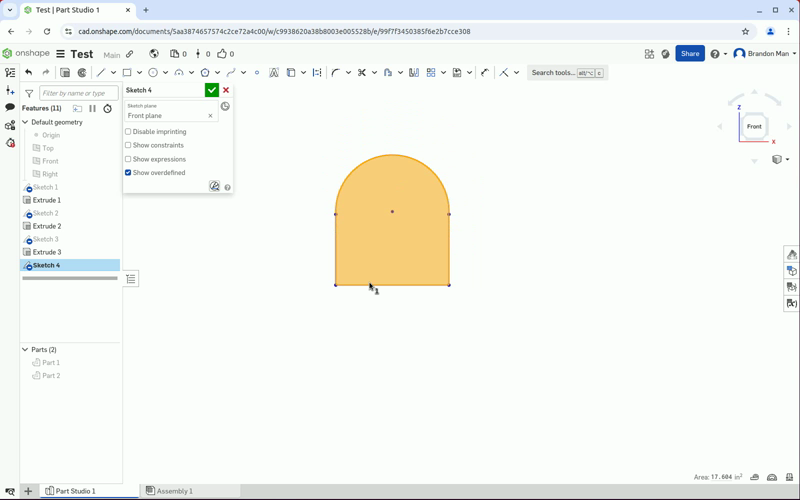
scroll(-6)
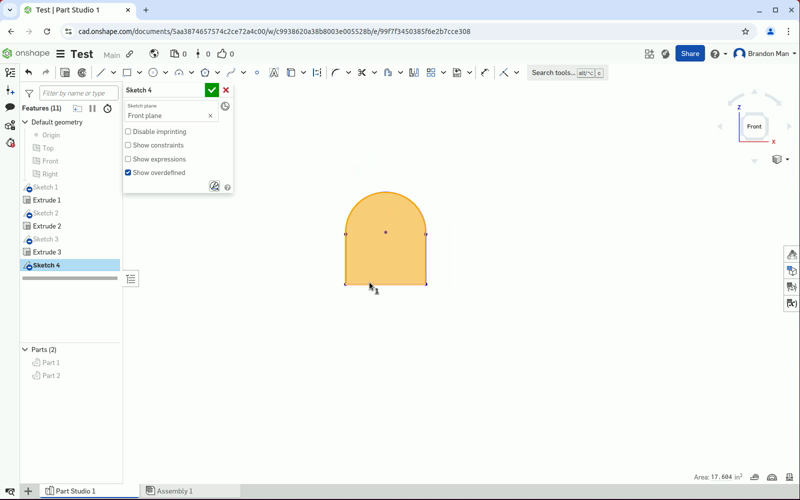
scroll(-6)
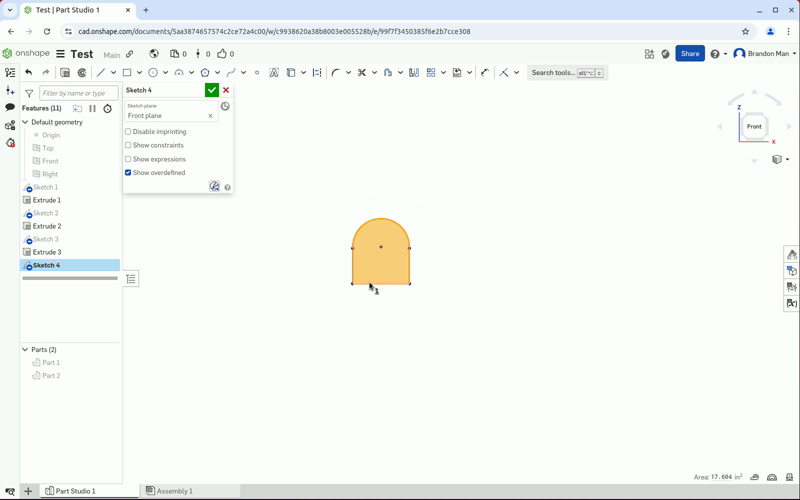
scroll(-6)
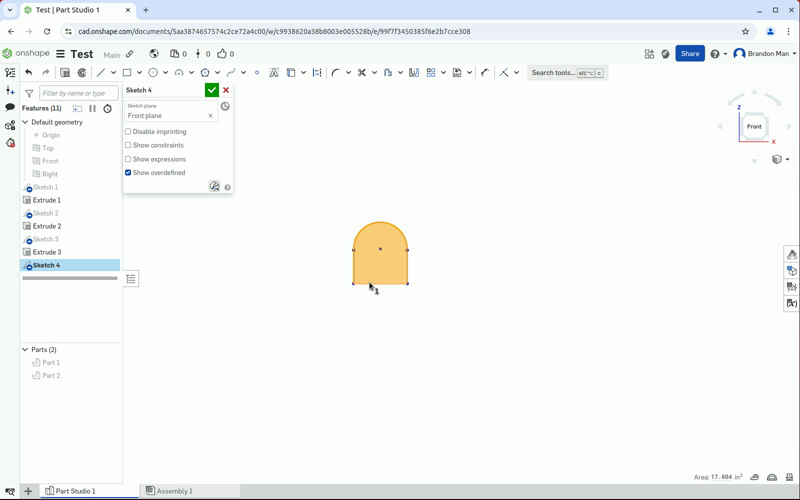
scroll(-6)
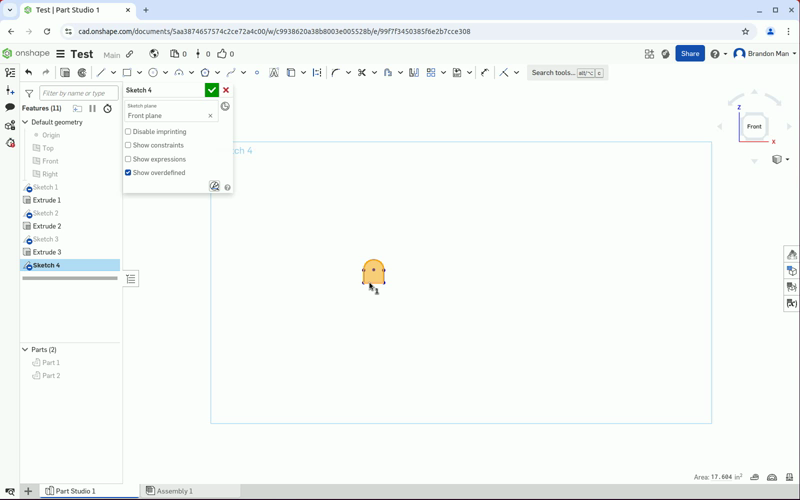
mouse_move(73, 352)
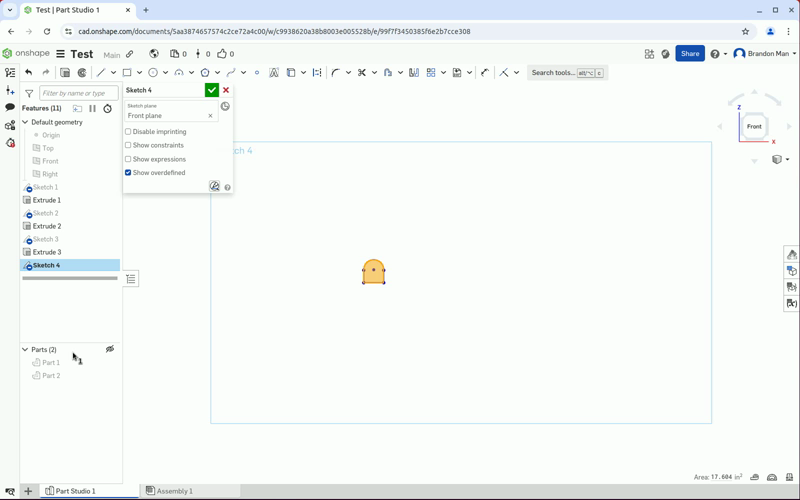
key(shift+y)
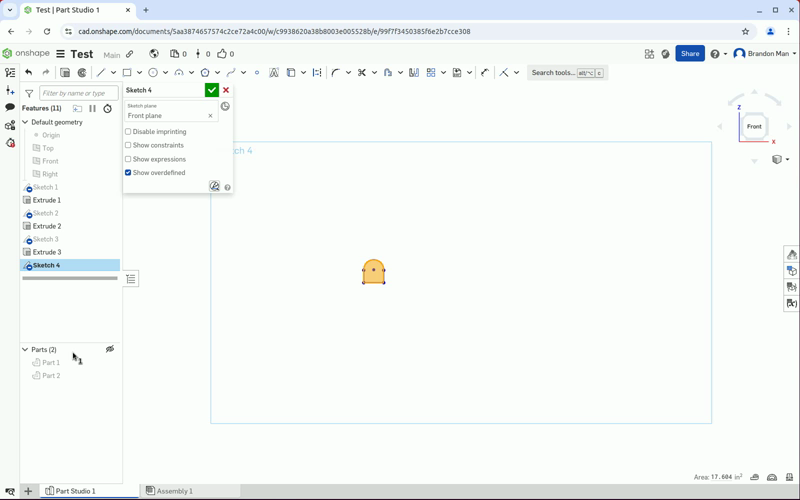
key(shift+e)
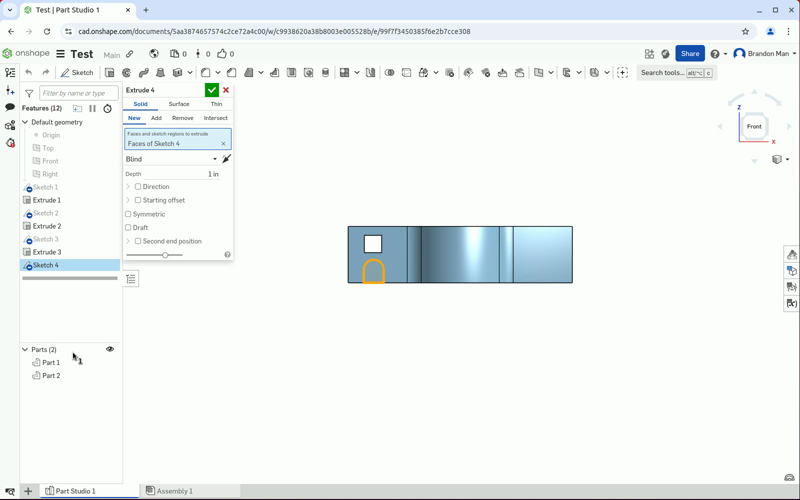
mouse_move(143, 106)
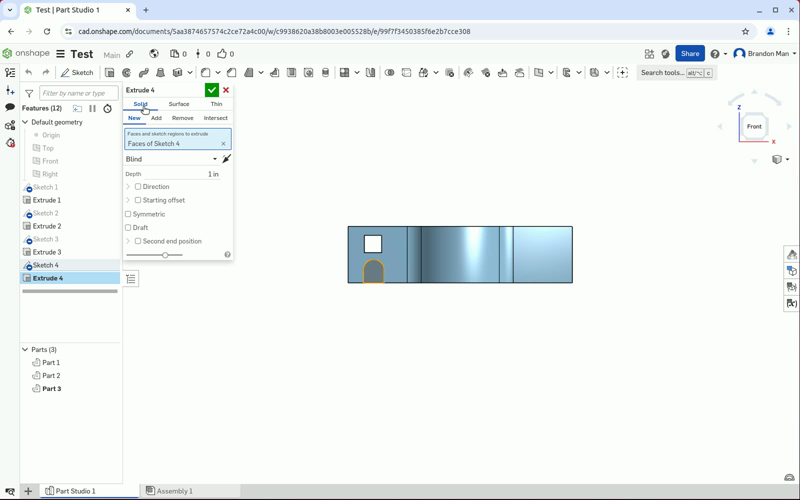
click(143, 106)
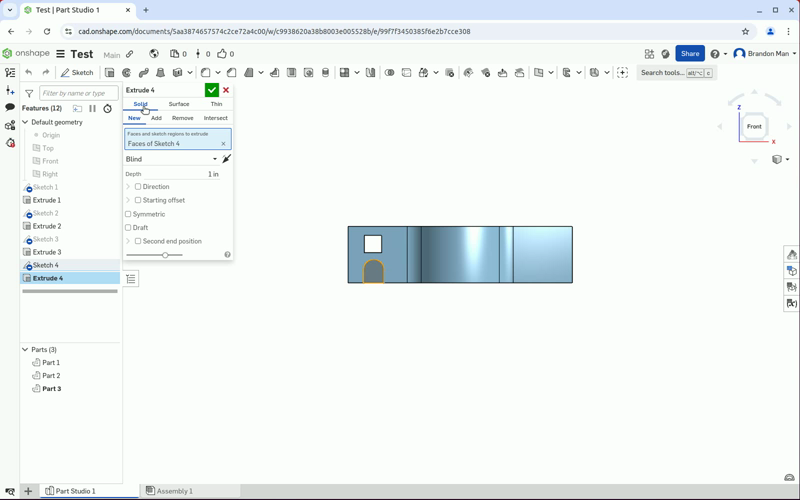
mouse_move(186, 120)
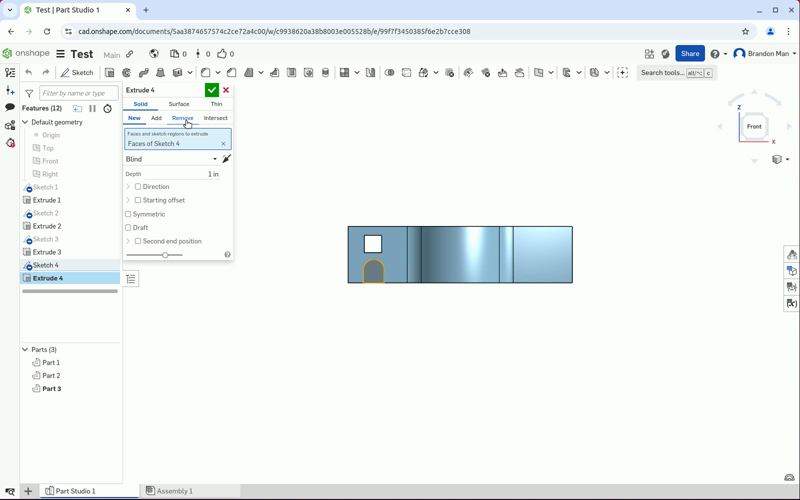
click(186, 120)
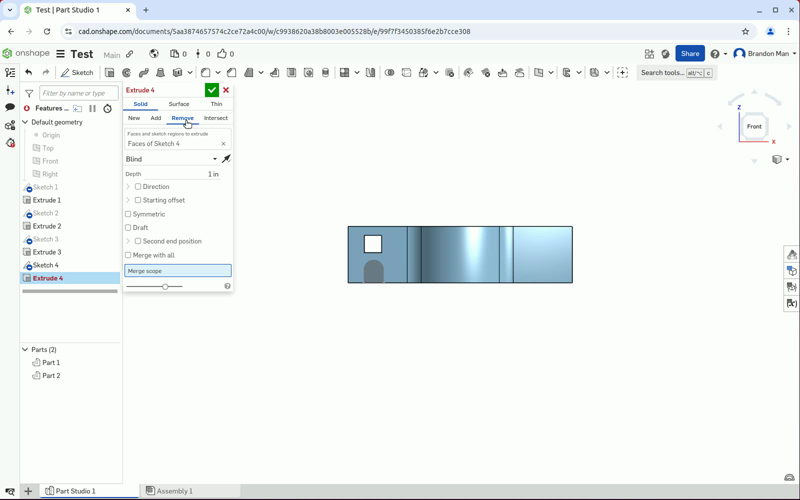
key(tab, 4)
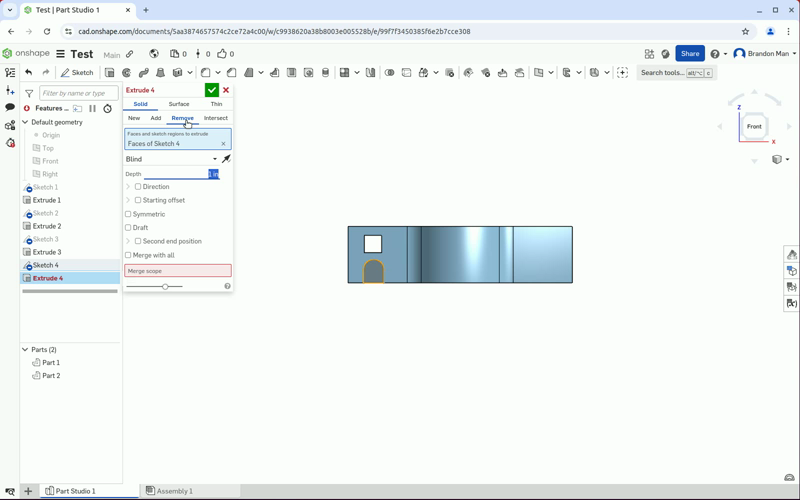
text(18.294)
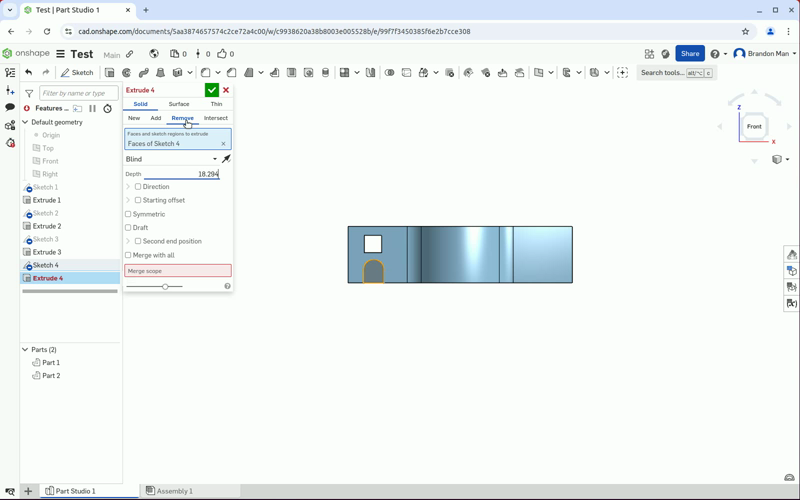
key(tab, 3)
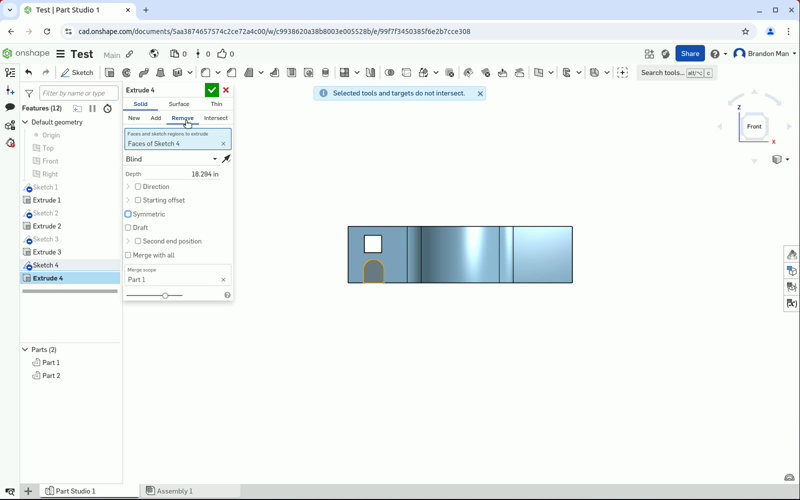
key(space)
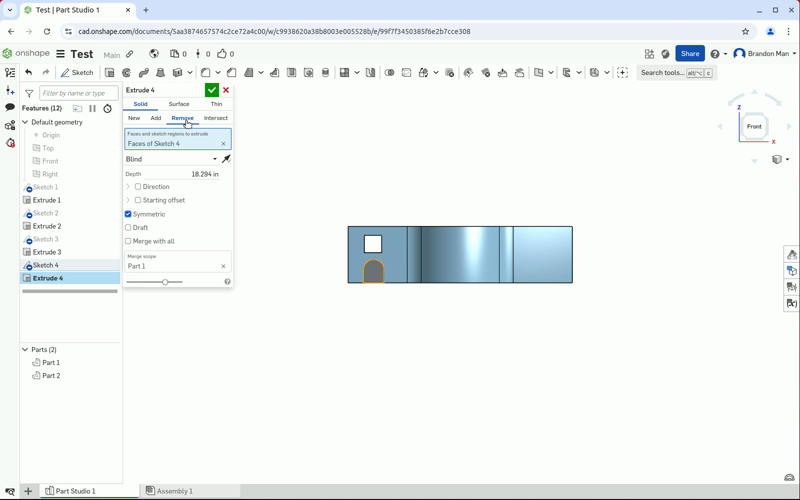
key(tab, 2)
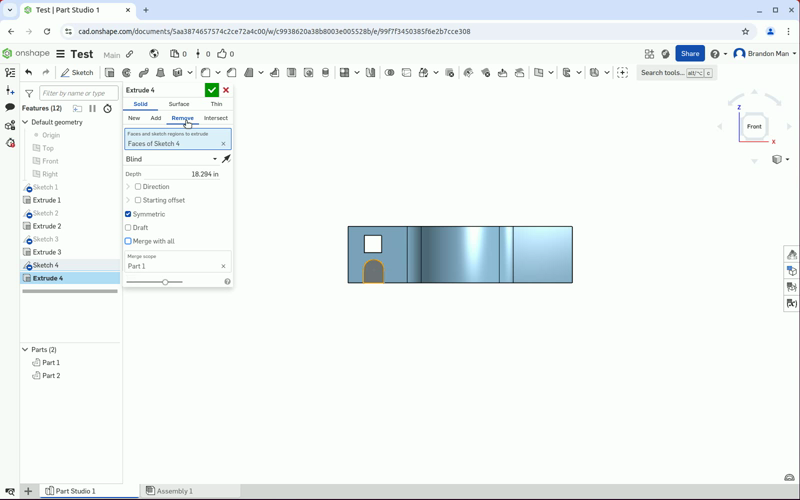
key(space)
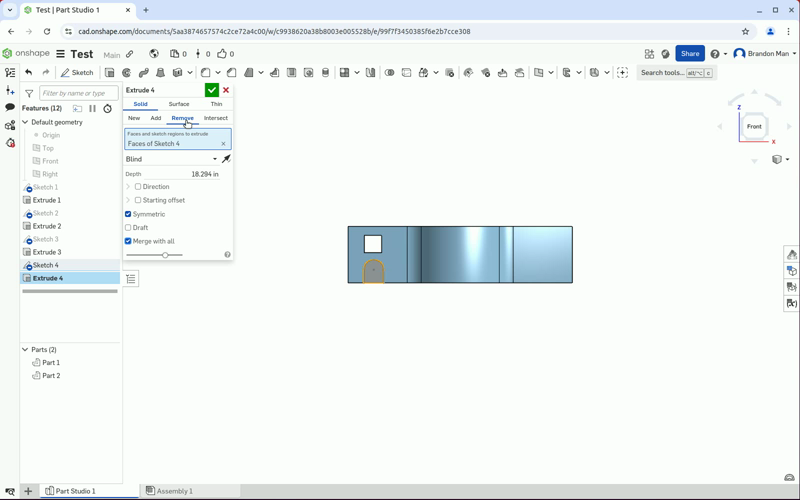
key(enter)
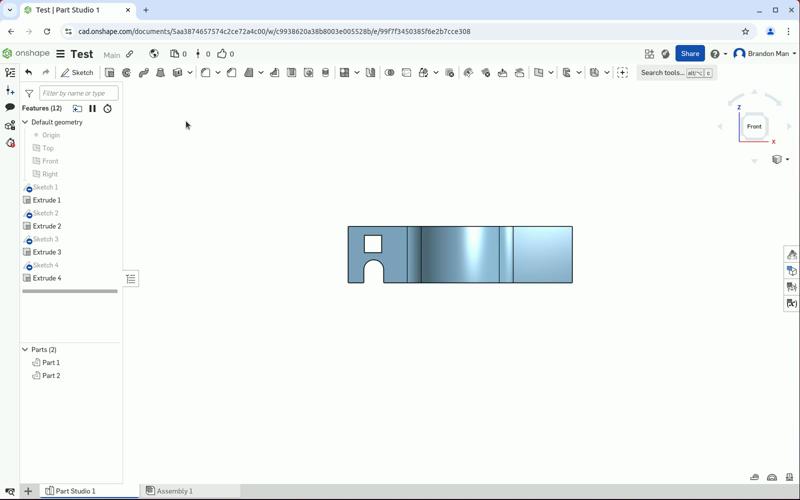
key(shift+h)
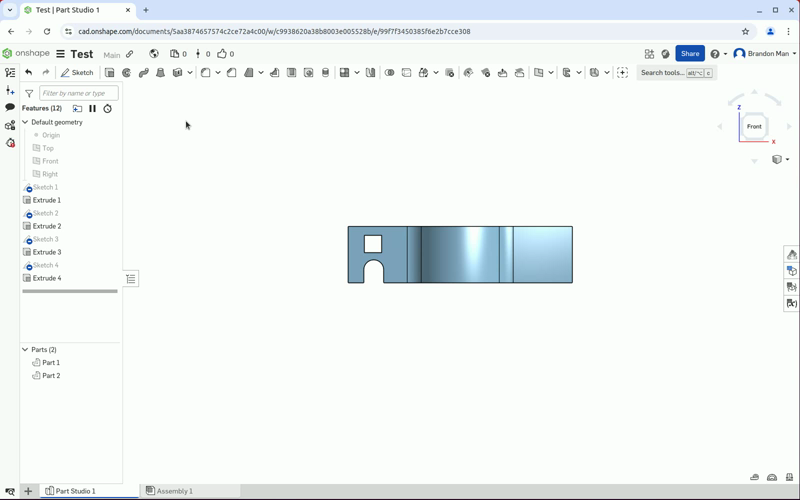
key(shift+h)
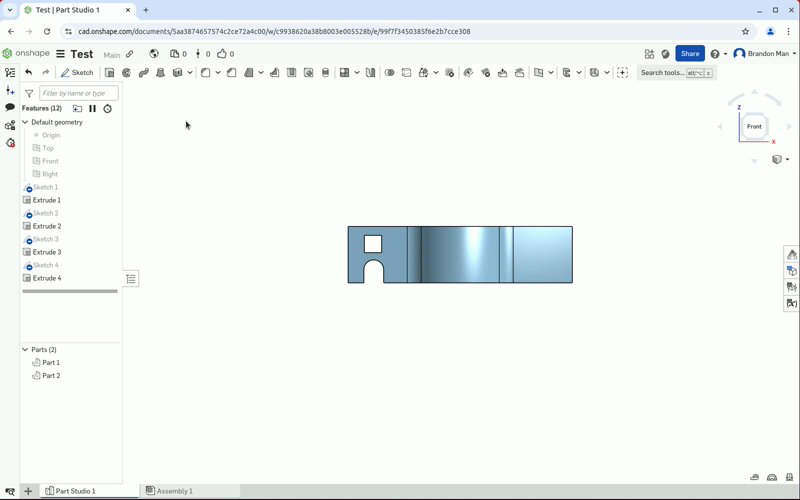
mouse_move(73, 189)
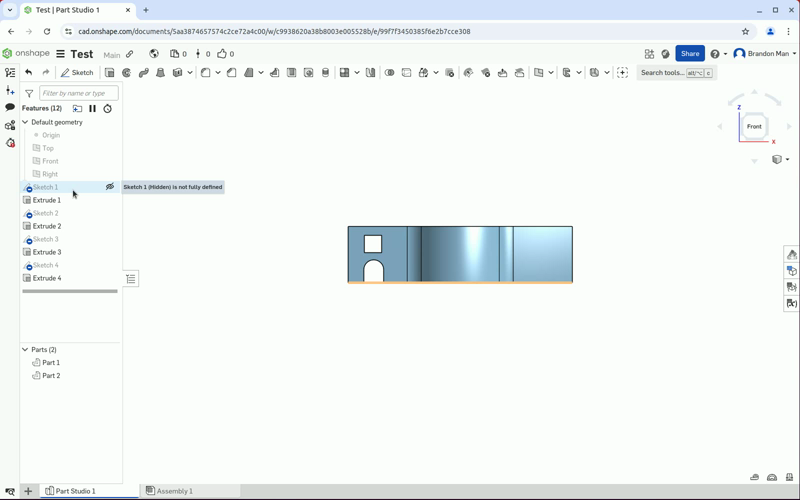
click(73, 189)
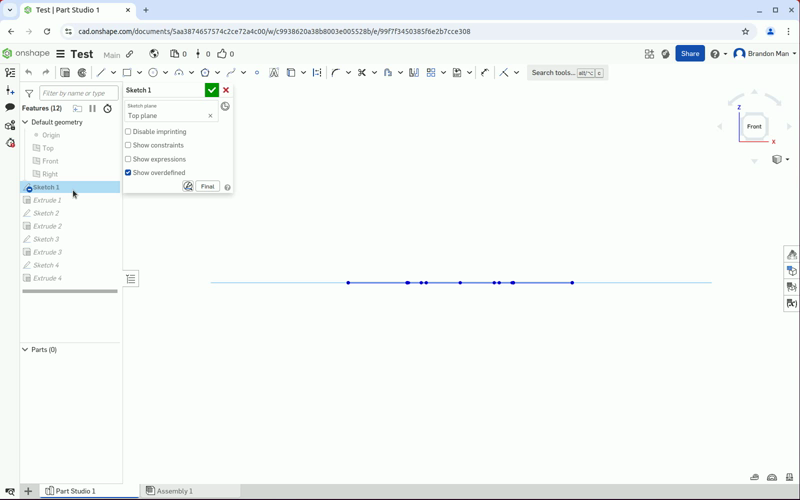
mouse_move(229, 92)
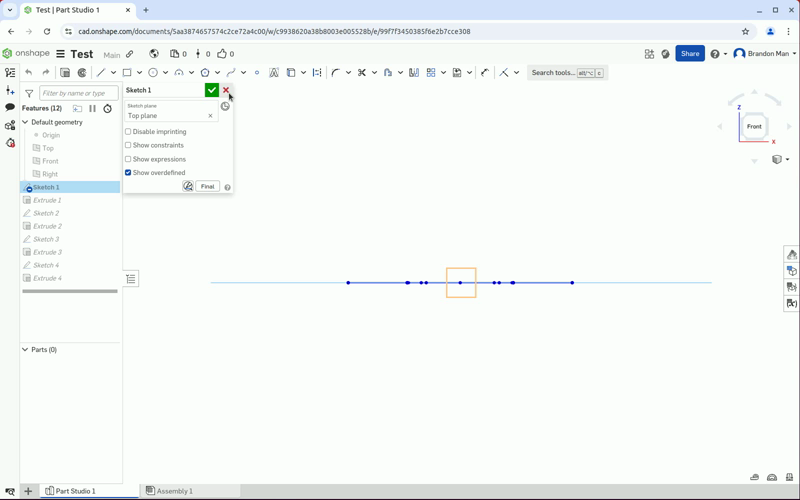
click(229, 92)
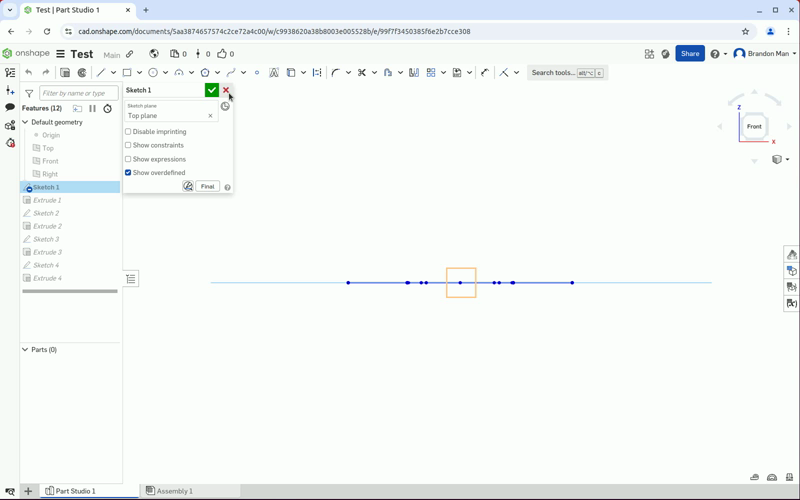
key(shift+s)
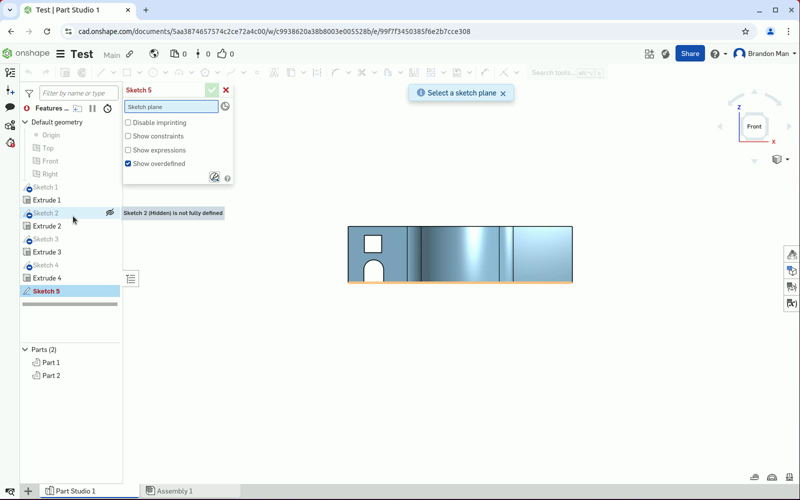
scroll(3)
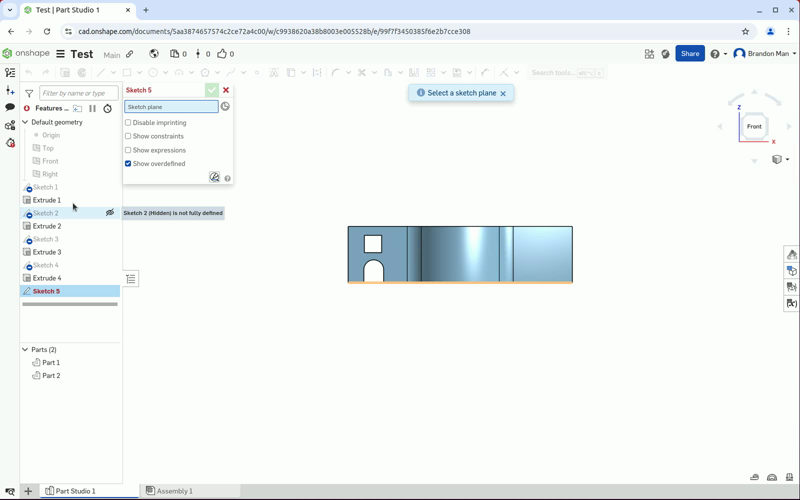
mouse_move(73, 163)
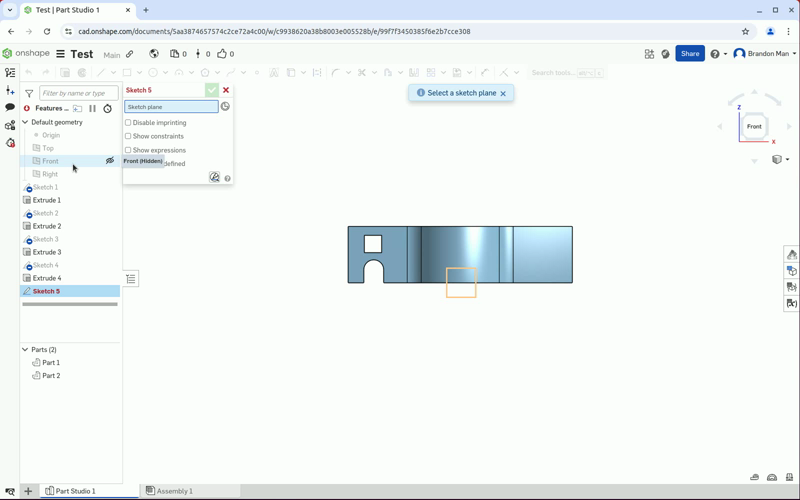
click(73, 163)
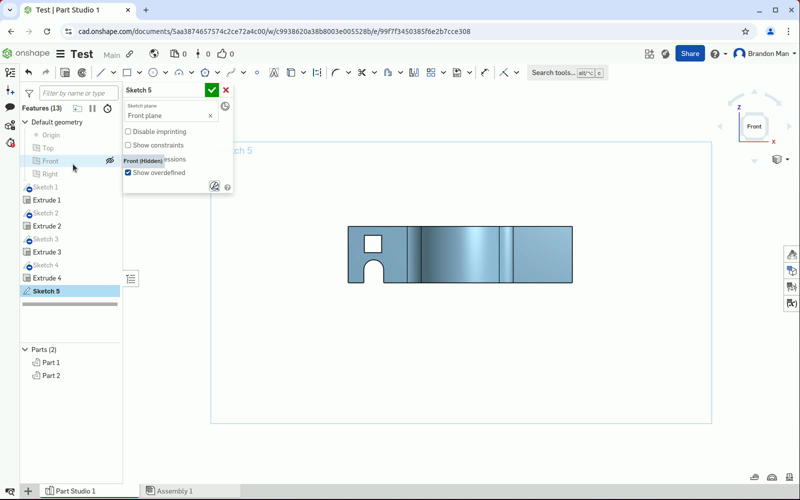
mouse_move(73, 352)
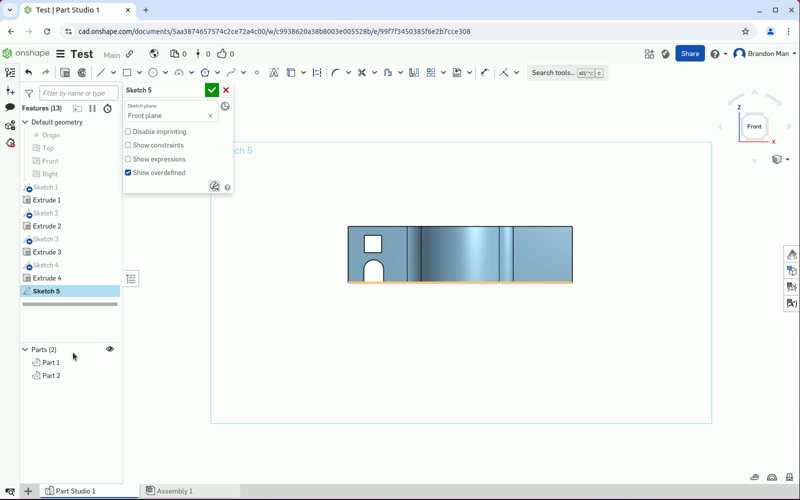
key(y)
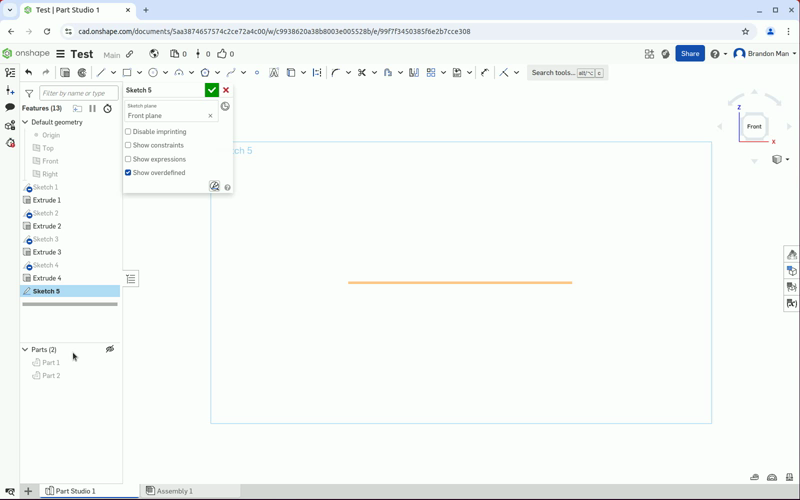
key(l)
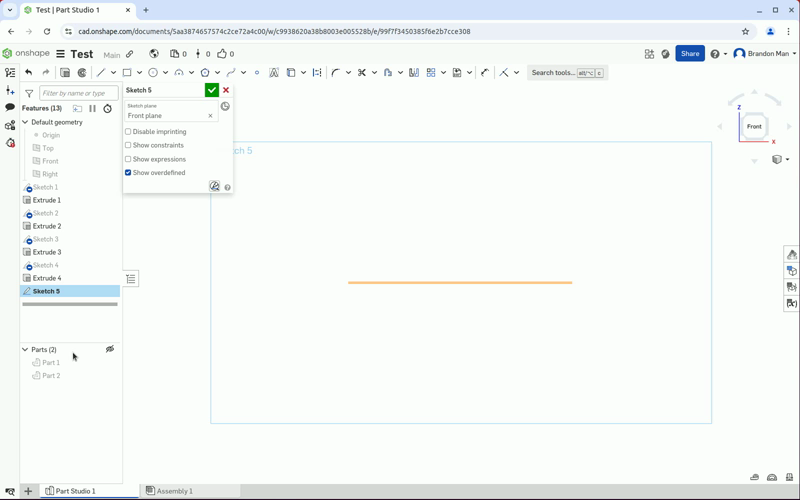
key_down(shift)
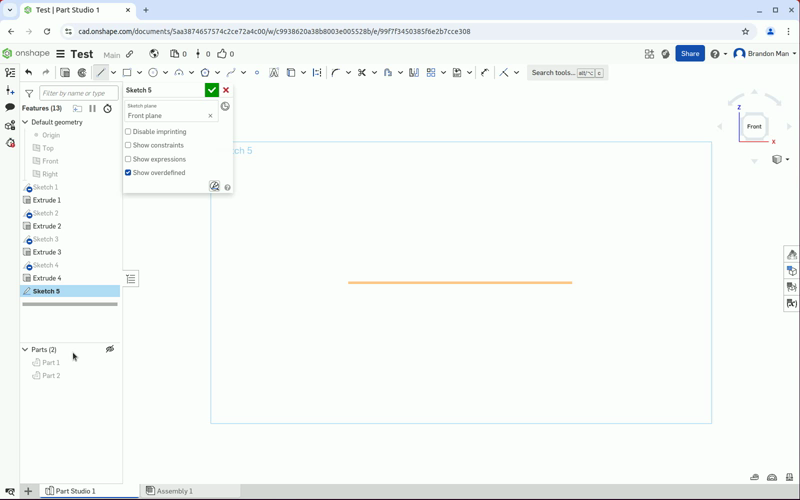
mouse_move(540, 252)
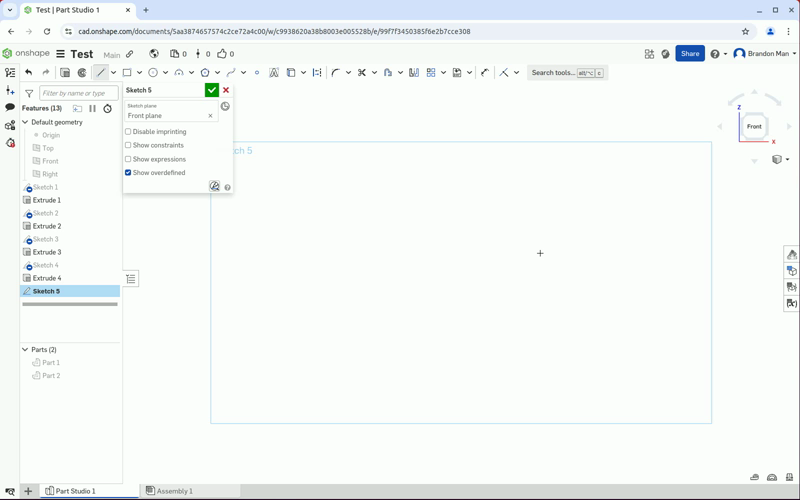
click(540, 252)
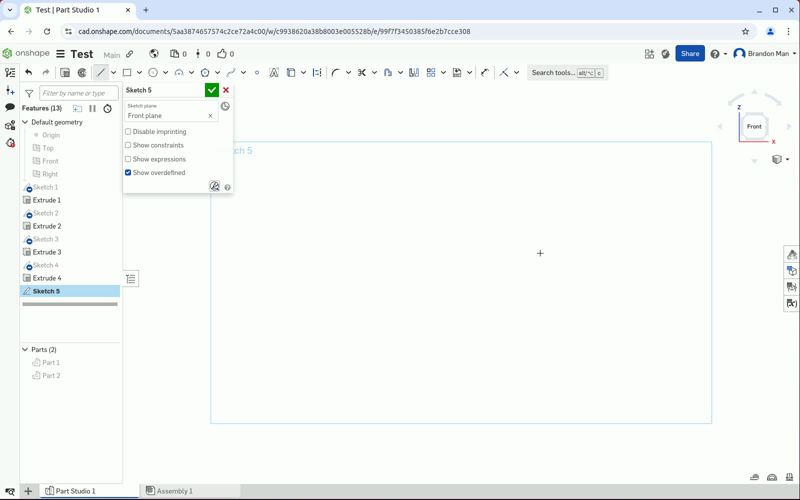
key_up(shift)
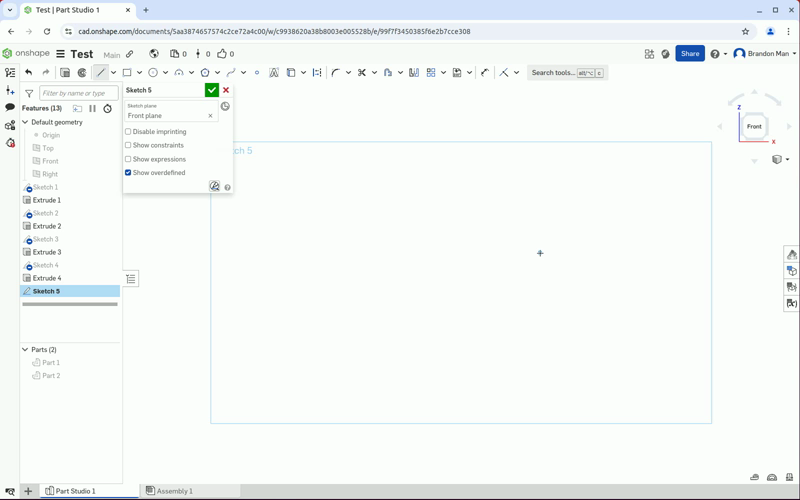
key_down(shift)
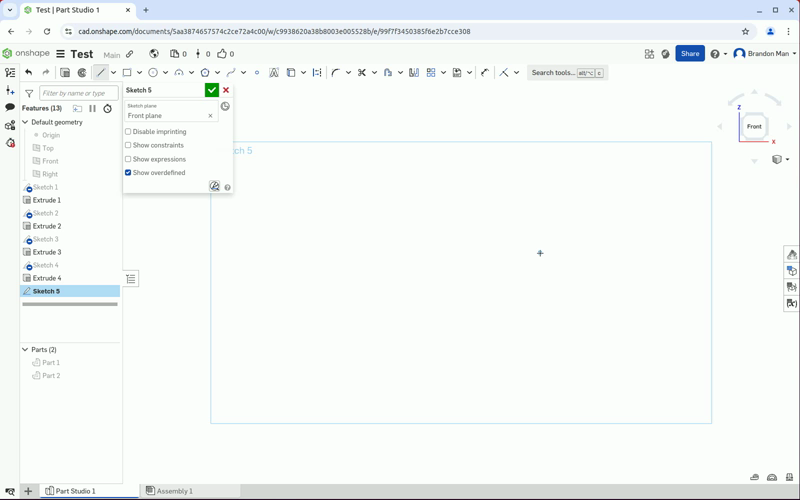
mouse_move(570, 252)
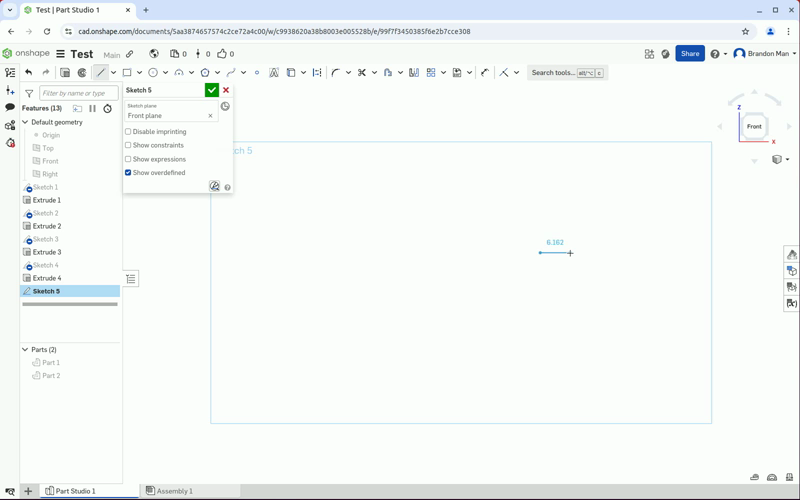
mouse_move(557, 252)
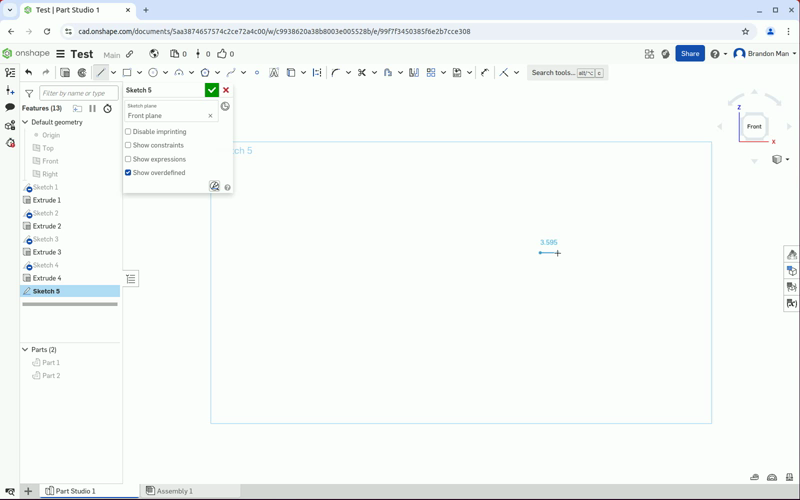
click(557, 252)
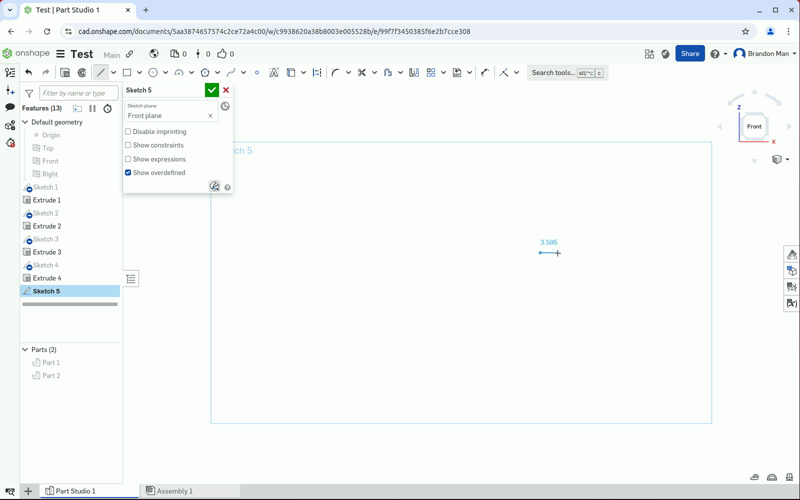
key_up(shift)
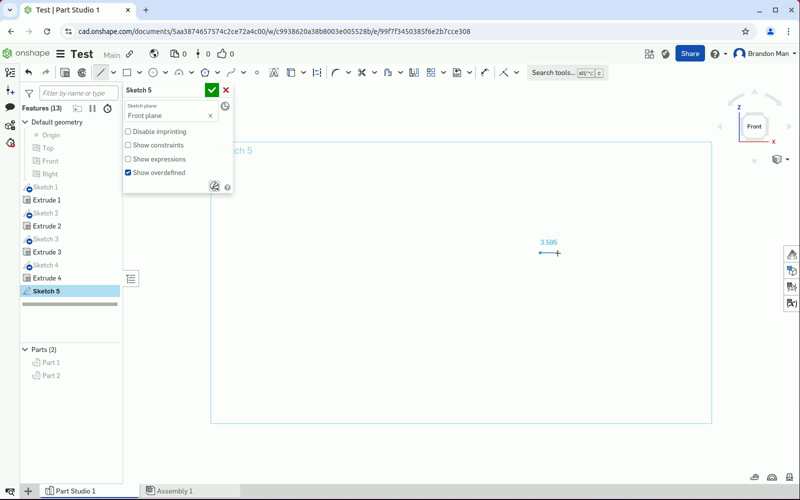
key_down(shift)
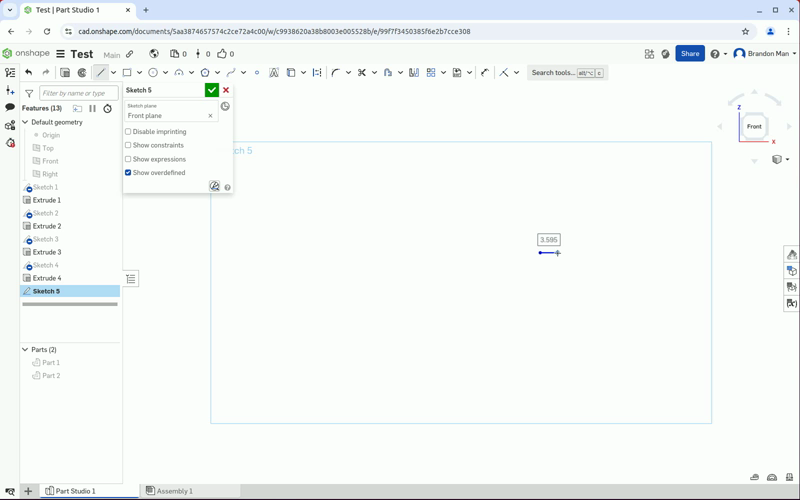
mouse_move(587, 252)
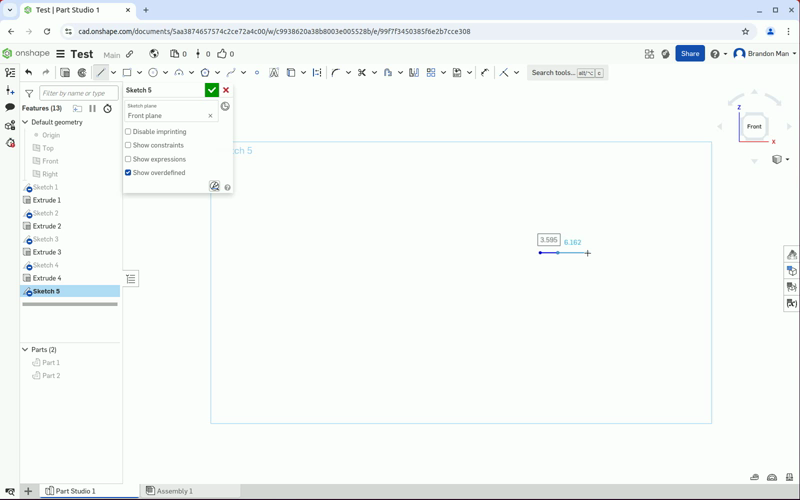
mouse_move(557, 235)
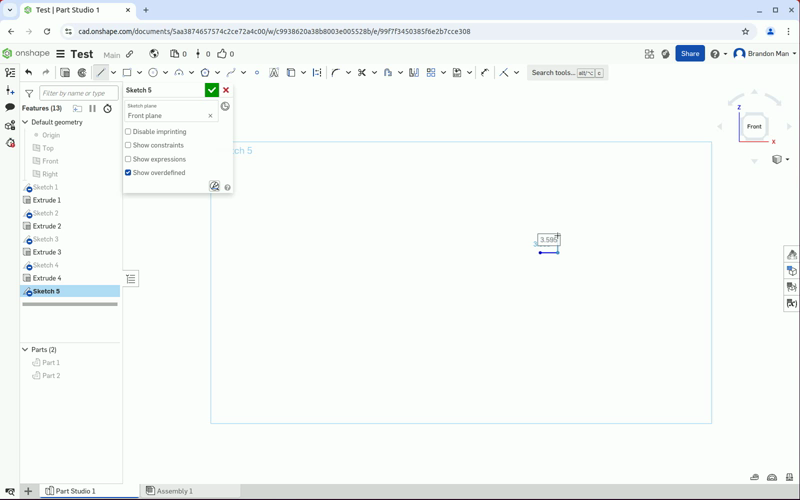
click(557, 235)
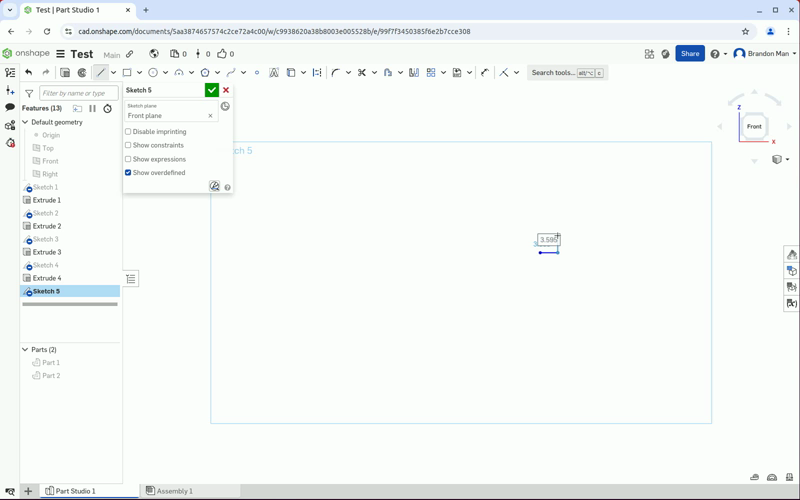
key_up(shift)
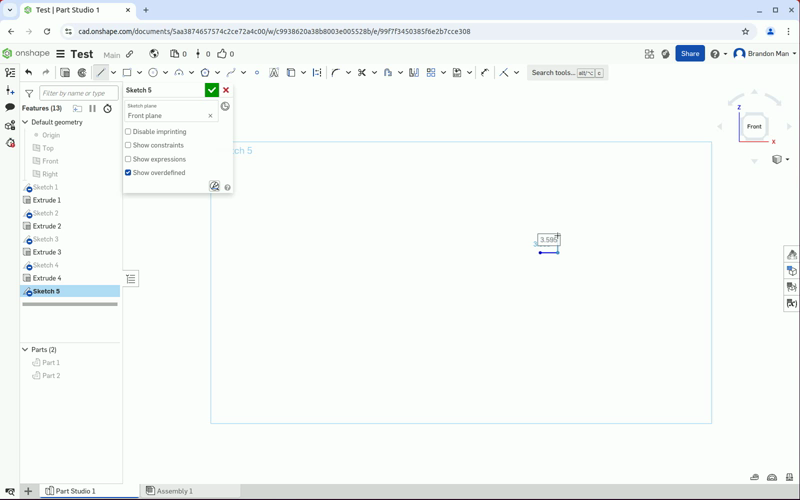
key_down(shift)
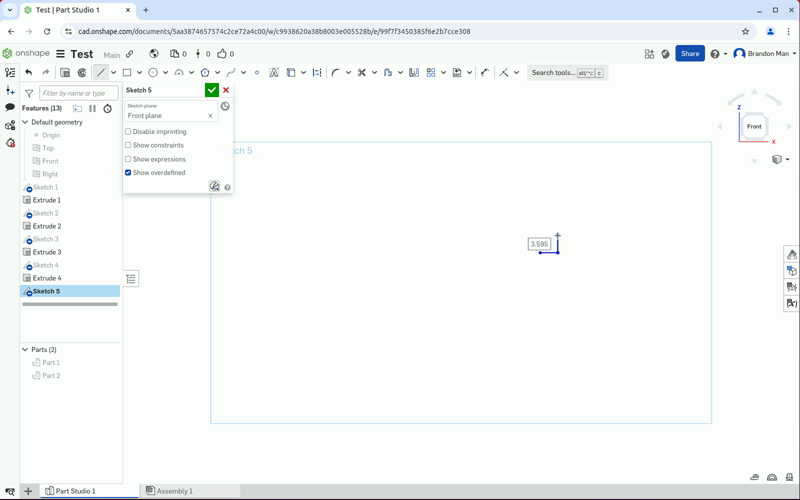
mouse_move(587, 235)
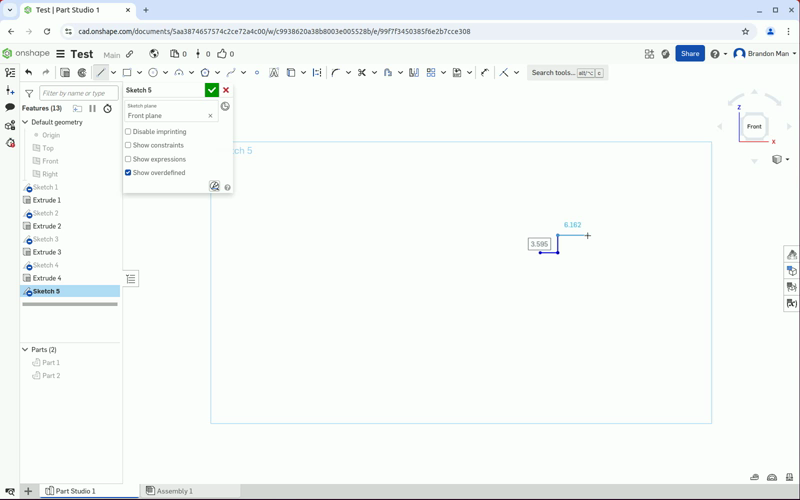
mouse_move(540, 235)
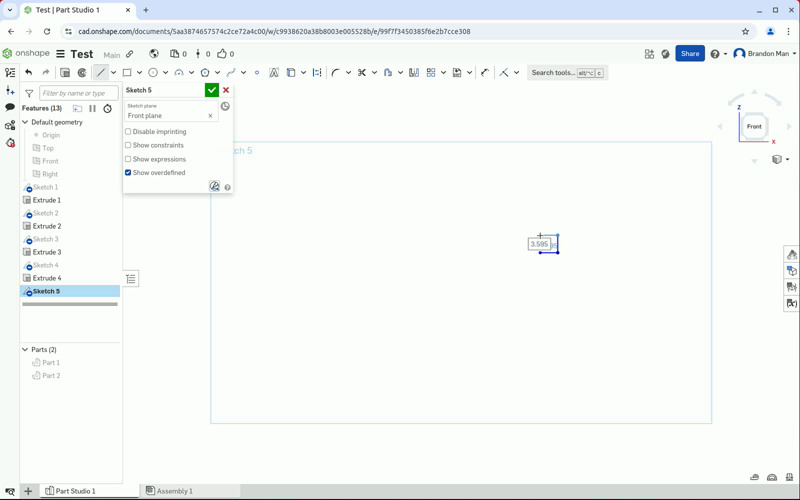
click(540, 235)
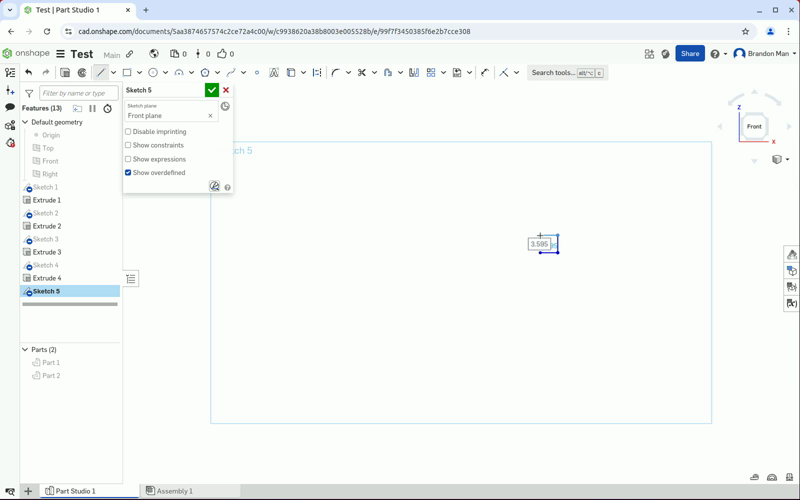
key_up(shift)
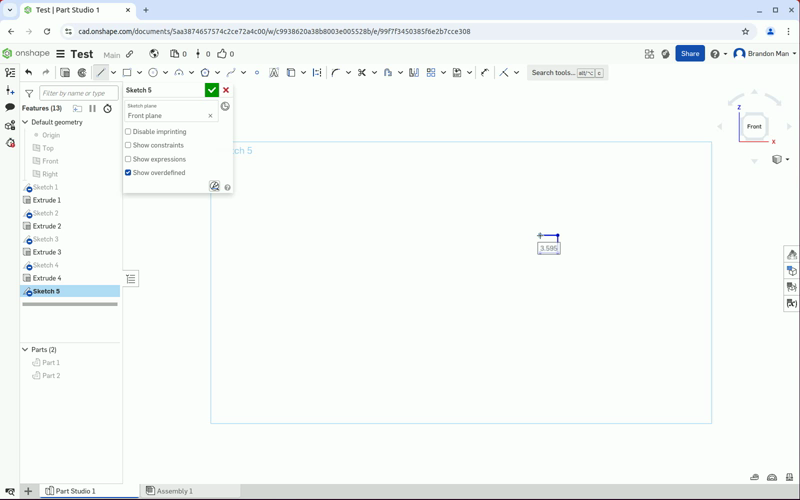
mouse_move(570, 235)
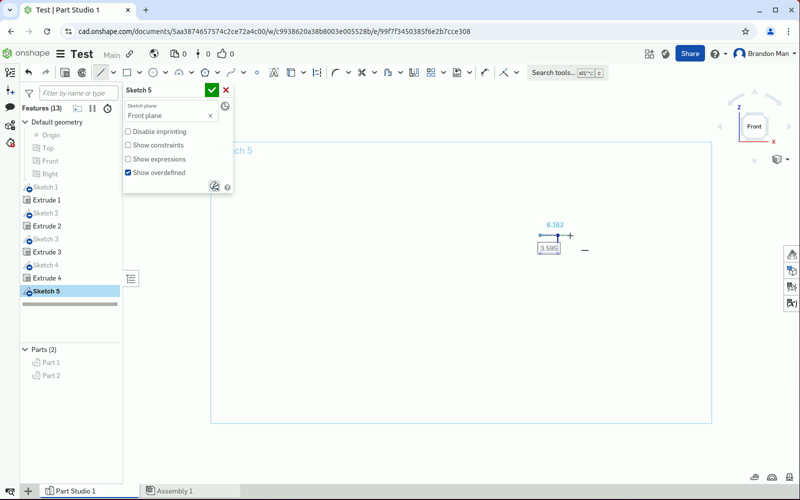
key_down(shift)
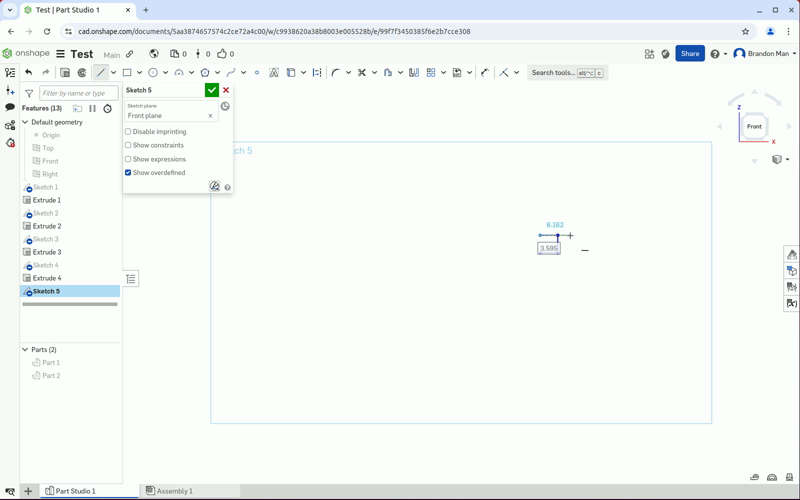
mouse_move(540, 252)
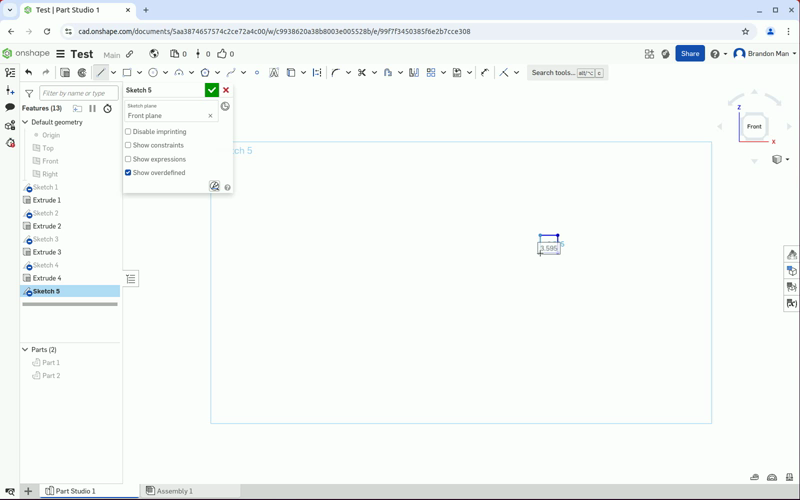
key_up(shift)
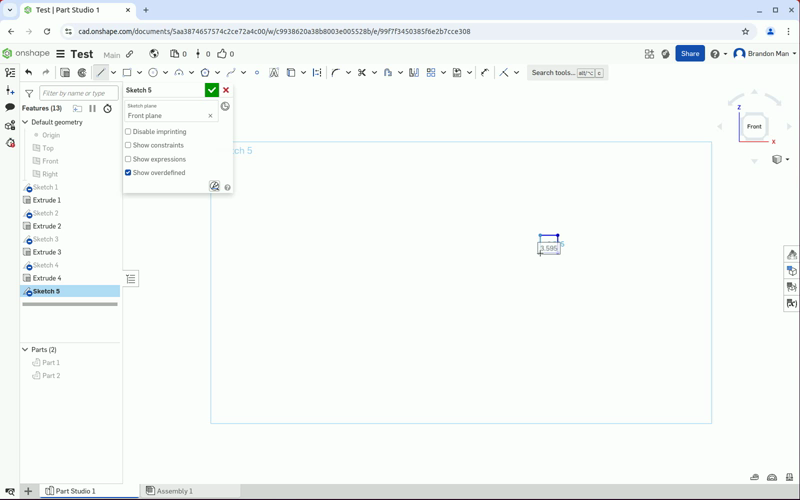
click(540, 252)
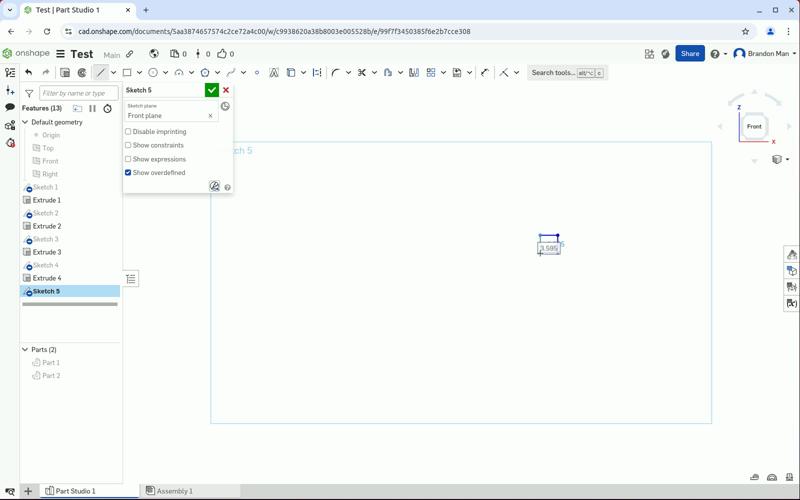
key(esc)
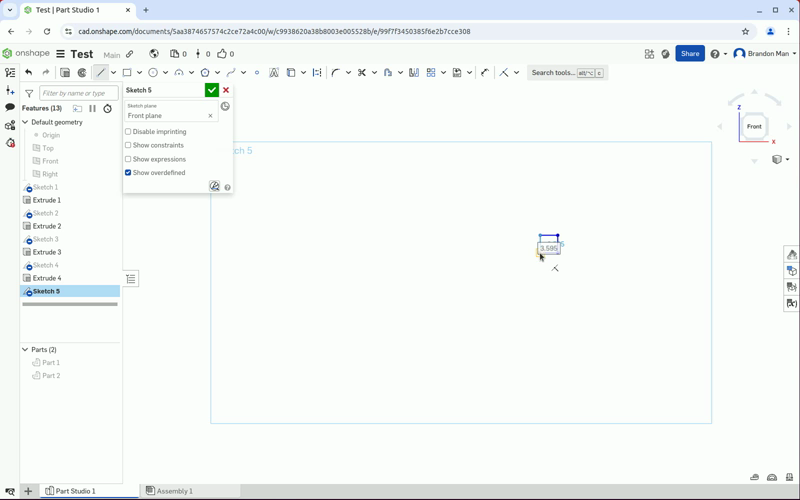
mouse_move(550, 240)
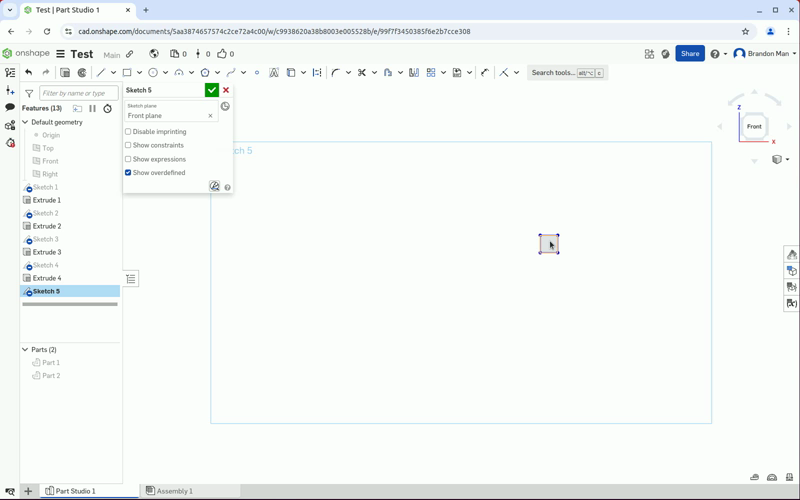
scroll(6)
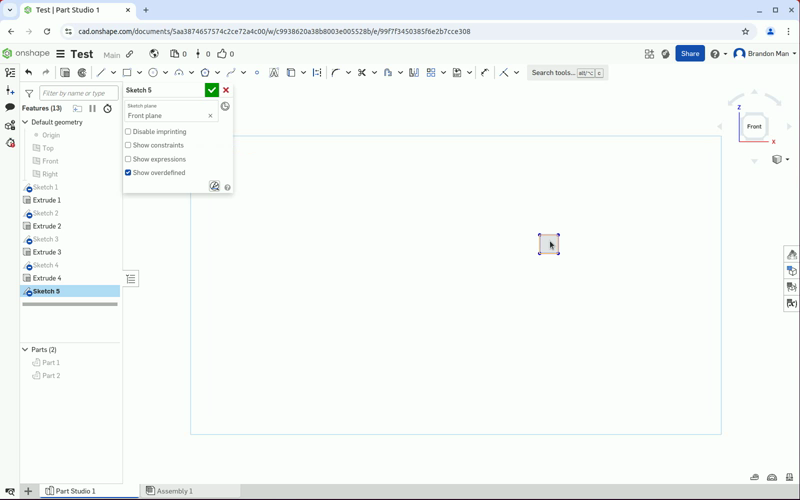
scroll(6)
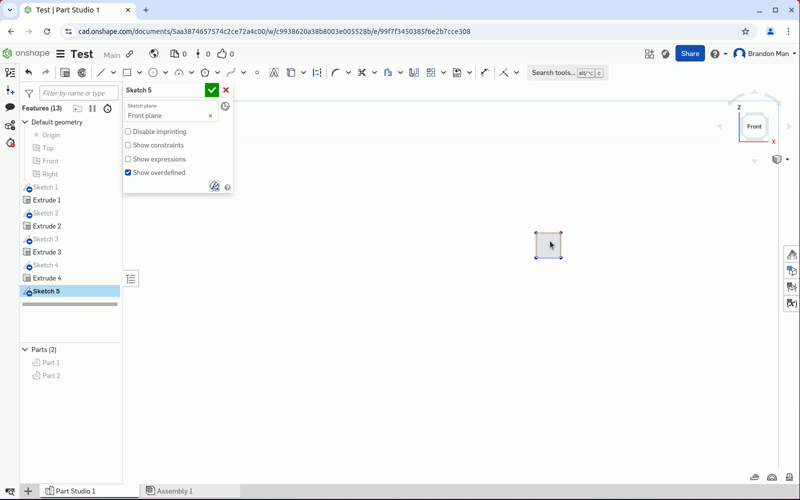
scroll(6)
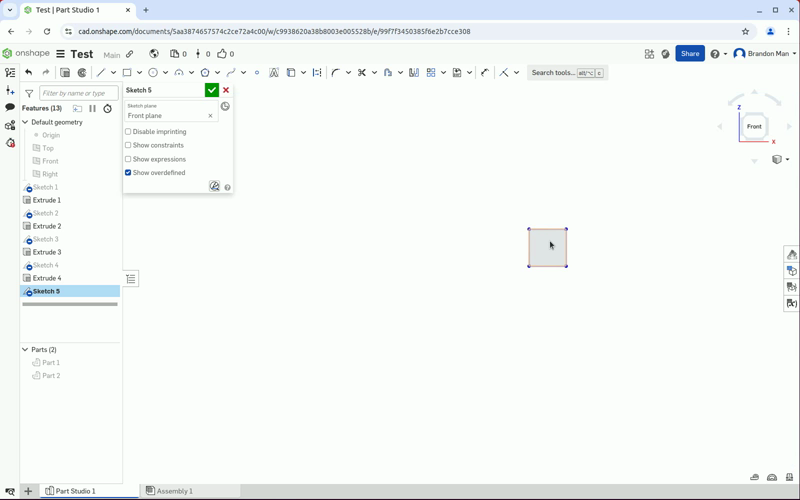
scroll(6)
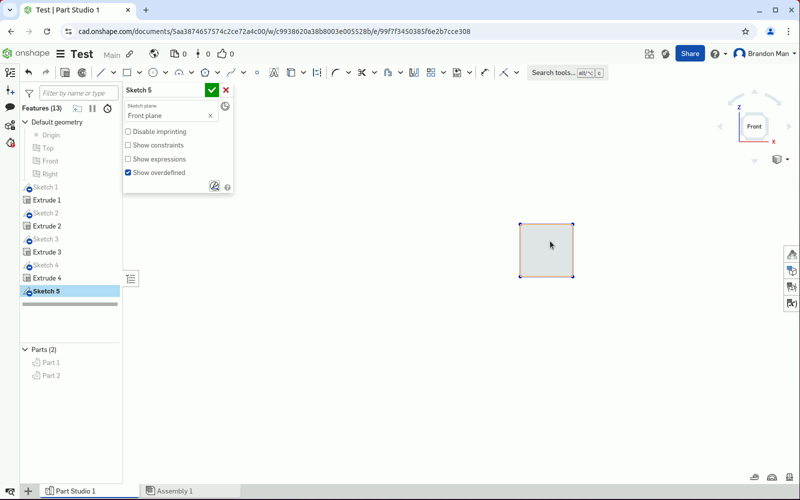
scroll(6)
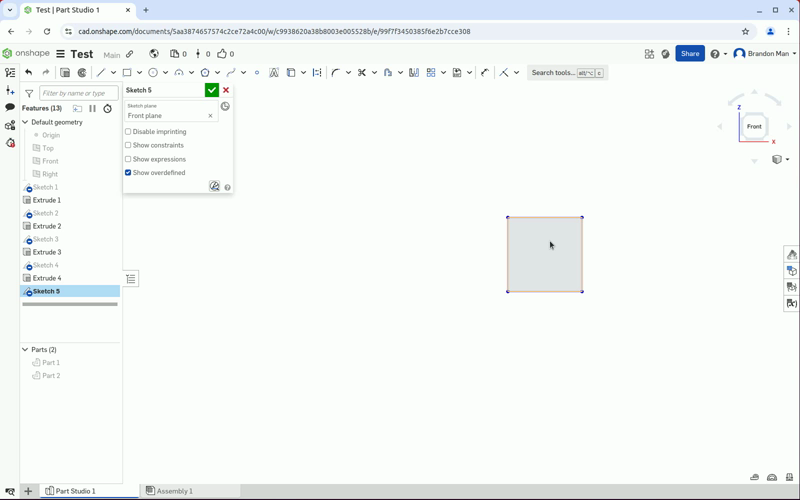
scroll(6)
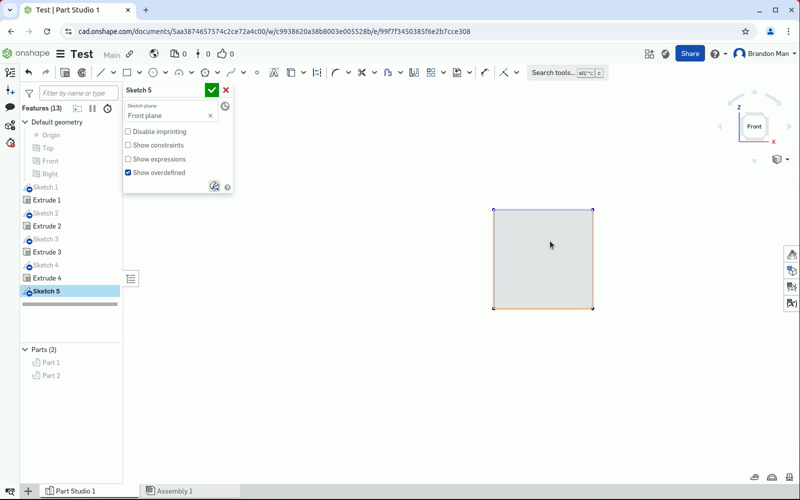
scroll(6)
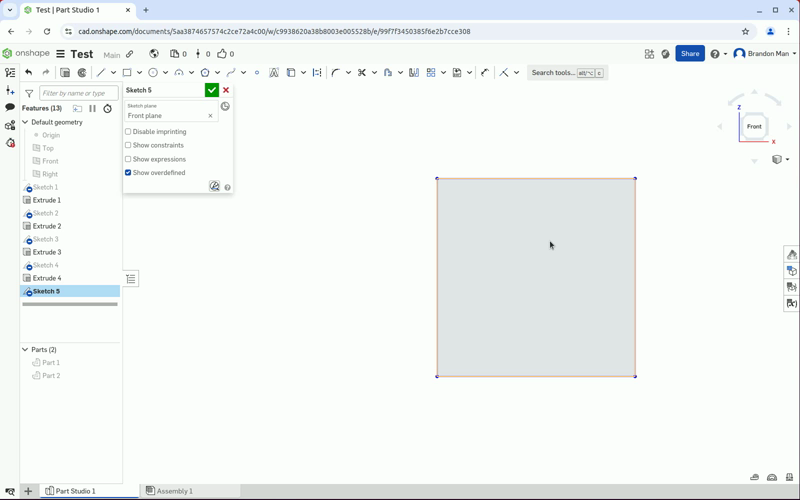
click(550, 240)
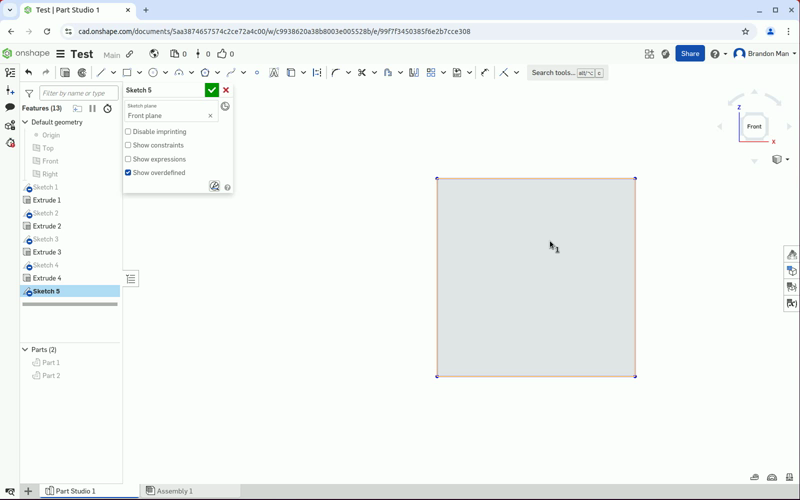
scroll(-6)
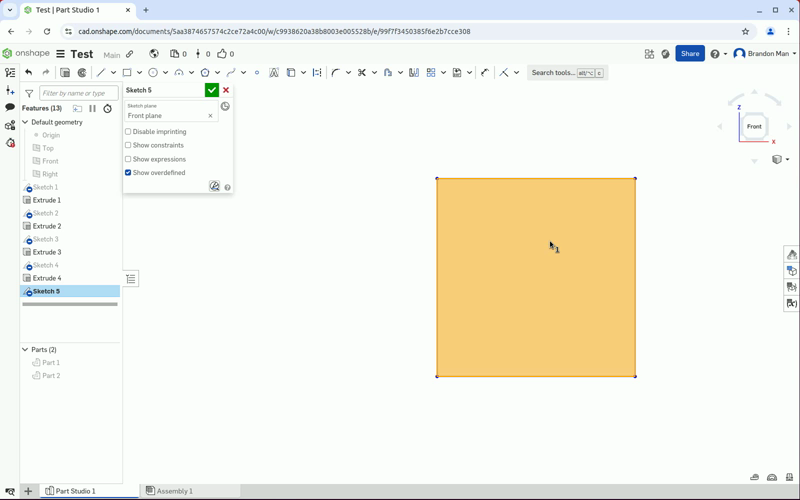
scroll(-6)
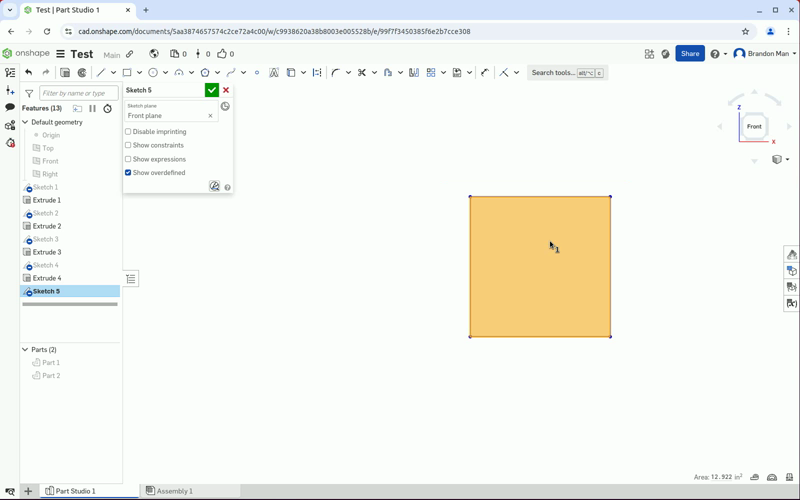
scroll(-6)
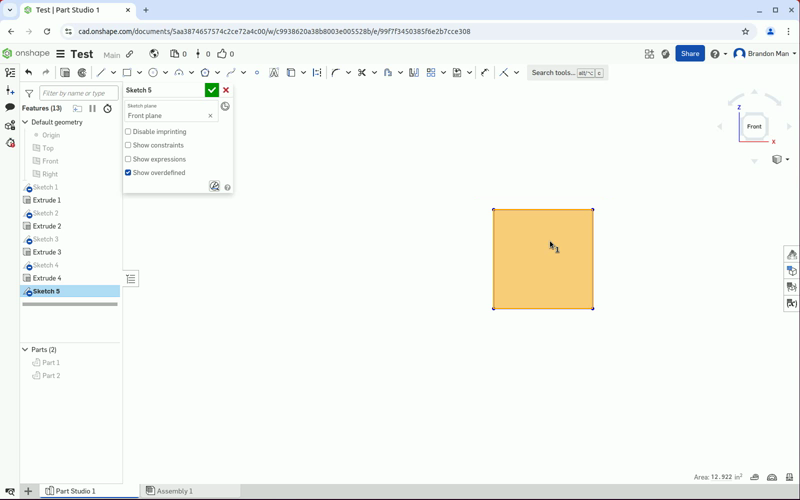
scroll(-6)
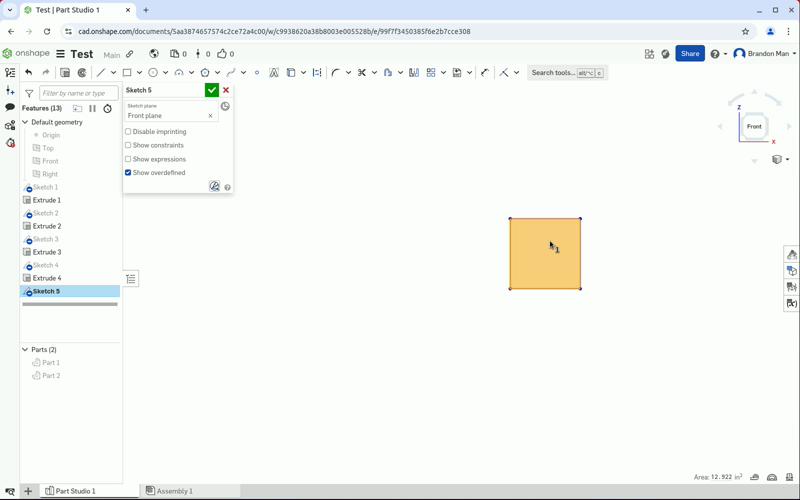
scroll(-6)
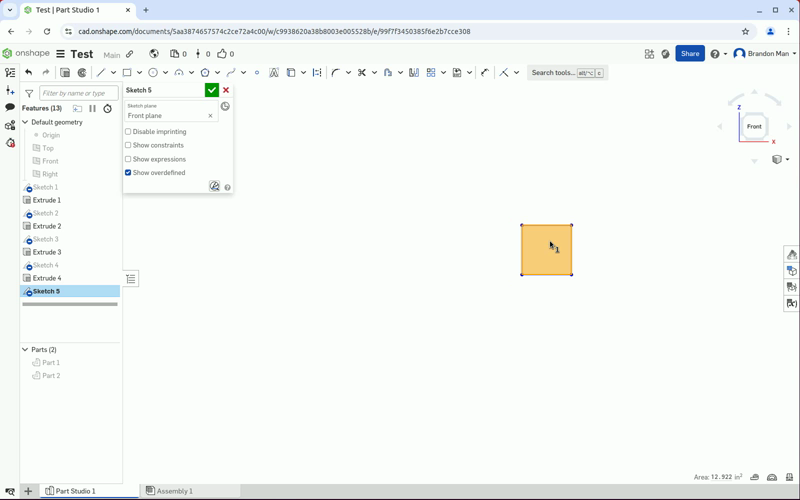
scroll(-6)
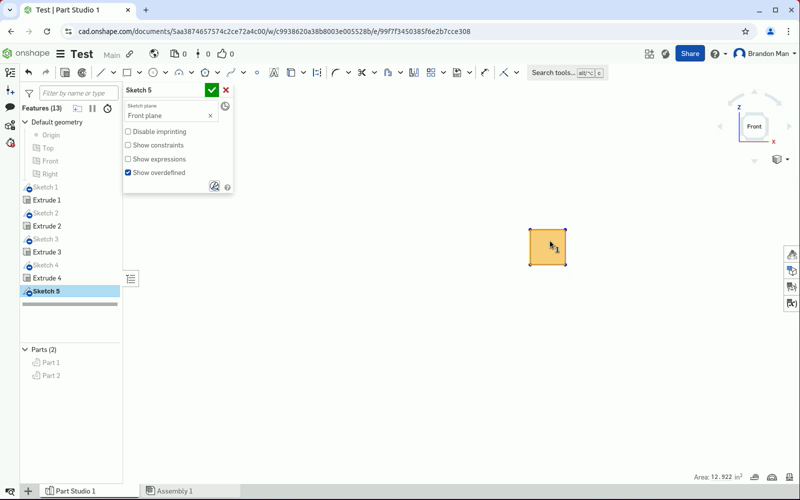
scroll(-6)
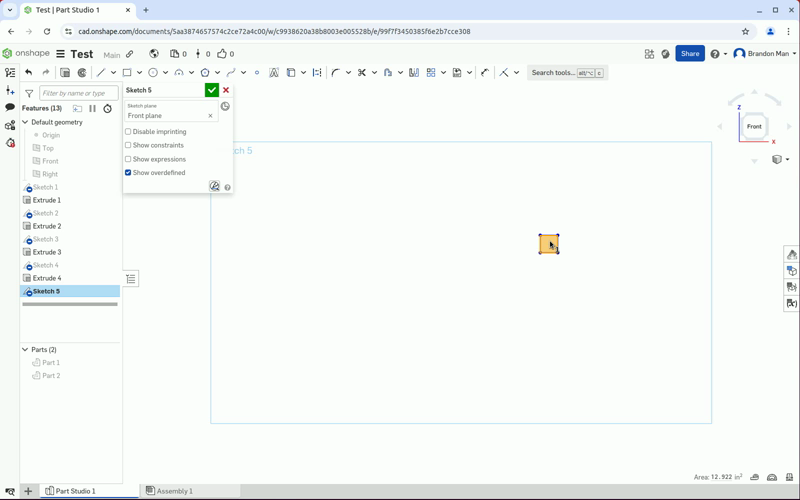
mouse_move(73, 352)
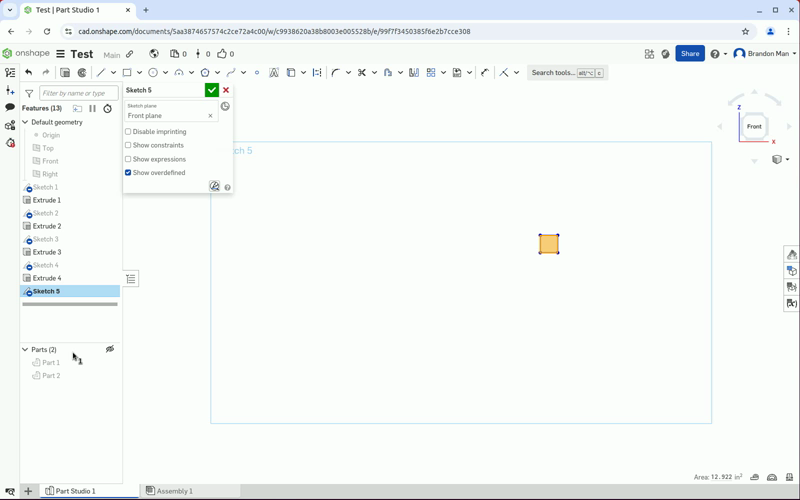
key(shift+y)
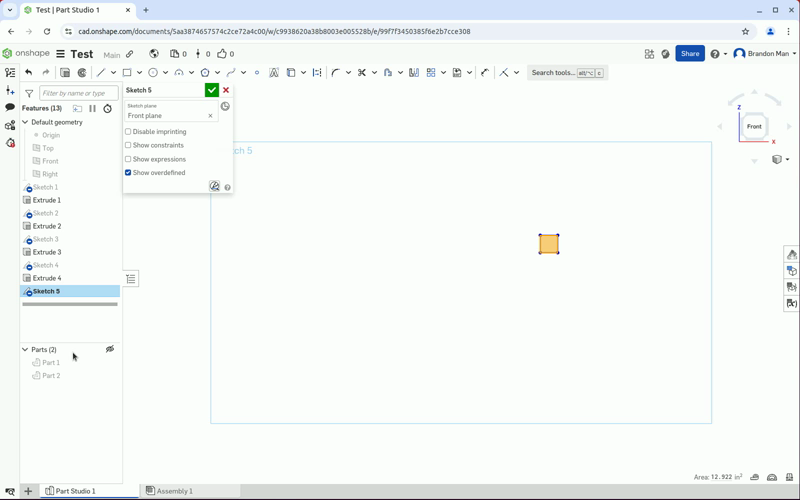
key(shift+e)
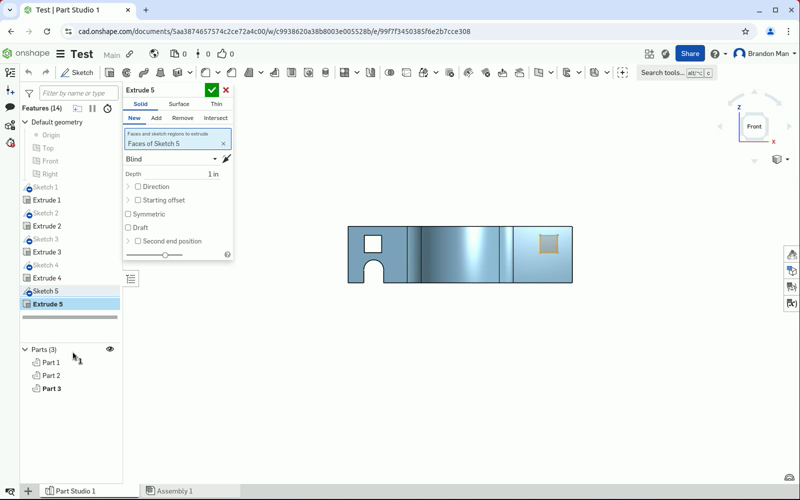
mouse_move(143, 106)
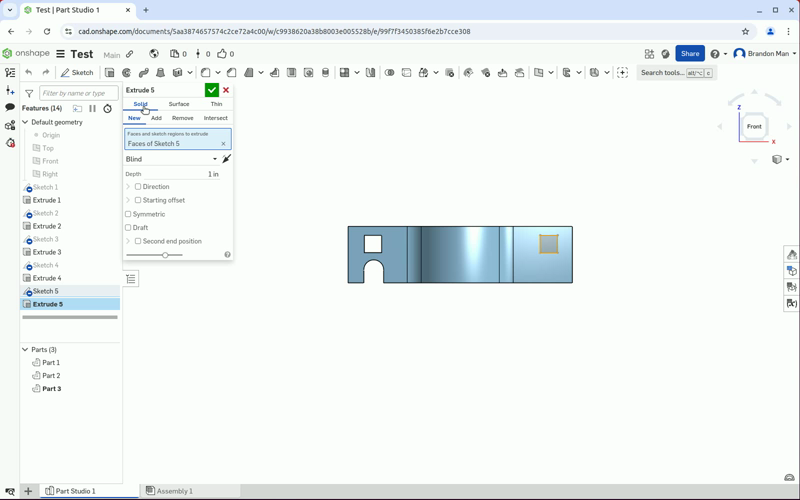
click(143, 106)
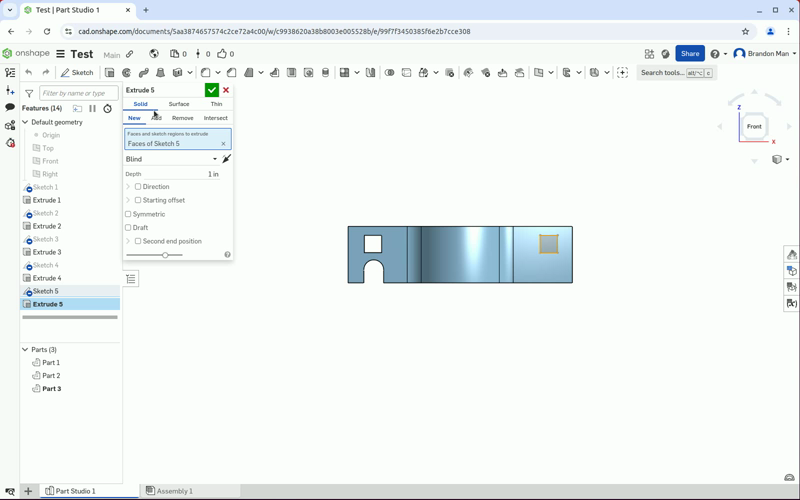
mouse_move(186, 120)
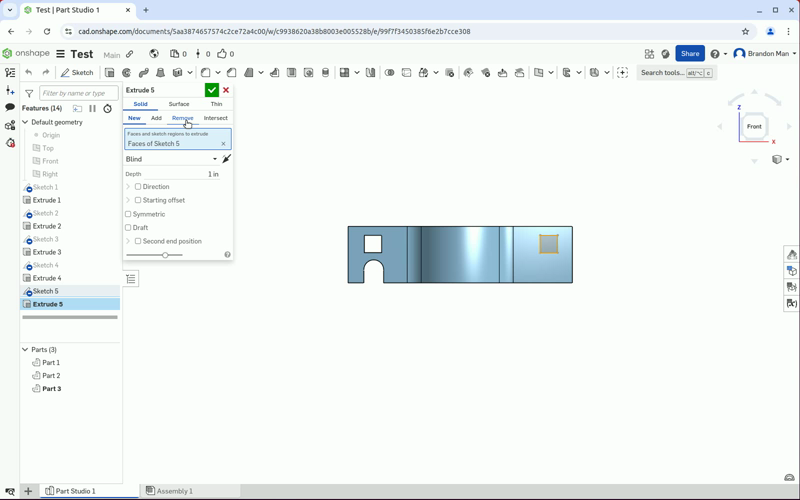
click(186, 120)
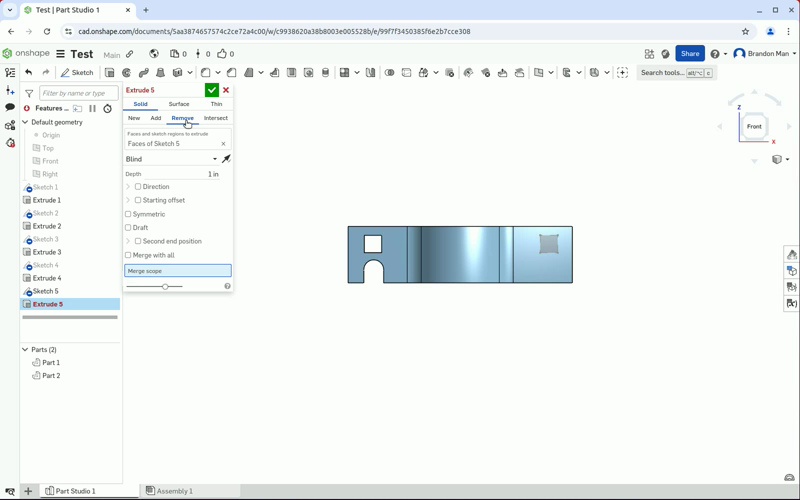
key(tab, 4)
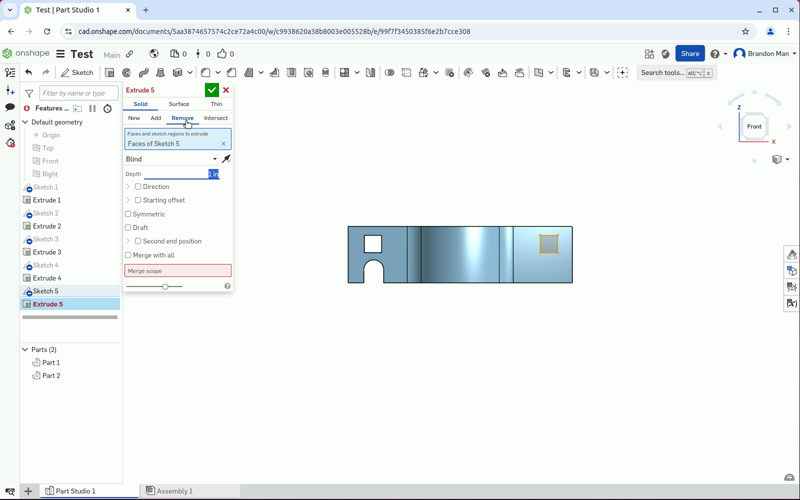
text(18.294)
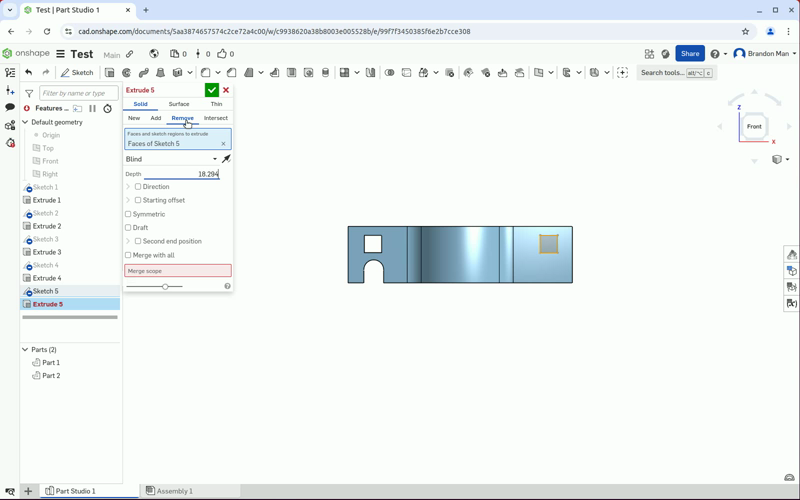
key(tab, 3)
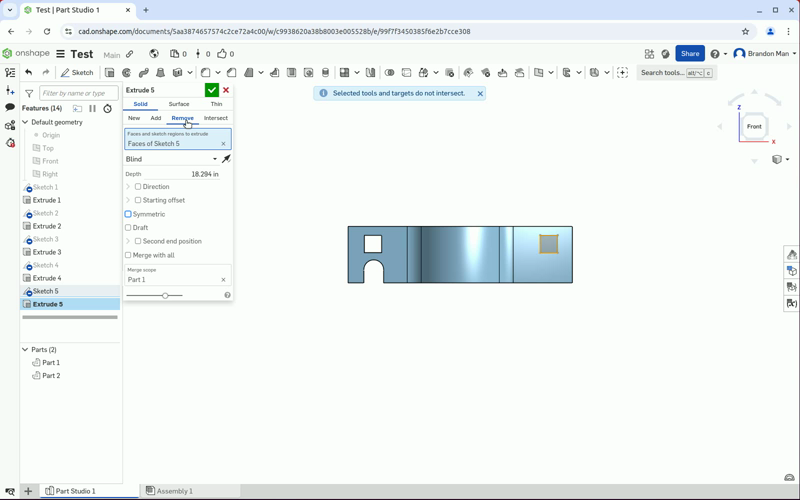
key(space)
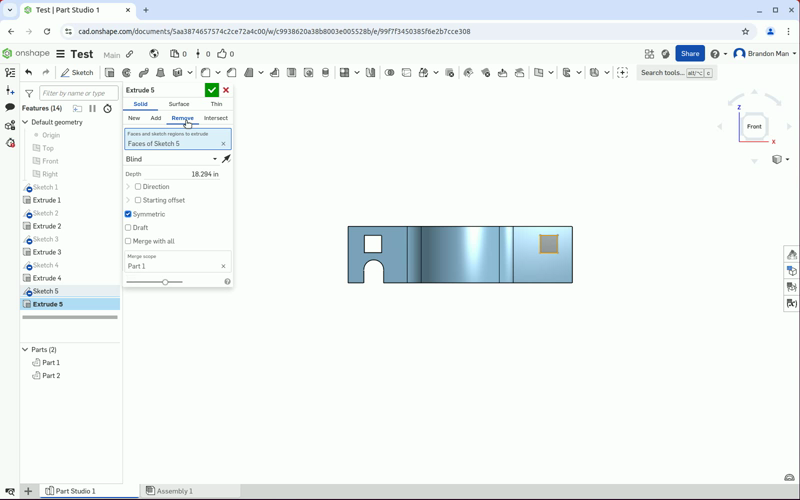
key(tab, 2)
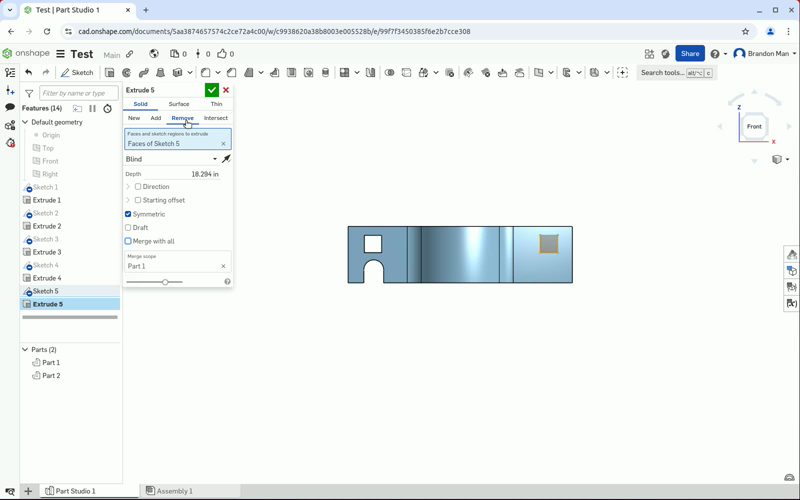
key(space)
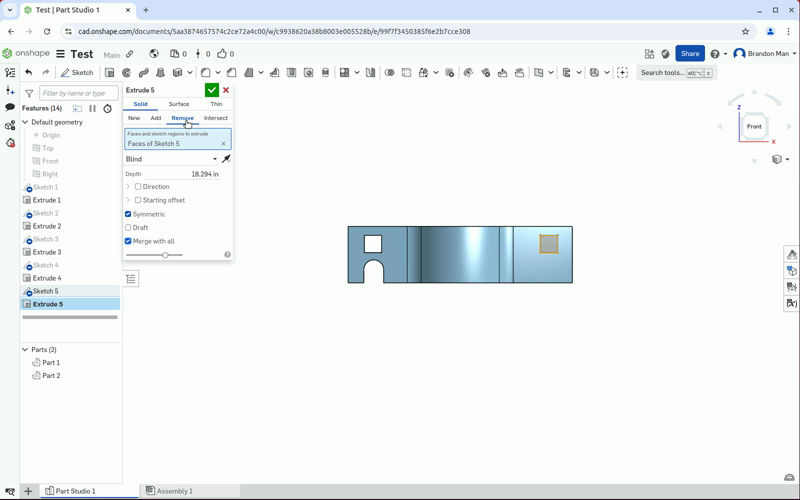
key(enter)
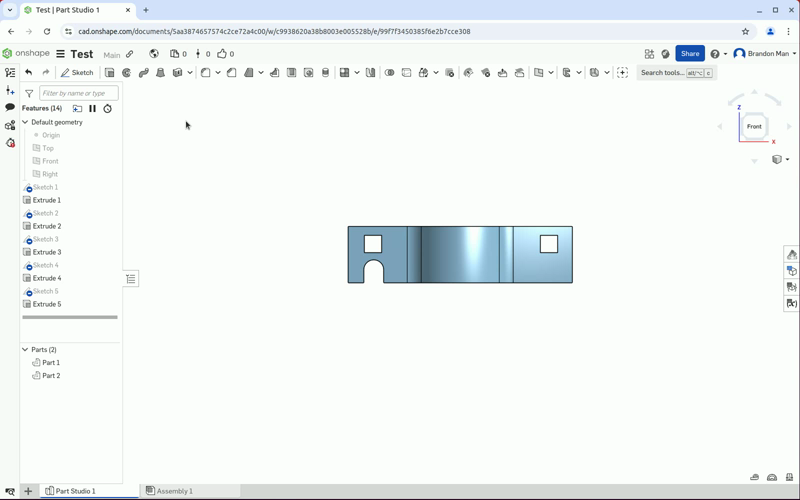
key(shift+h)
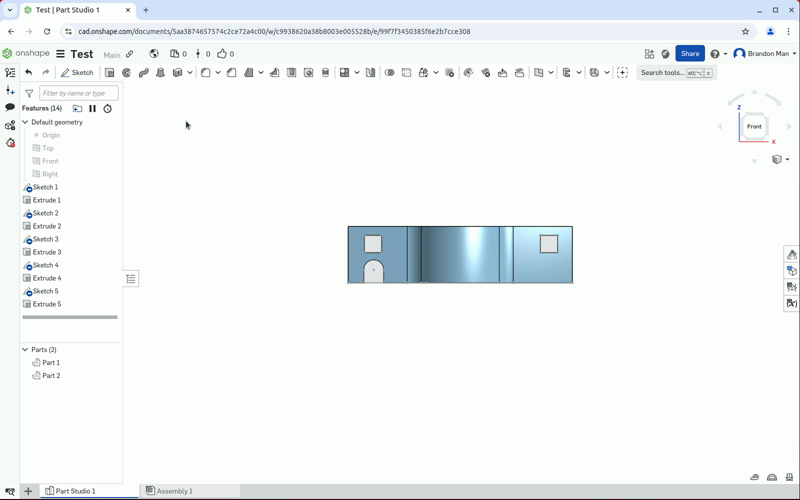
key(shift+h)
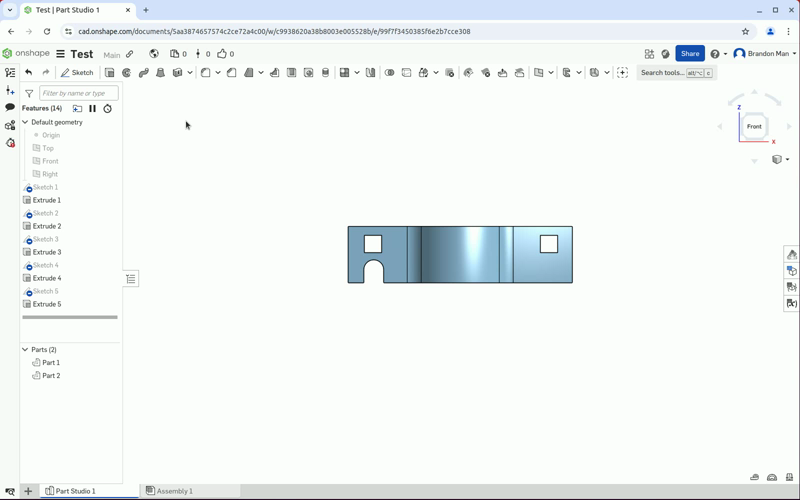
mouse_move(73, 189)
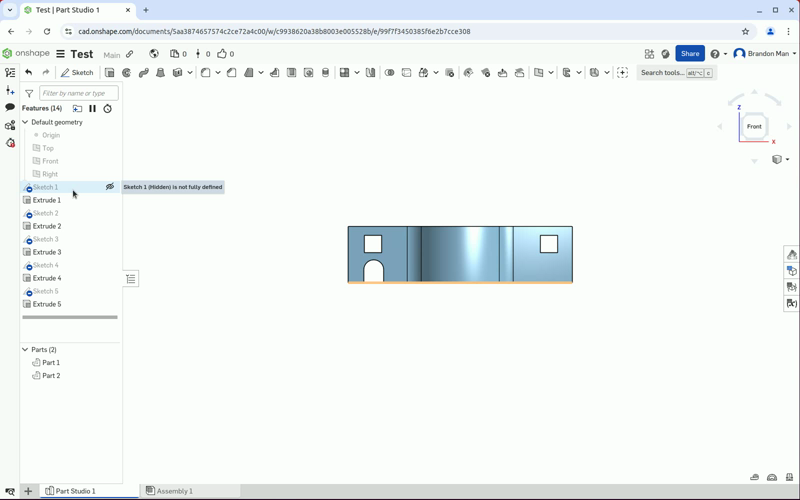
click(73, 189)
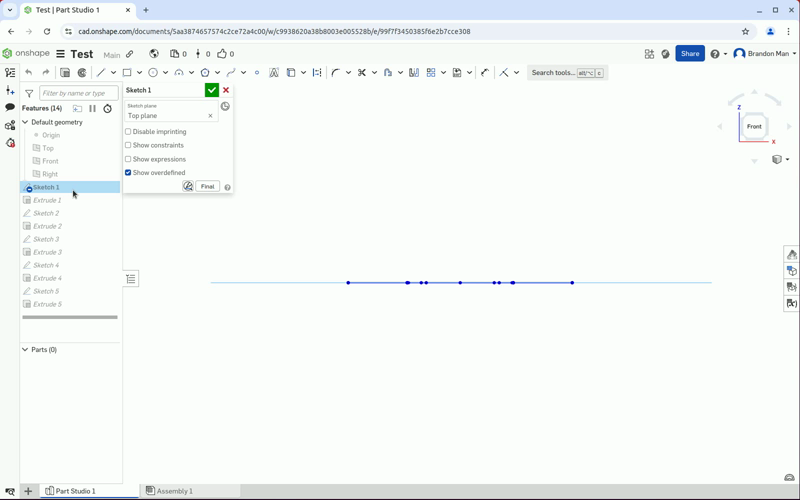
mouse_move(229, 92)
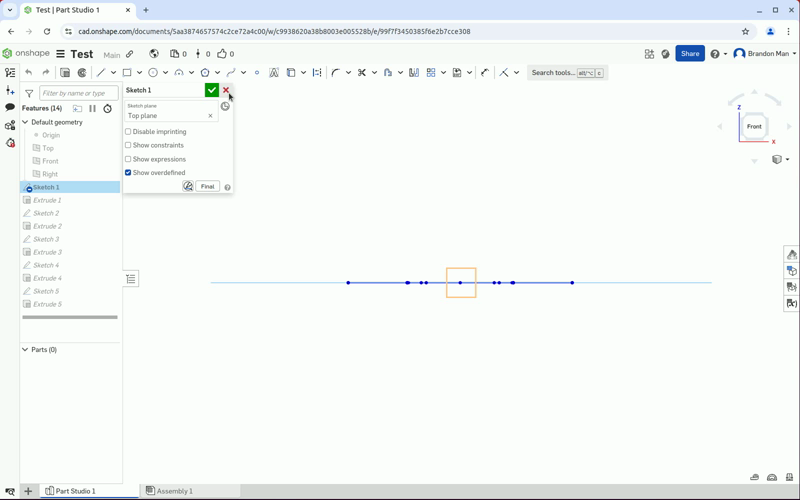
click(229, 92)
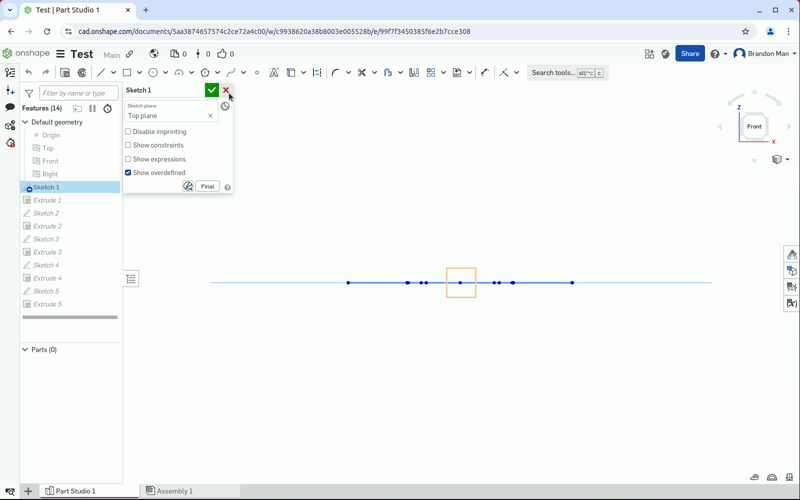
key(shift+s)
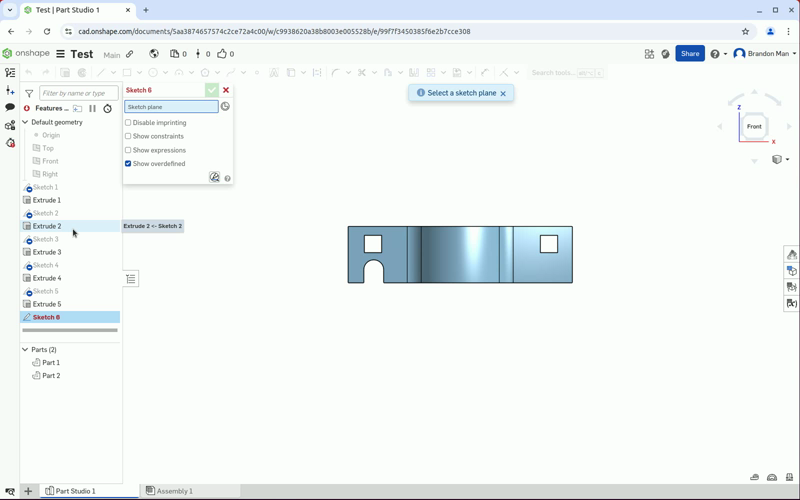
scroll(3)
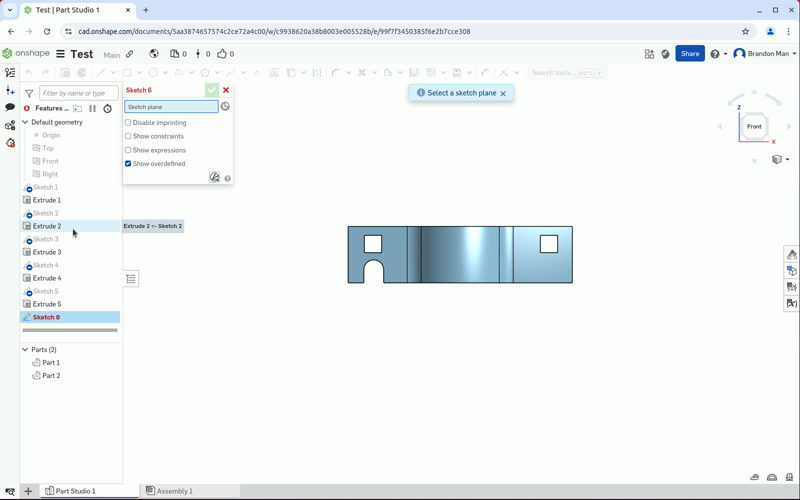
mouse_move(73, 163)
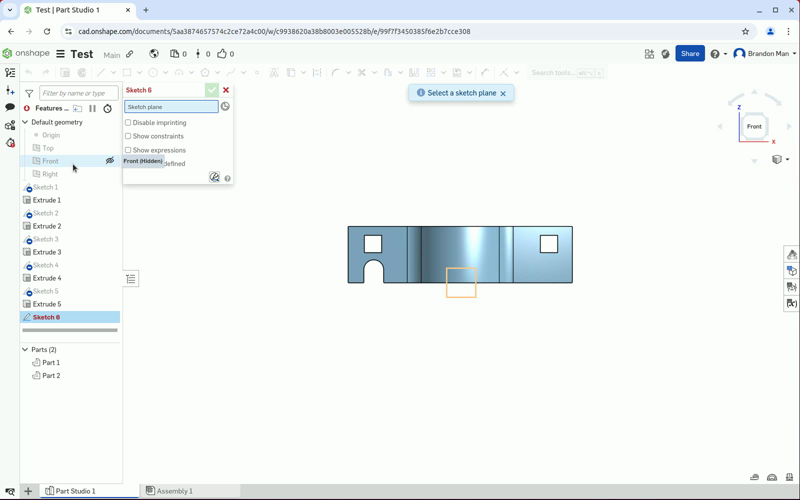
click(73, 163)
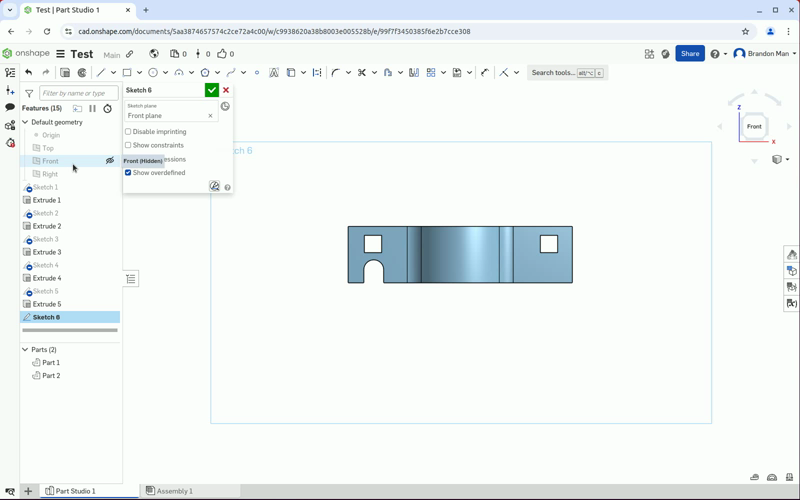
mouse_move(73, 352)
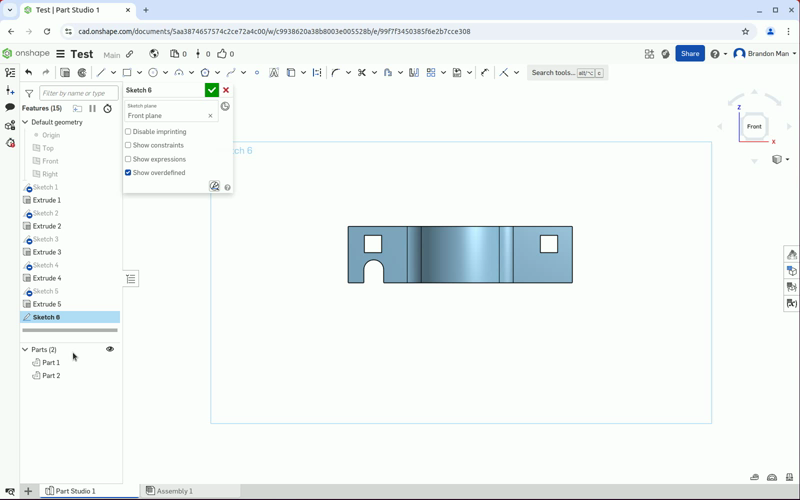
key(y)
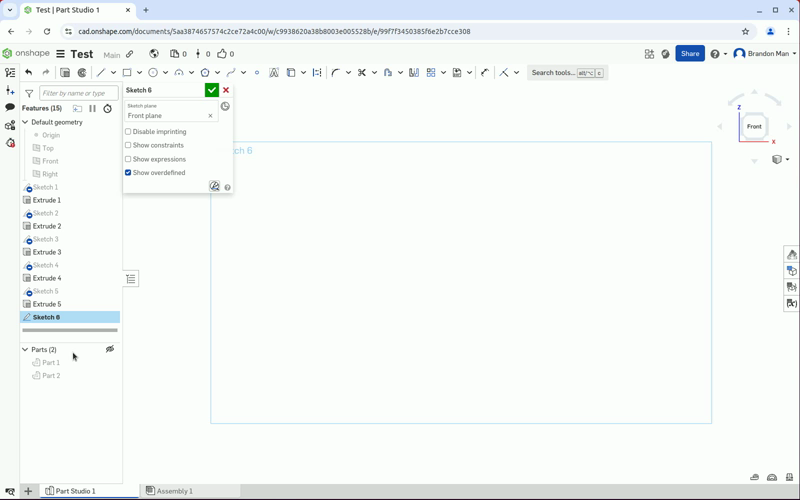
key(l)
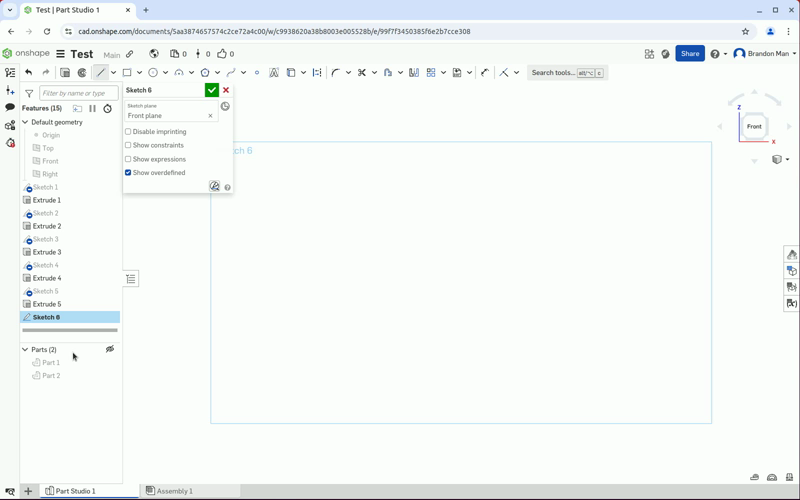
key_down(shift)
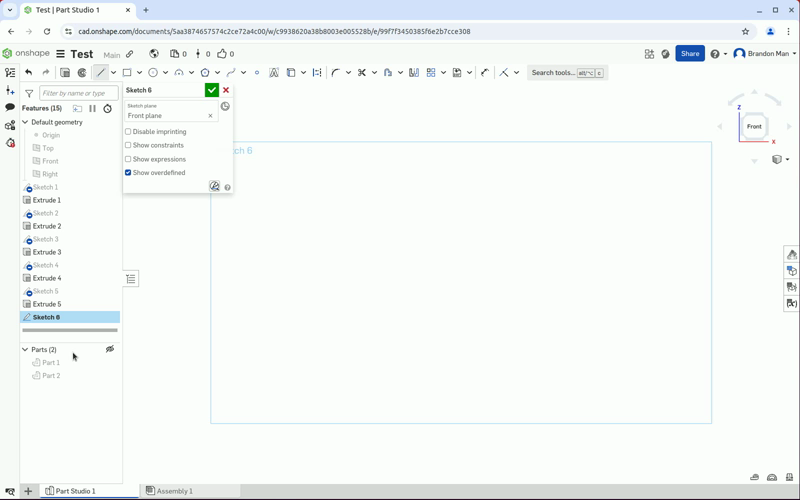
mouse_move(538, 282)
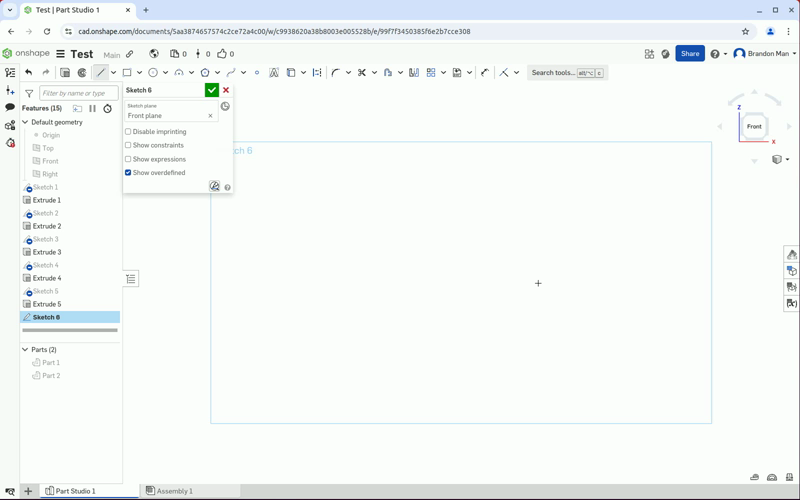
click(538, 282)
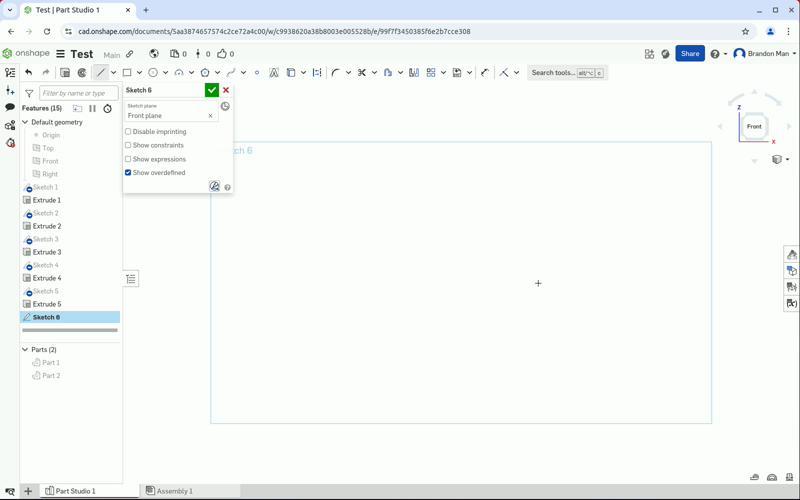
key_up(shift)
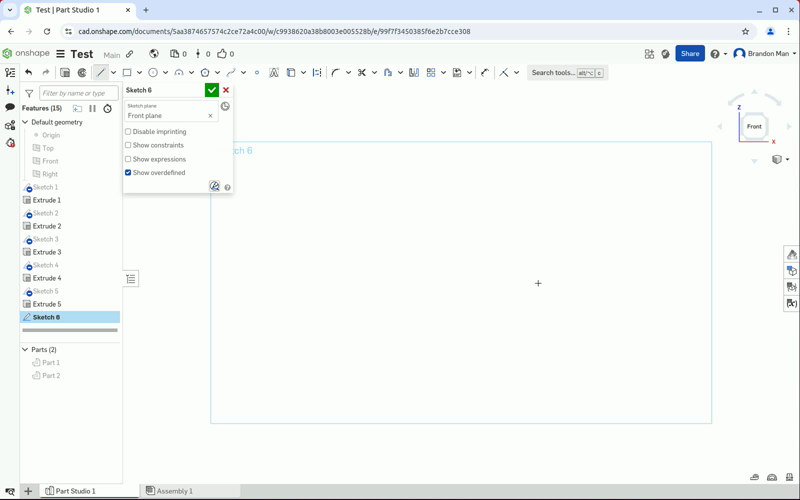
key_down(shift)
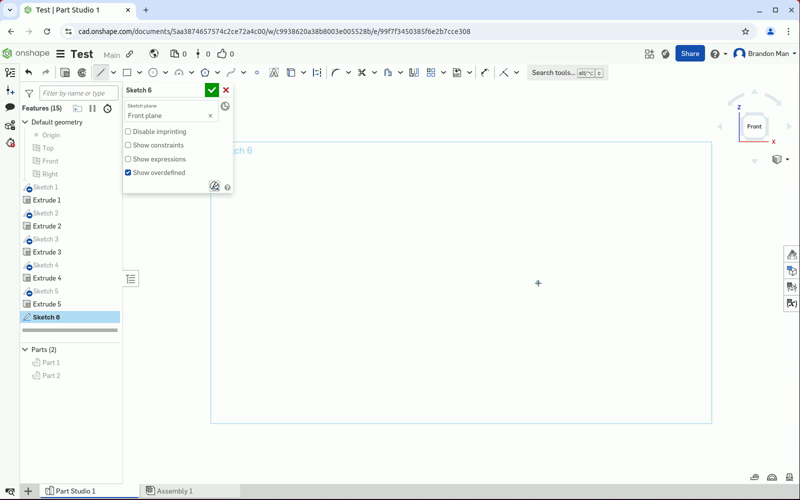
mouse_move(568, 282)
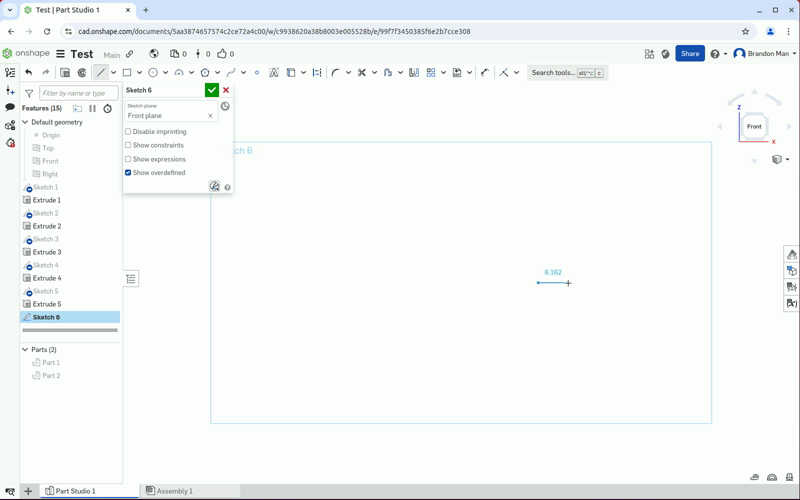
mouse_move(558, 282)
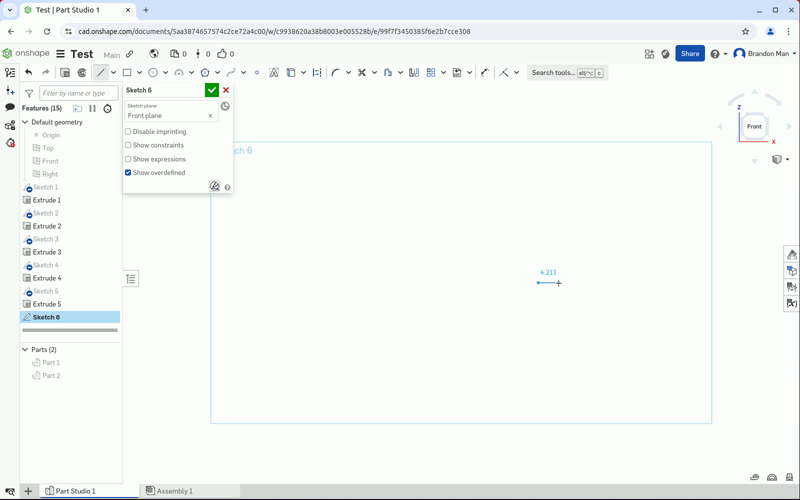
click(558, 282)
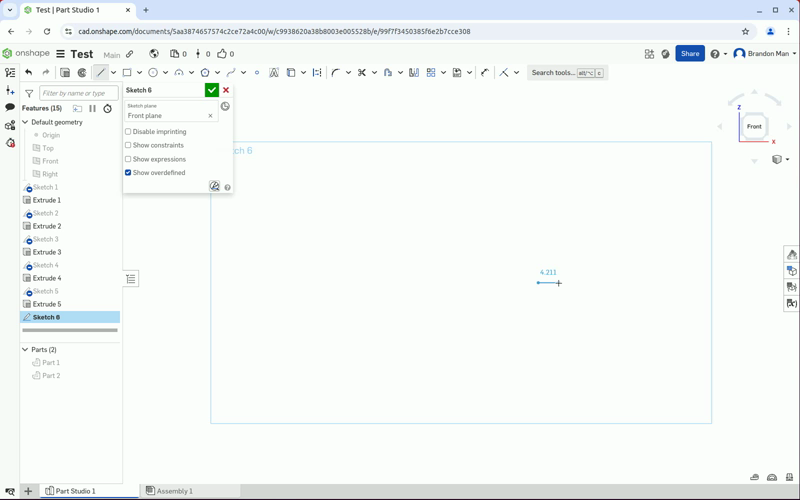
key_up(shift)
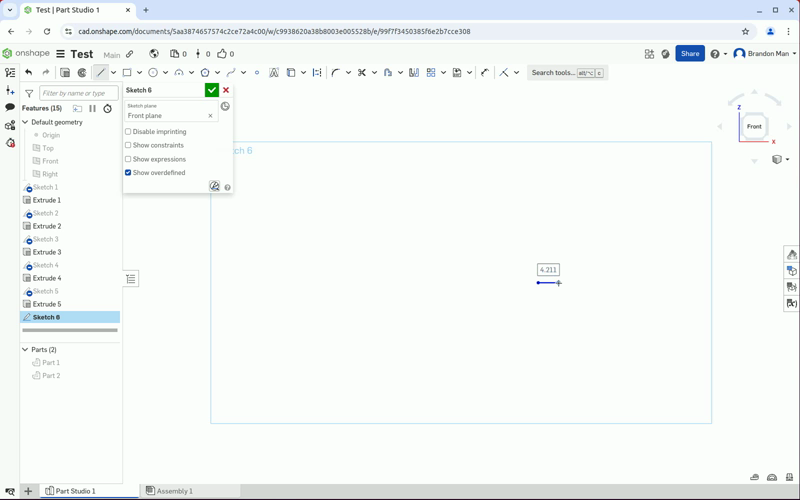
key_down(shift)
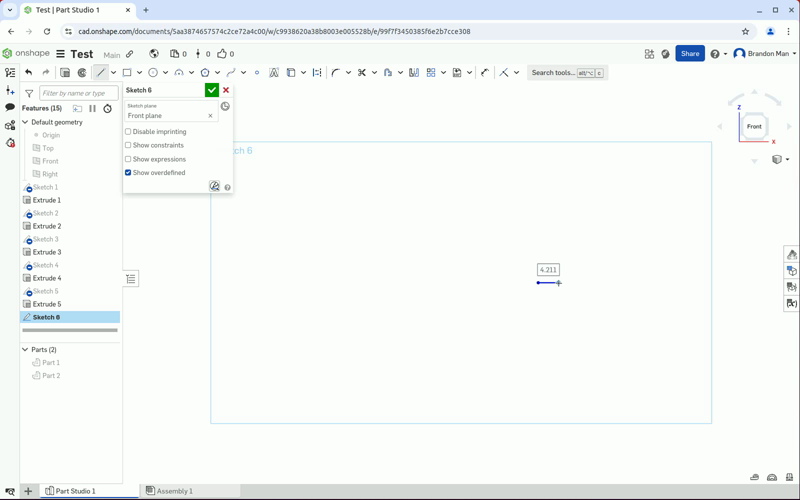
mouse_move(588, 282)
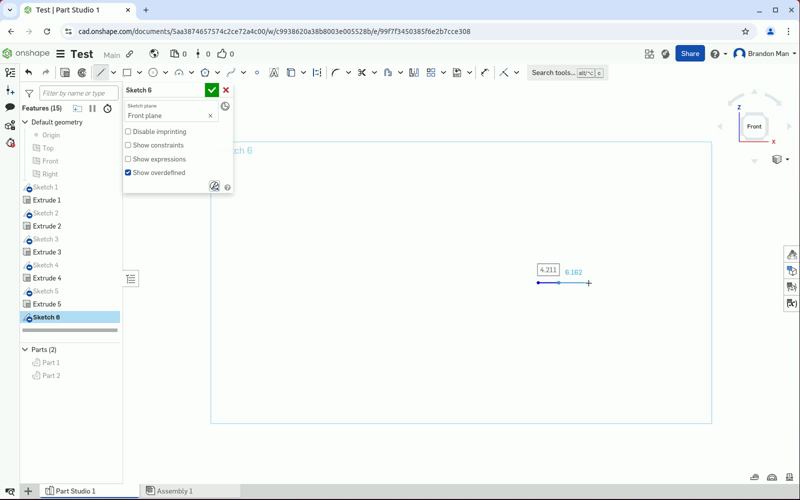
mouse_move(558, 270)
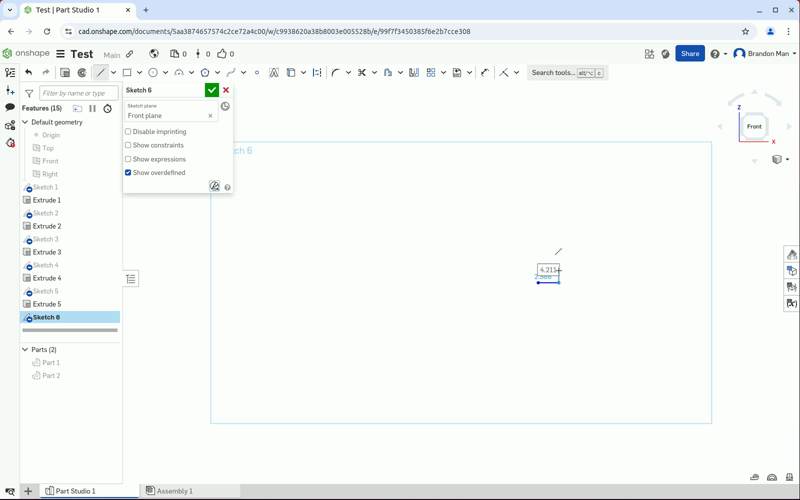
click(558, 270)
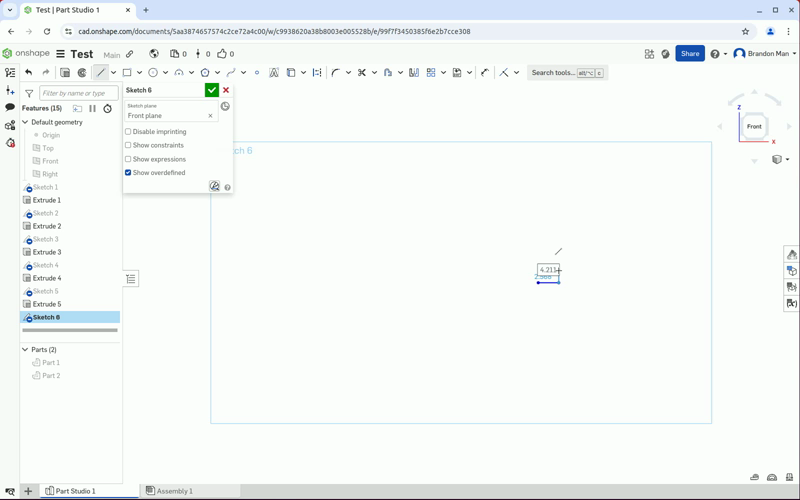
key_up(shift)
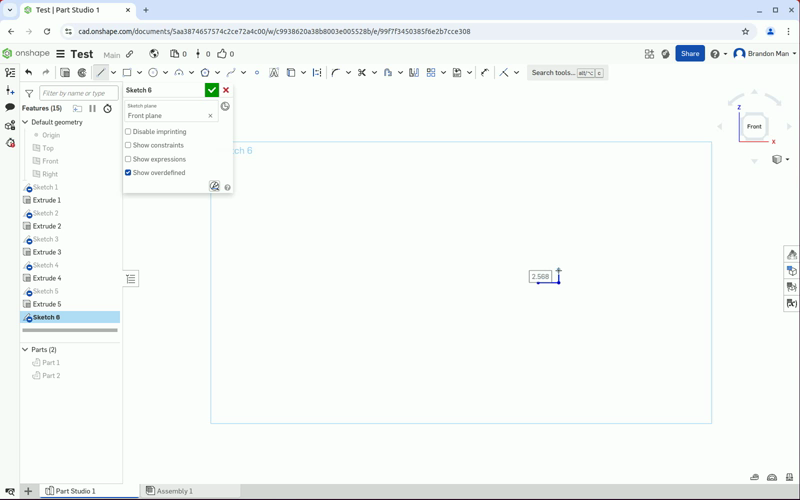
key(esc)
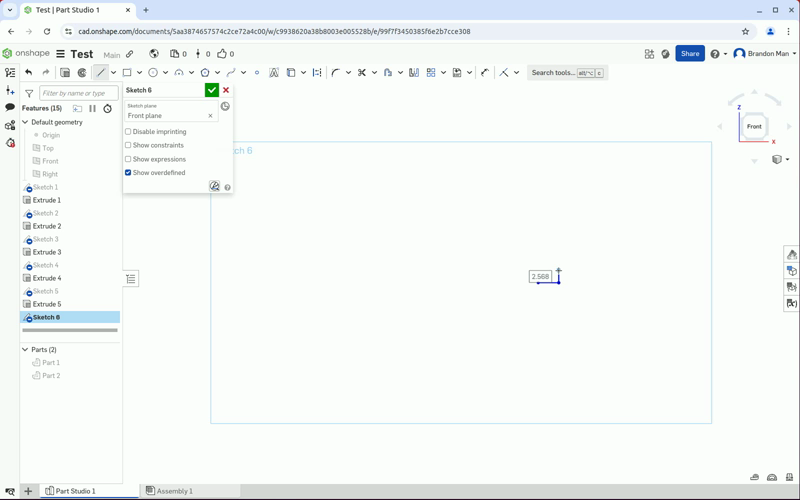
key(a)
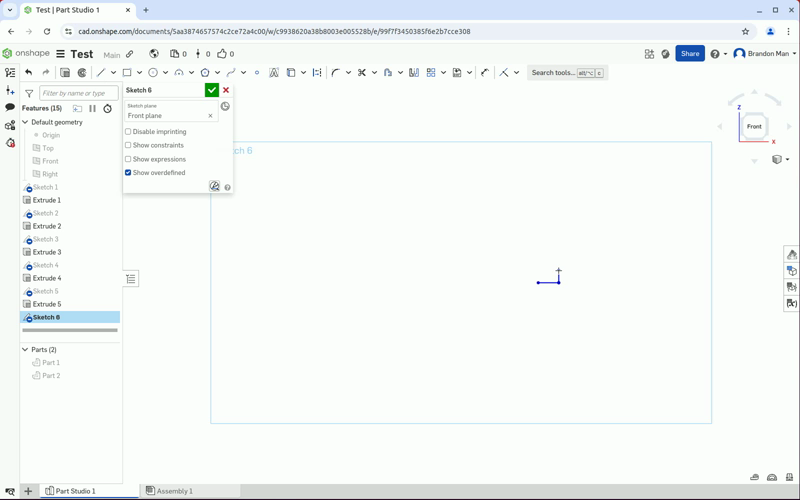
mouse_move(558, 270)
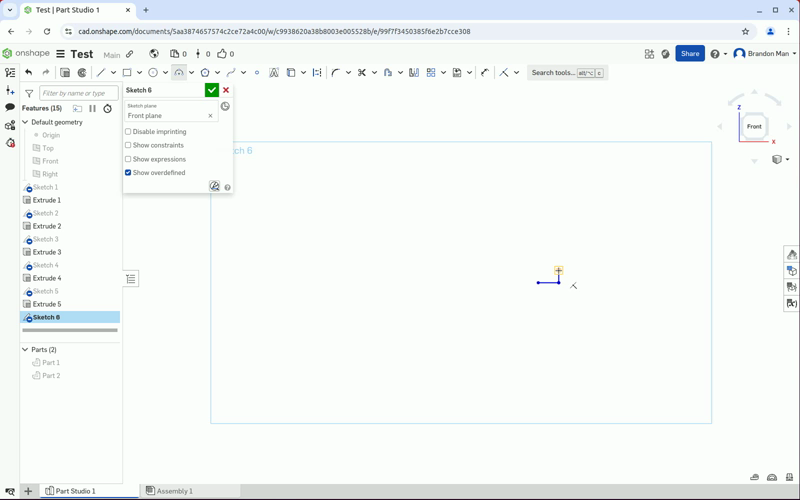
click(558, 270)
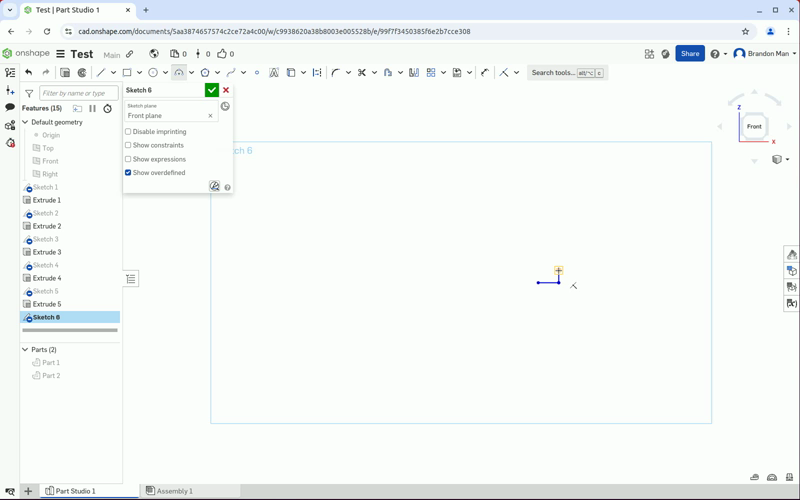
key_down(shift)
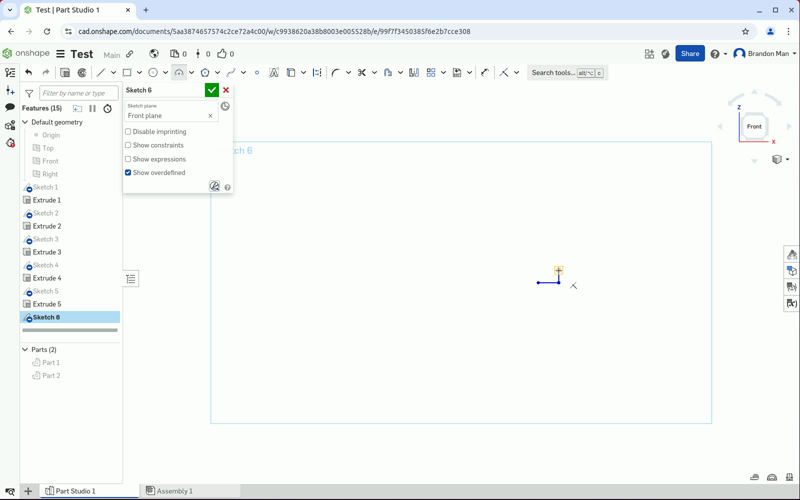
mouse_move(538, 270)
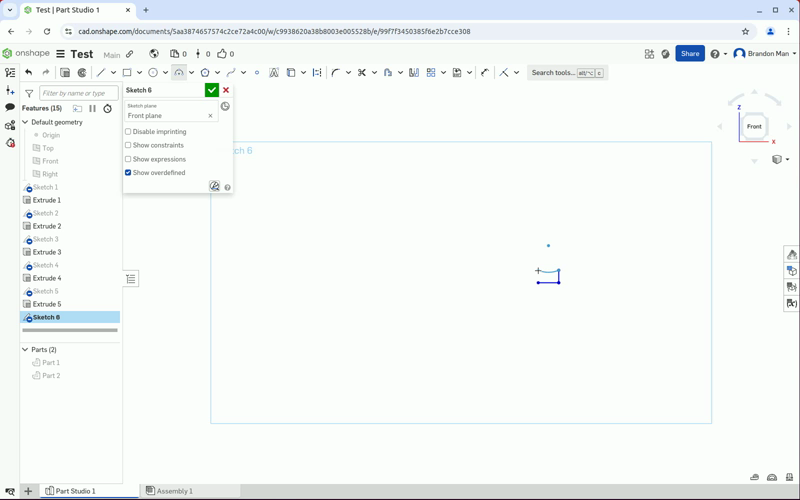
click(538, 270)
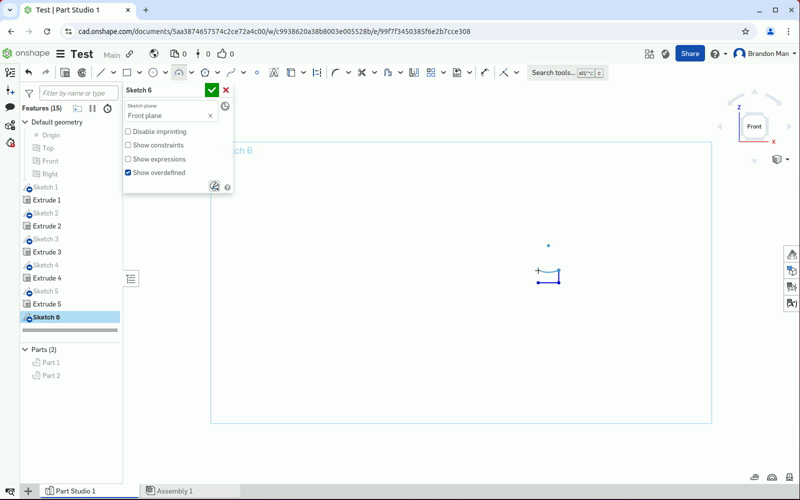
mouse_move(548, 259)
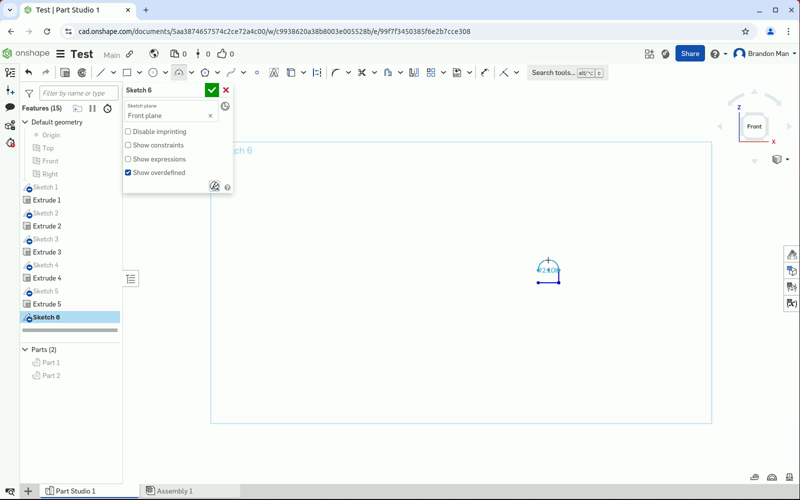
click(548, 259)
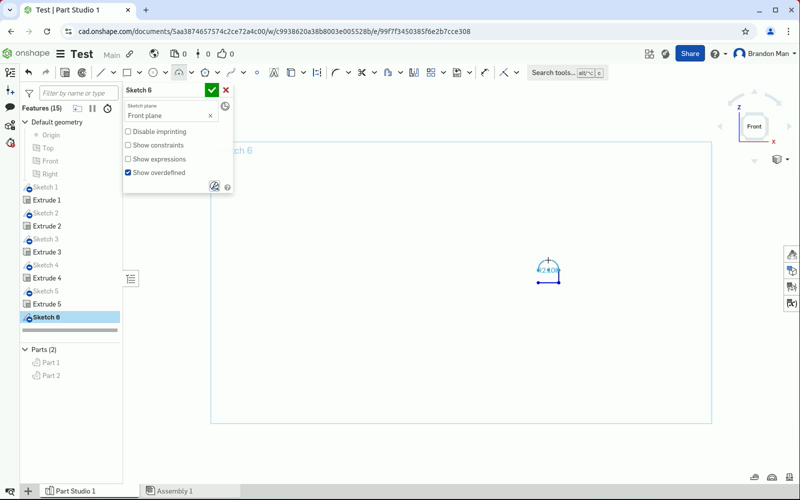
key_up(shift)
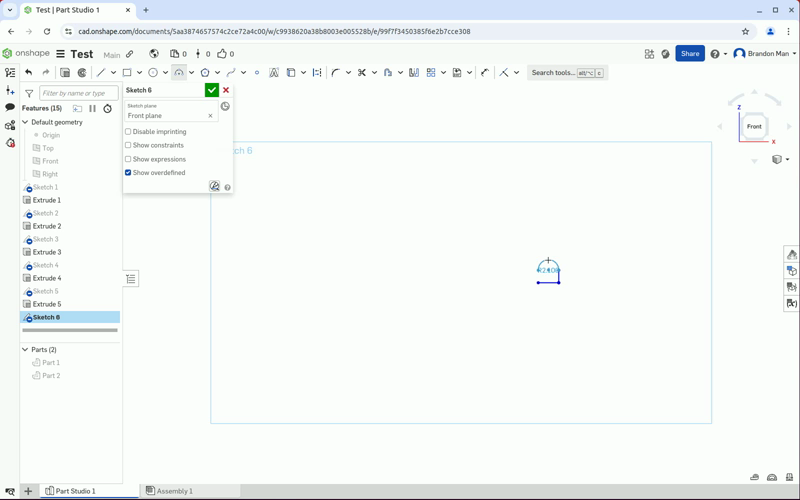
key(esc)
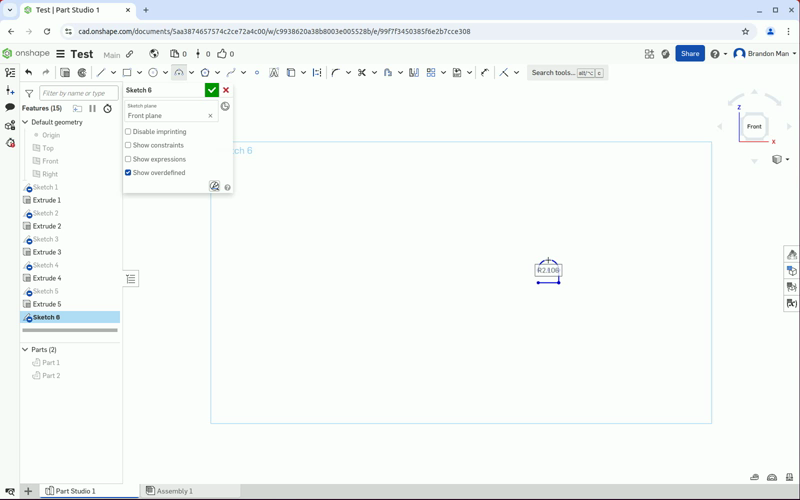
key(l)
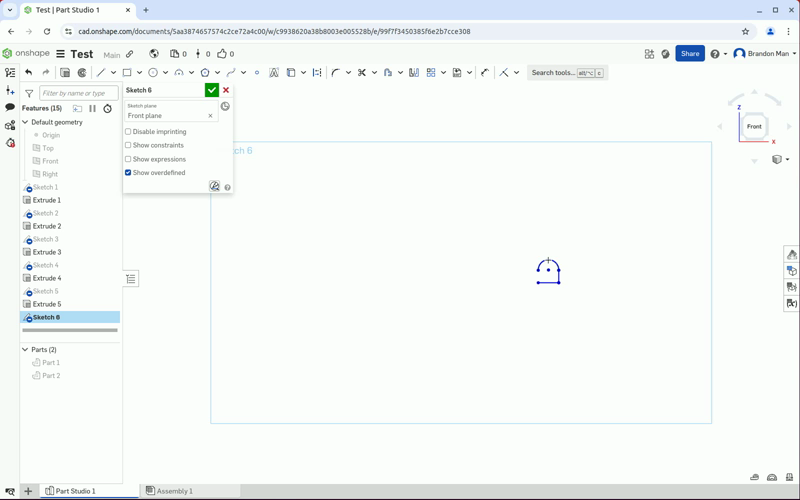
mouse_move(538, 270)
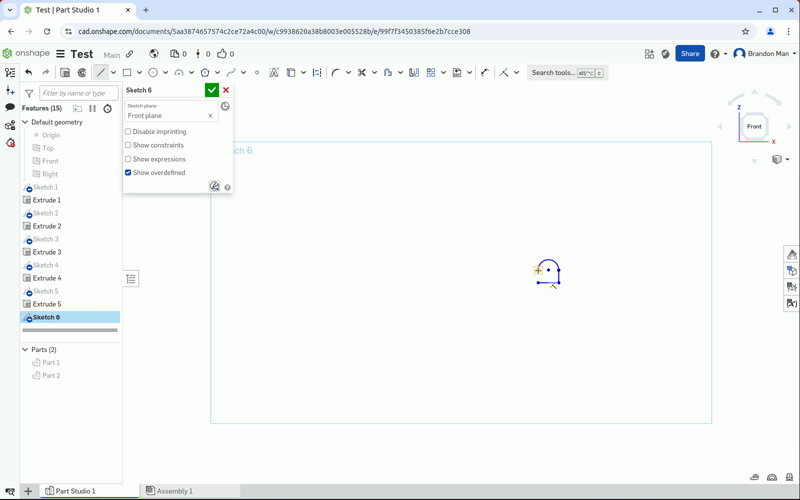
click(538, 270)
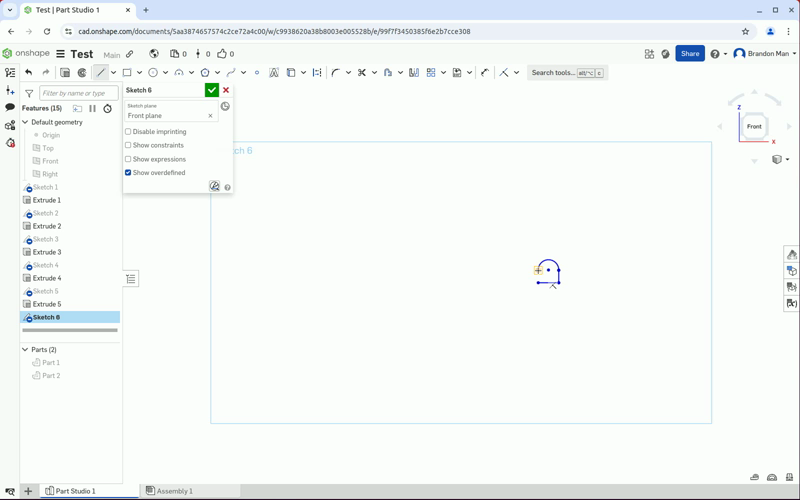
mouse_move(568, 270)
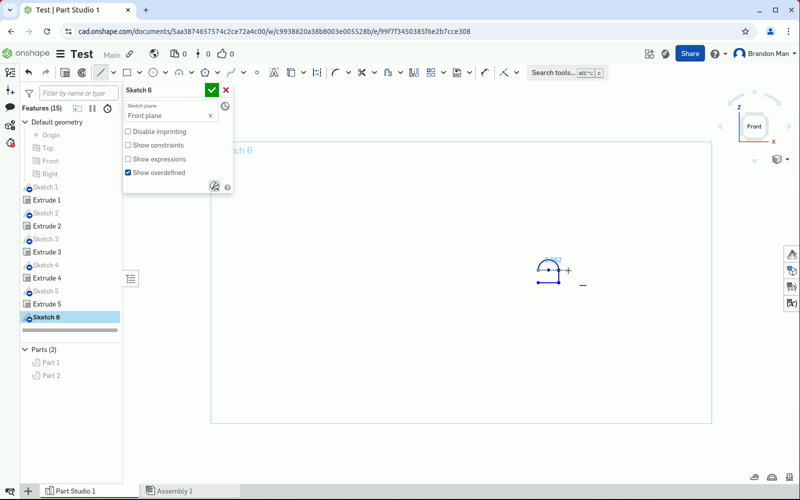
key_down(shift)
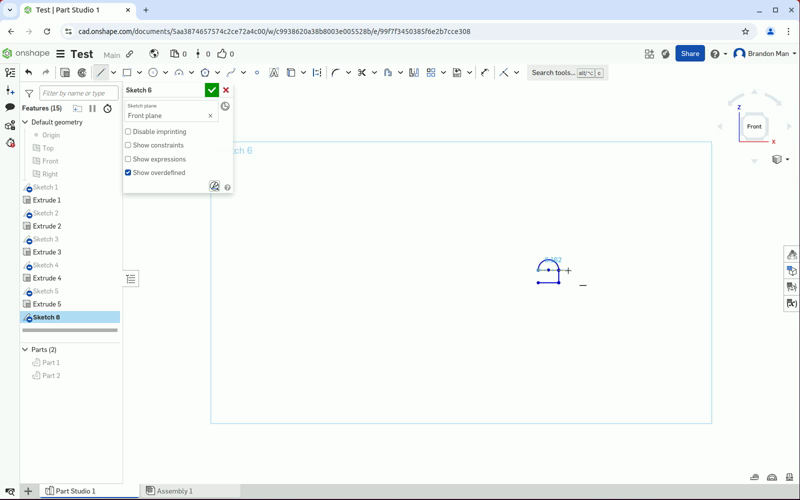
mouse_move(538, 282)
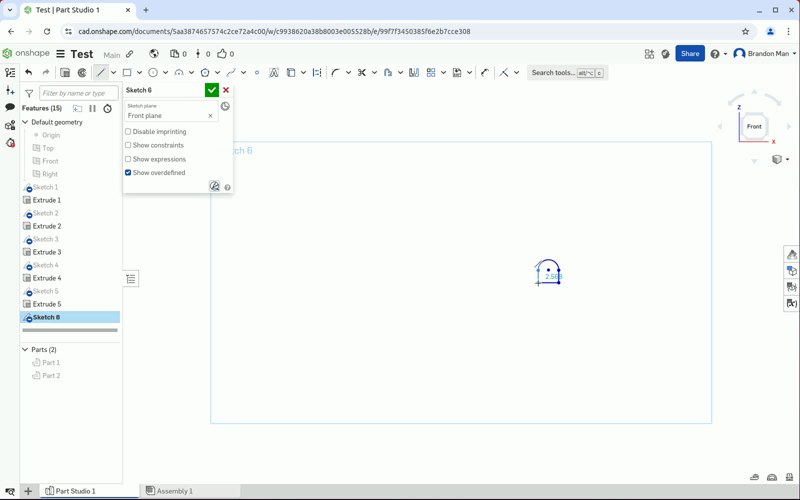
key_up(shift)
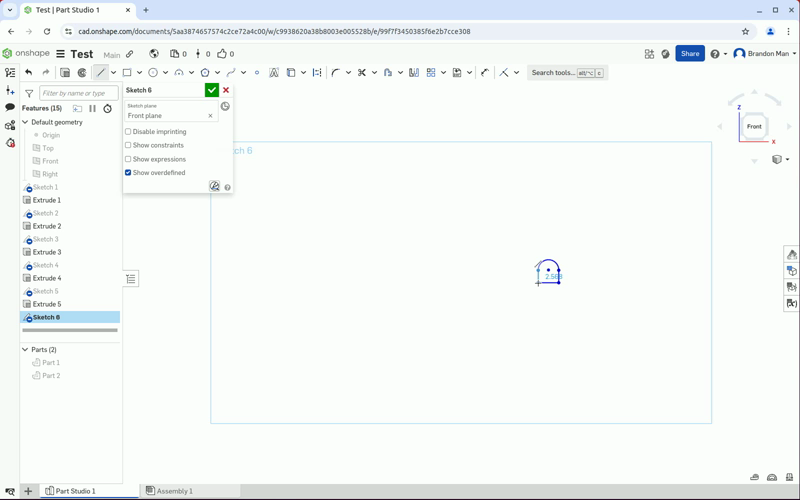
click(538, 282)
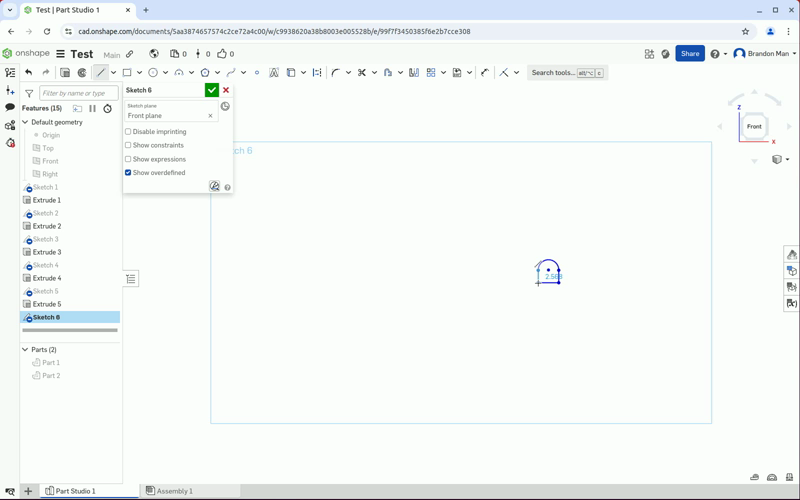
key(esc)
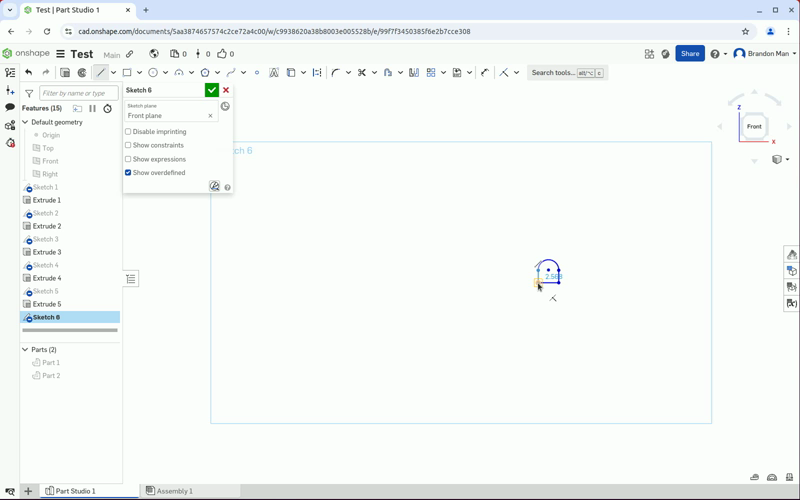
mouse_move(542, 276)
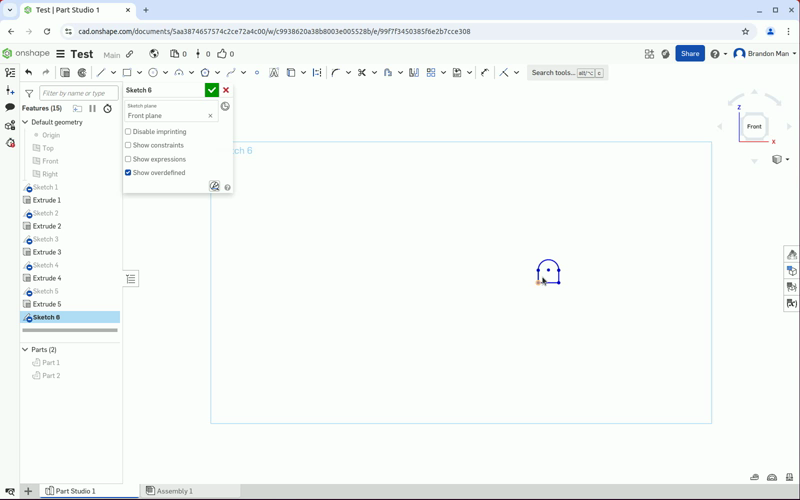
scroll(6)
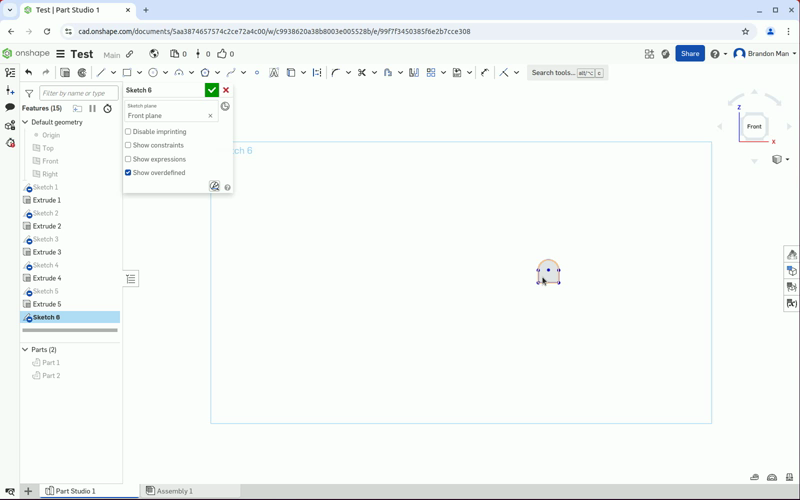
scroll(6)
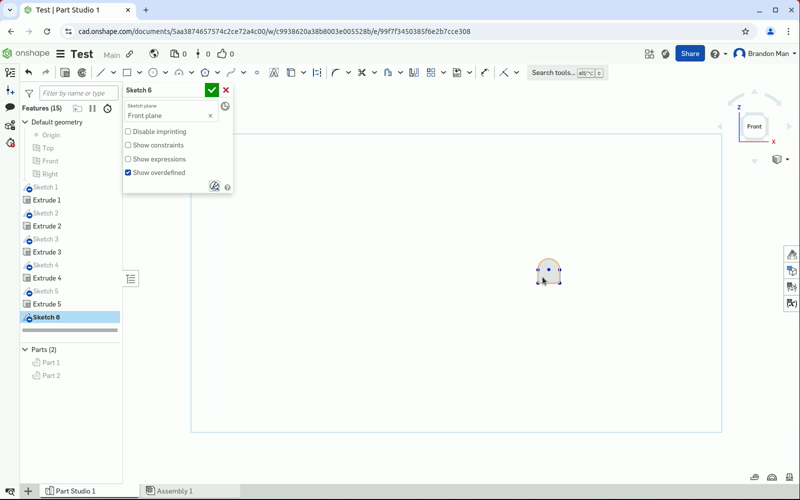
scroll(6)
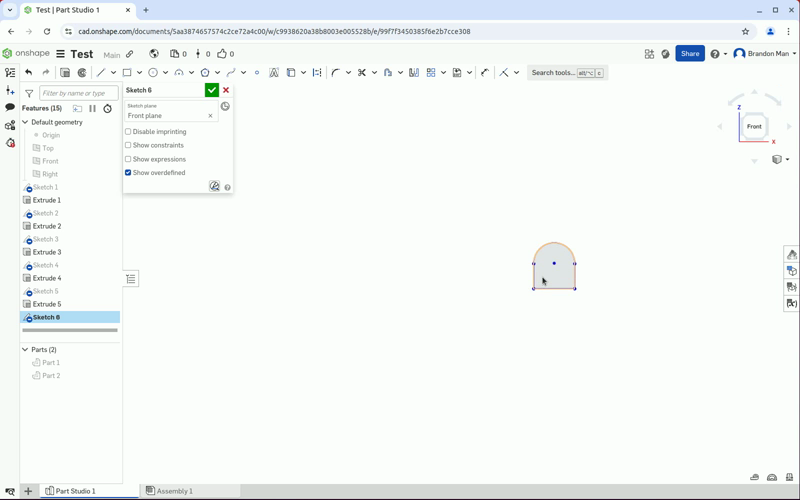
scroll(6)
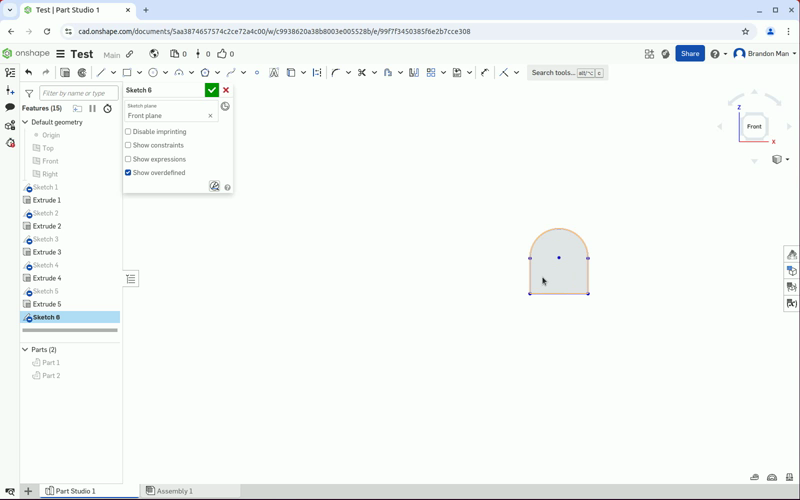
scroll(6)
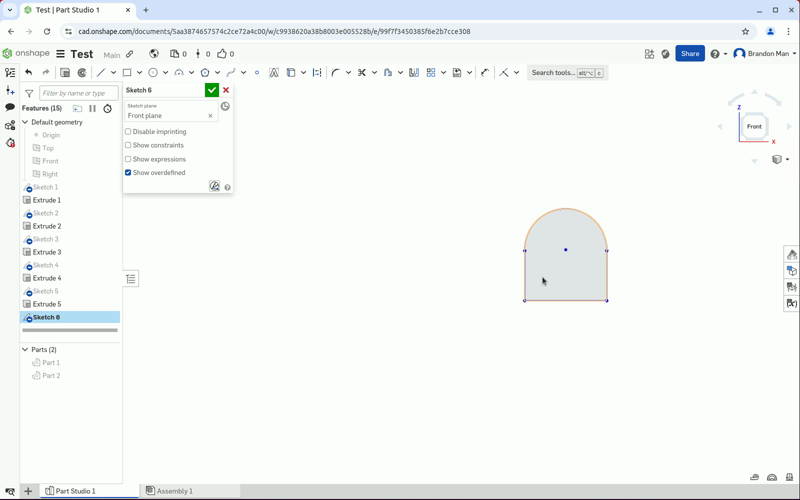
scroll(6)
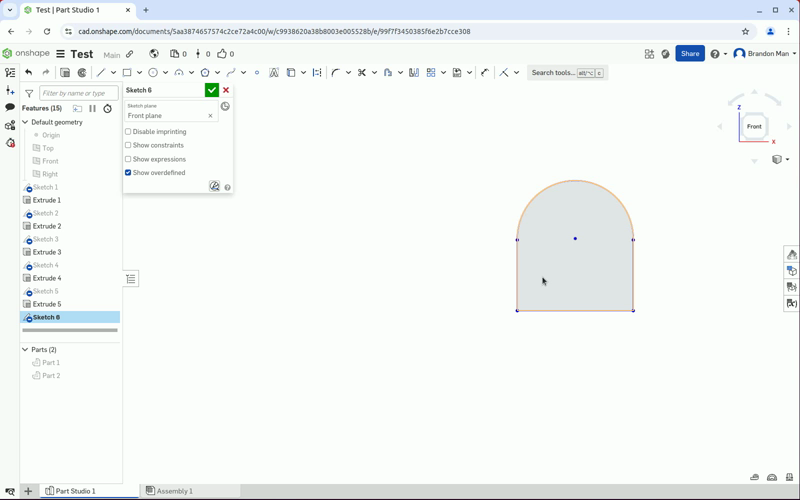
scroll(6)
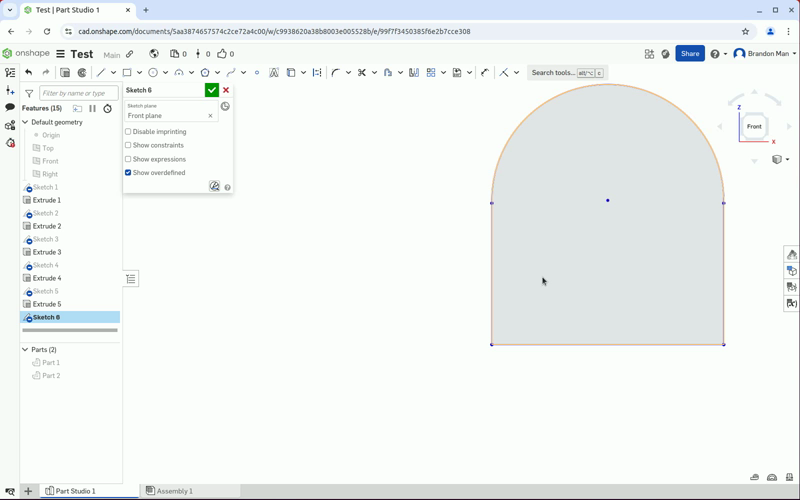
click(542, 276)
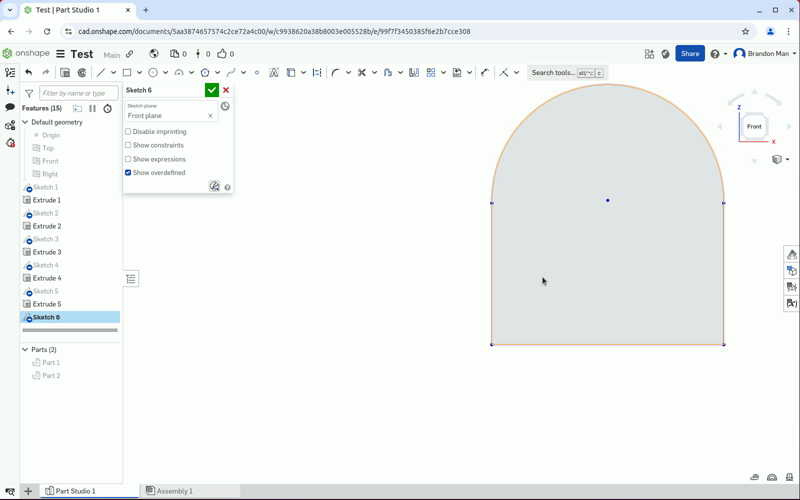
scroll(-6)
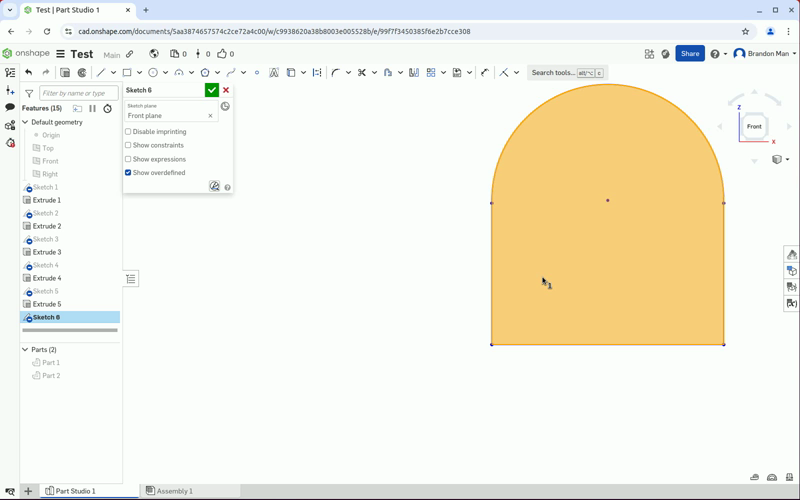
scroll(-6)
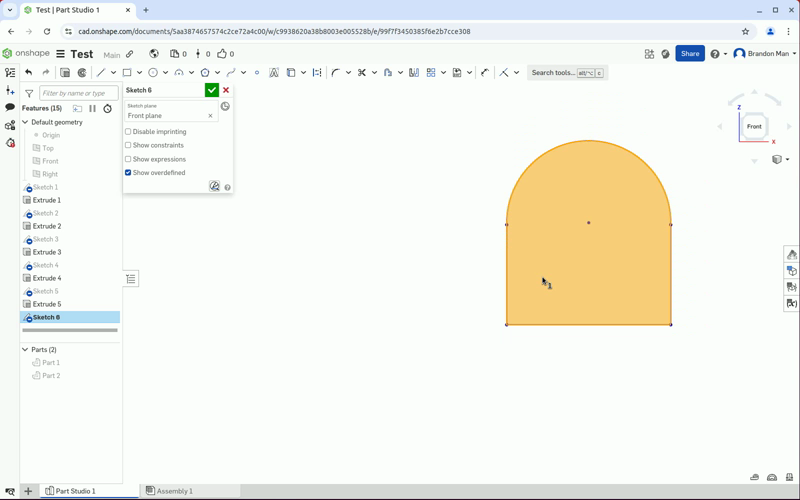
scroll(-6)
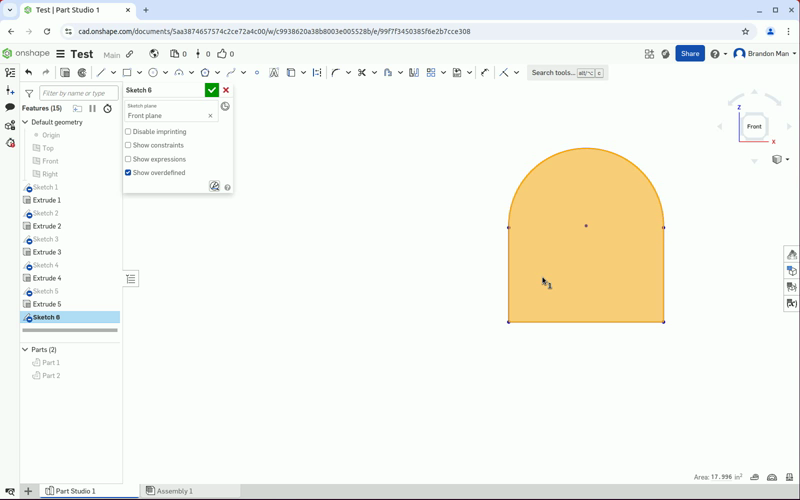
scroll(-6)
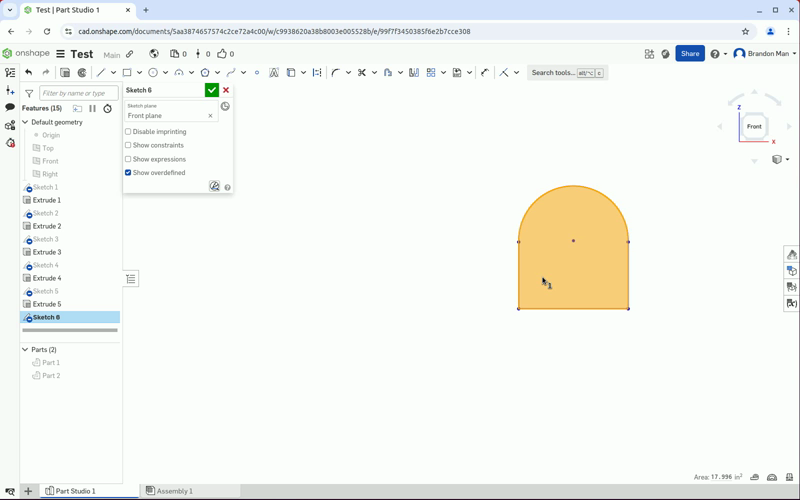
scroll(-6)
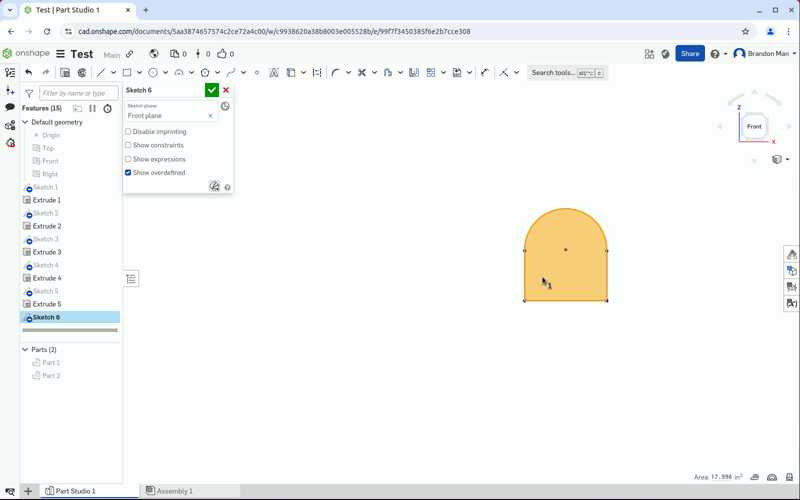
scroll(-6)
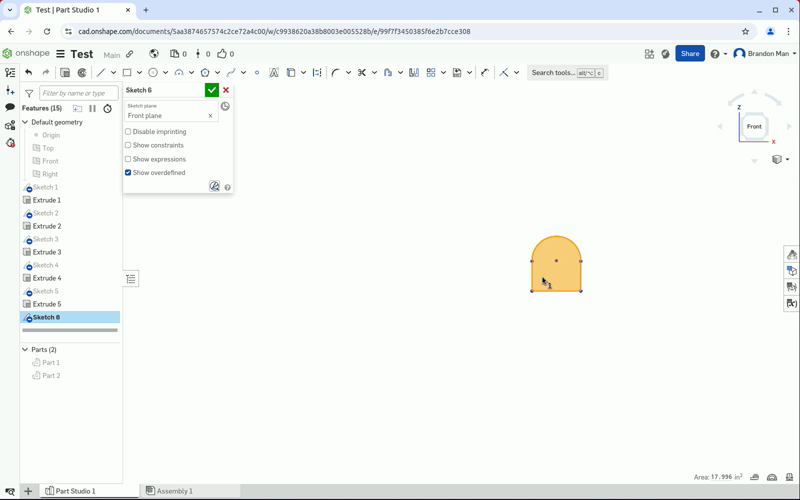
scroll(-6)
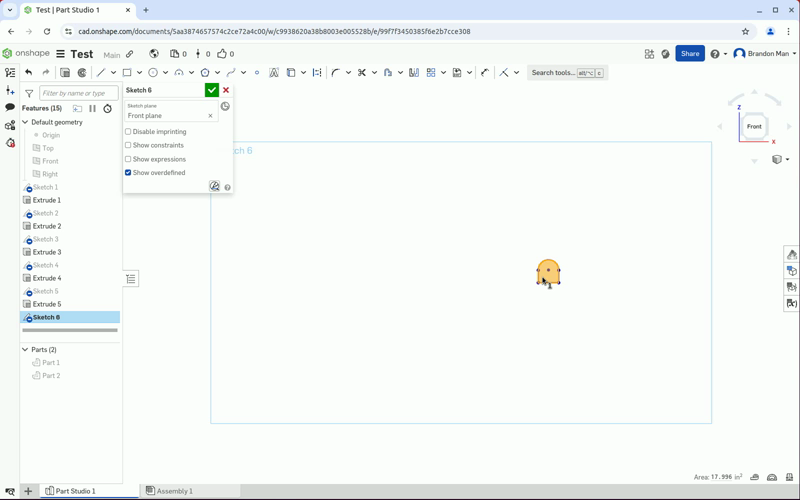
mouse_move(73, 352)
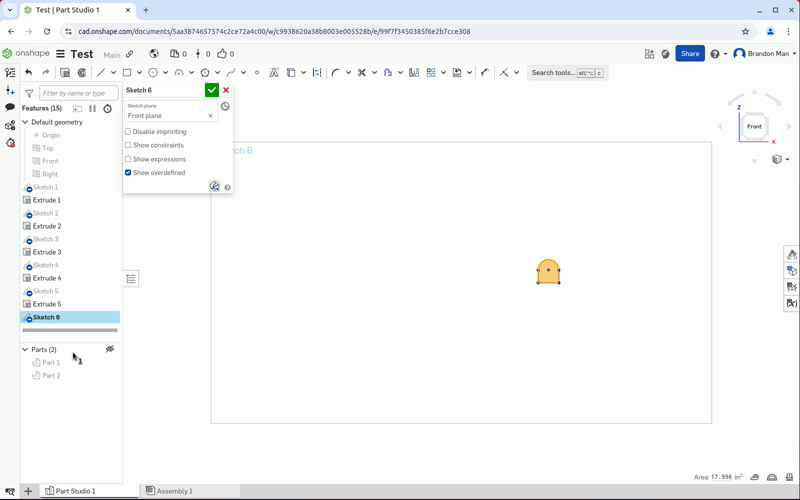
key(shift+y)
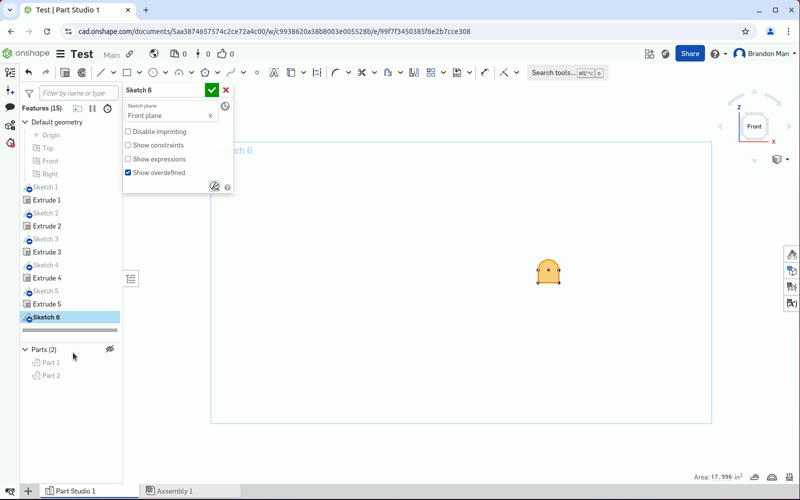
key(shift+e)
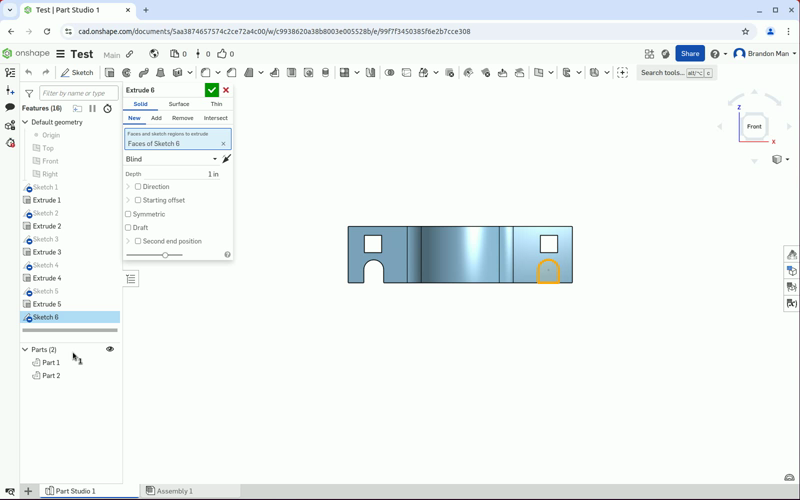
mouse_move(143, 106)
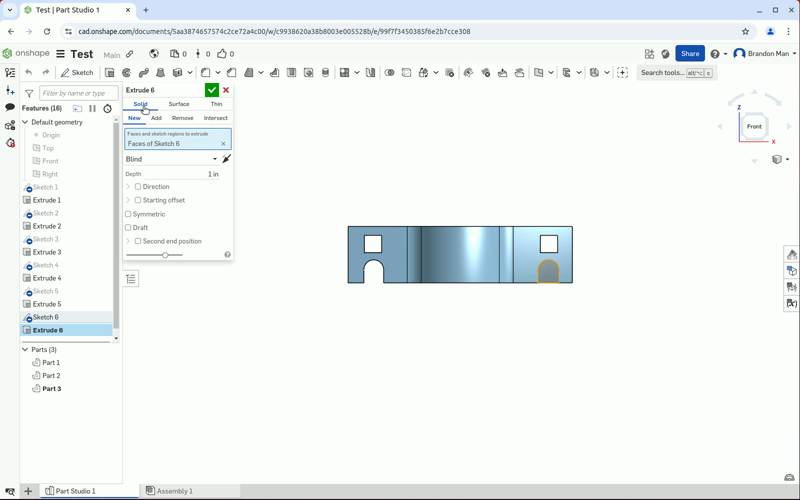
click(143, 106)
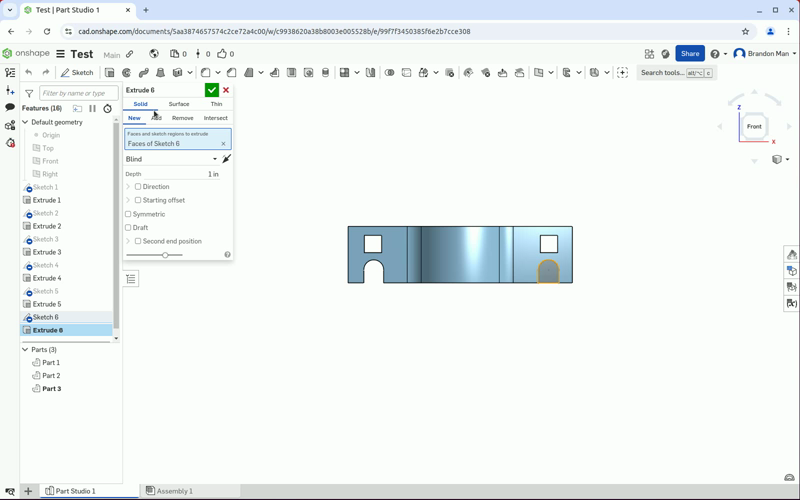
mouse_move(186, 120)
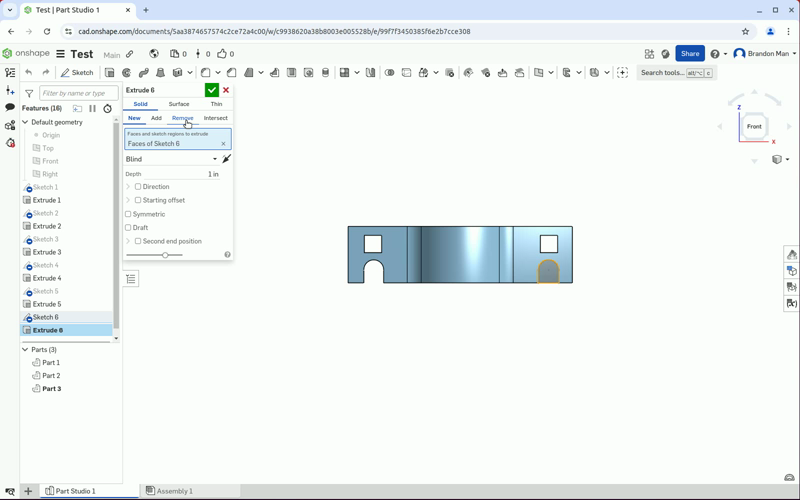
click(186, 120)
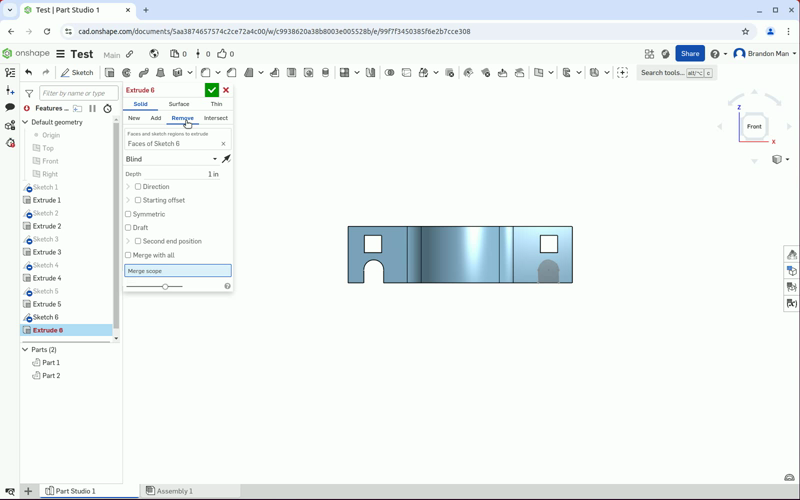
key(tab, 4)
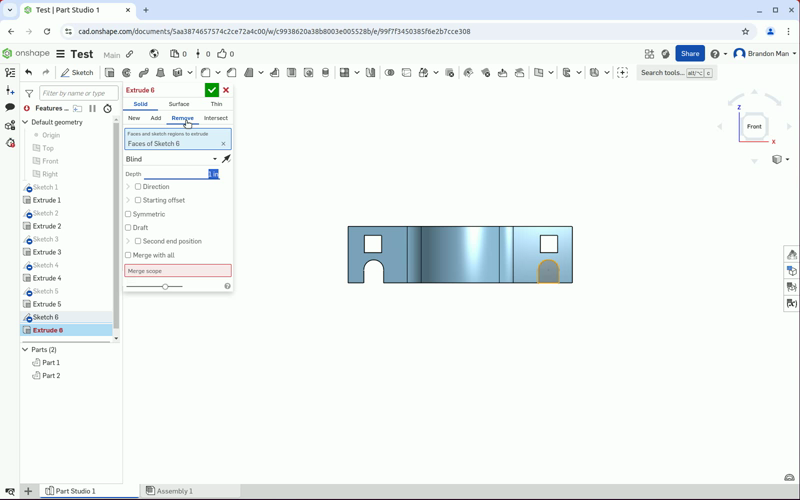
text(18.294)
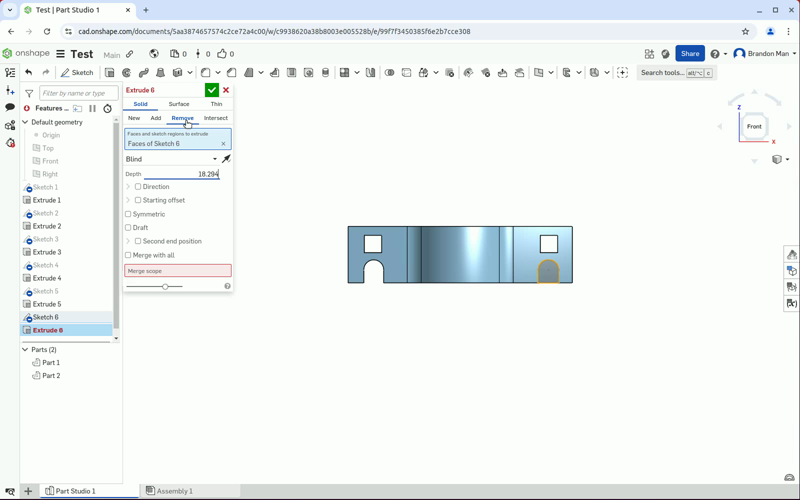
key(tab, 3)
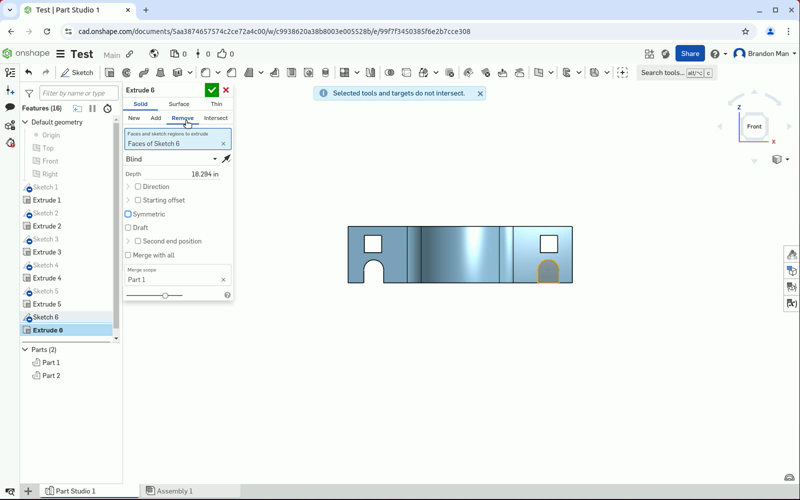
key(space)
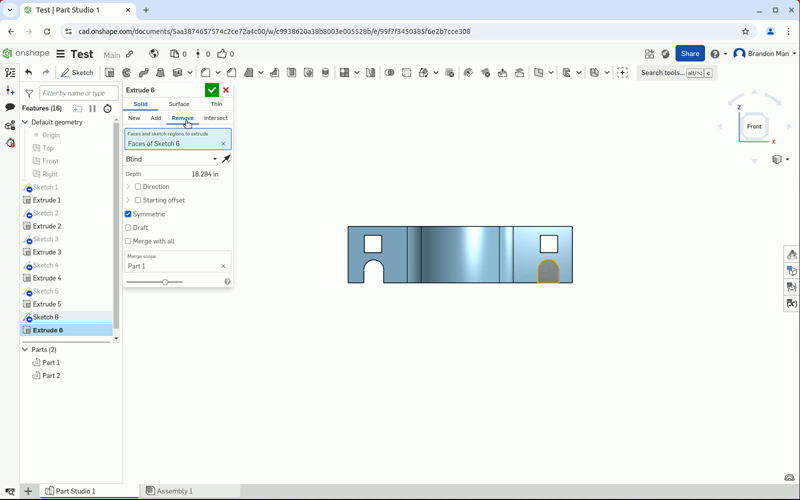
key(tab, 2)
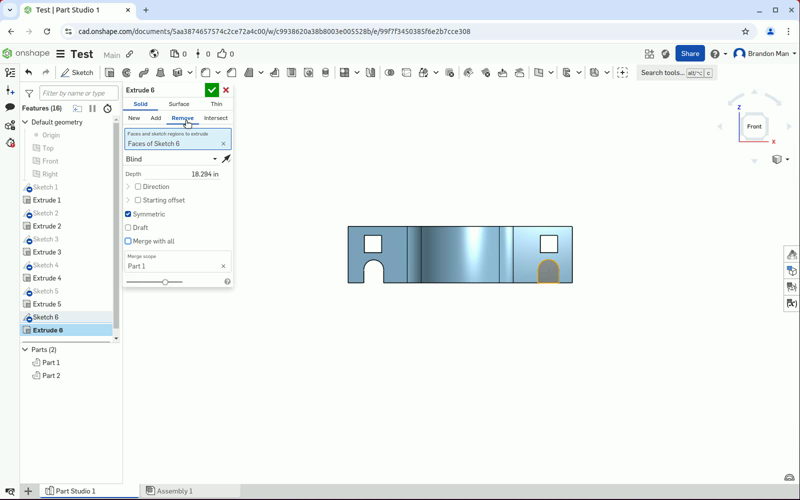
key(space)
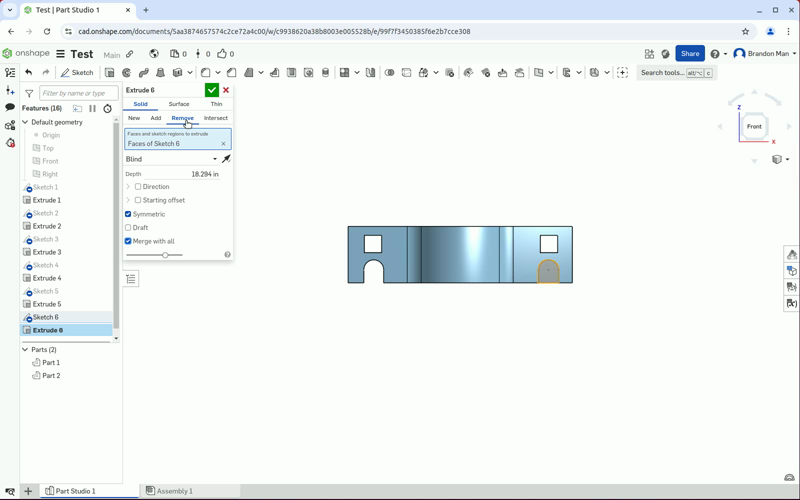
key(enter)
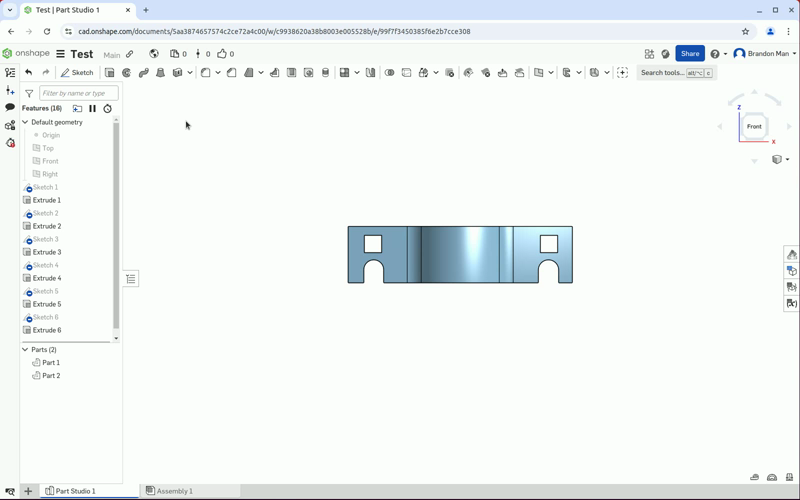
key(shift+h)
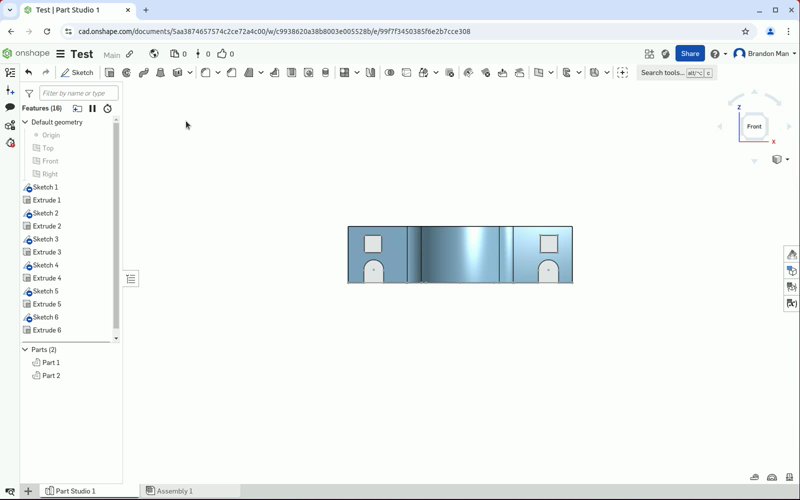
key(shift+h)
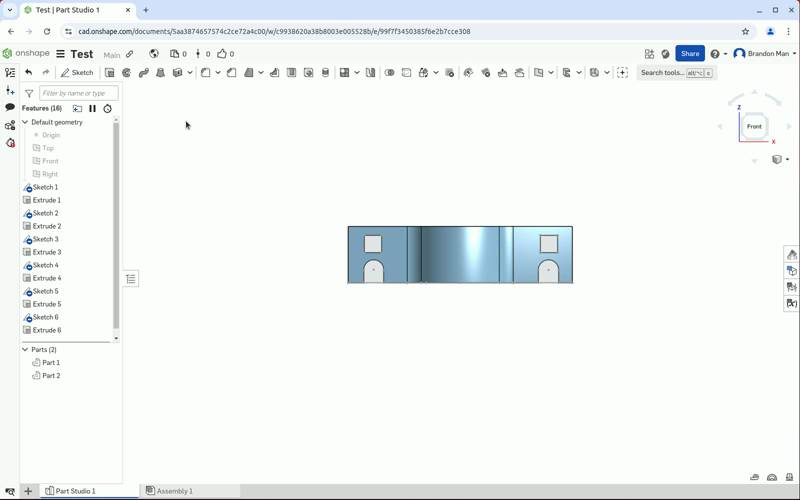
key(shift+7)
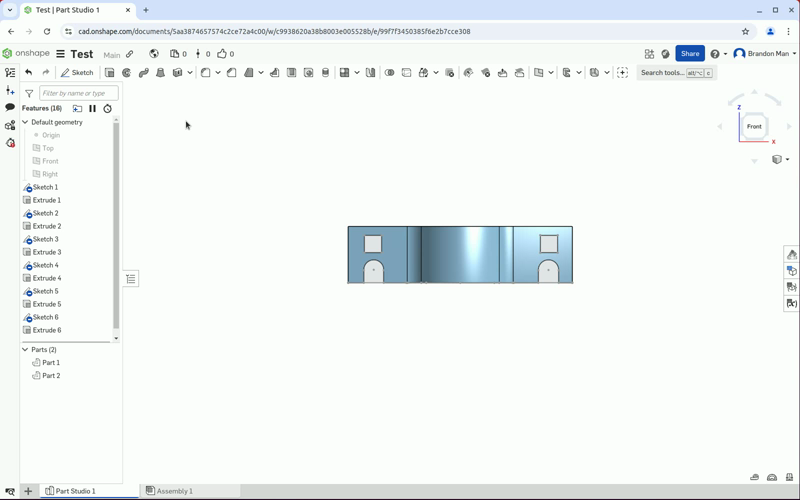
key(left, 2)
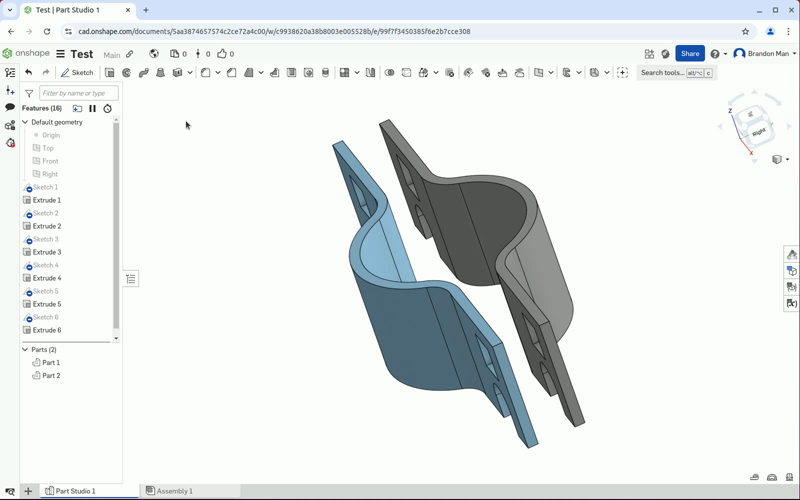
key(down, 2)
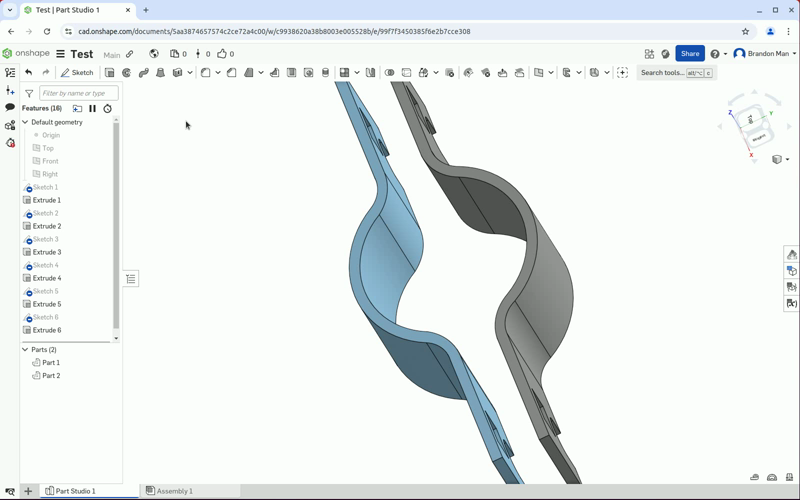
key(up, 2)
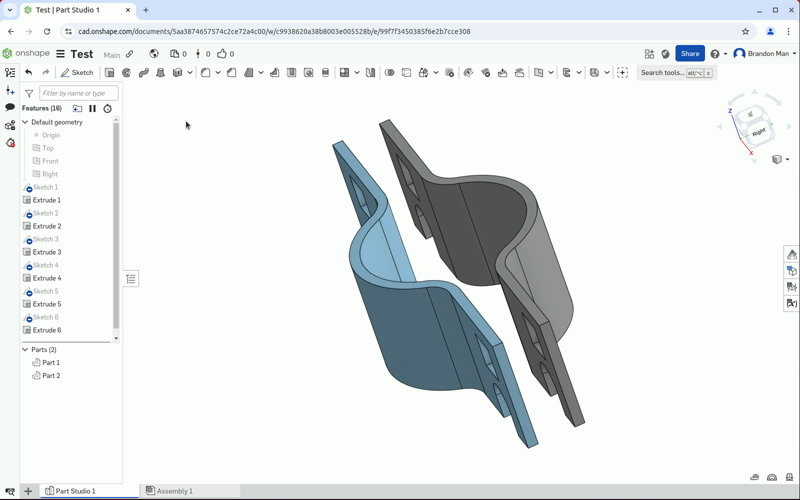
key(right, 2)
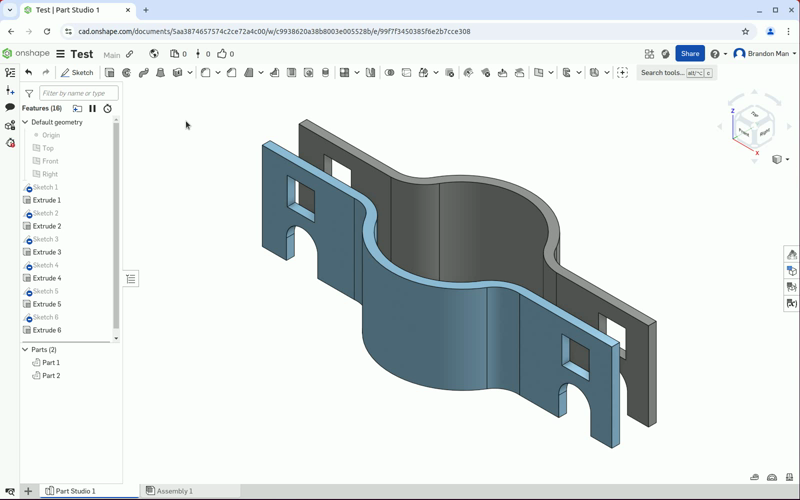
mouse_move(69, 189)
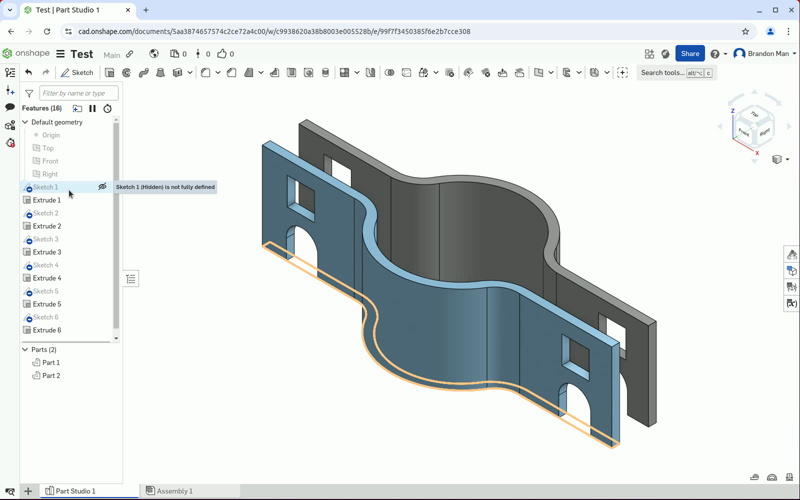
click(69, 189)